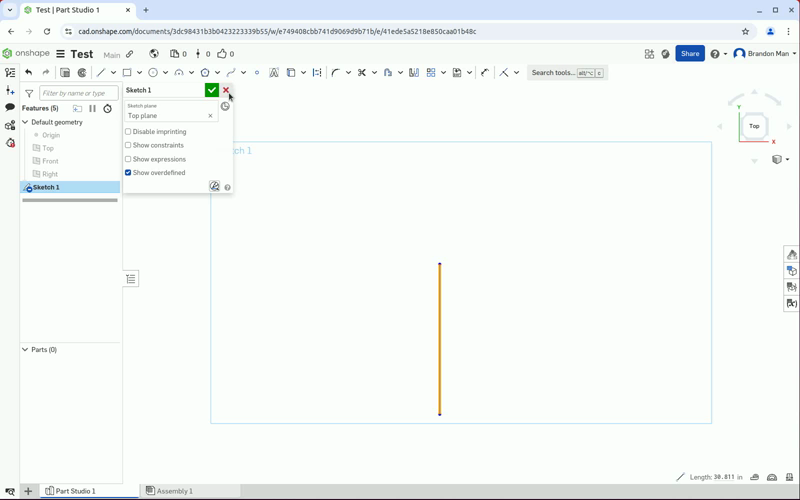
key(shift+h)
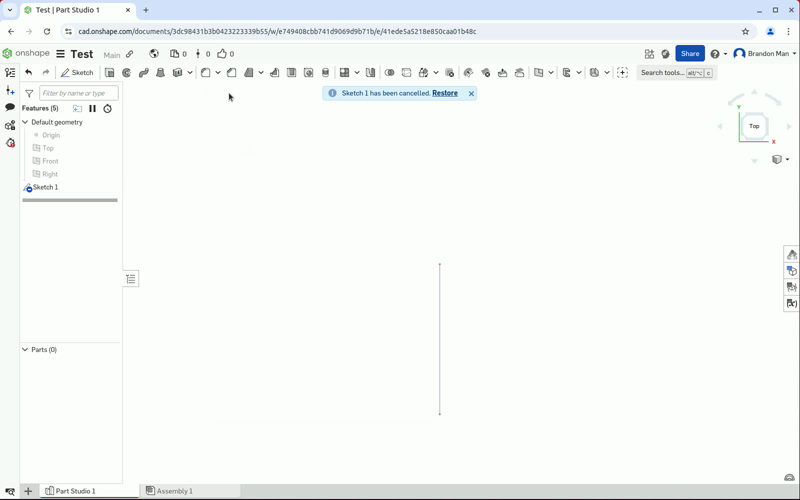
key(shift+s)
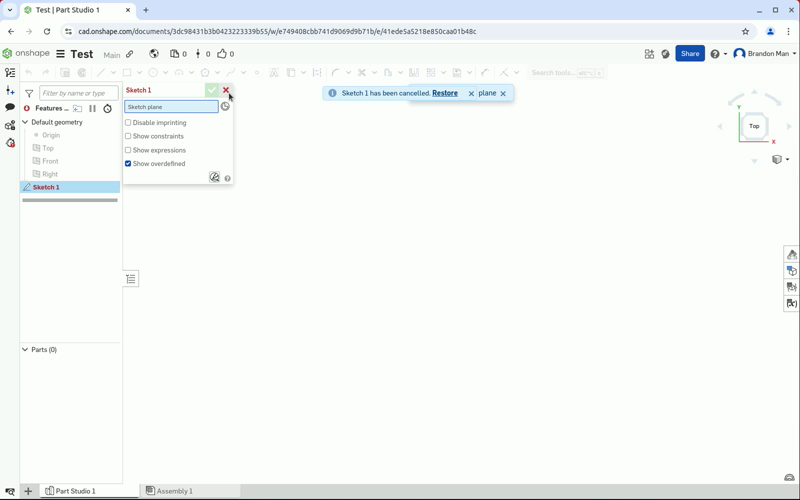
mouse_move(73, 150)
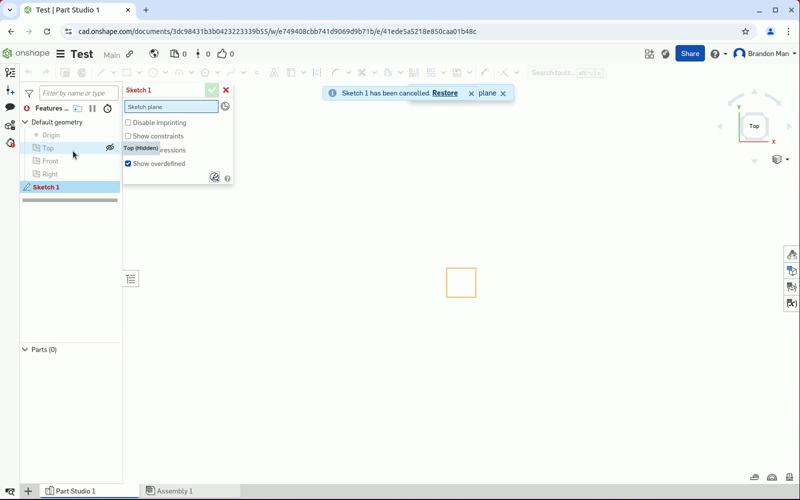
click(73, 150)
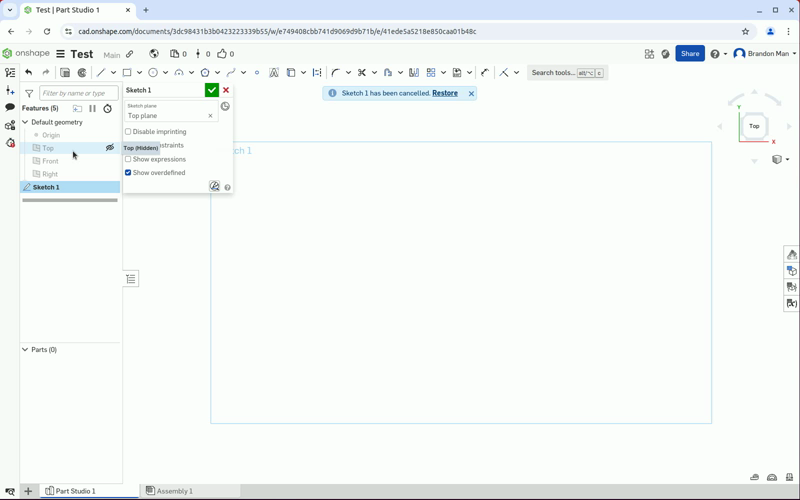
mouse_move(73, 352)
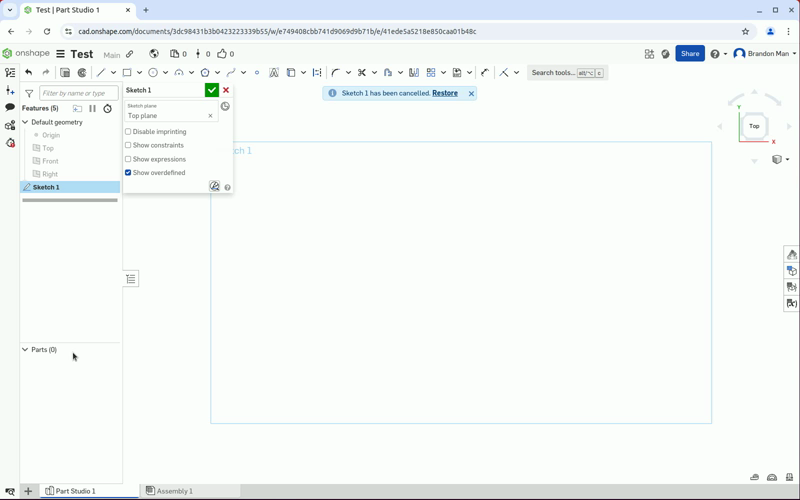
key(y)
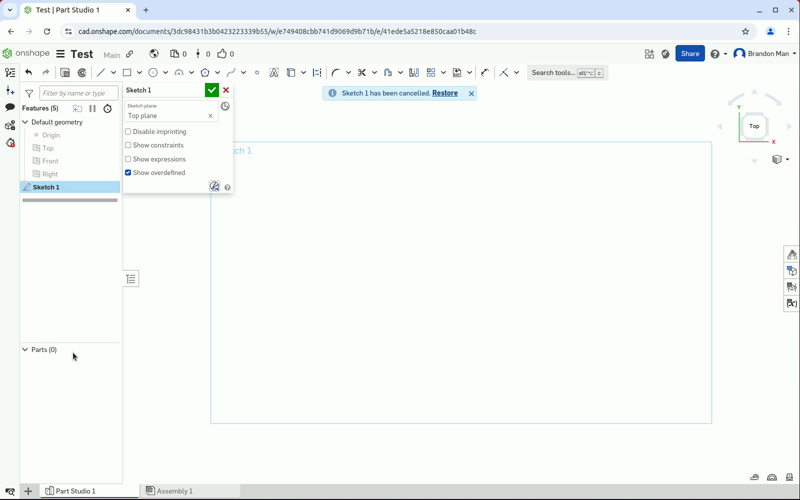
key(l)
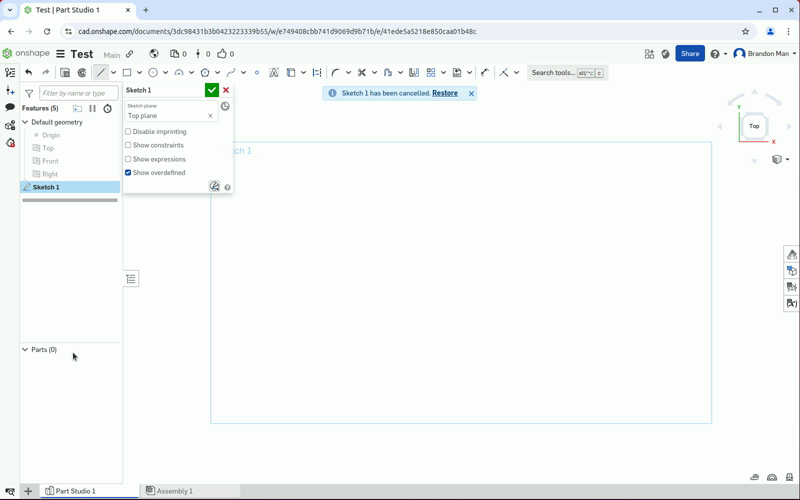
key_down(shift)
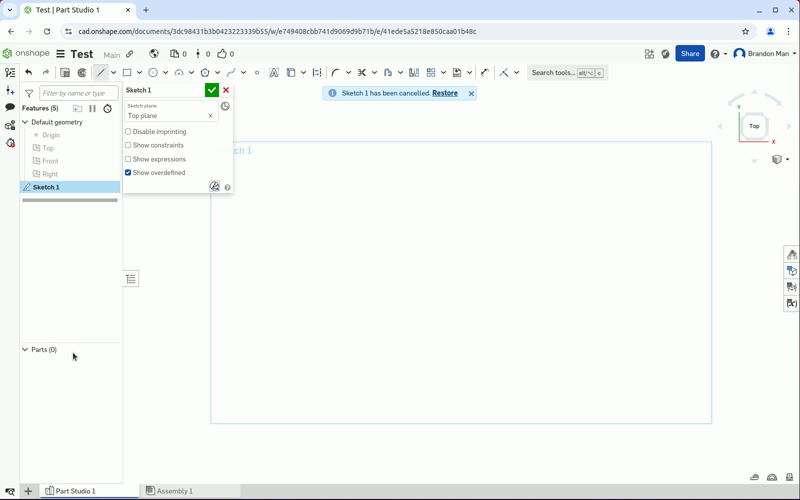
mouse_move(432, 285)
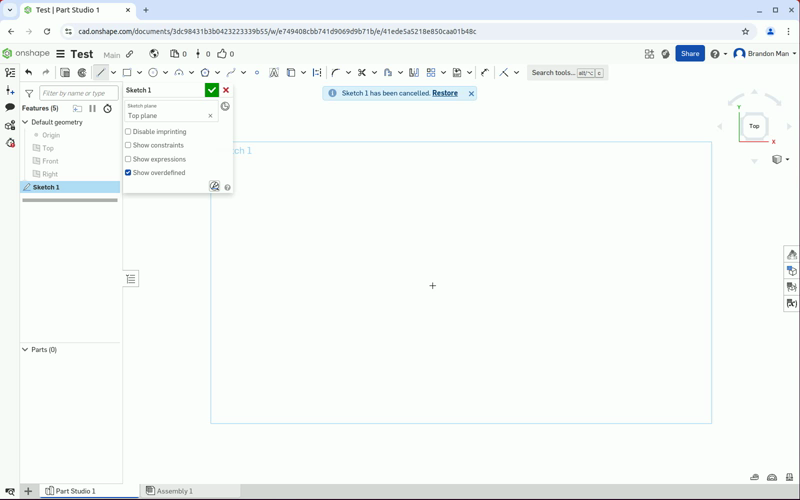
click(432, 285)
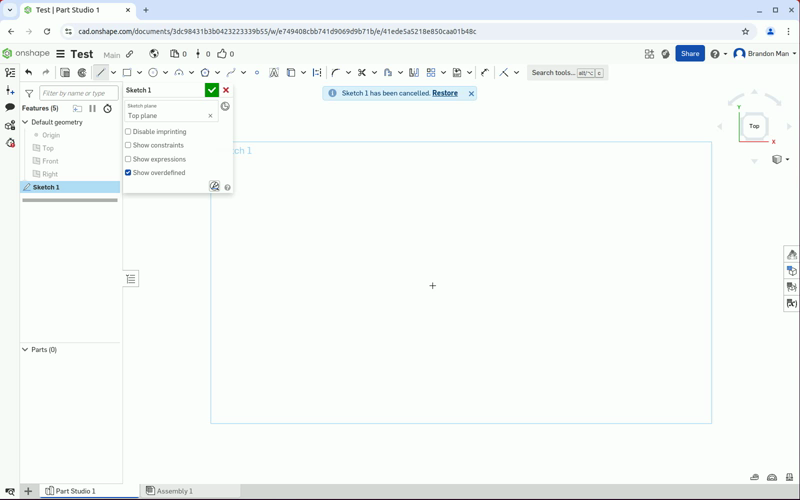
key_up(shift)
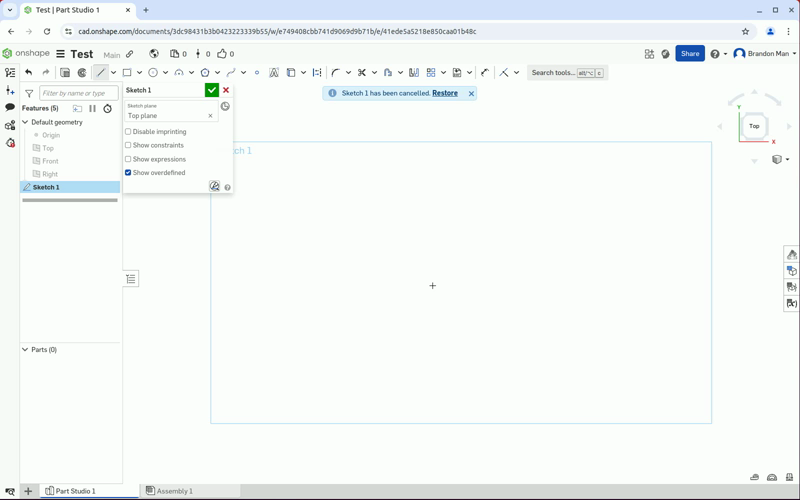
key_down(shift)
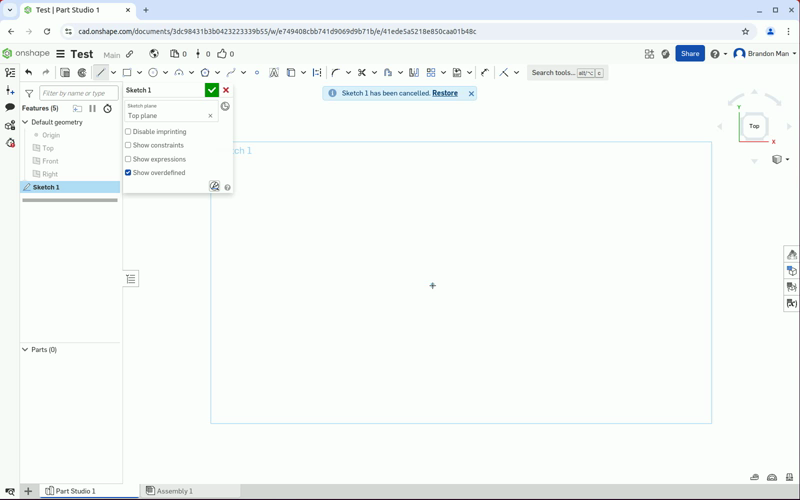
mouse_move(462, 285)
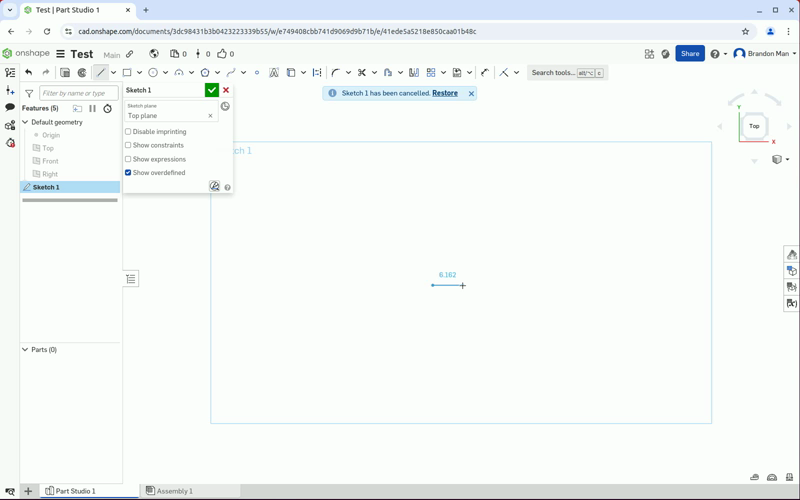
mouse_move(433, 285)
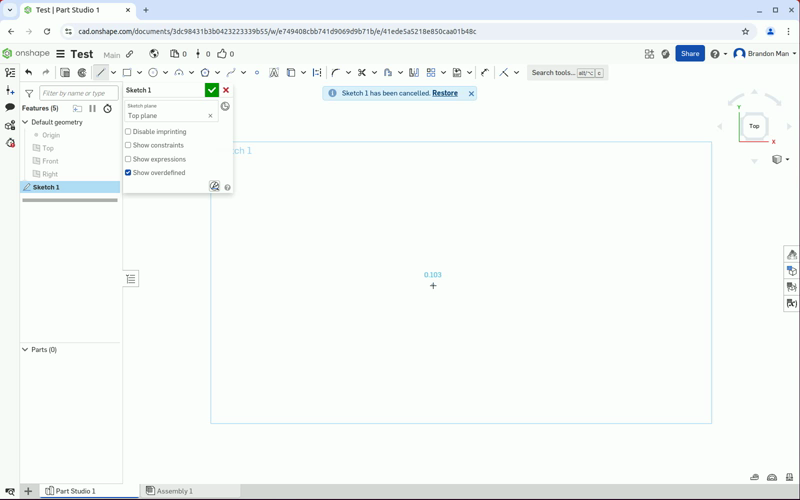
scroll(6)
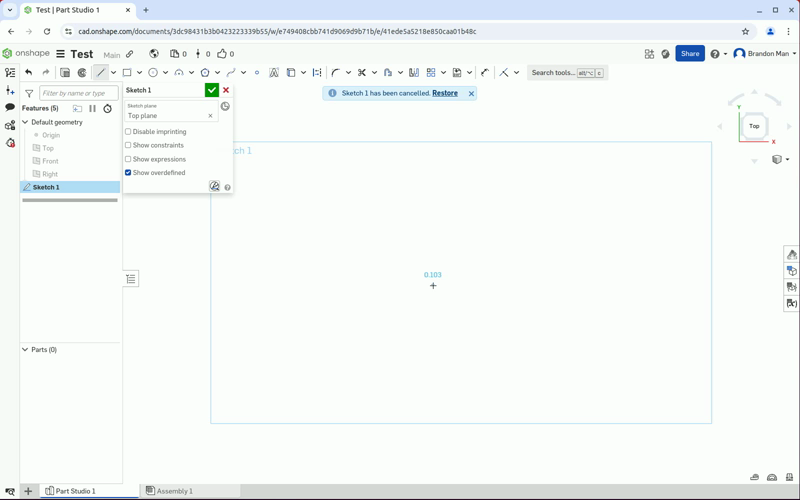
scroll(6)
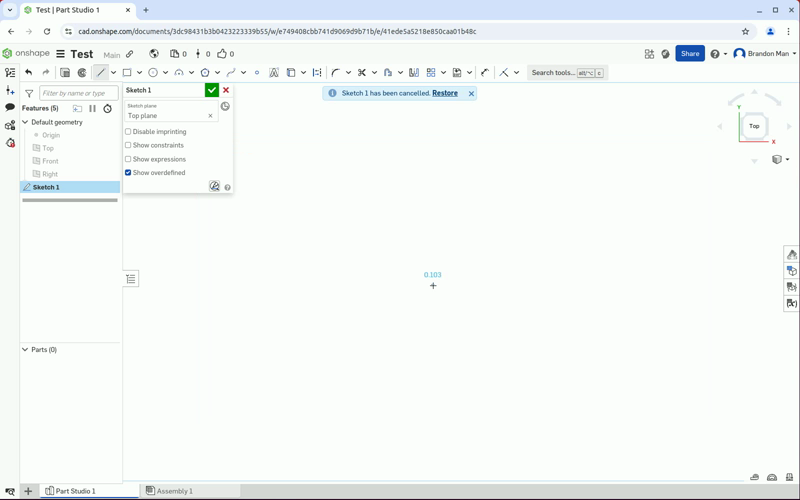
scroll(6)
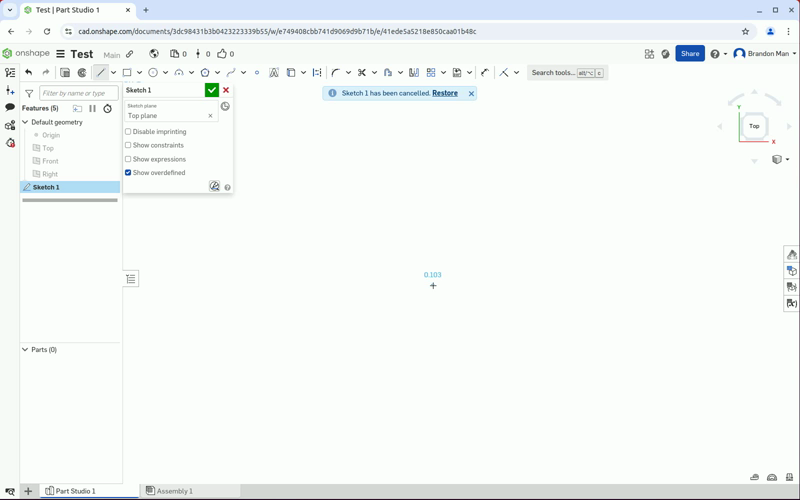
scroll(6)
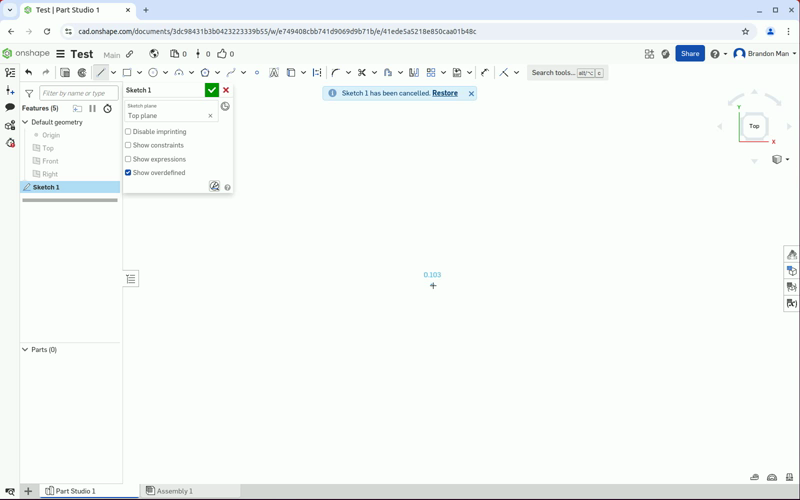
scroll(6)
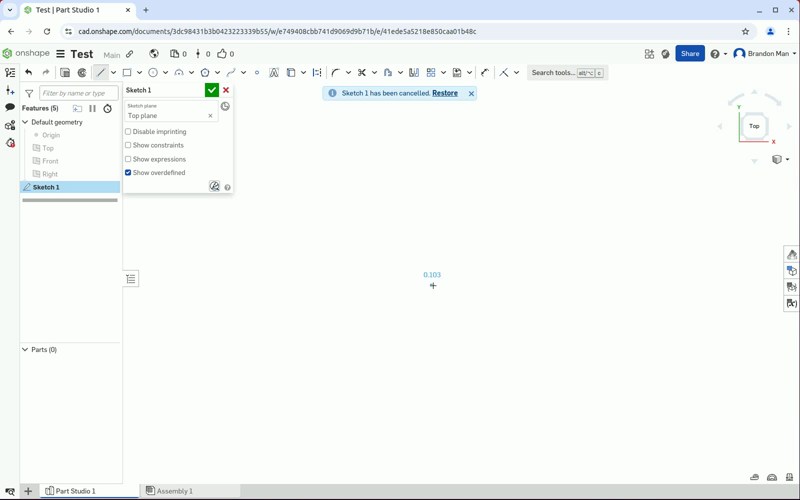
scroll(6)
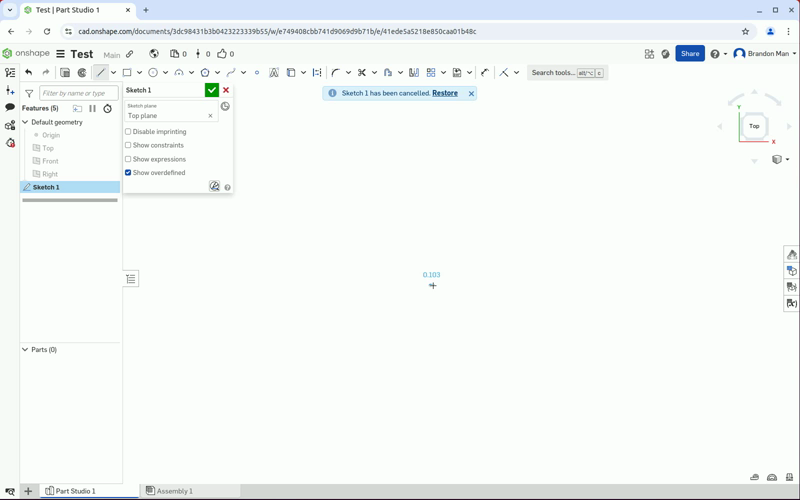
scroll(6)
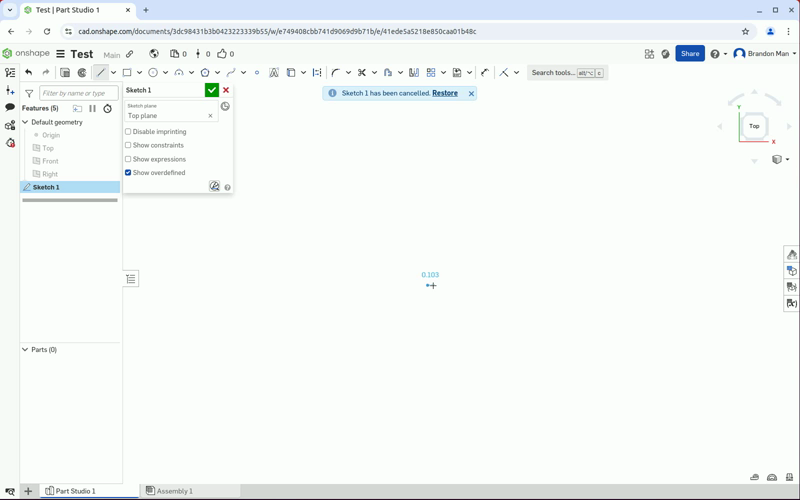
click(433, 285)
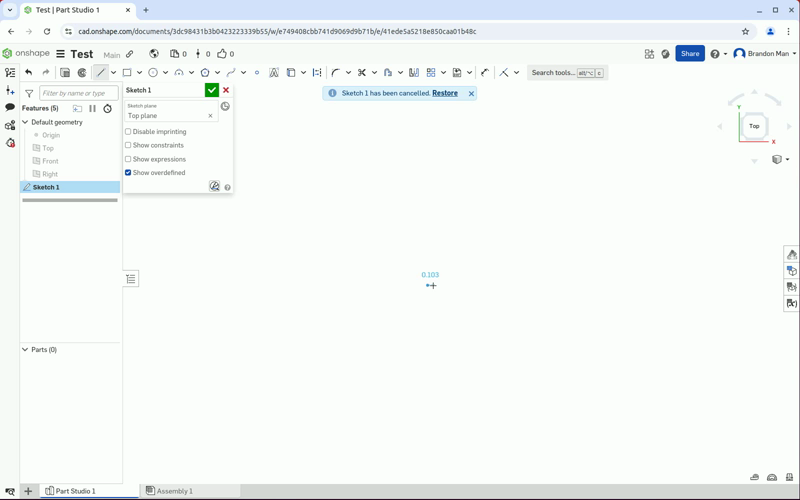
scroll(-6)
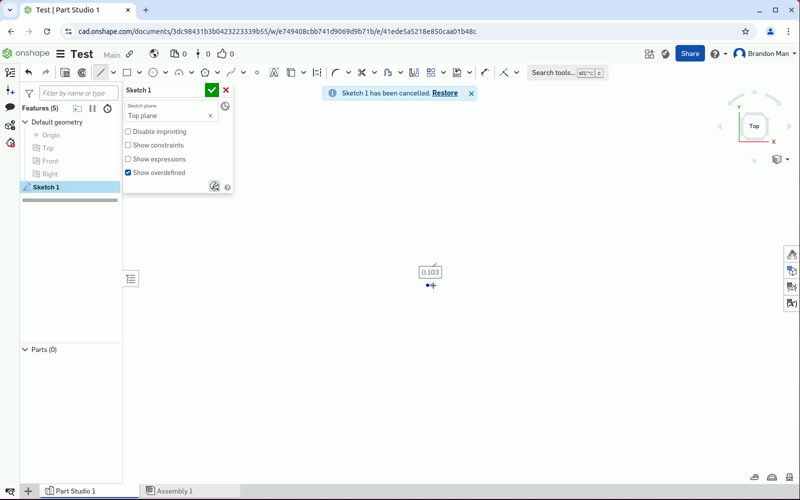
scroll(-6)
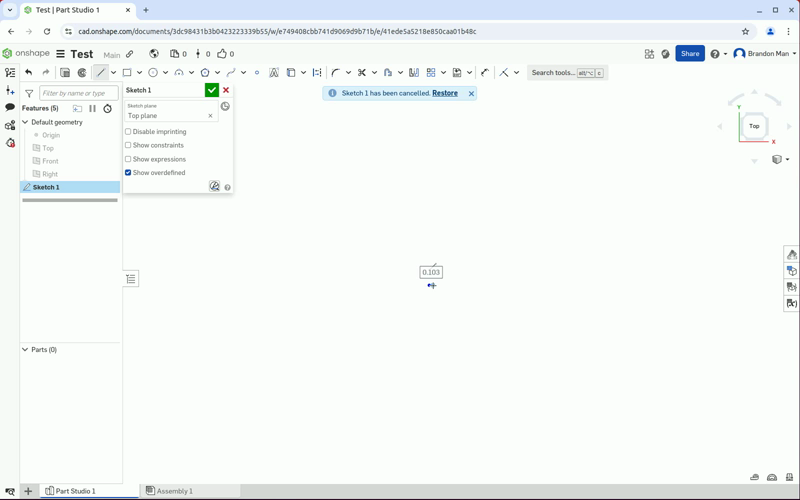
scroll(-6)
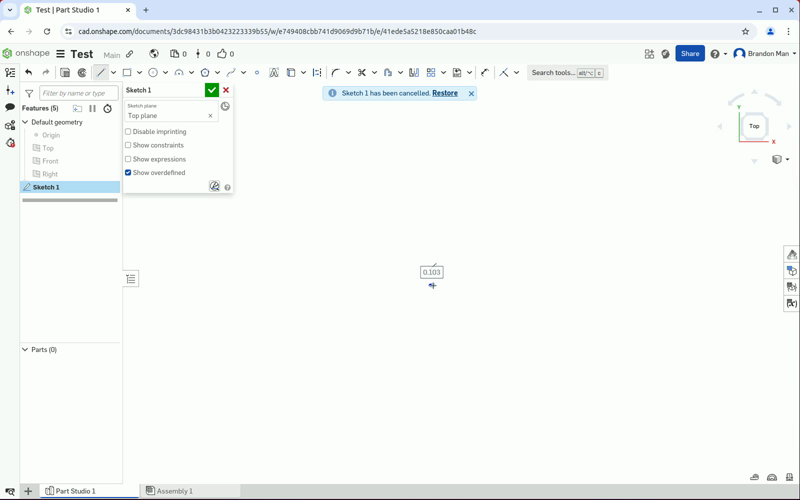
scroll(-6)
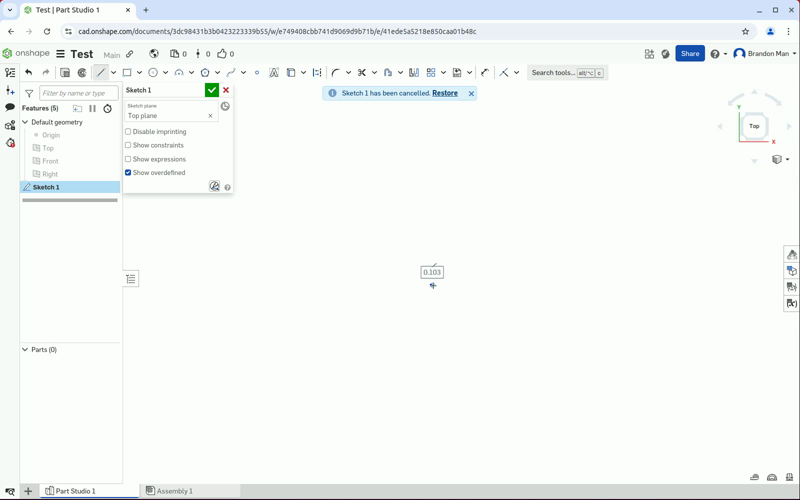
scroll(-6)
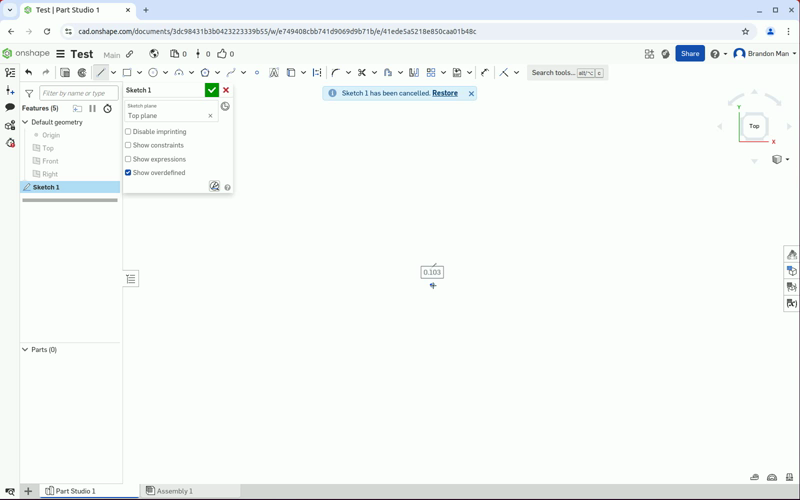
scroll(-6)
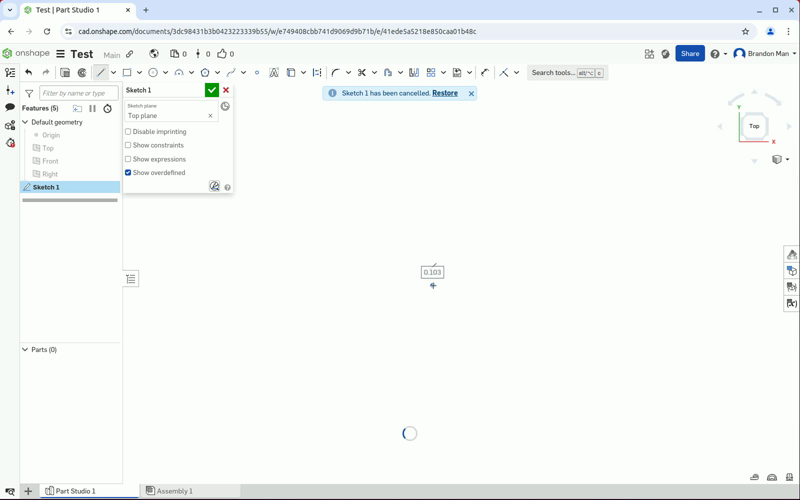
scroll(-6)
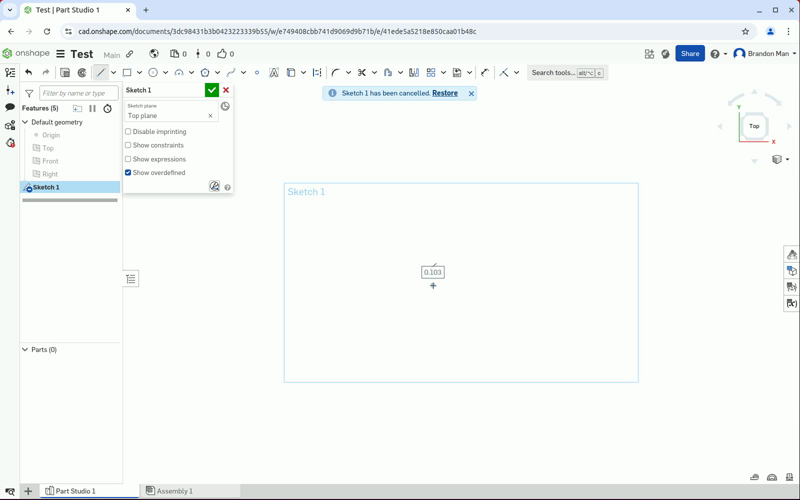
key_up(shift)
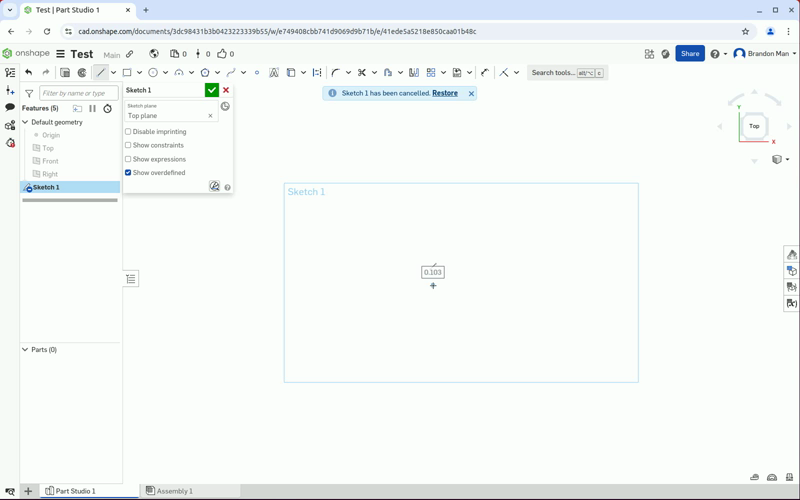
key_down(shift)
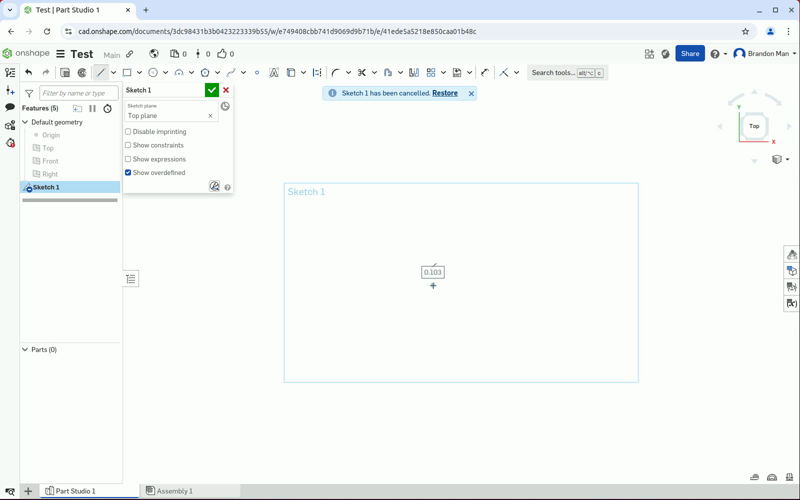
mouse_move(463, 285)
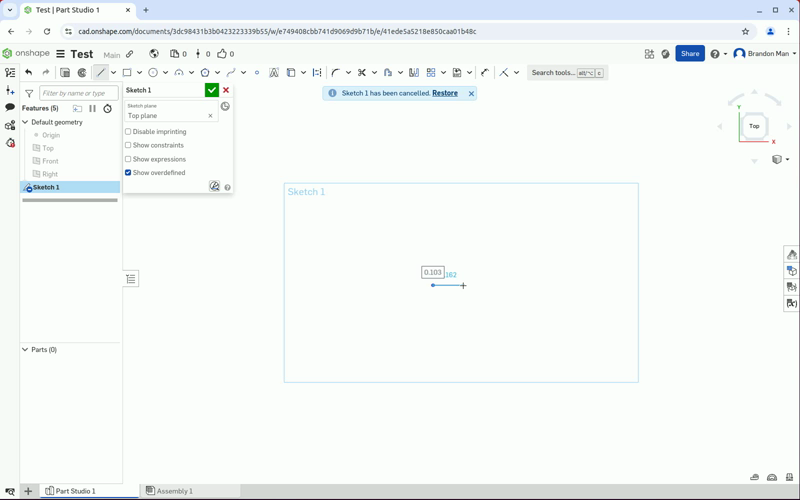
mouse_move(433, 274)
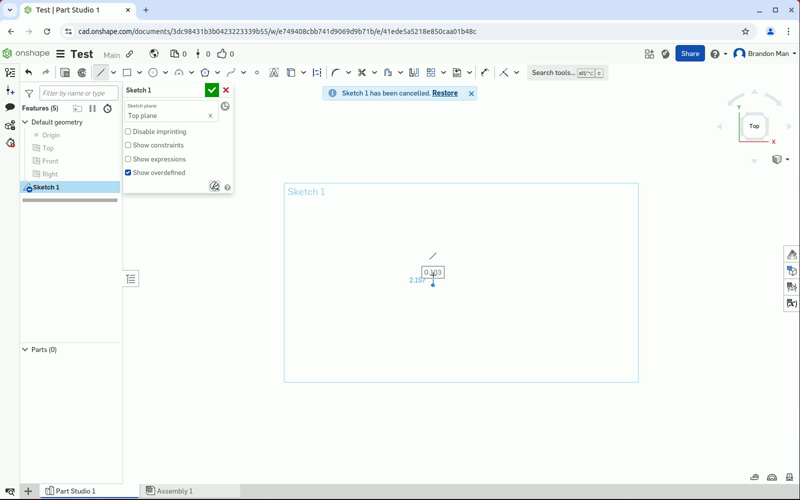
click(433, 274)
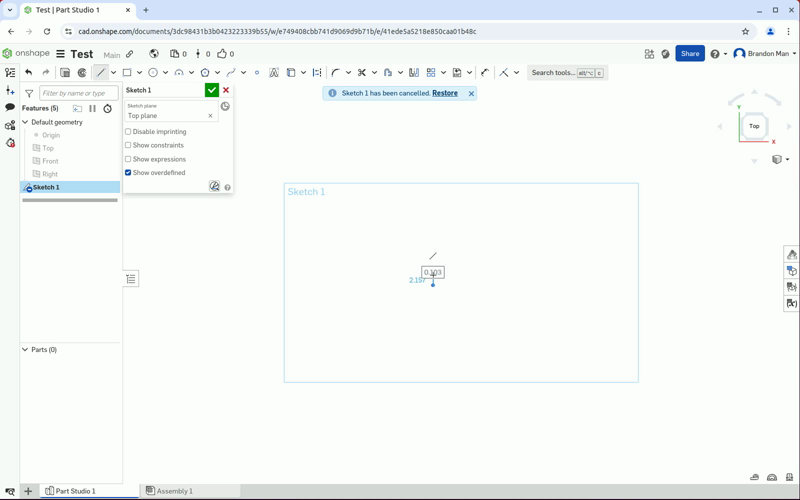
key_up(shift)
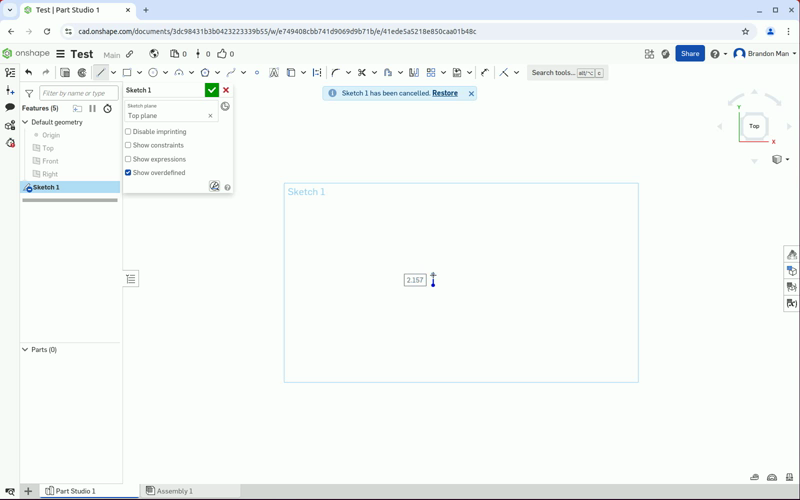
key_down(shift)
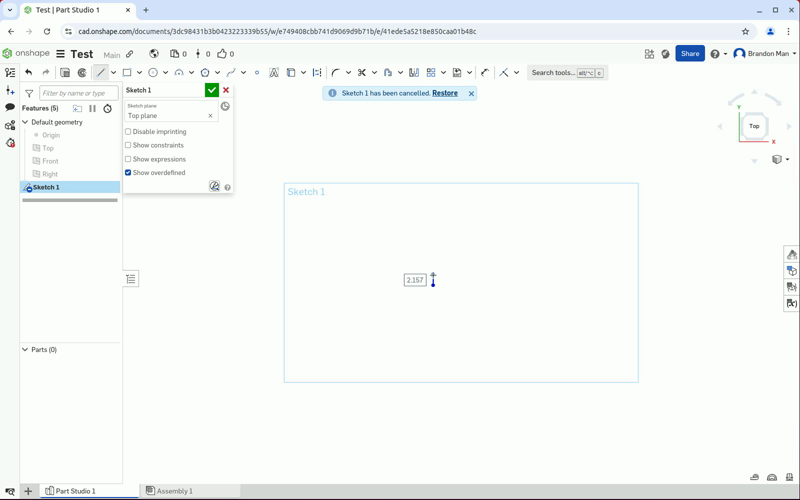
mouse_move(463, 274)
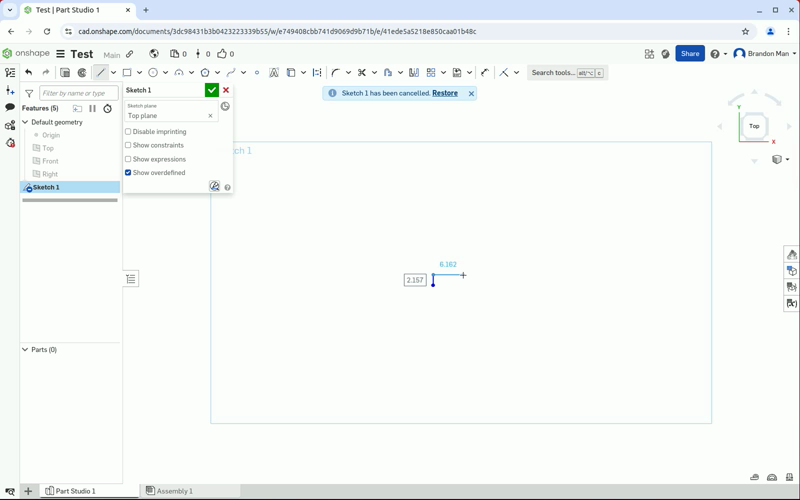
mouse_move(459, 274)
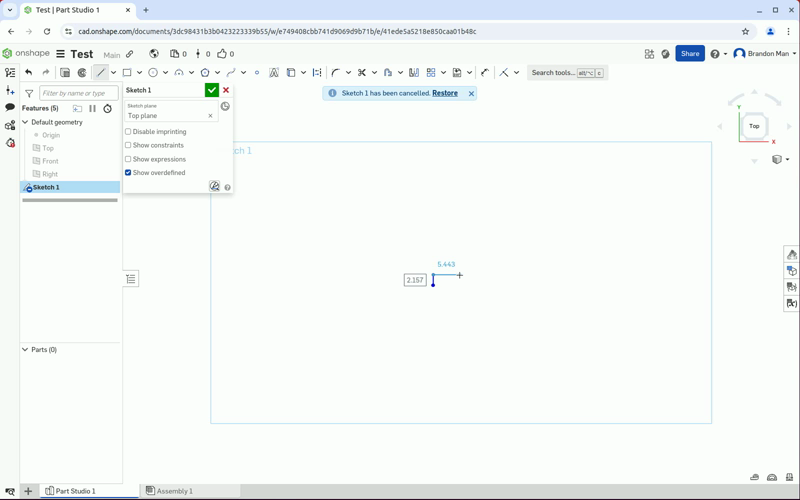
click(459, 274)
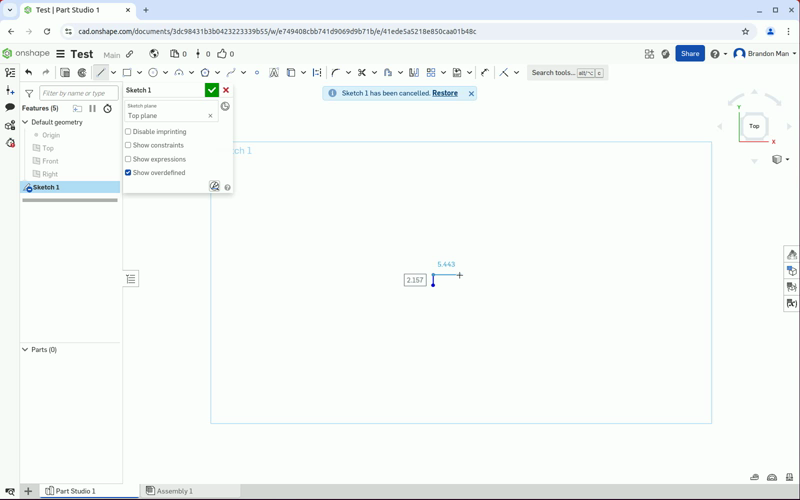
key_up(shift)
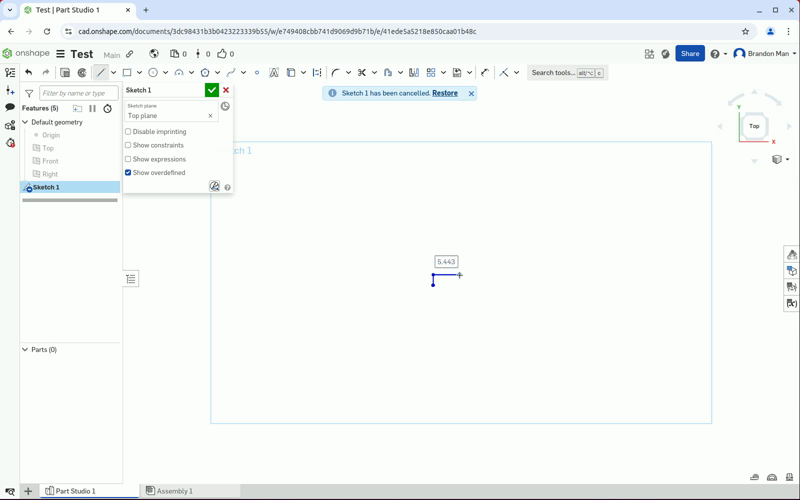
key_down(shift)
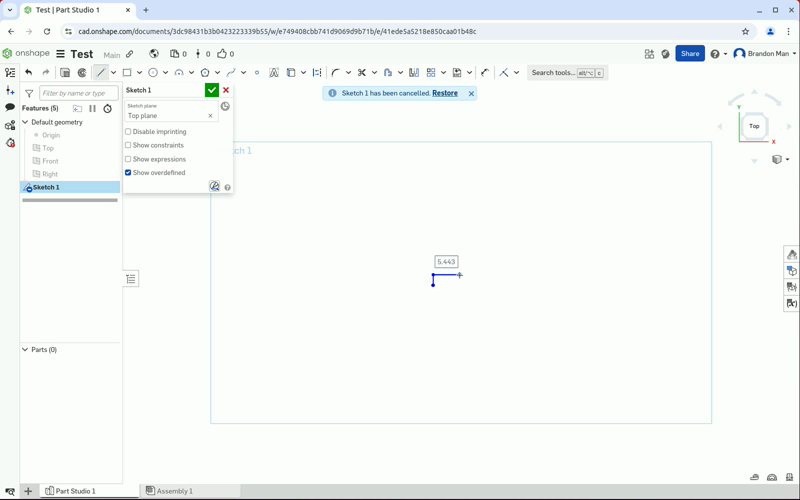
mouse_move(489, 274)
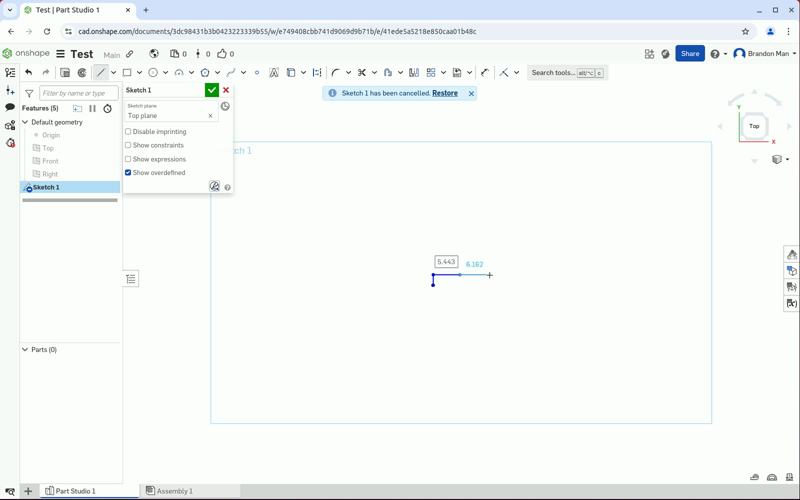
mouse_move(459, 285)
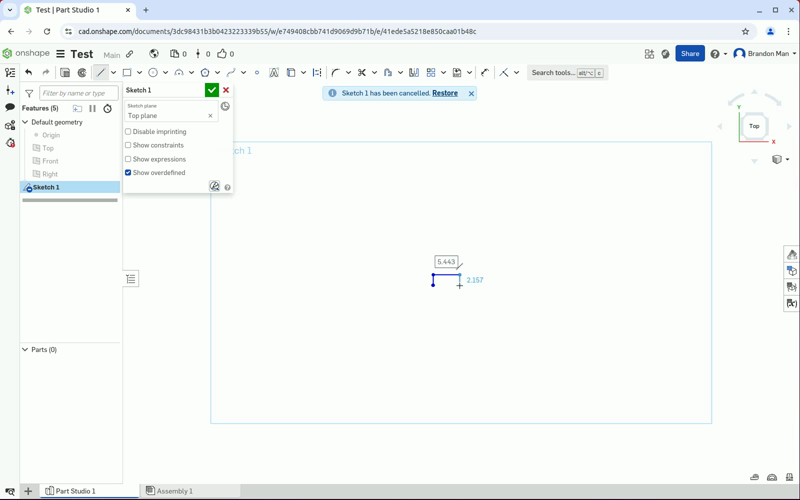
click(459, 285)
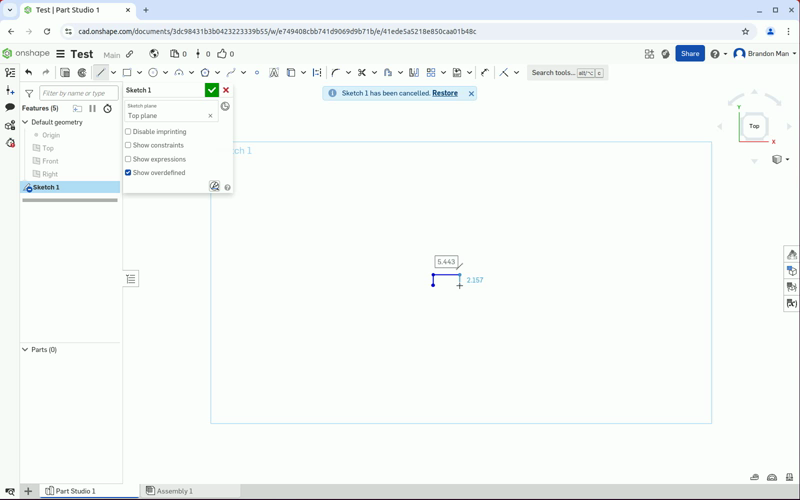
key_up(shift)
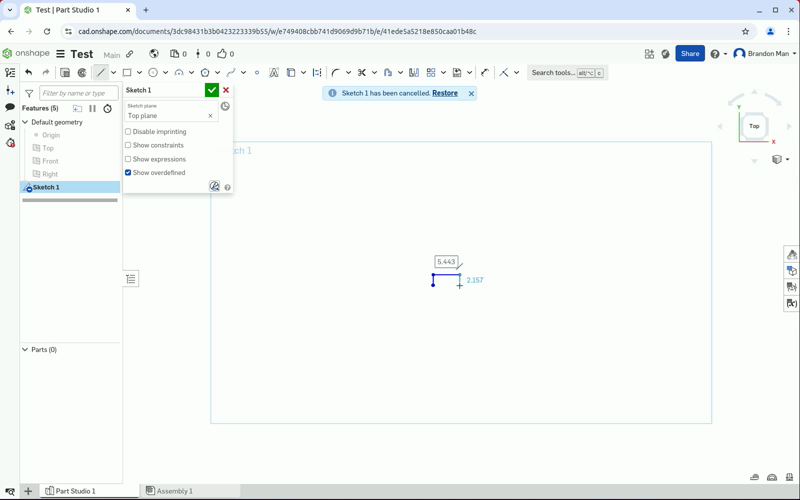
key_down(shift)
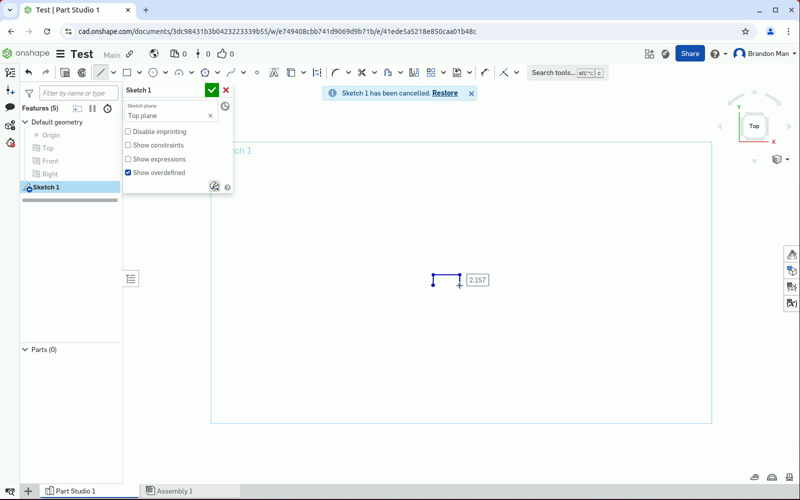
mouse_move(489, 285)
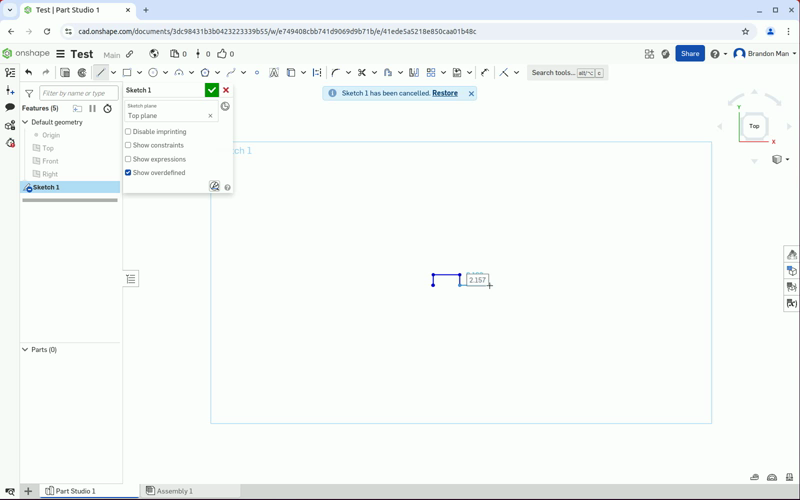
mouse_move(460, 285)
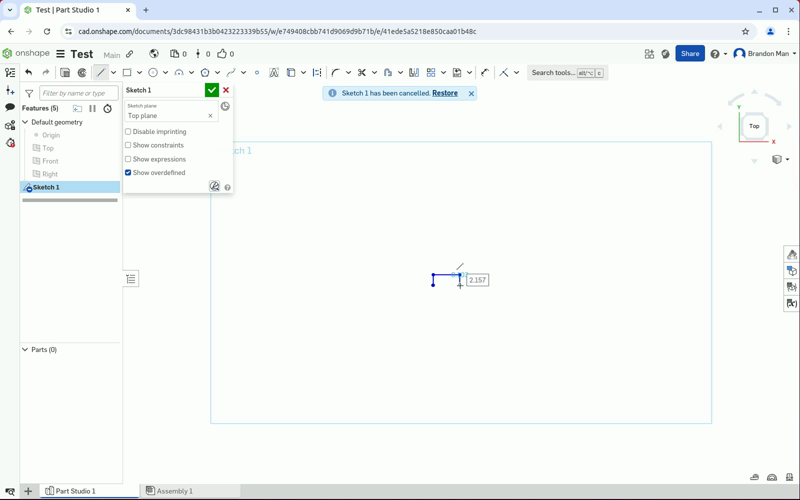
scroll(6)
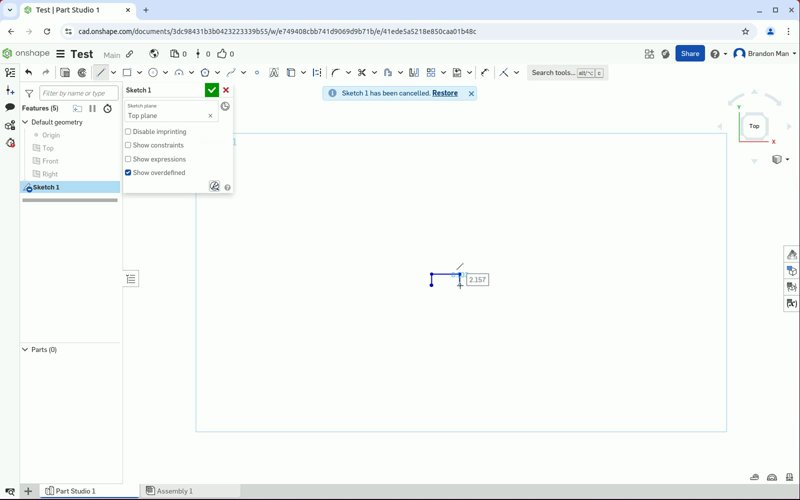
scroll(6)
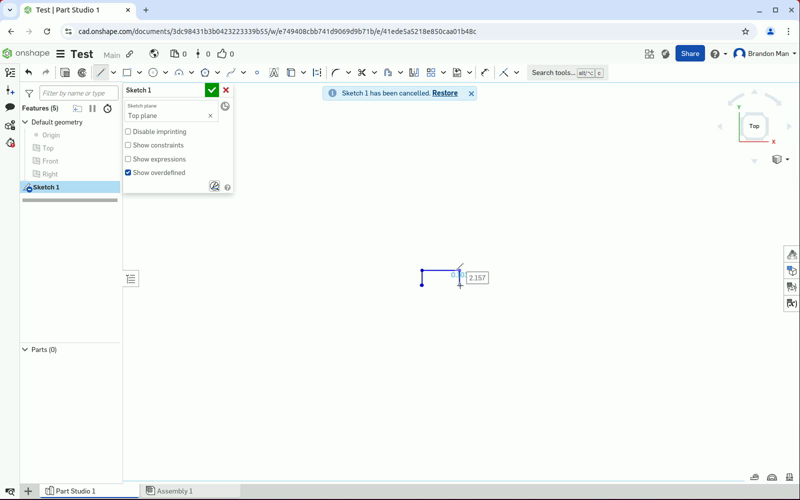
scroll(6)
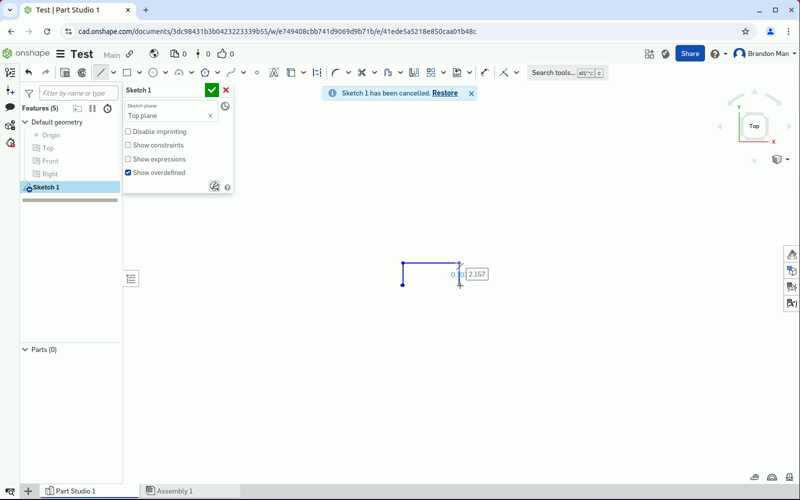
scroll(6)
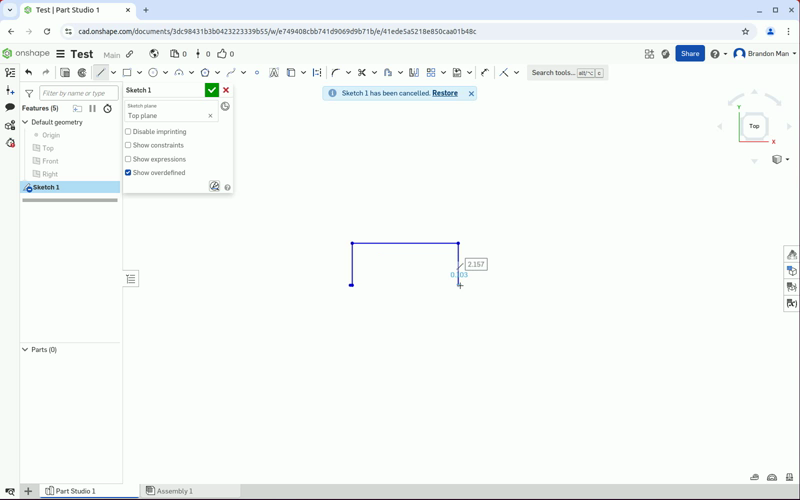
scroll(6)
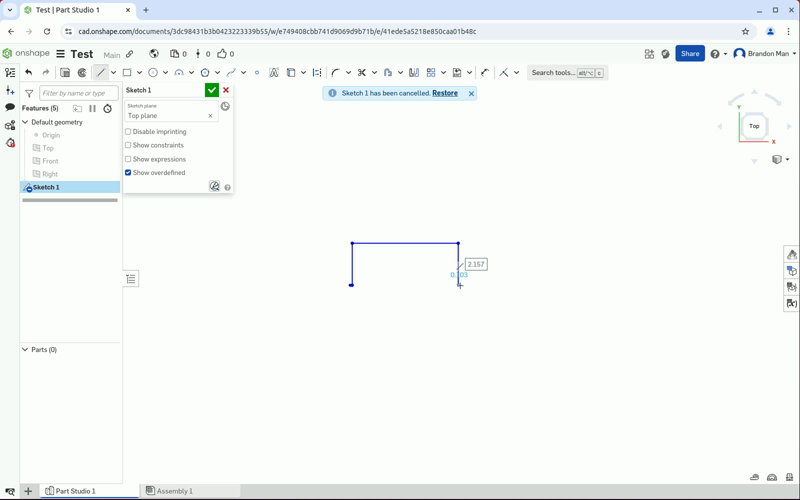
scroll(6)
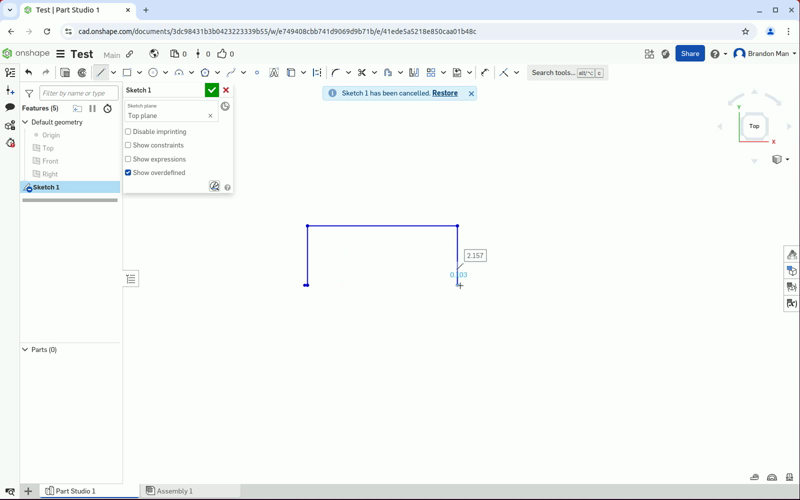
scroll(6)
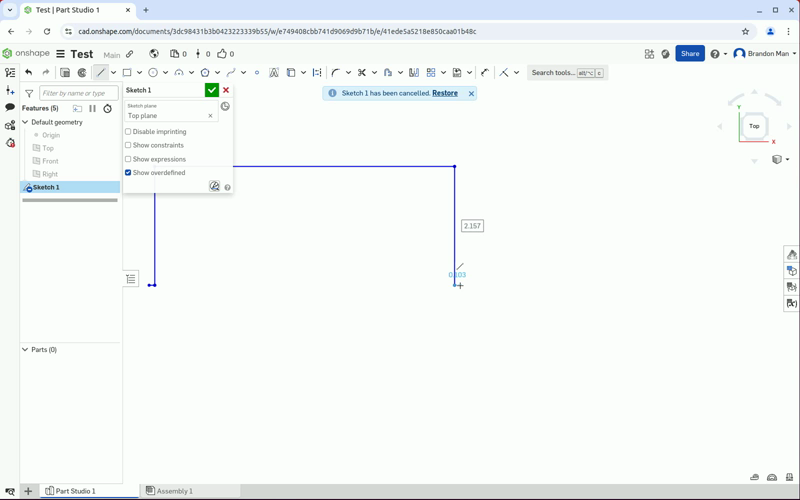
click(460, 285)
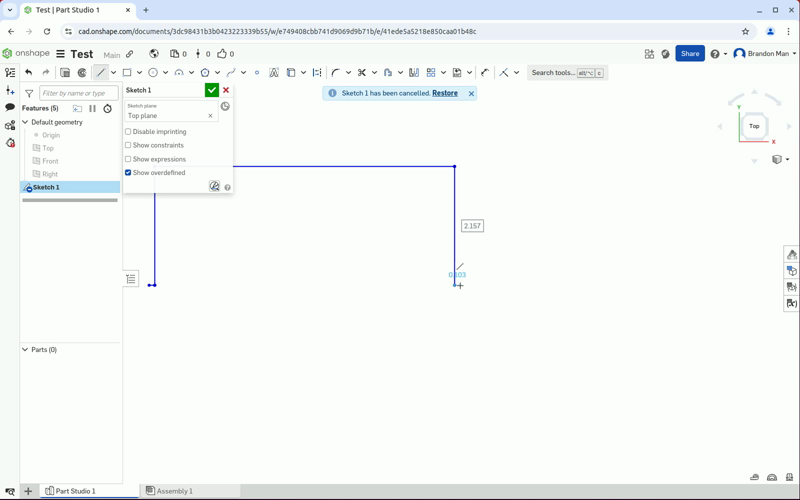
scroll(-6)
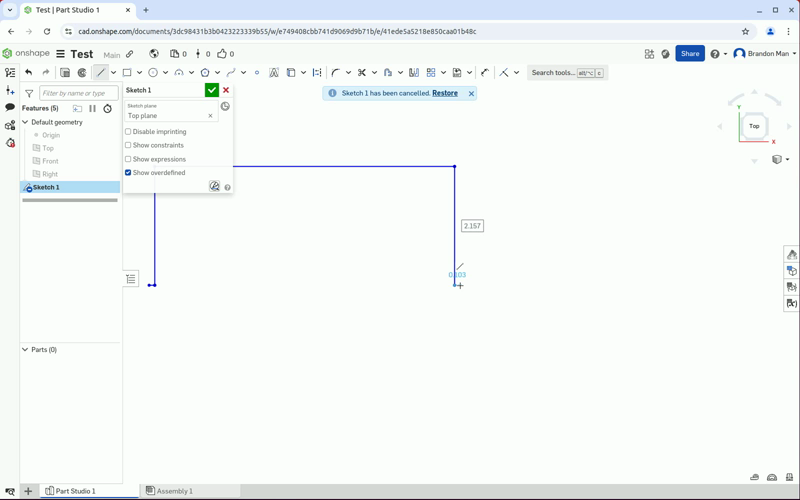
scroll(-6)
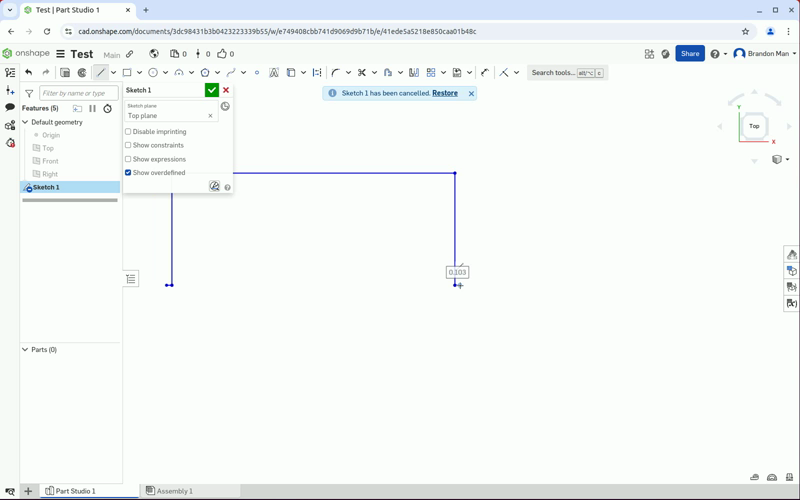
scroll(-6)
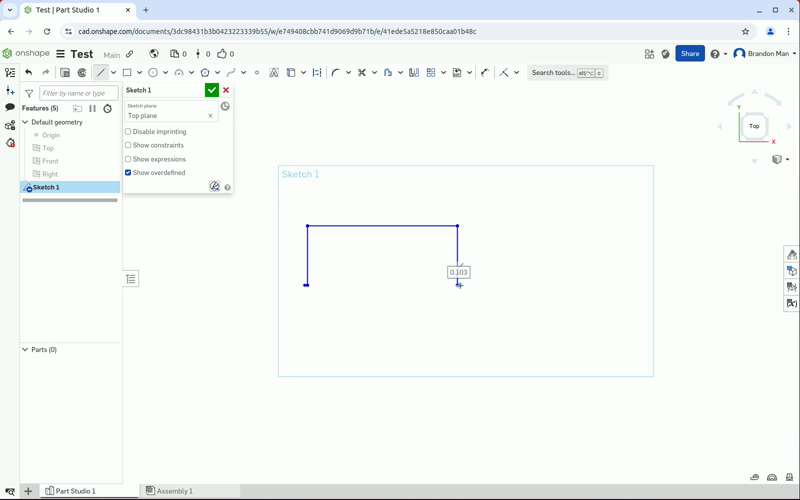
scroll(-6)
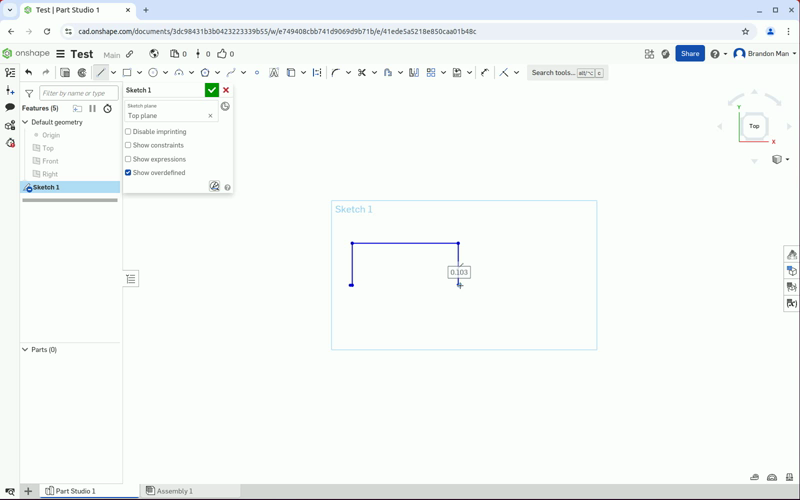
scroll(-6)
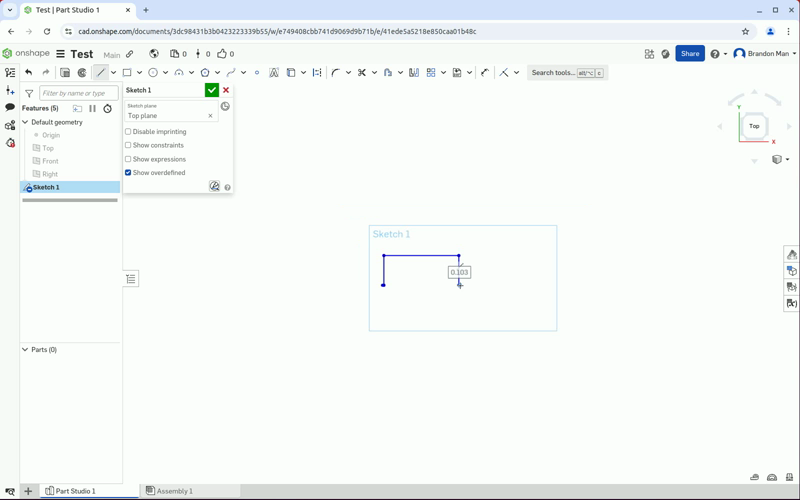
scroll(-6)
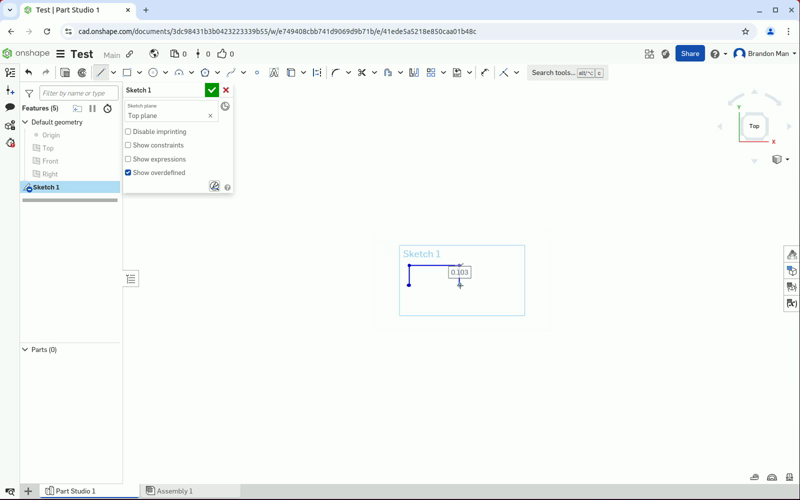
scroll(-6)
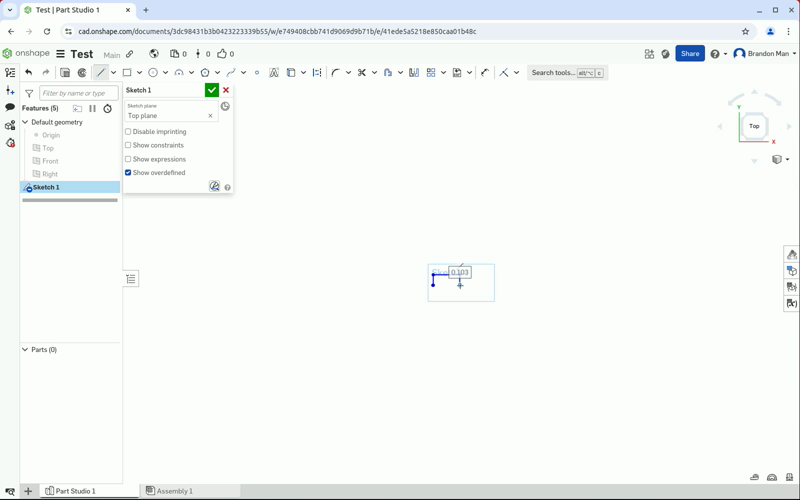
key_up(shift)
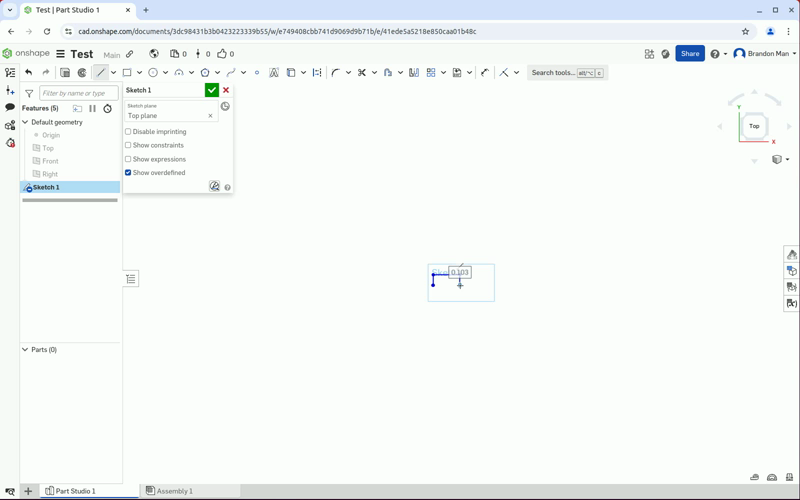
key_down(shift)
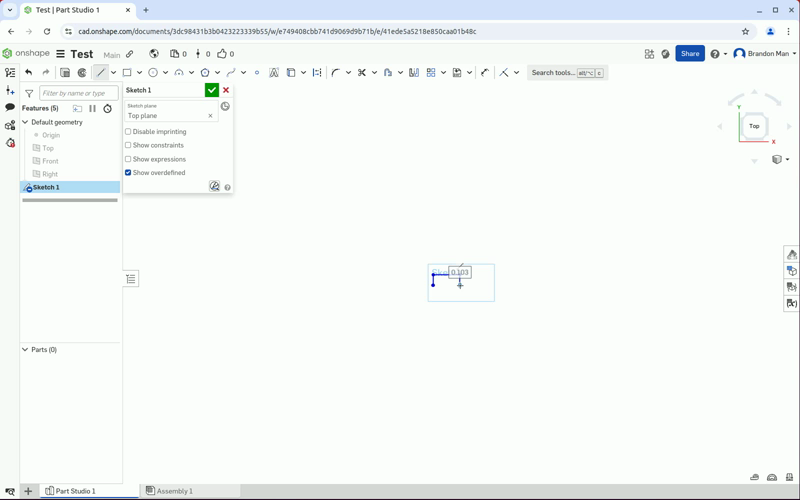
mouse_move(490, 285)
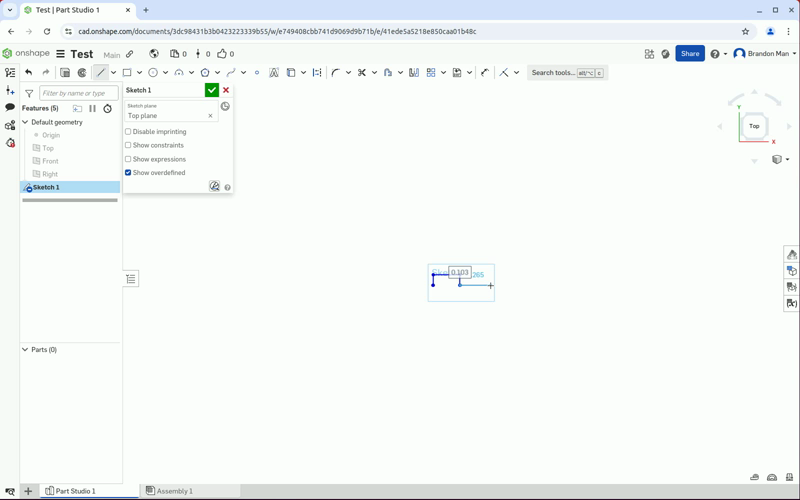
mouse_move(460, 274)
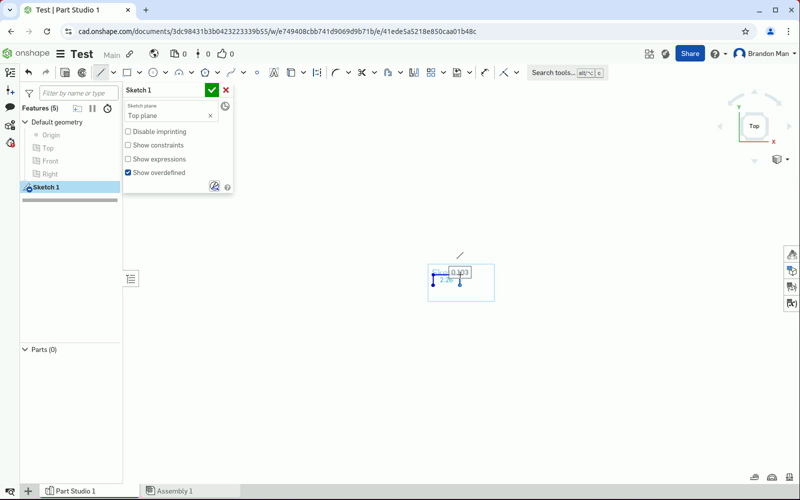
scroll(6)
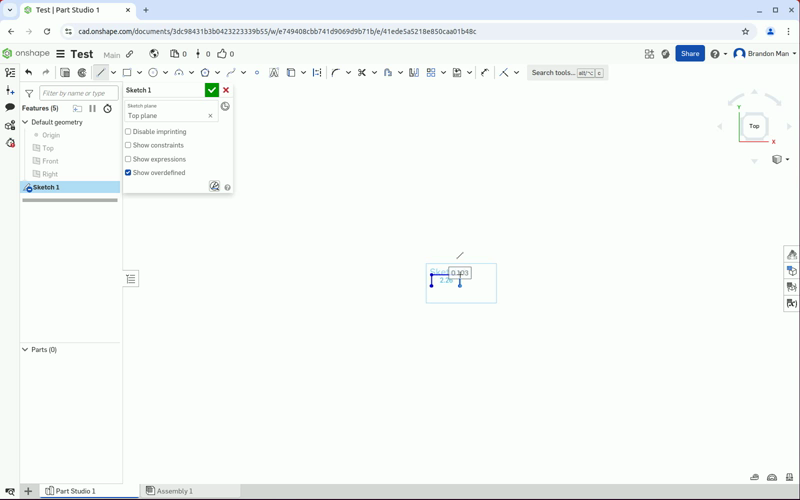
scroll(6)
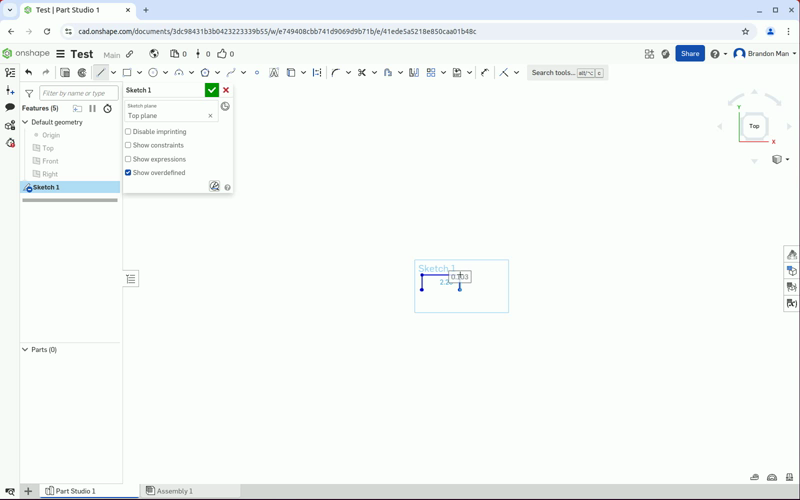
scroll(6)
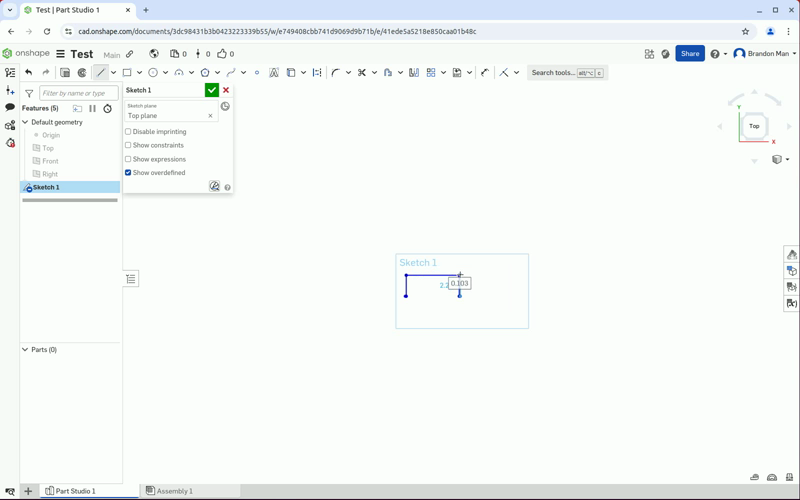
scroll(6)
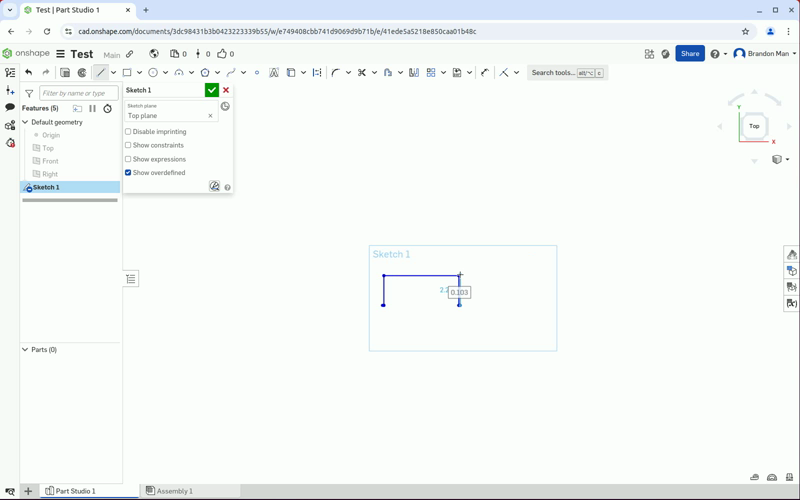
scroll(6)
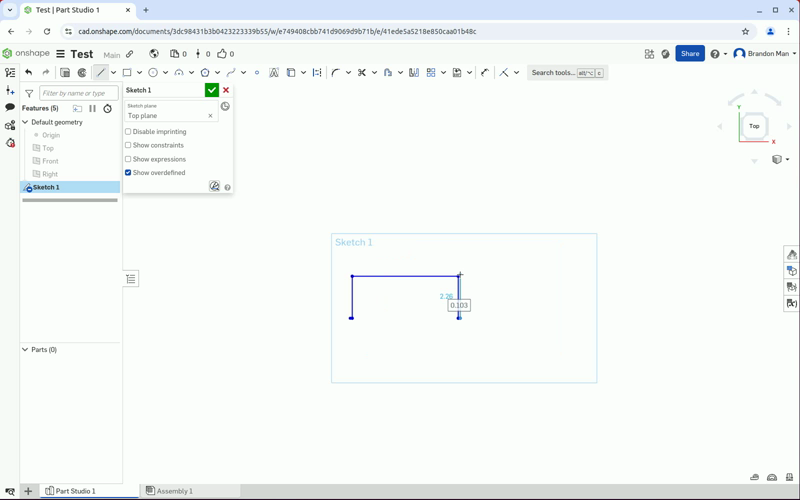
scroll(6)
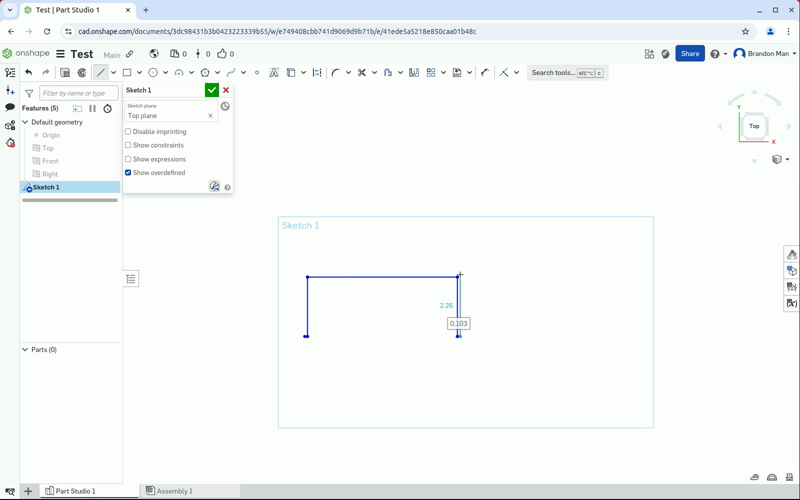
scroll(6)
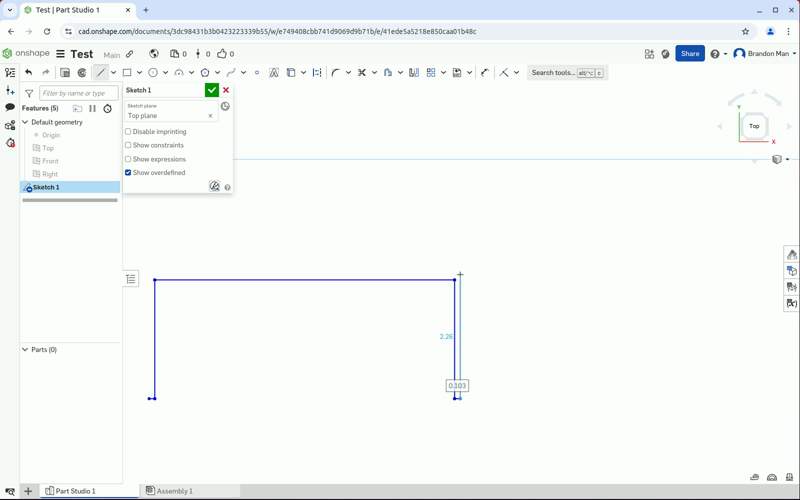
click(460, 274)
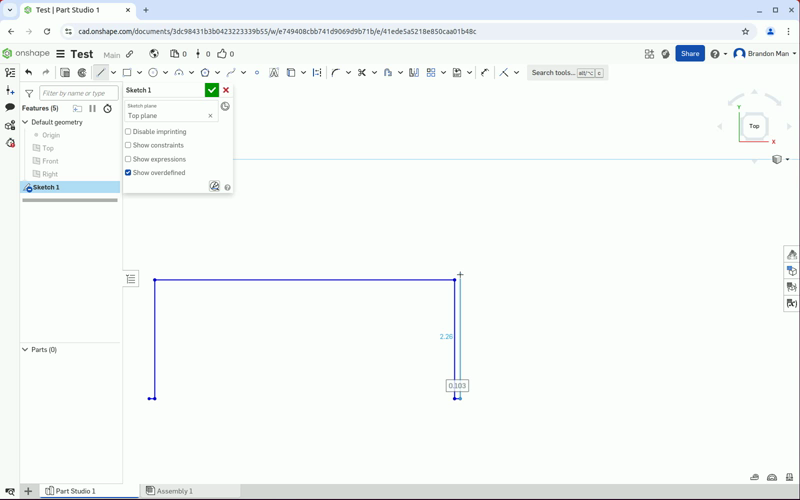
scroll(-6)
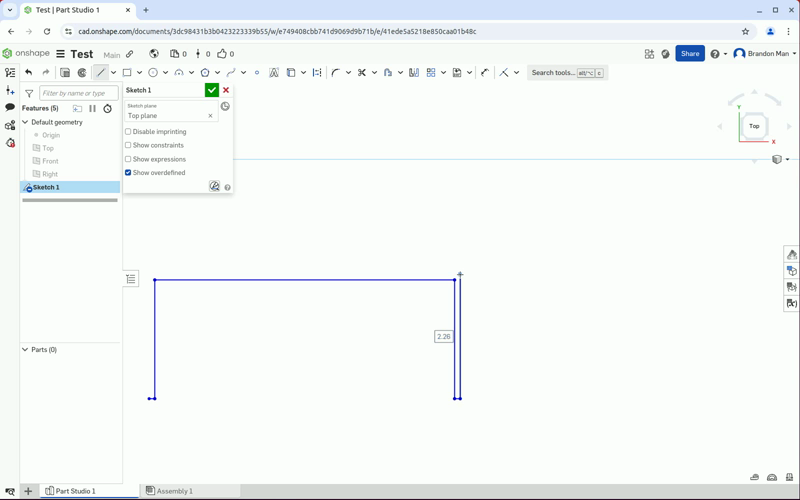
scroll(-6)
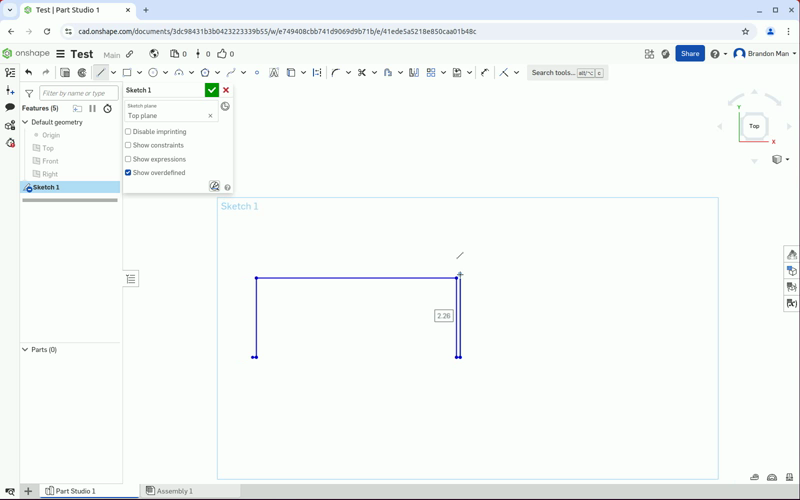
scroll(-6)
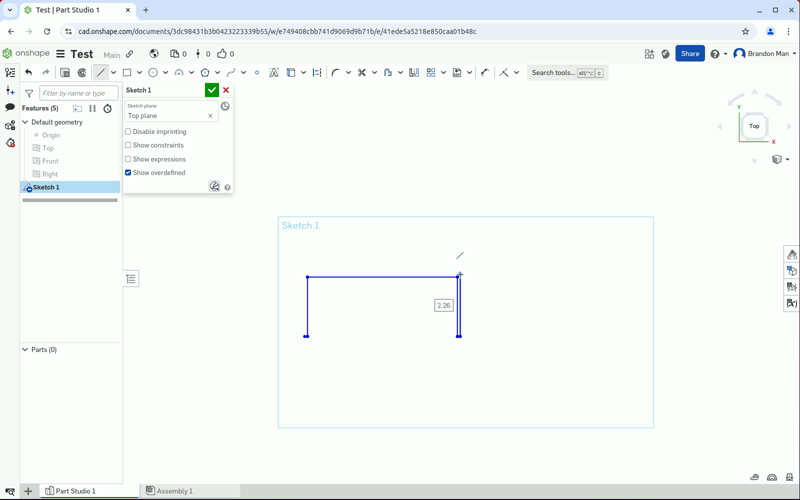
scroll(-6)
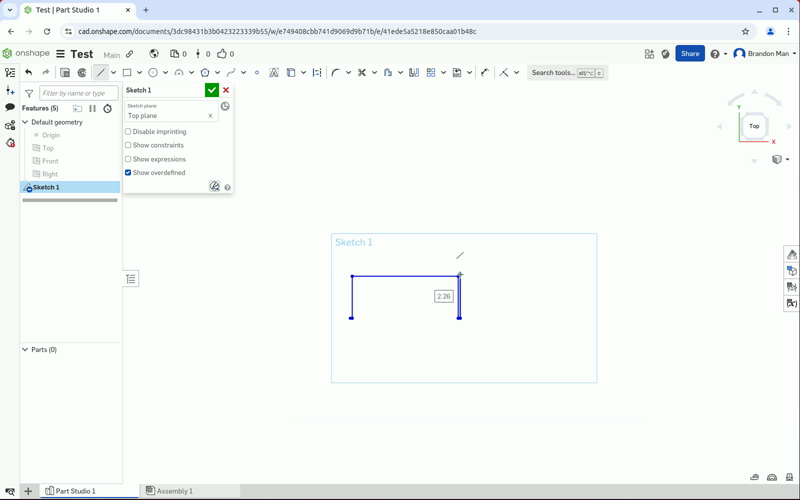
scroll(-6)
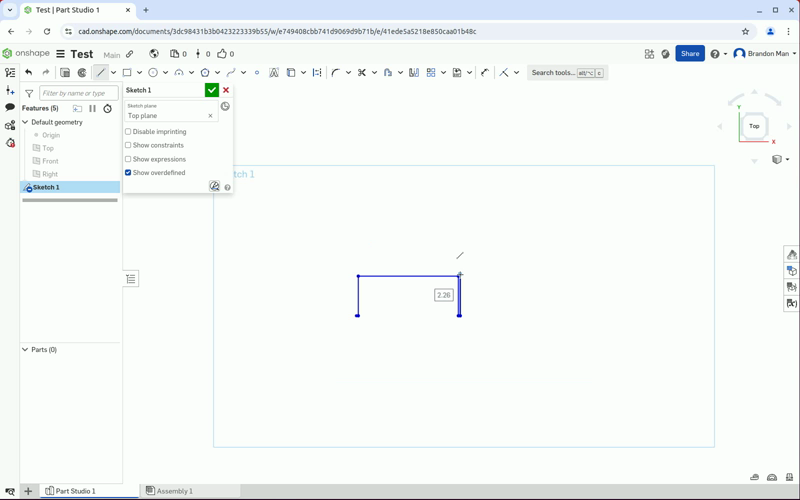
scroll(-6)
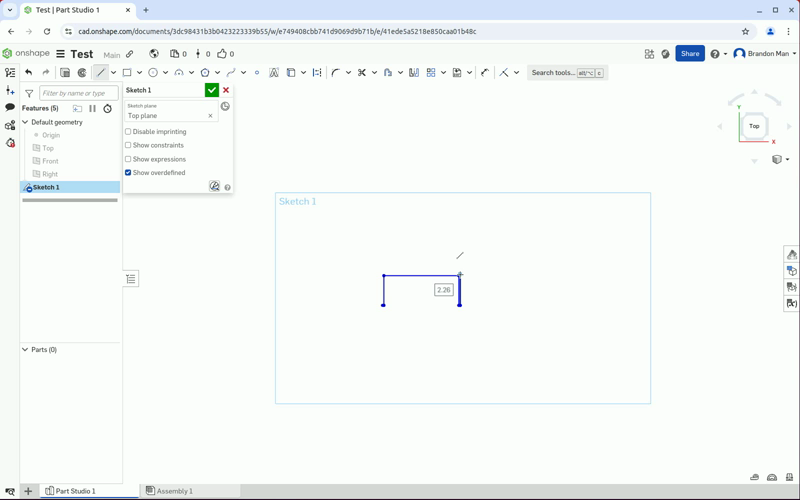
scroll(-6)
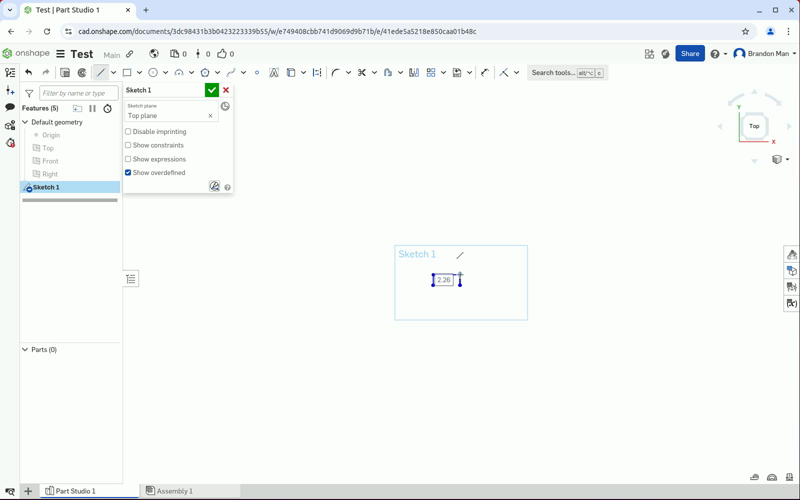
key_up(shift)
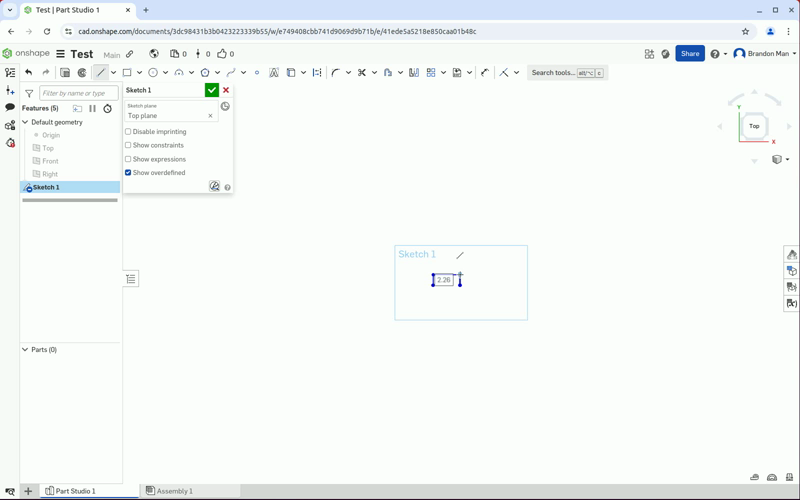
key_down(shift)
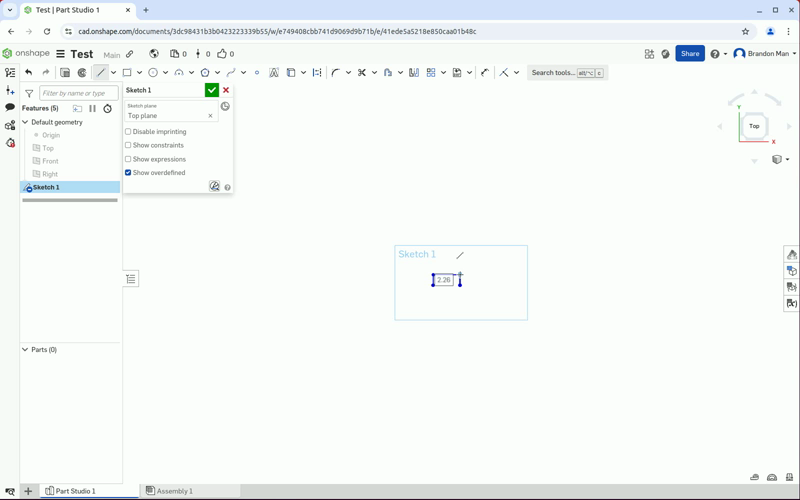
mouse_move(490, 274)
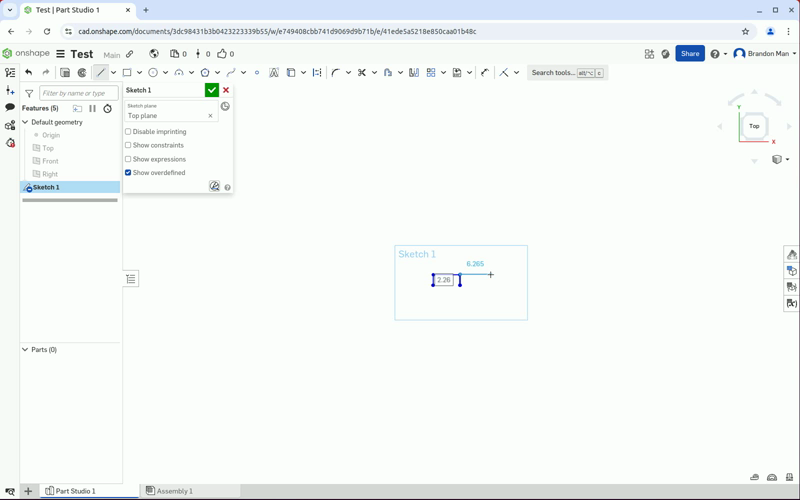
mouse_move(432, 274)
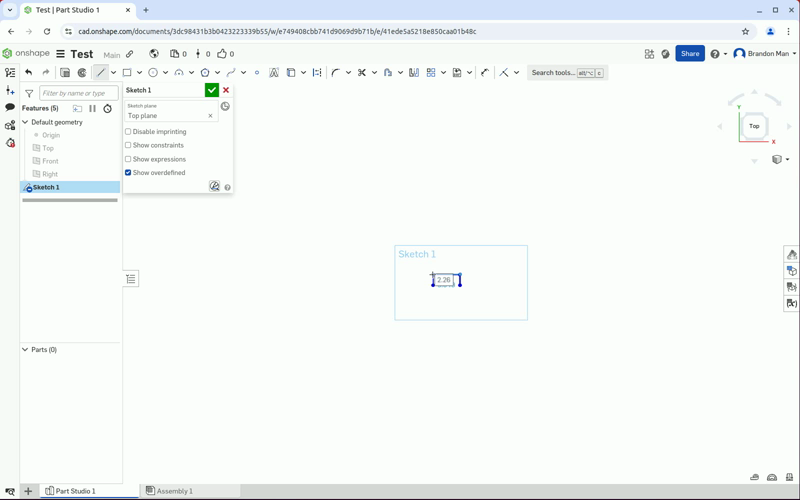
scroll(6)
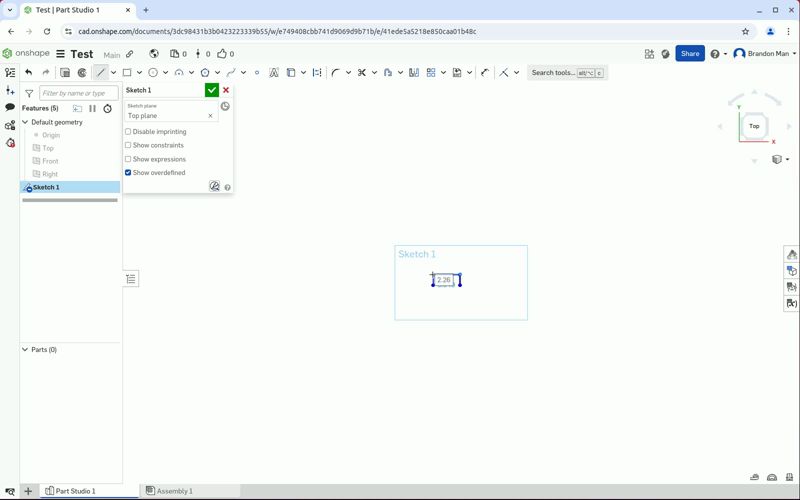
scroll(6)
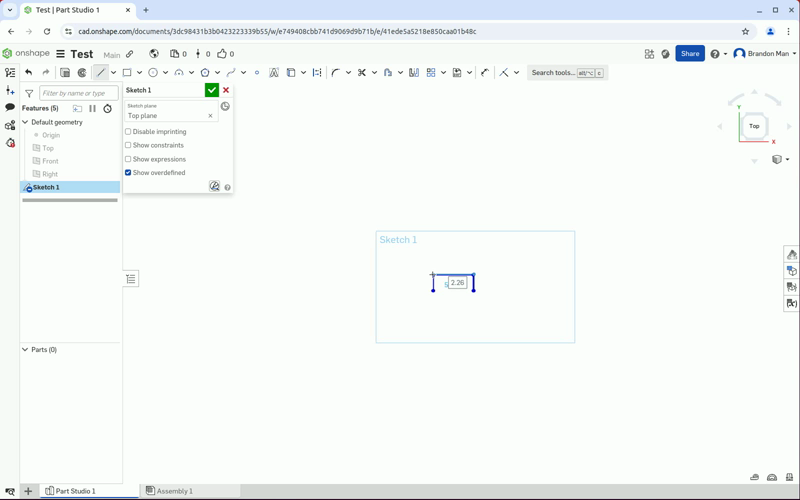
scroll(6)
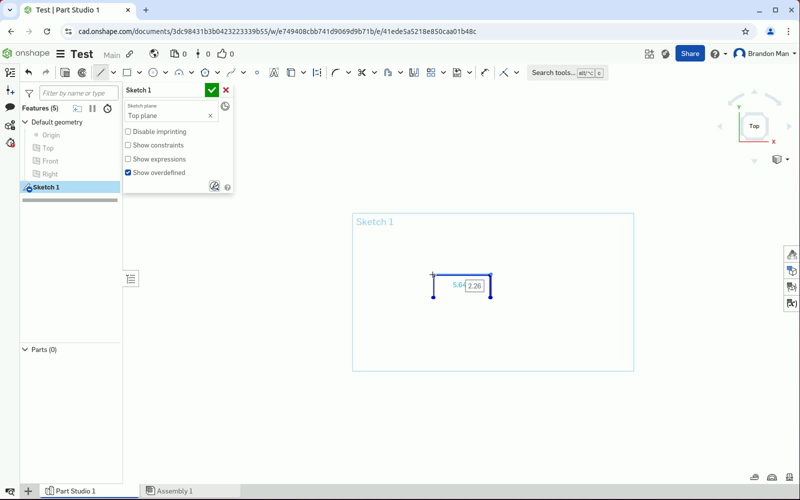
scroll(6)
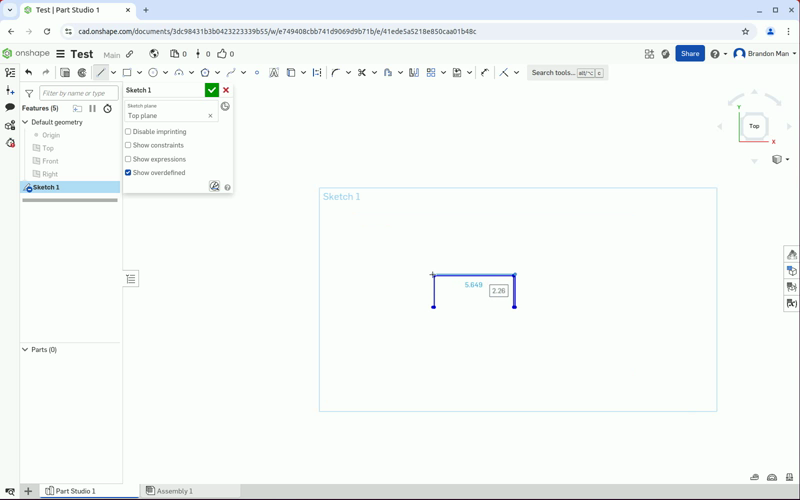
scroll(6)
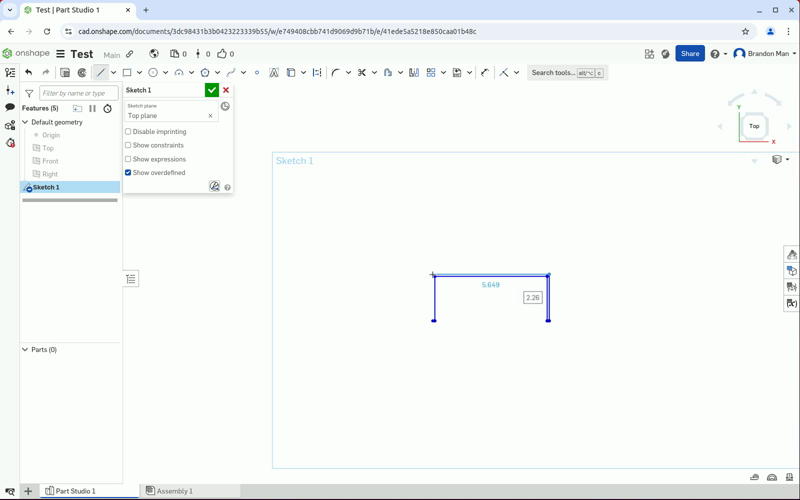
scroll(6)
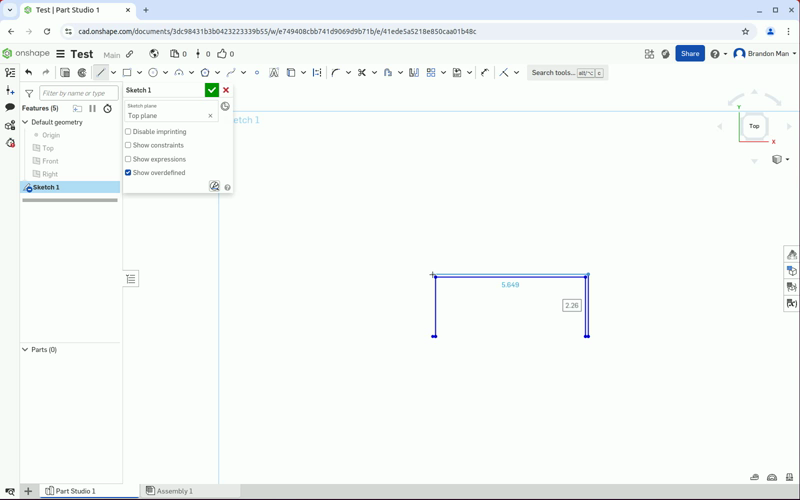
scroll(6)
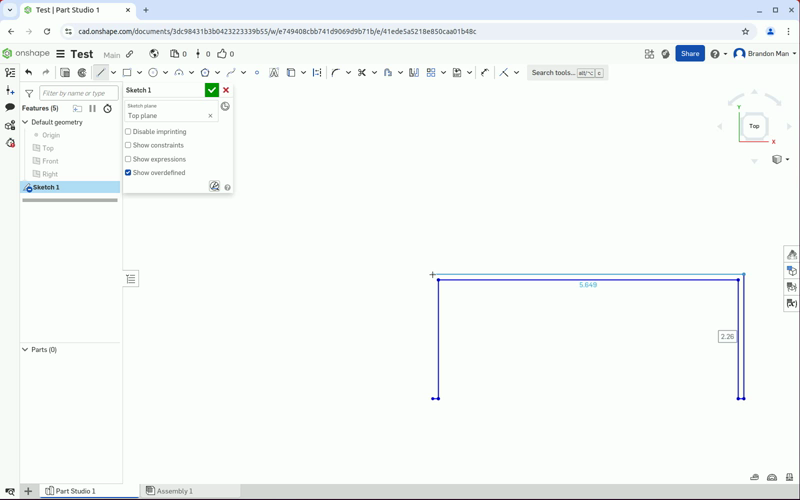
click(432, 274)
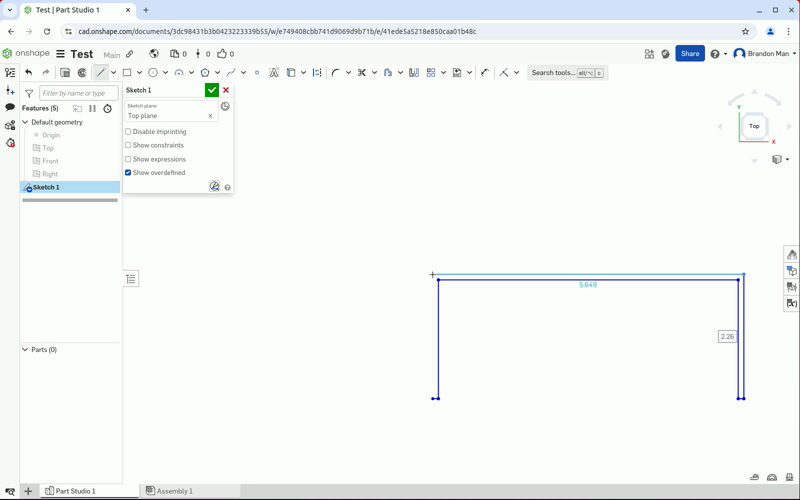
scroll(-6)
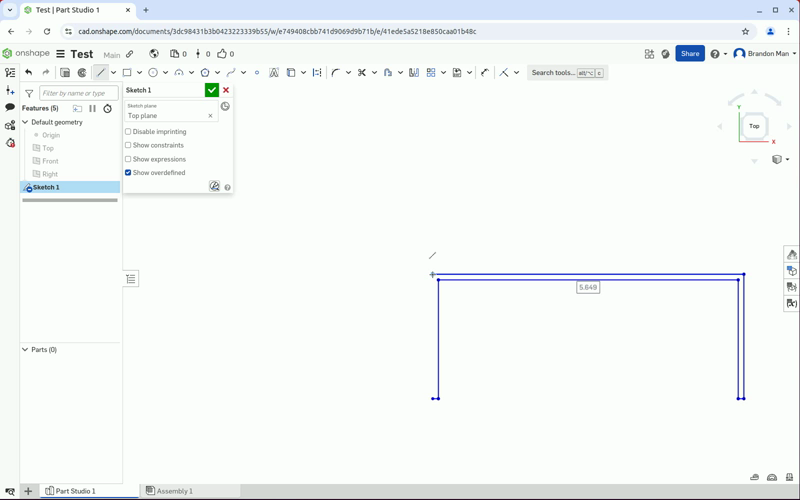
scroll(-6)
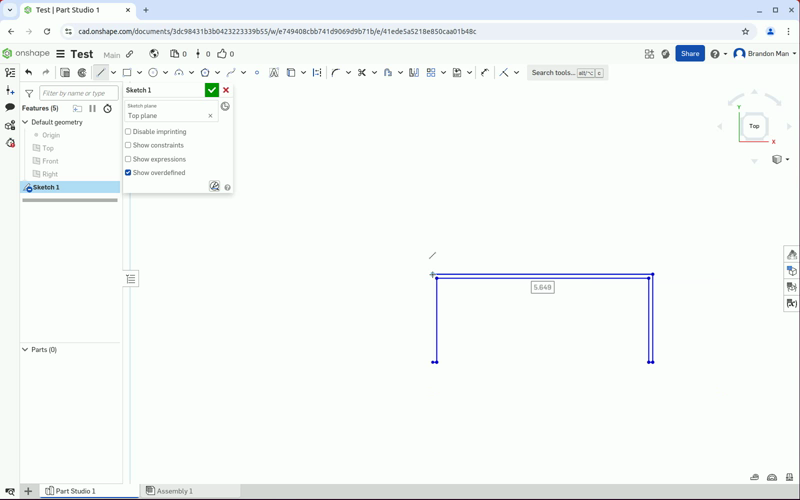
scroll(-6)
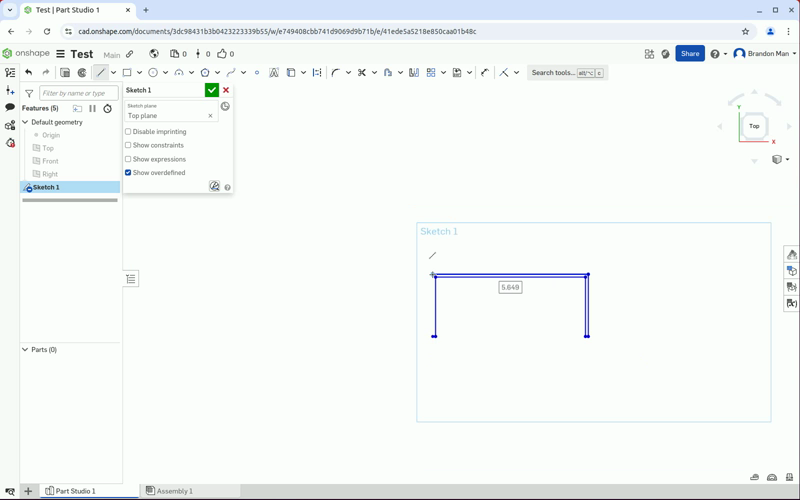
scroll(-6)
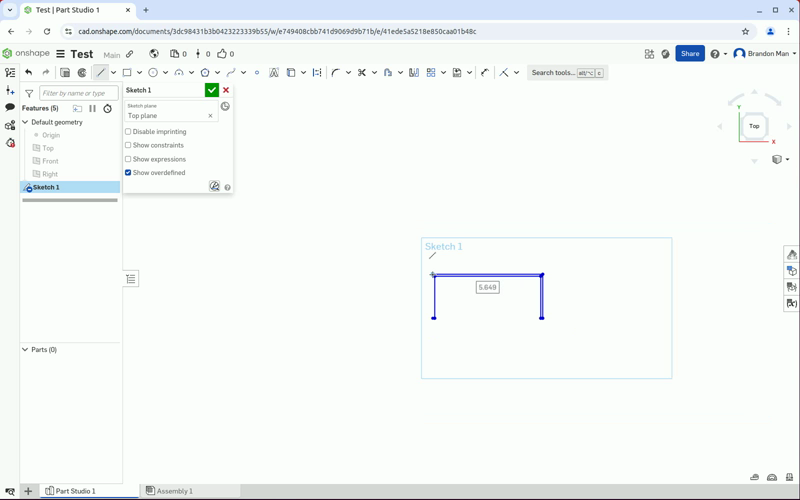
scroll(-6)
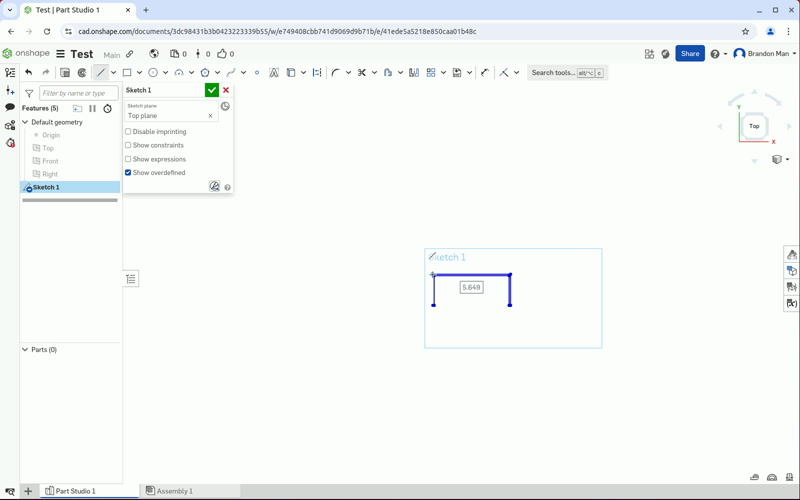
scroll(-6)
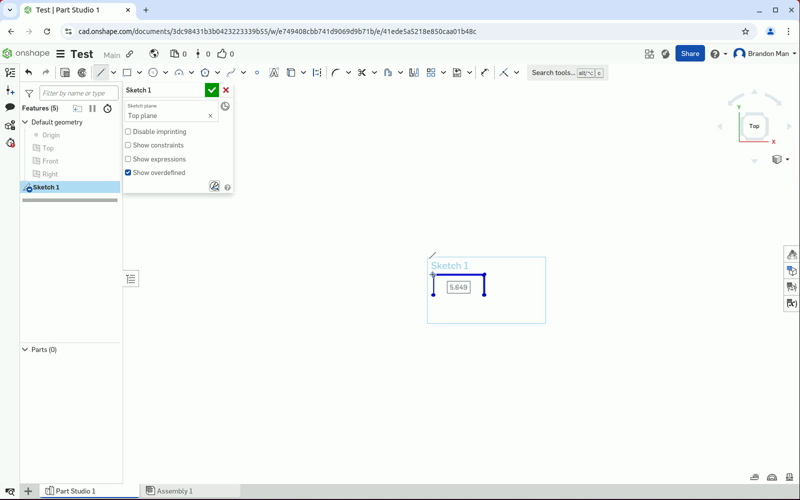
scroll(-6)
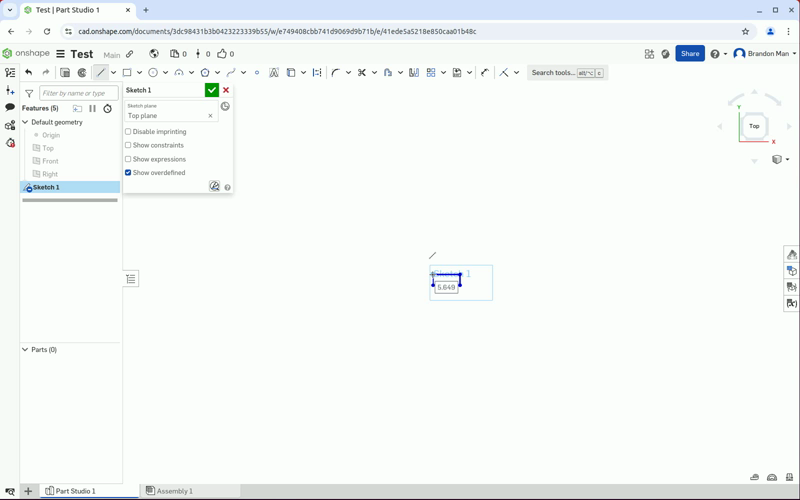
key_up(shift)
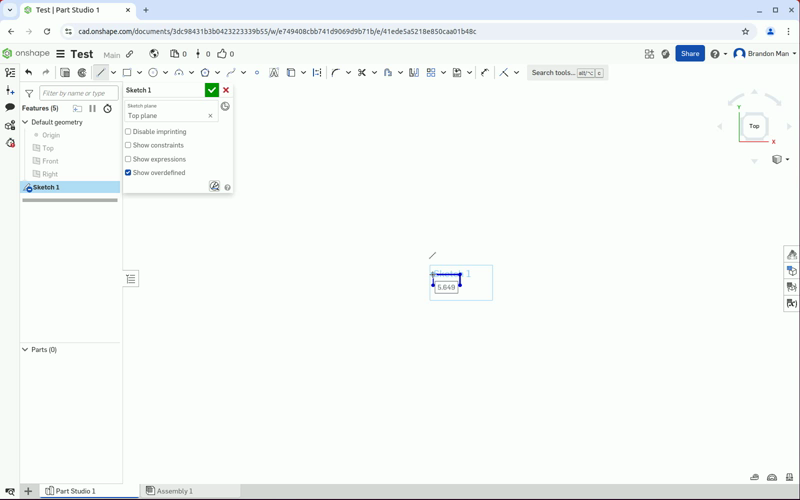
mouse_move(462, 274)
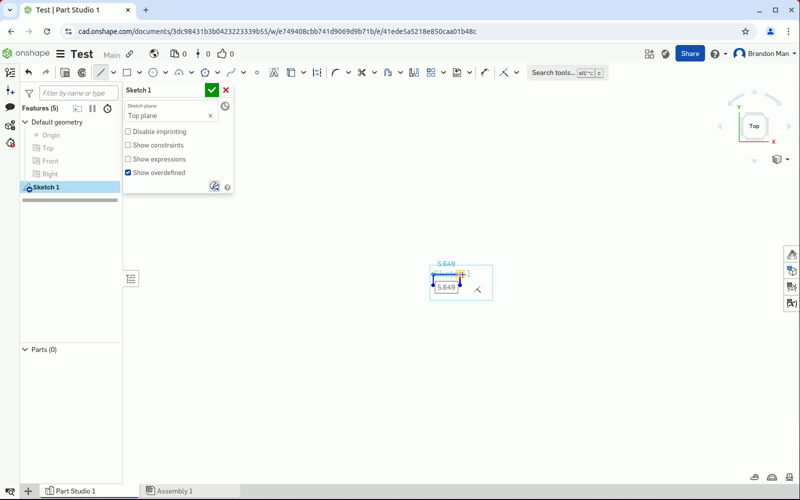
key_down(shift)
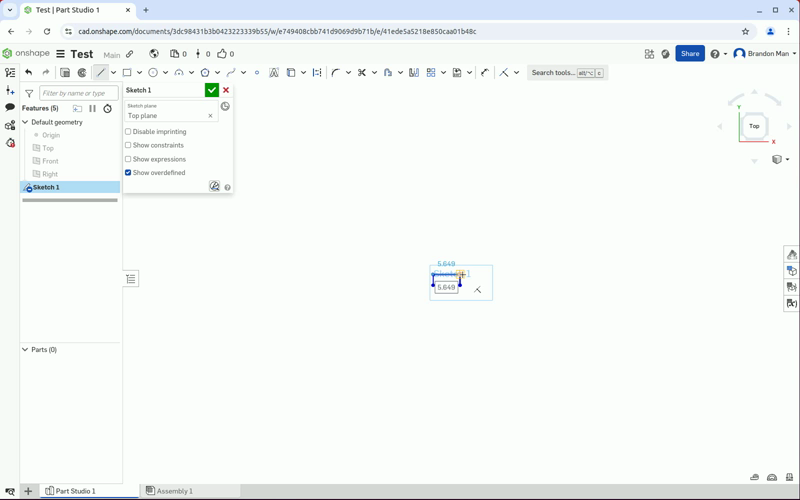
mouse_move(432, 285)
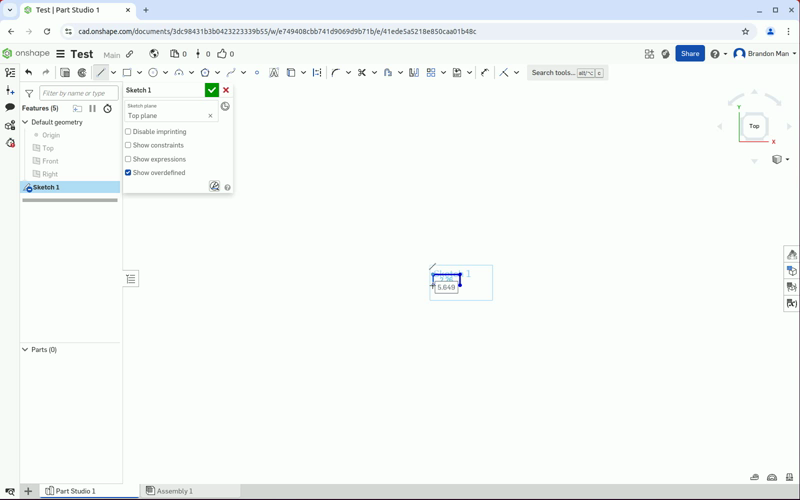
scroll(6)
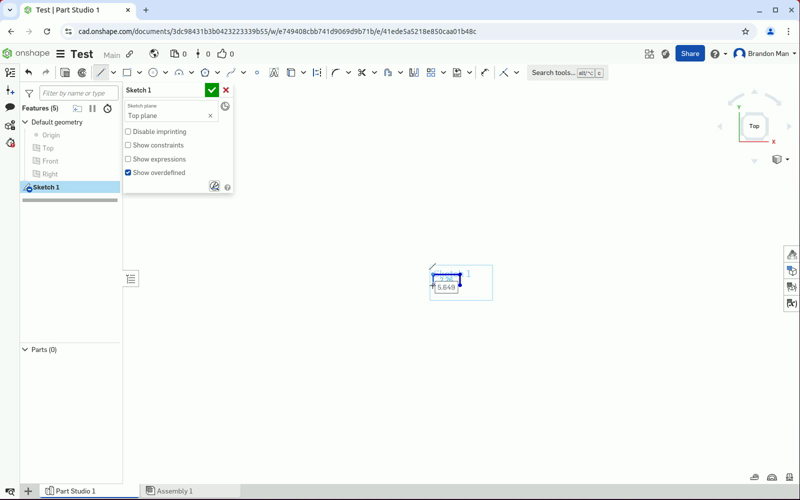
scroll(6)
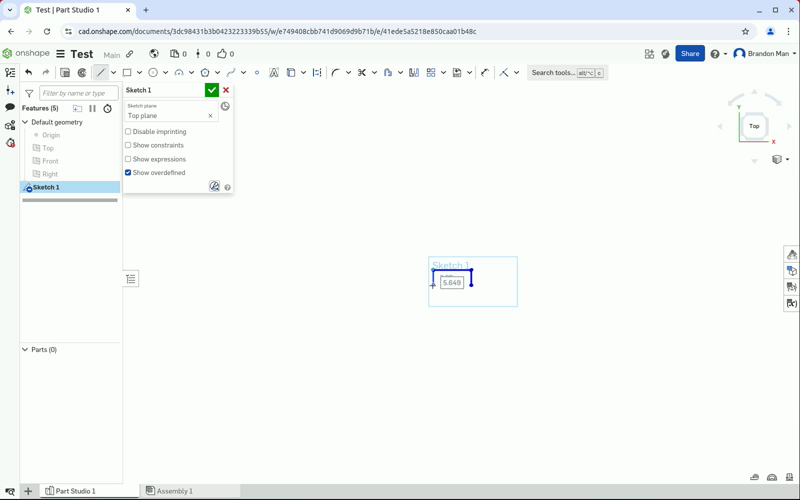
scroll(6)
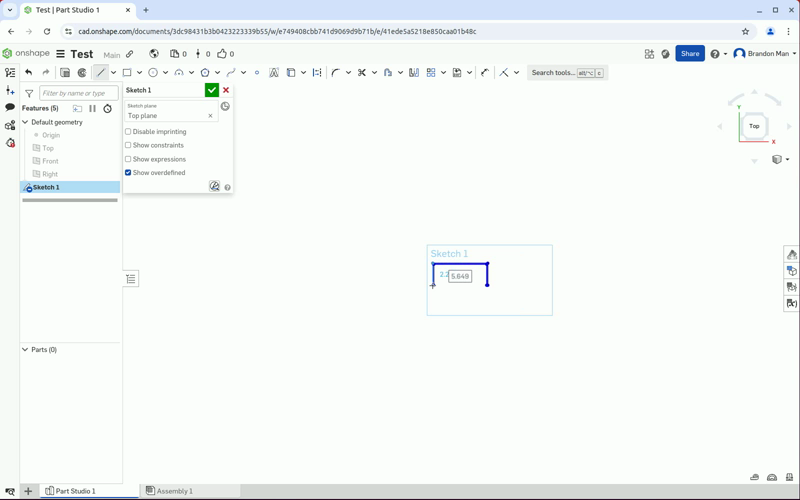
scroll(6)
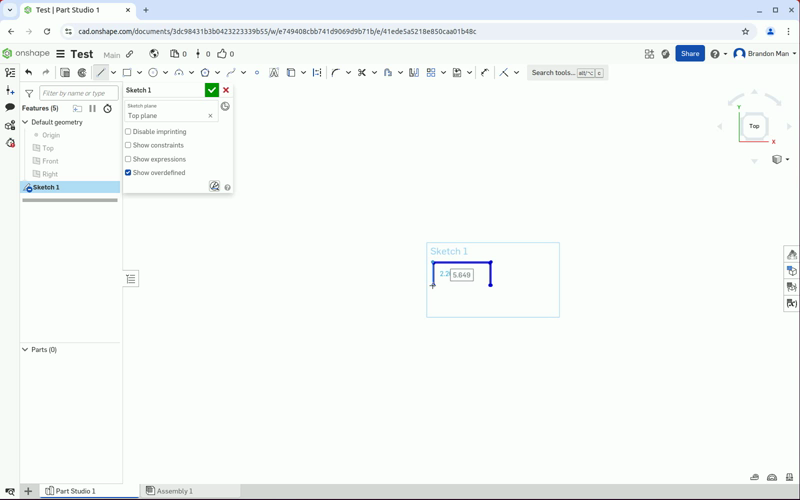
scroll(6)
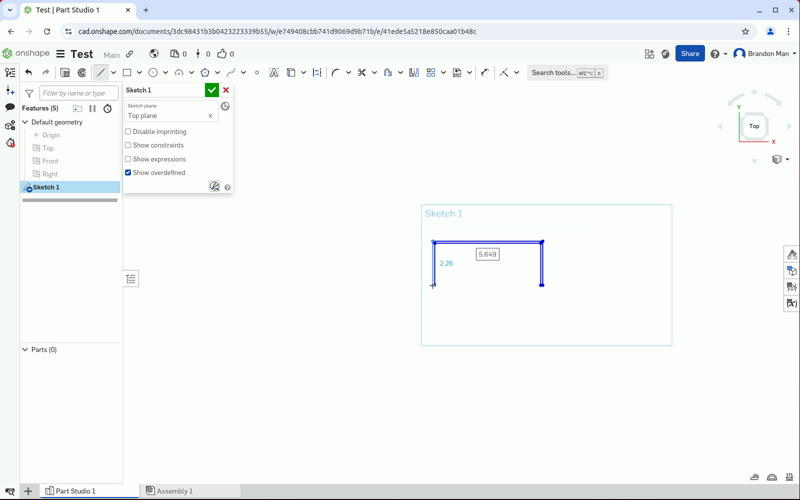
scroll(6)
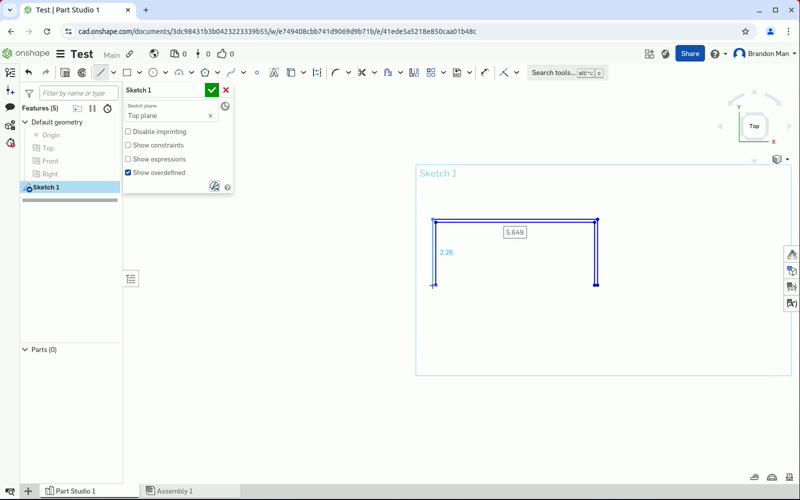
scroll(6)
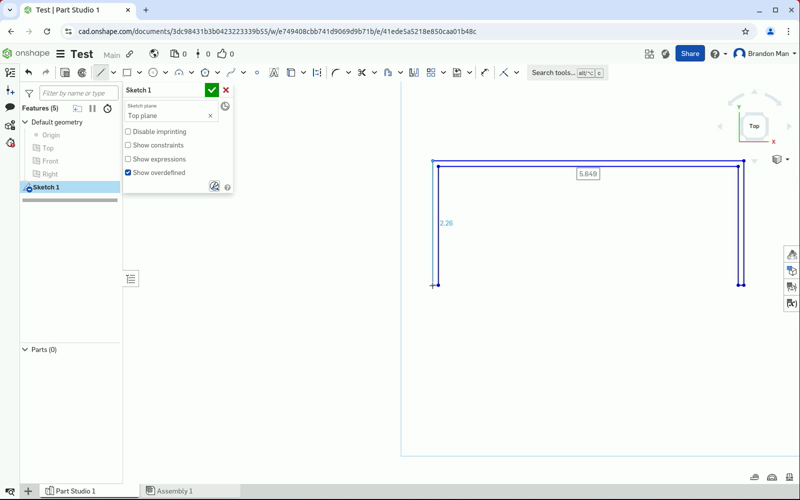
key_up(shift)
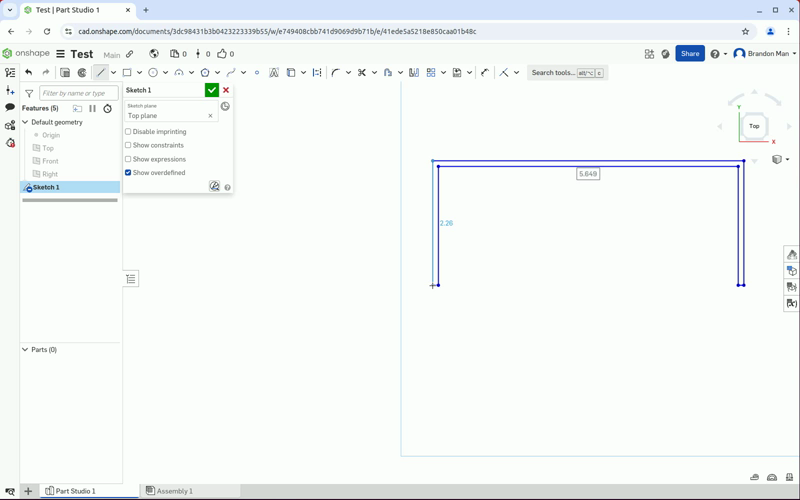
click(432, 285)
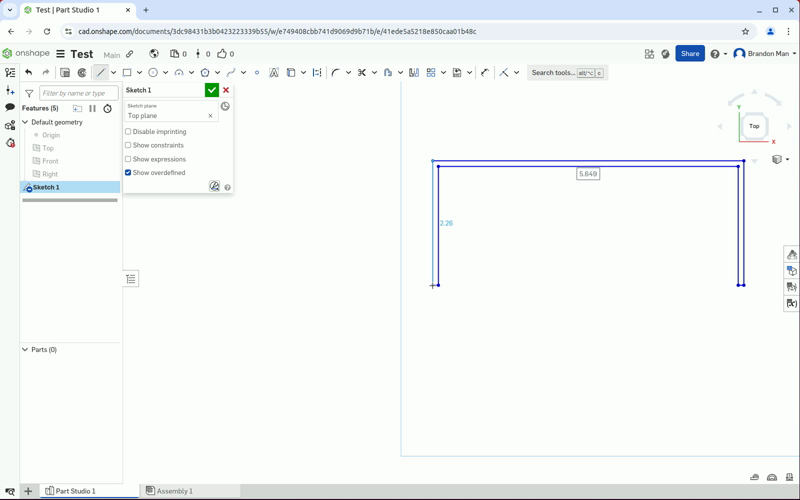
scroll(-6)
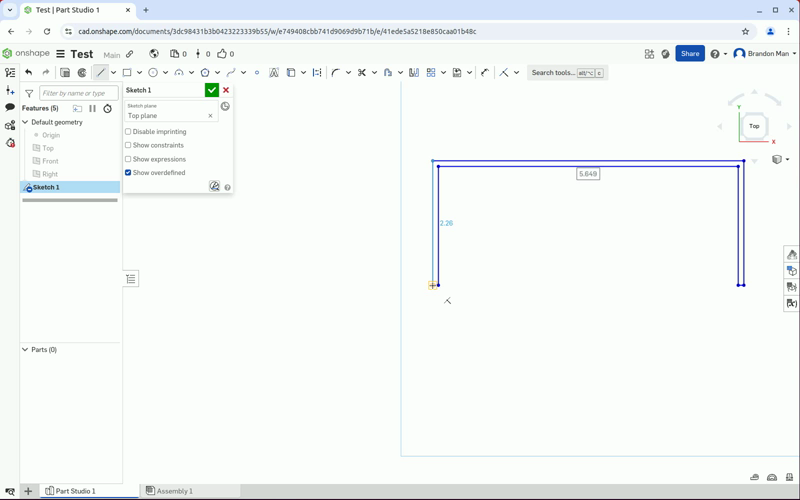
scroll(-6)
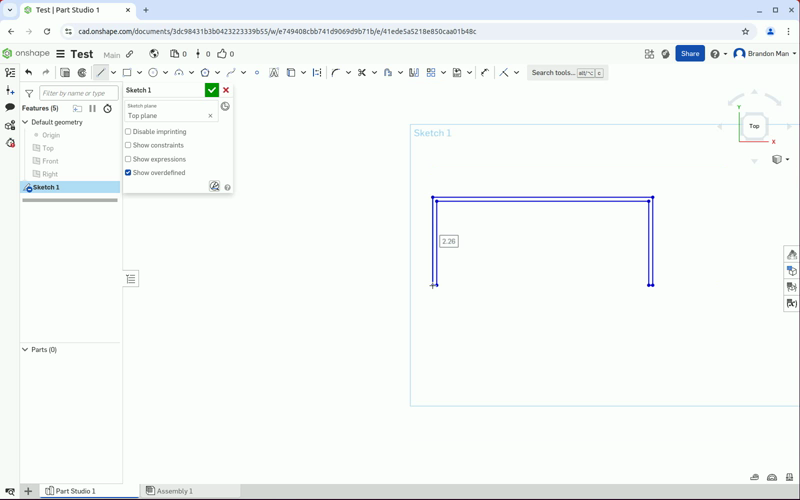
scroll(-6)
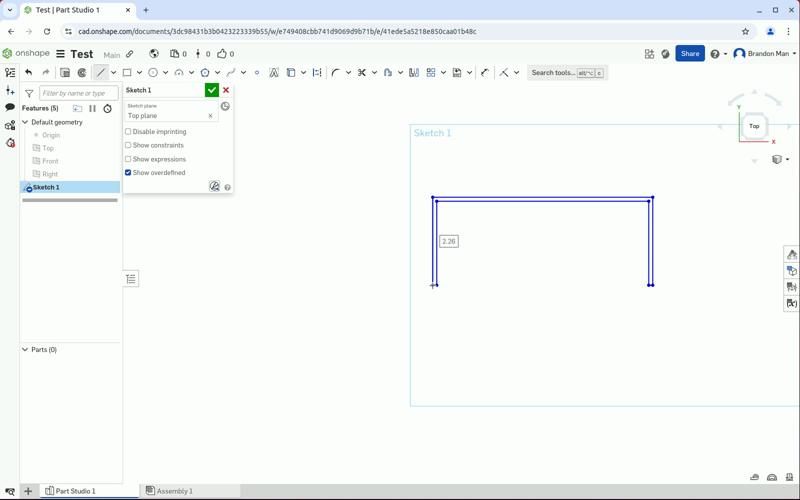
scroll(-6)
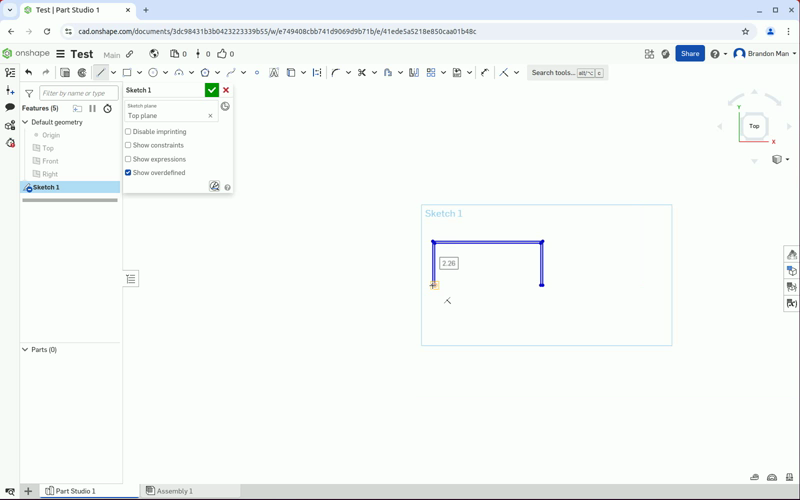
scroll(-6)
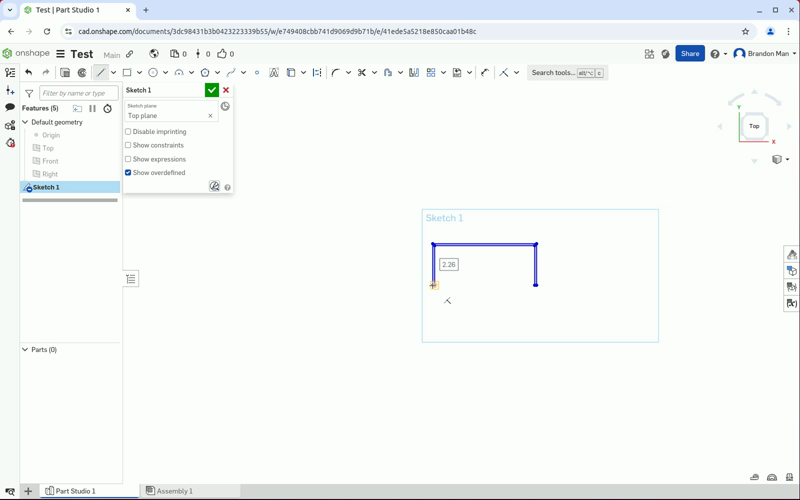
scroll(-6)
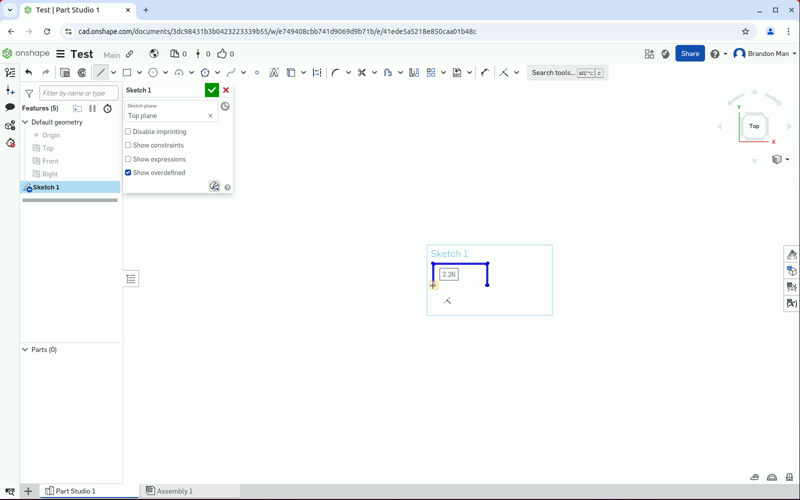
scroll(-6)
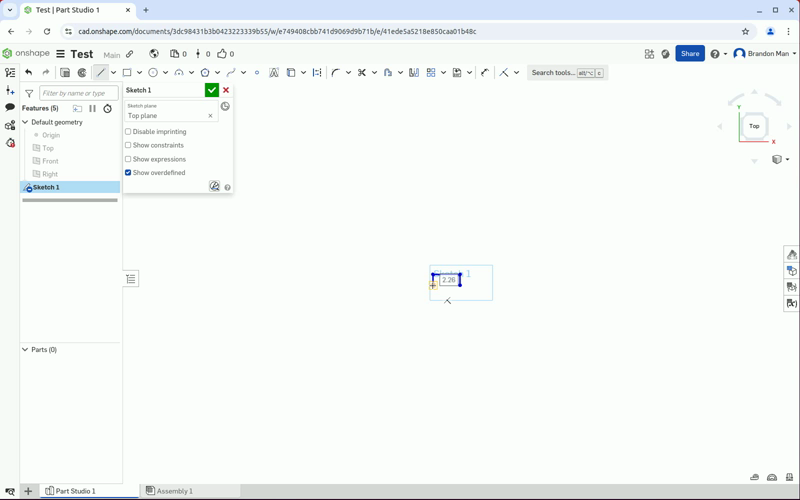
key(esc)
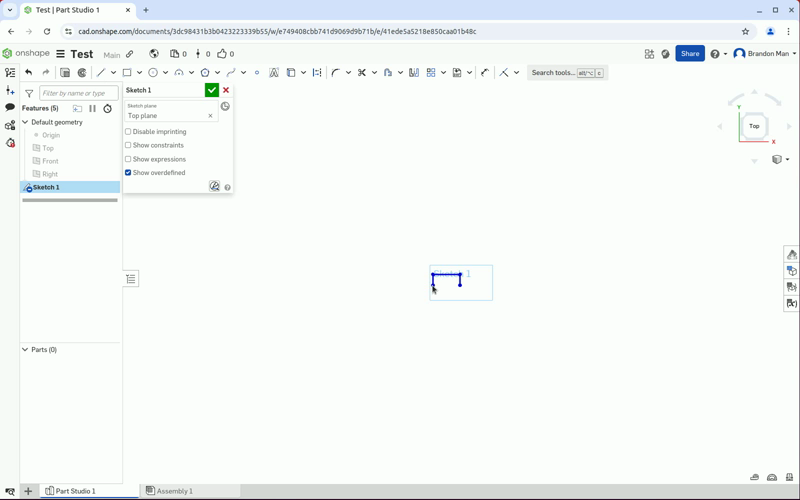
mouse_move(459, 275)
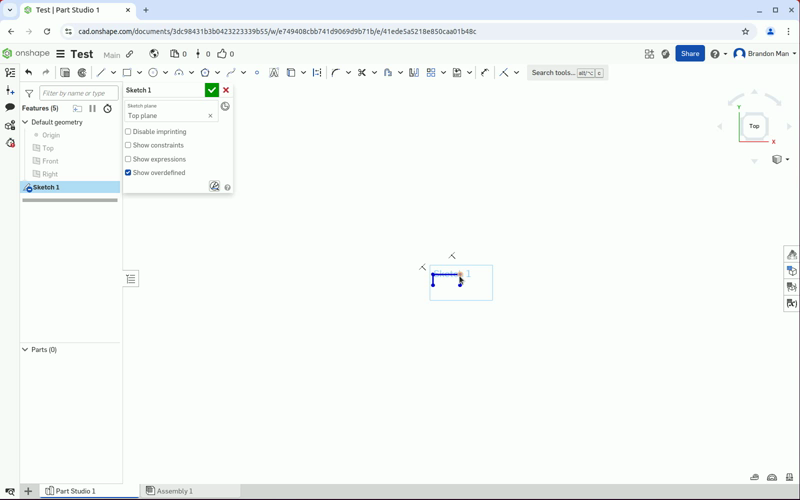
scroll(6)
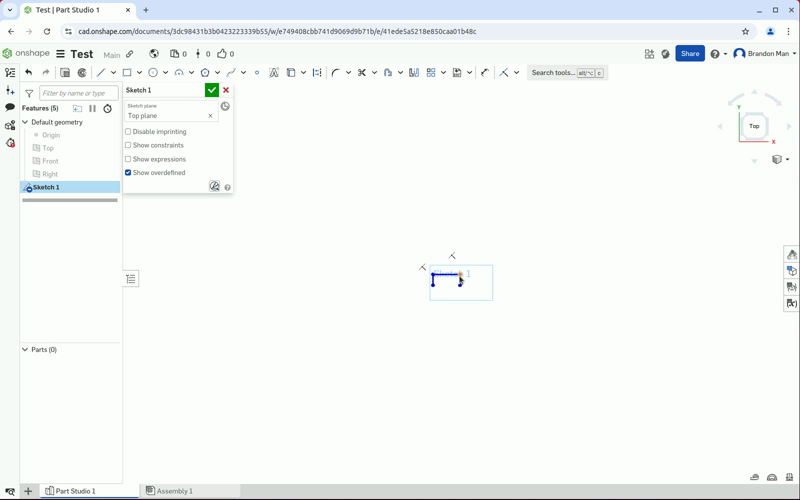
scroll(6)
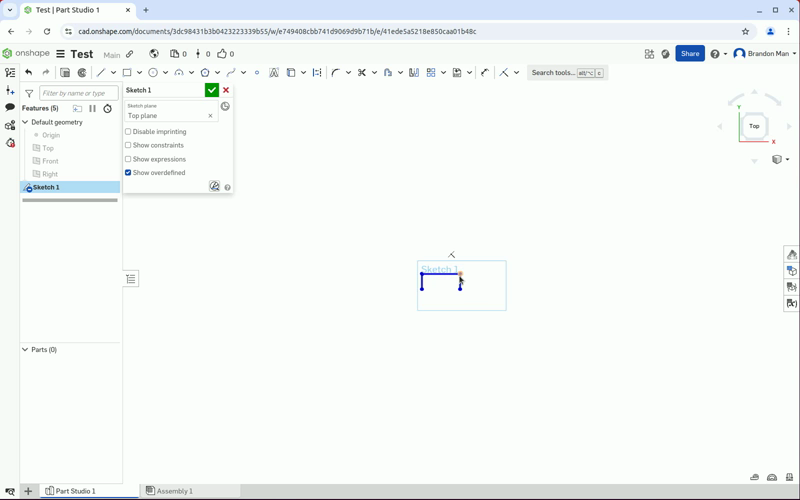
scroll(6)
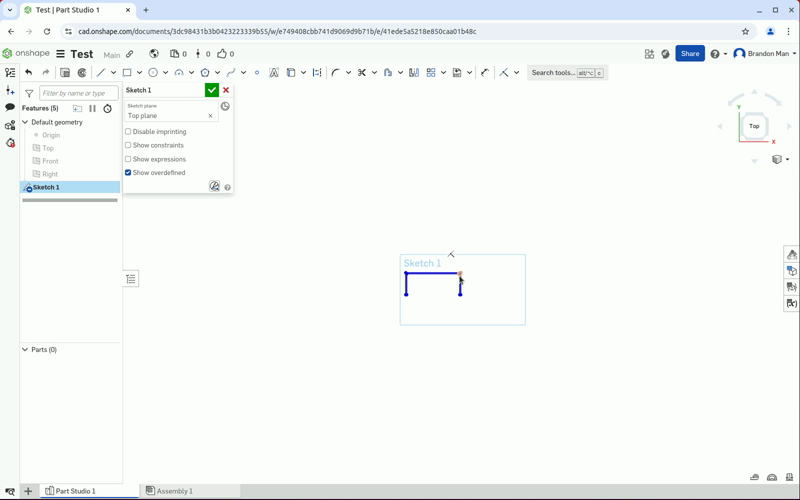
scroll(6)
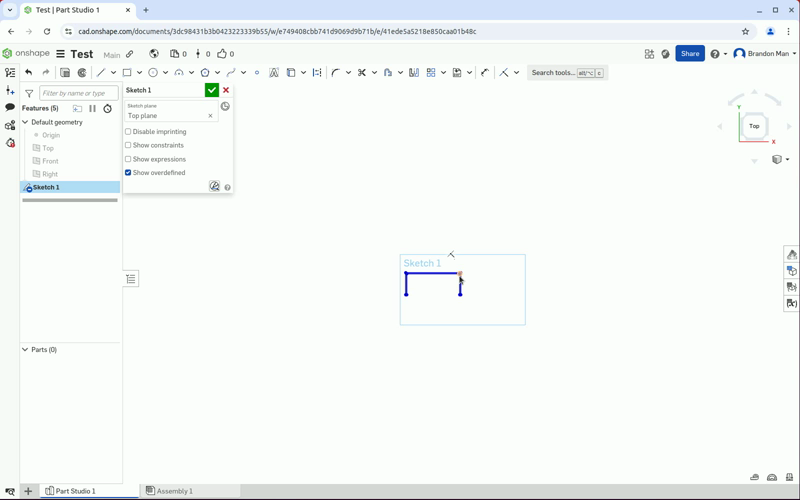
scroll(6)
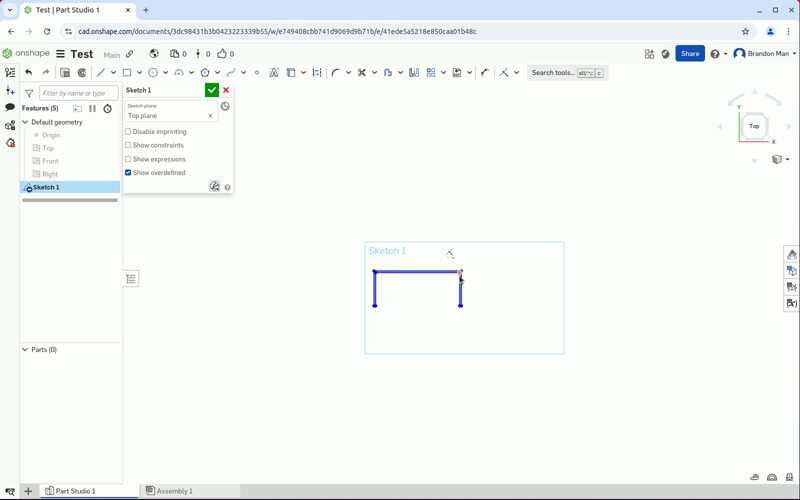
scroll(6)
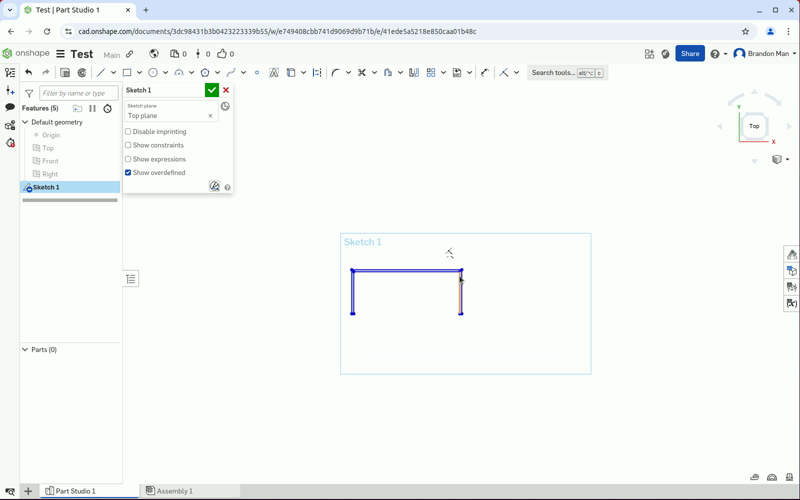
scroll(6)
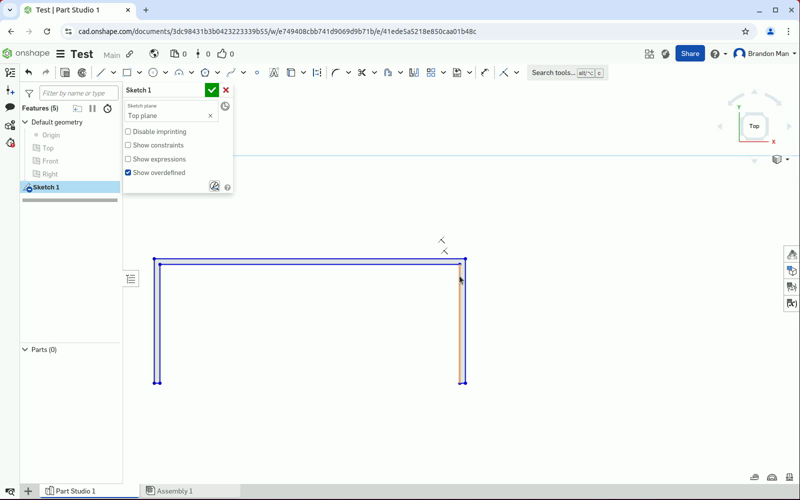
click(459, 275)
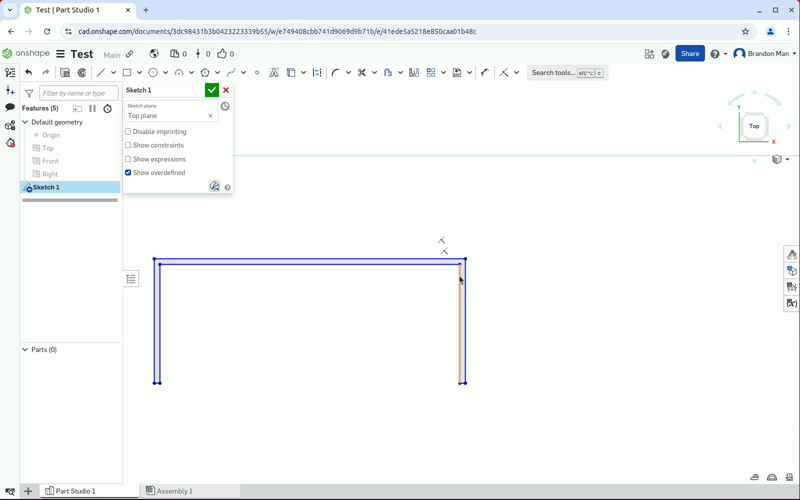
scroll(-6)
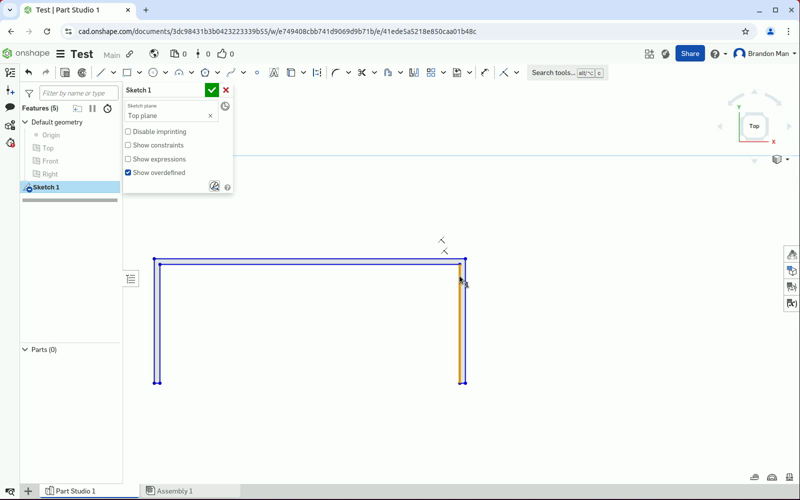
scroll(-6)
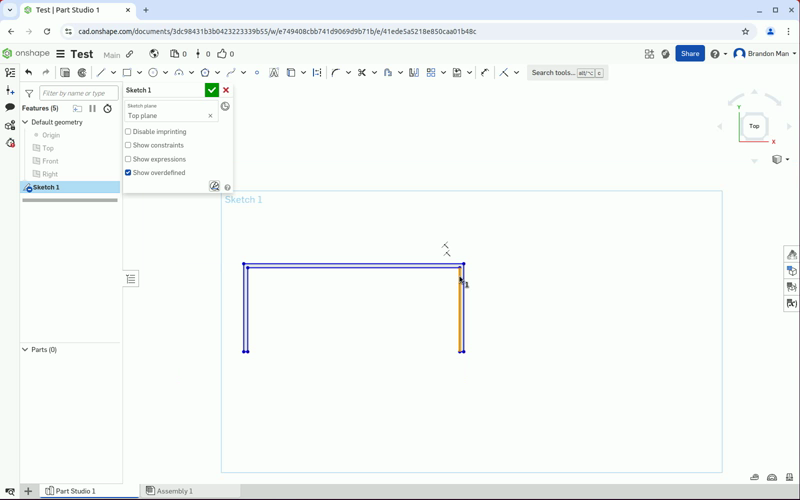
scroll(-6)
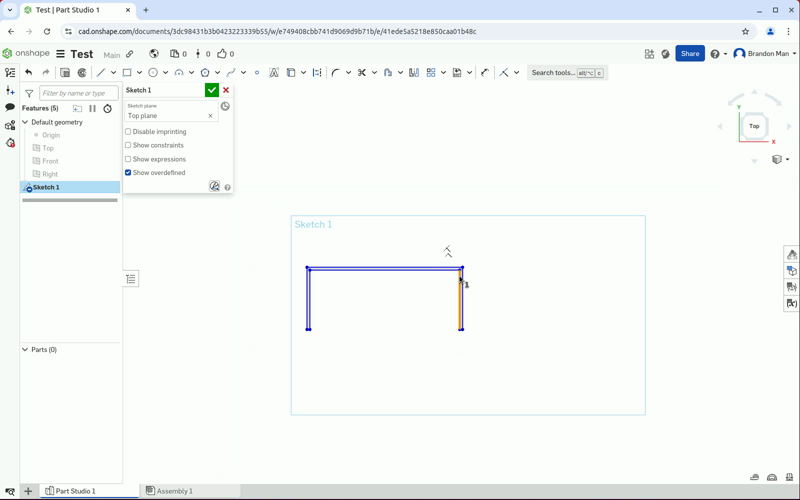
scroll(-6)
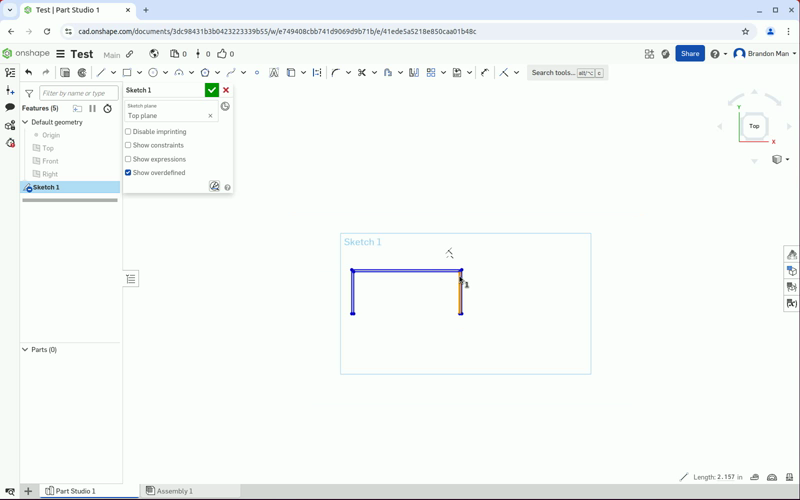
scroll(-6)
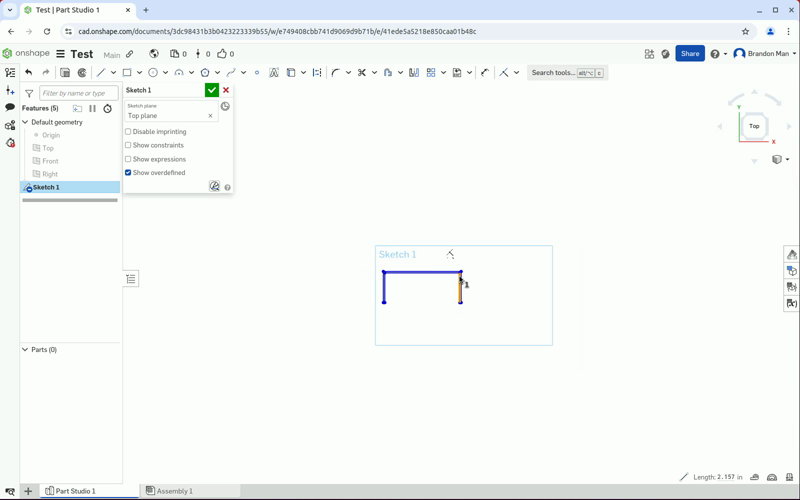
scroll(-6)
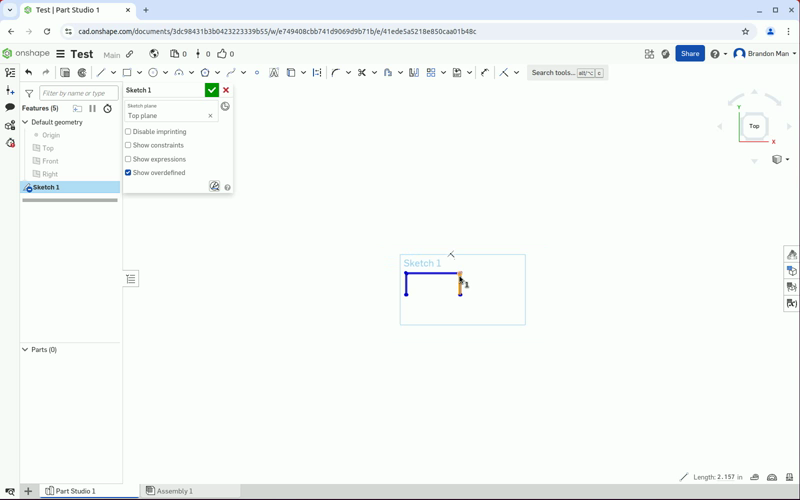
scroll(-6)
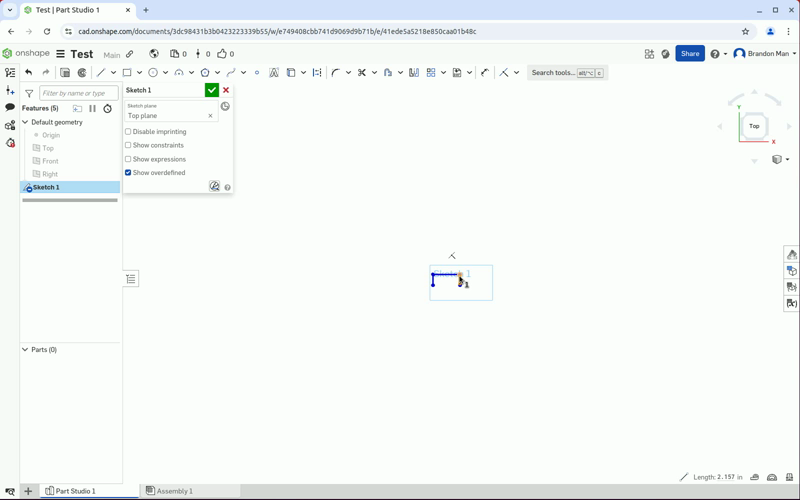
mouse_move(73, 352)
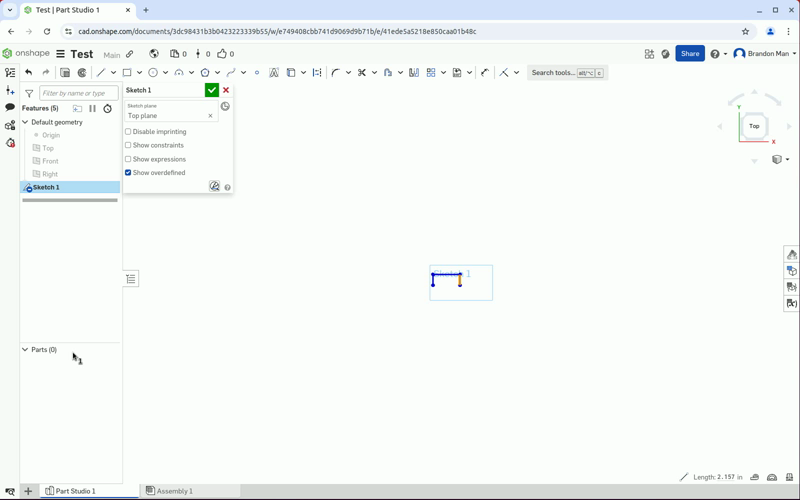
key(shift+y)
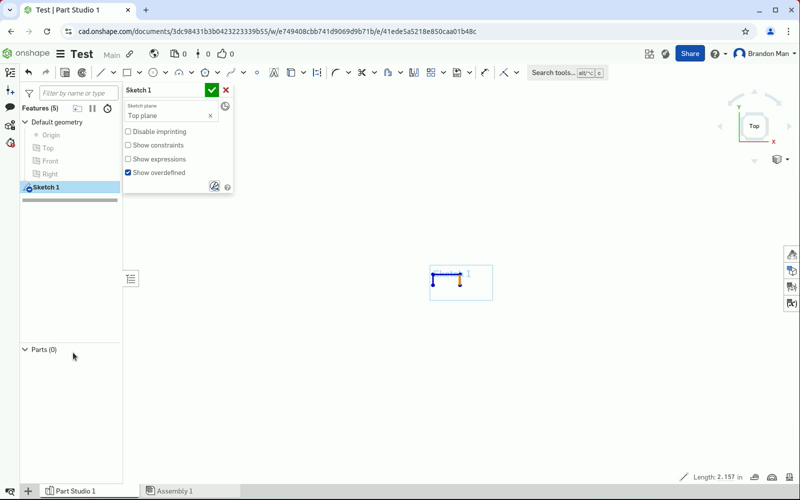
key(shift+e)
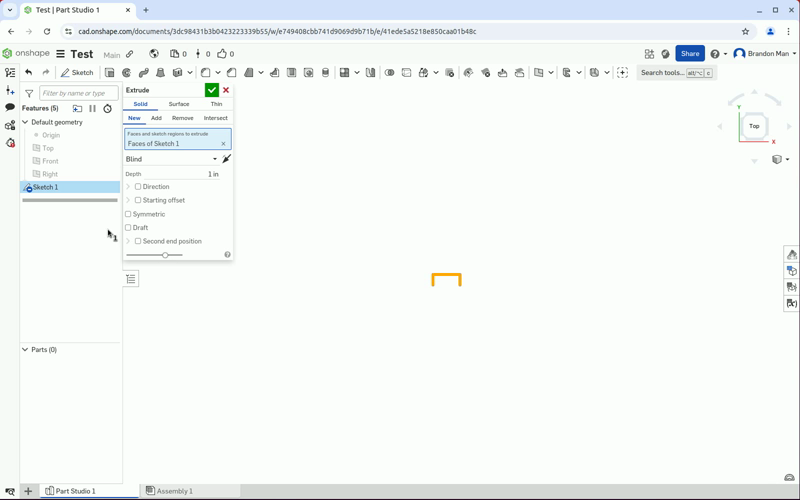
mouse_move(143, 106)
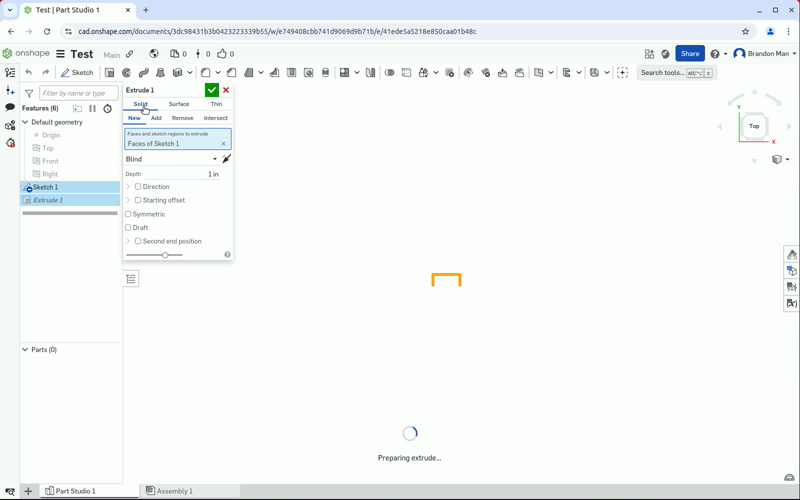
click(143, 106)
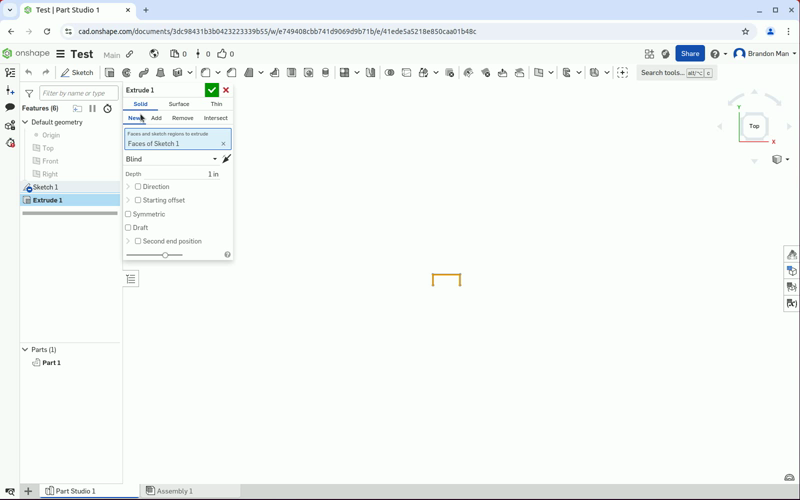
mouse_move(137, 120)
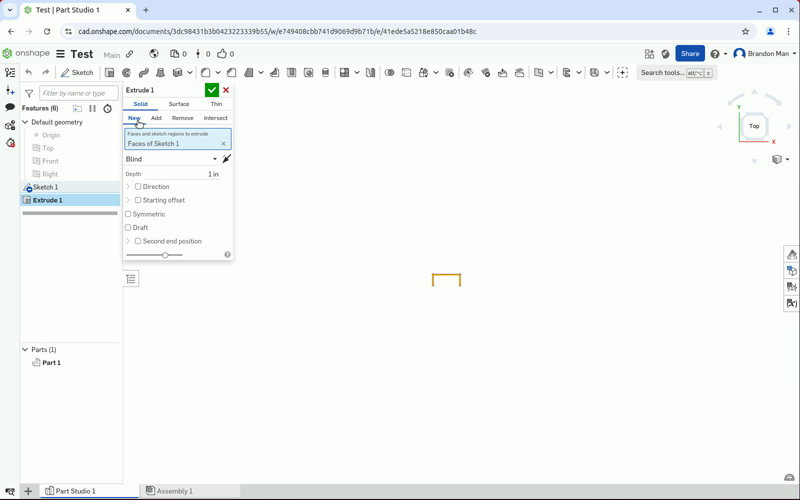
click(137, 120)
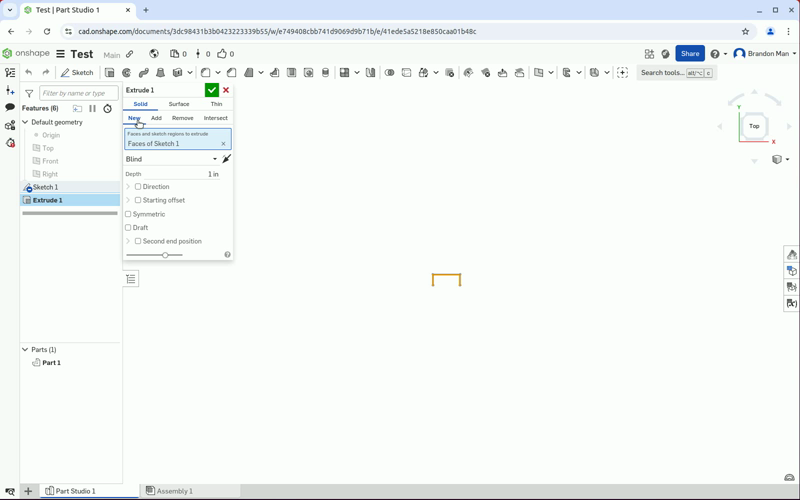
key(tab, 4)
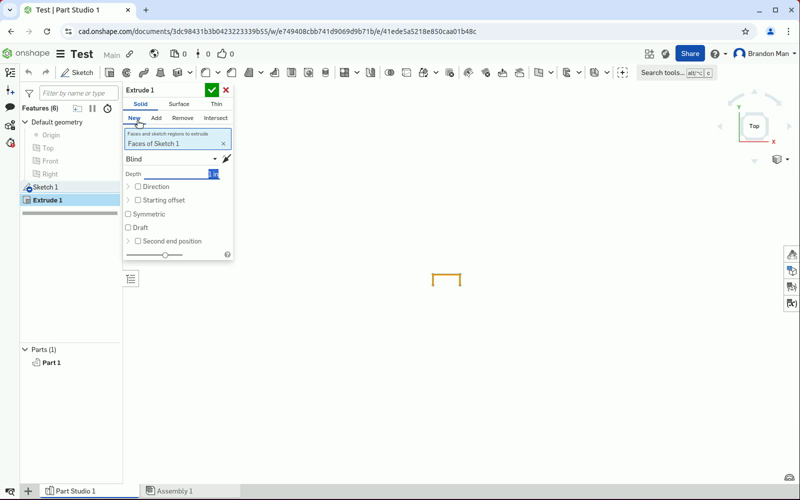
text(23.108)
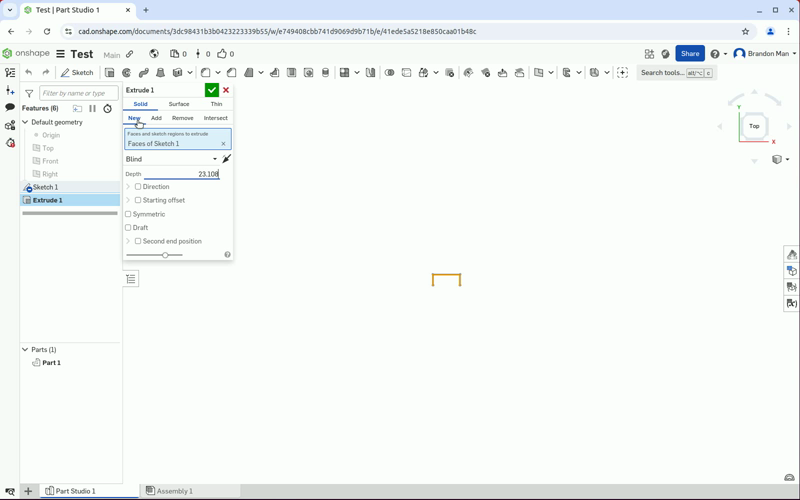
key(enter)
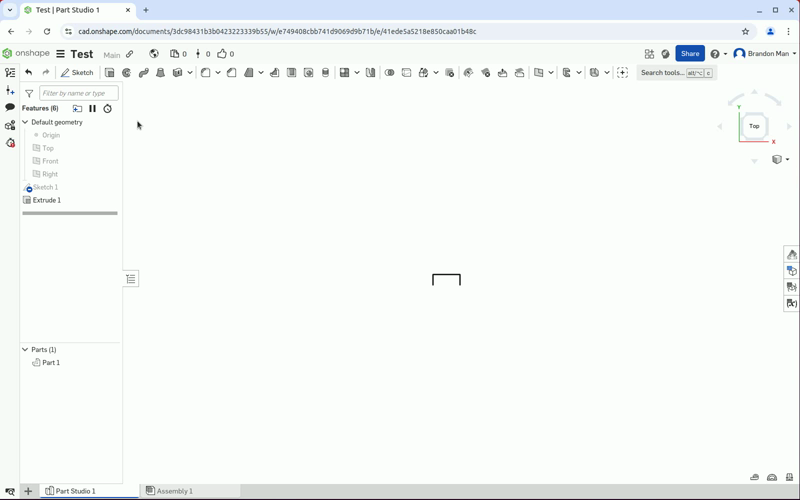
key(shift+h)
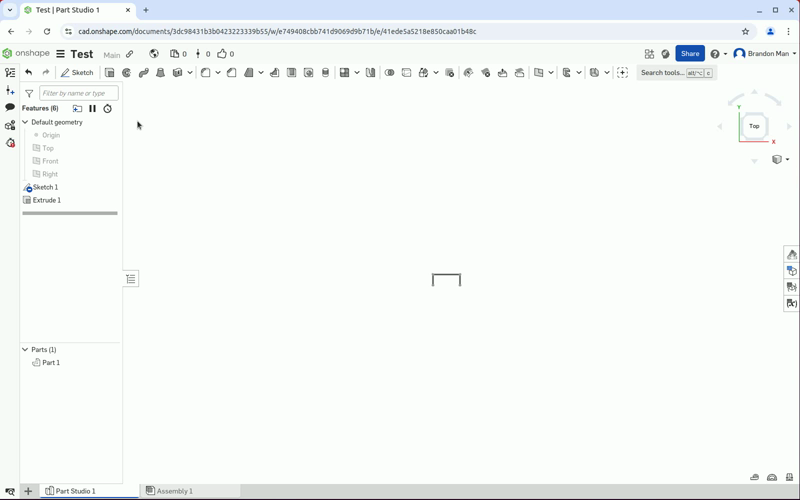
key(shift+h)
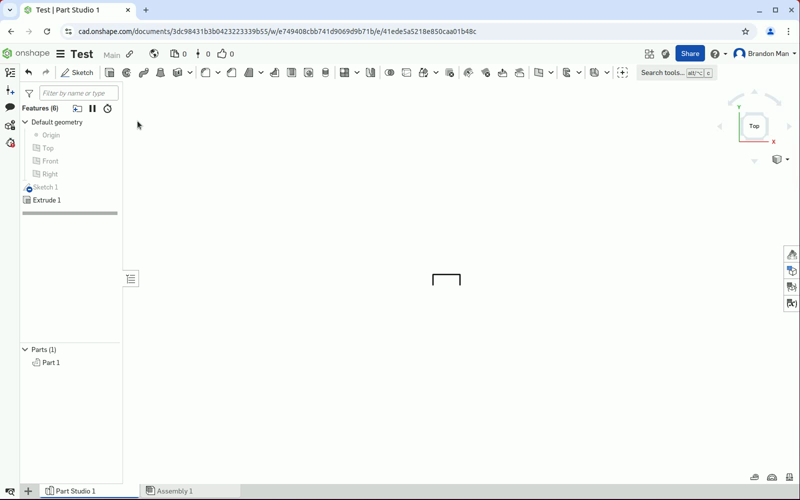
mouse_move(73, 189)
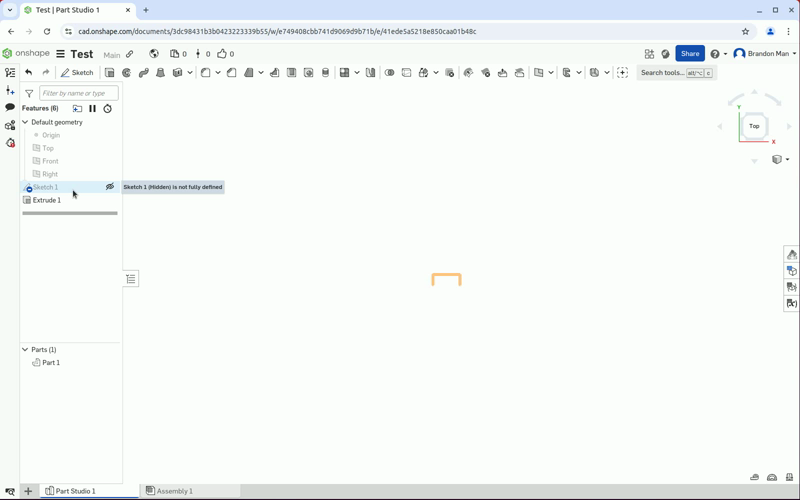
click(73, 189)
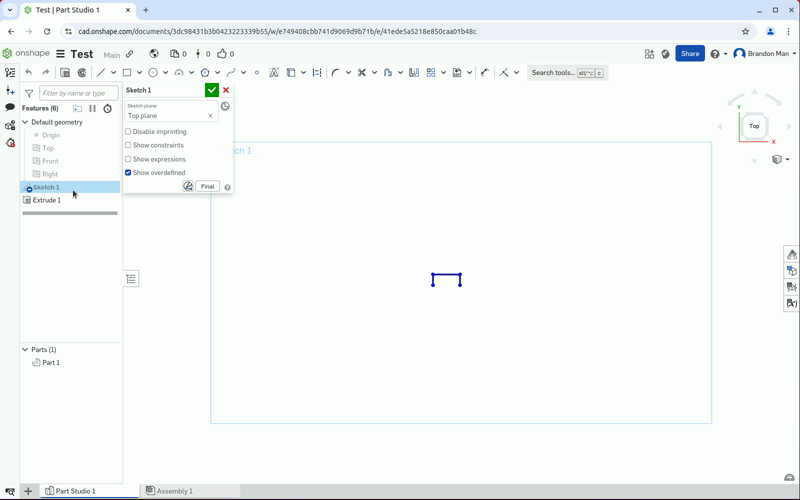
mouse_move(229, 92)
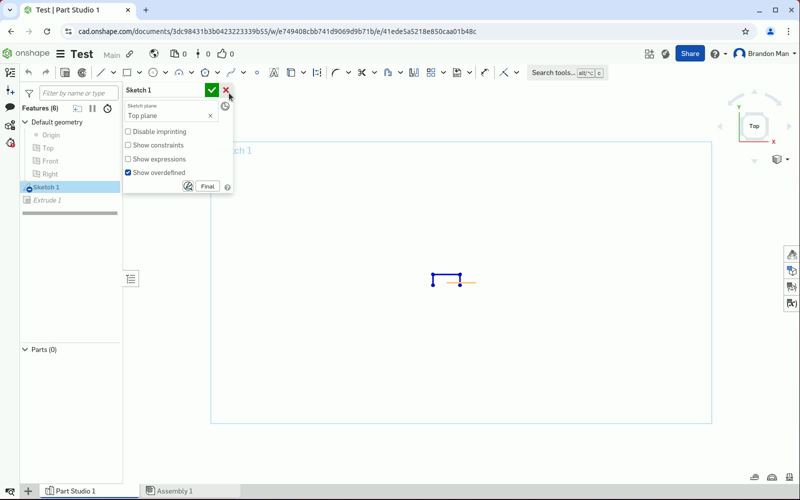
click(229, 92)
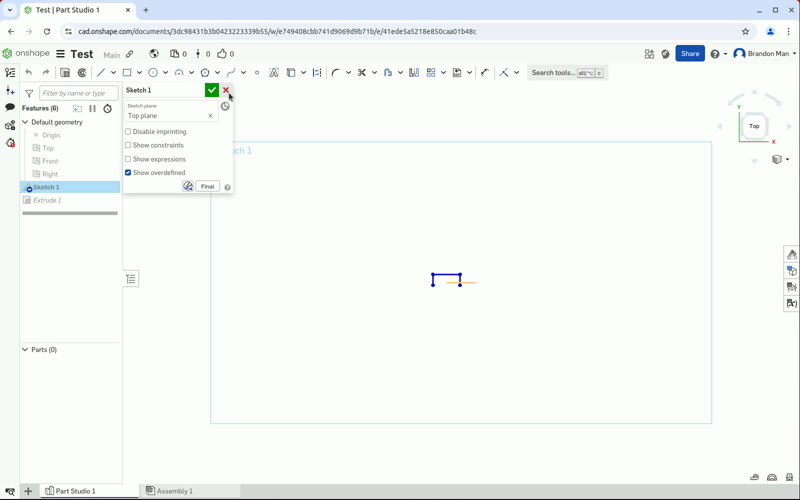
key(shift+s)
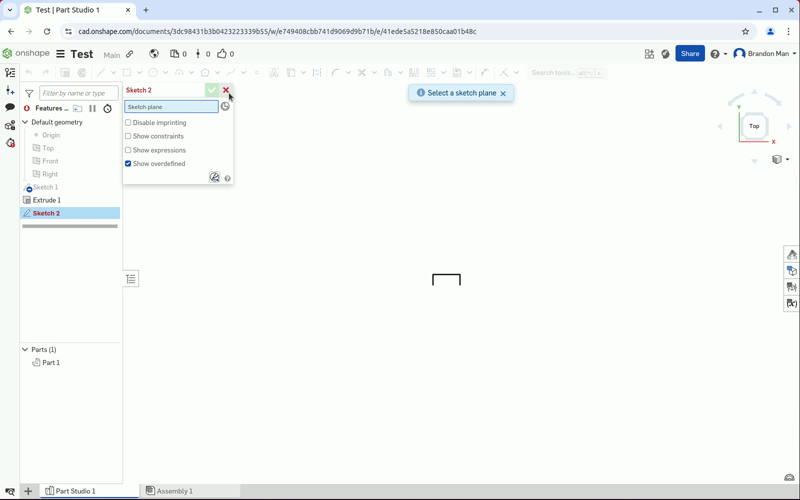
mouse_move(73, 150)
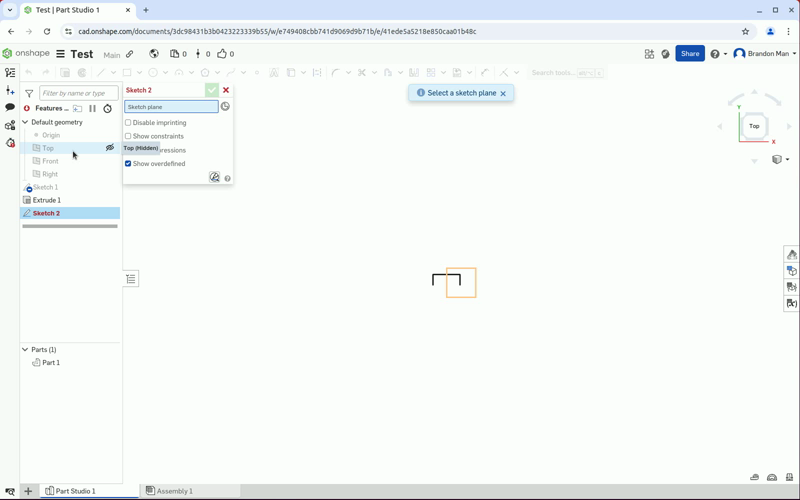
click(73, 150)
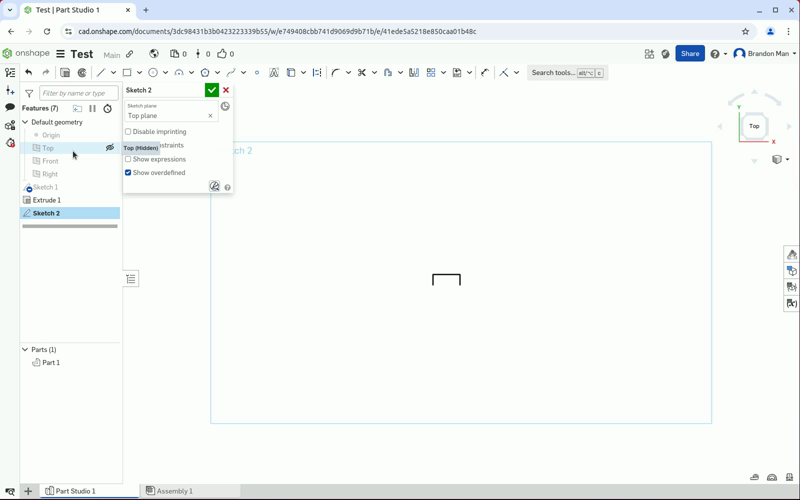
mouse_move(73, 352)
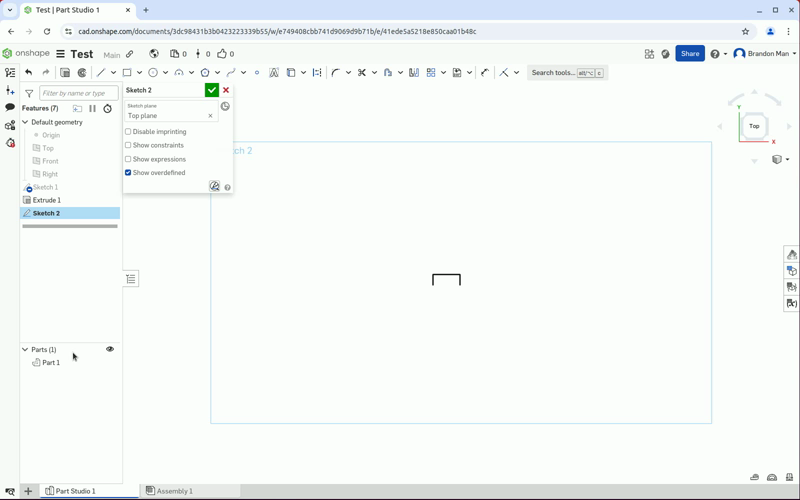
key(y)
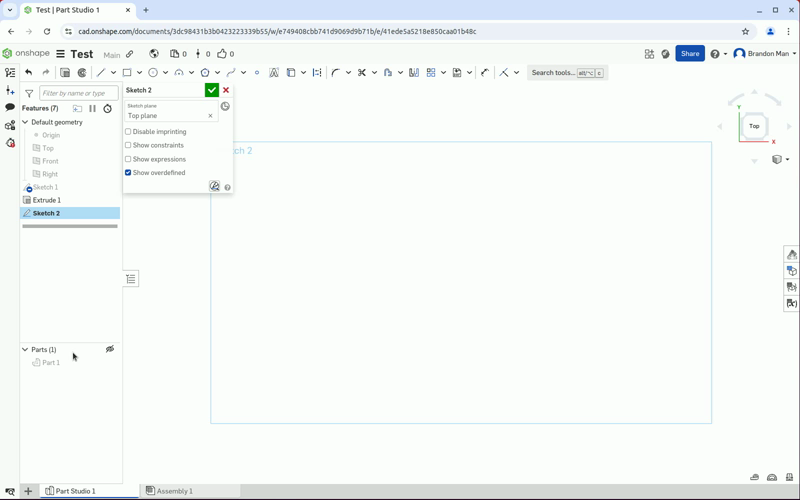
key(l)
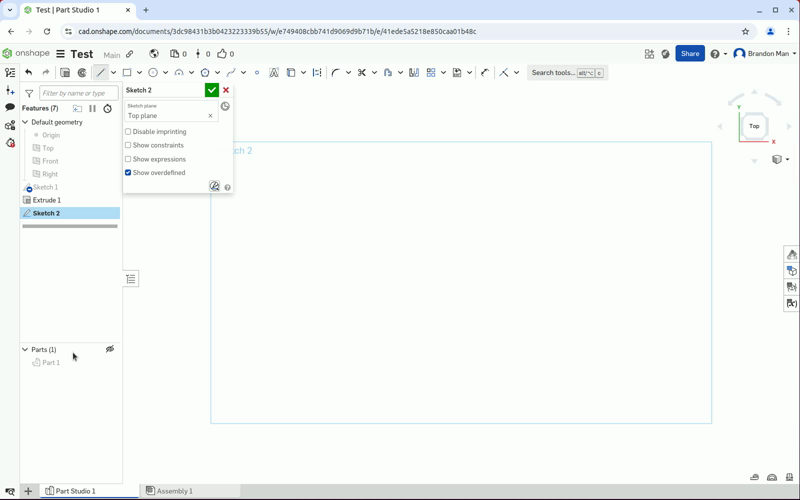
key_down(shift)
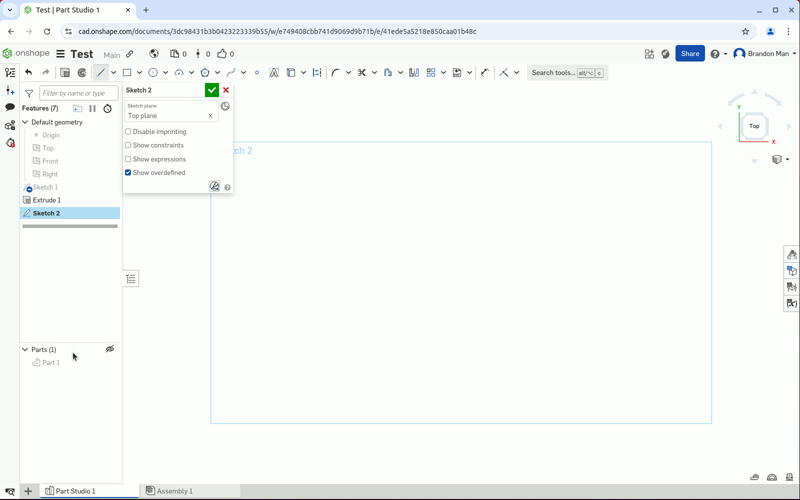
mouse_move(432, 285)
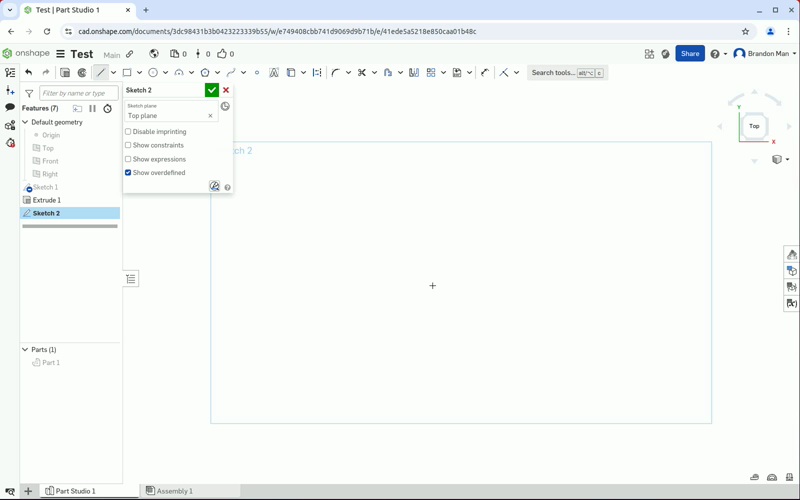
click(432, 285)
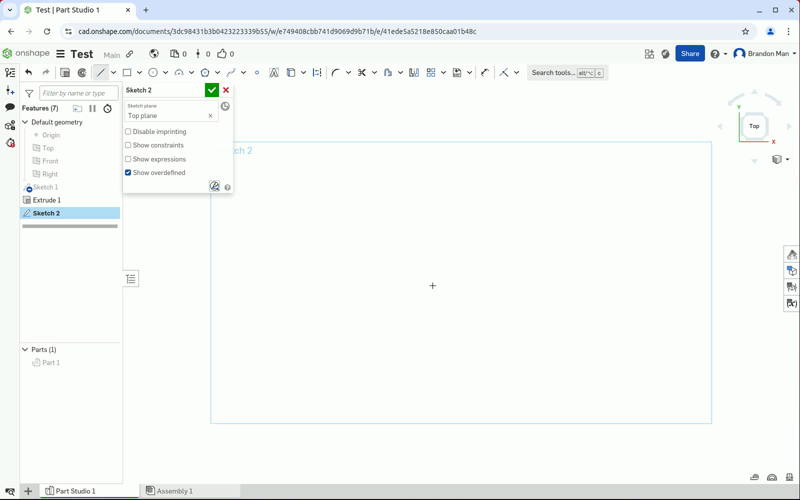
key_up(shift)
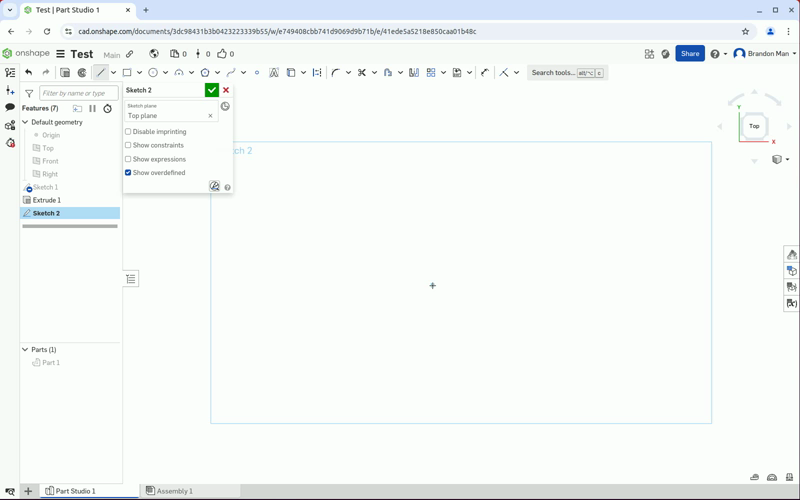
key_down(shift)
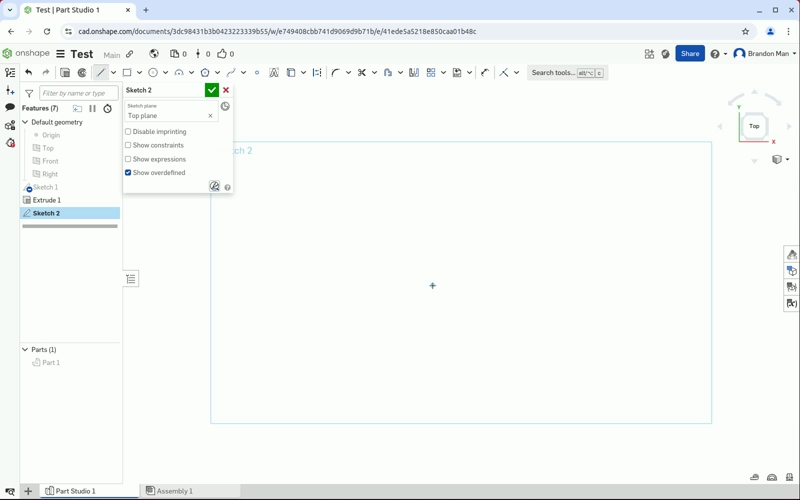
mouse_move(462, 285)
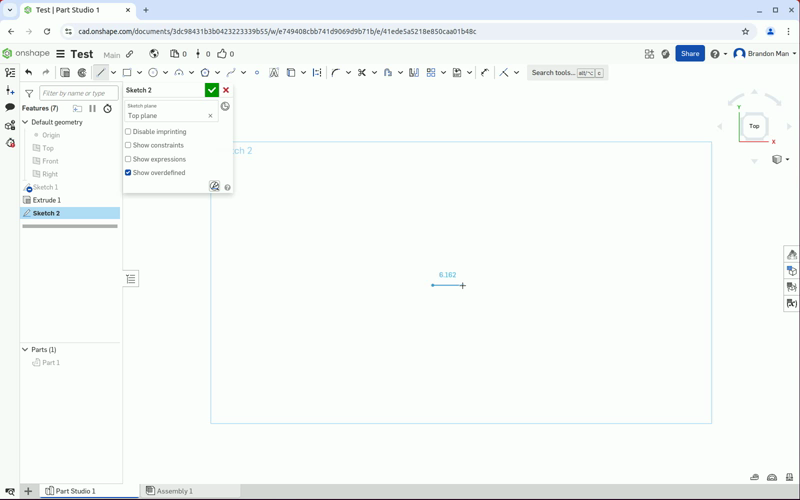
mouse_move(460, 285)
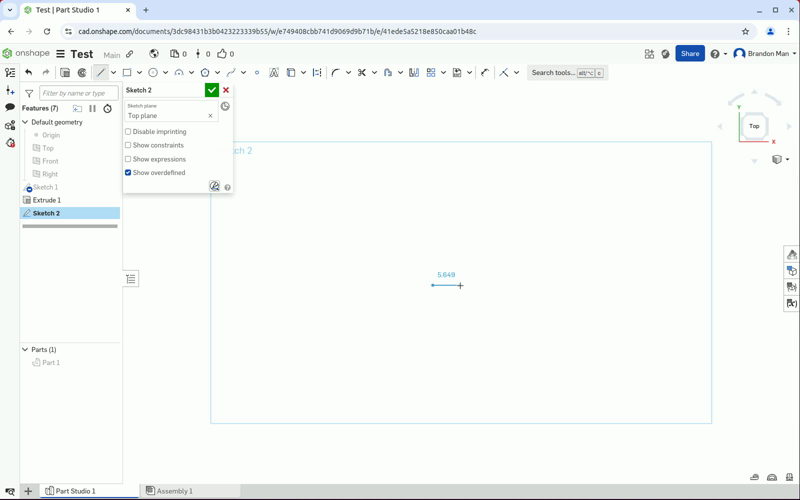
click(460, 285)
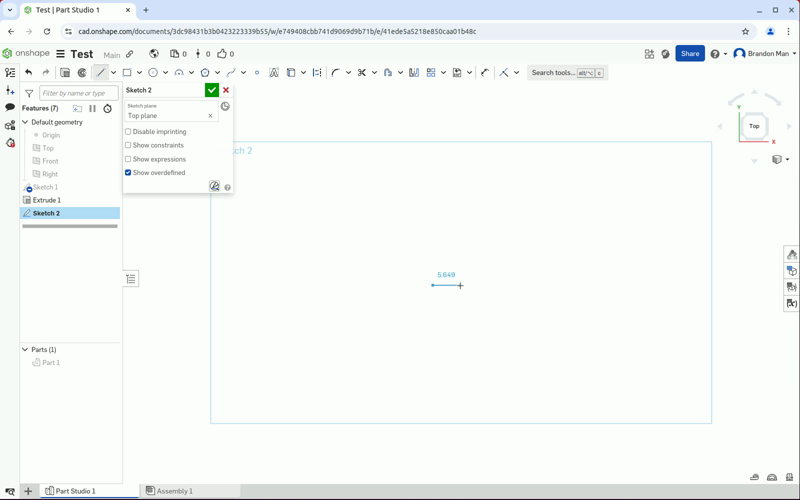
key_up(shift)
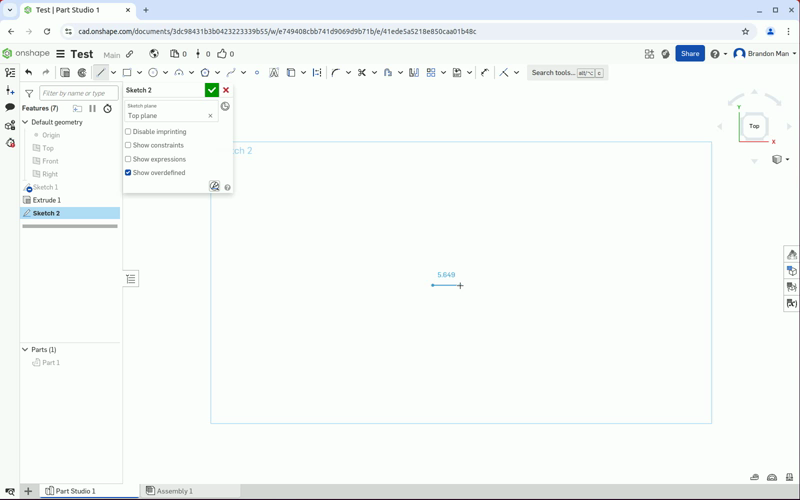
key_down(shift)
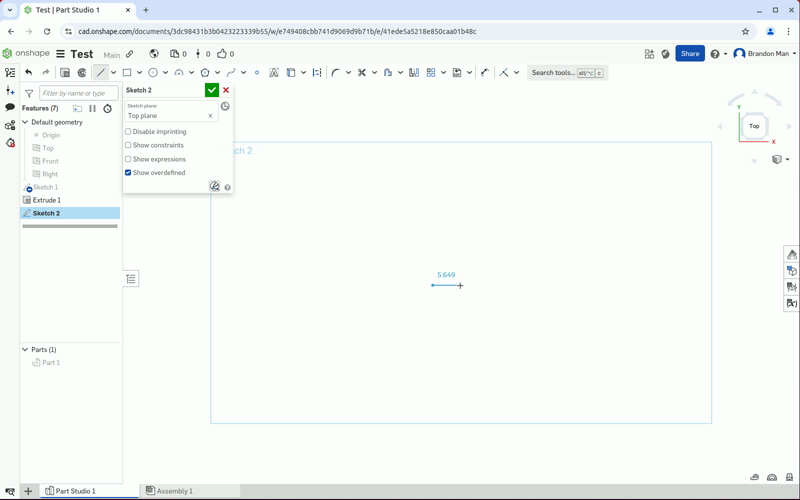
mouse_move(490, 285)
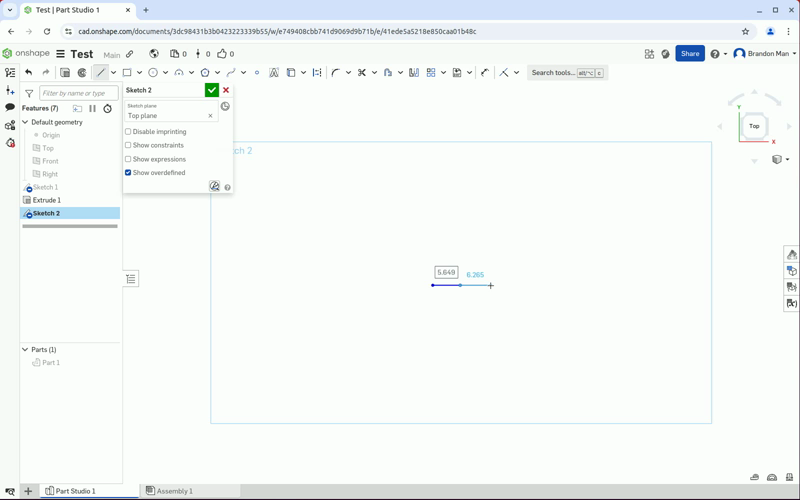
mouse_move(460, 274)
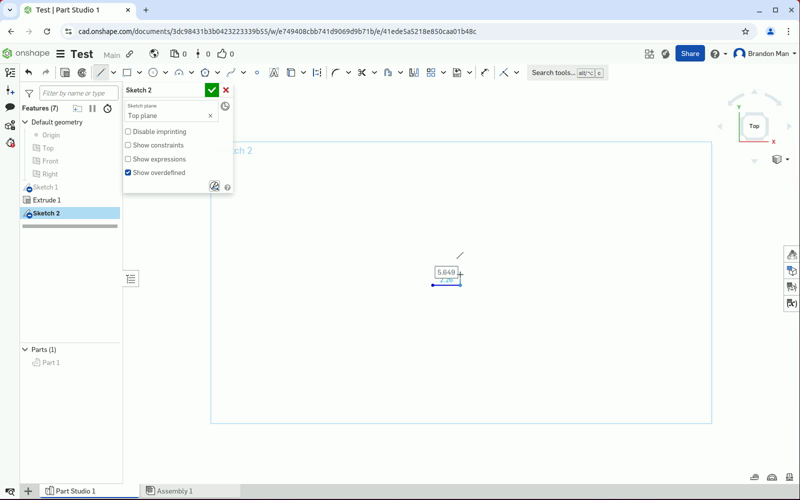
click(460, 274)
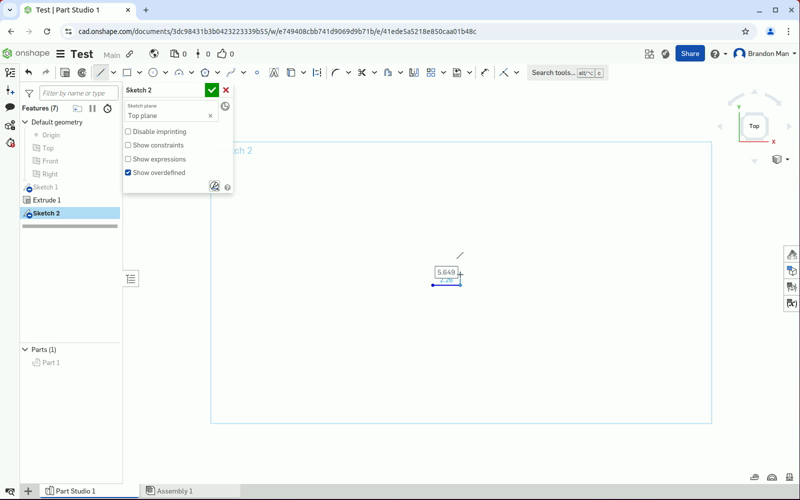
key_up(shift)
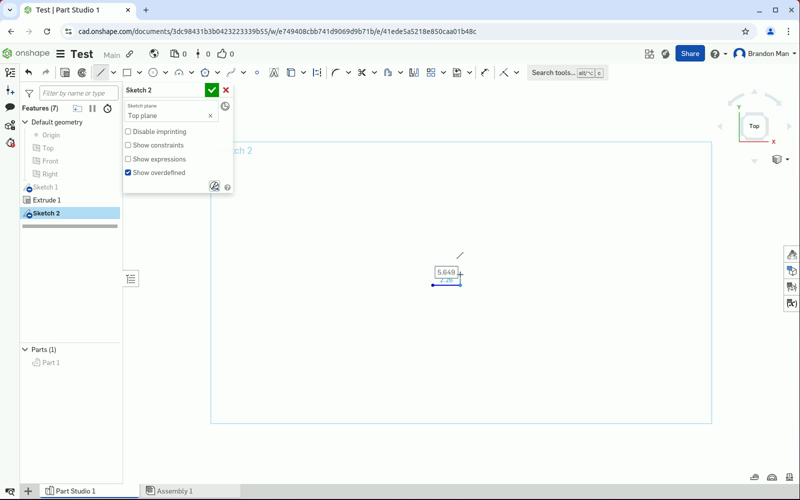
key_down(shift)
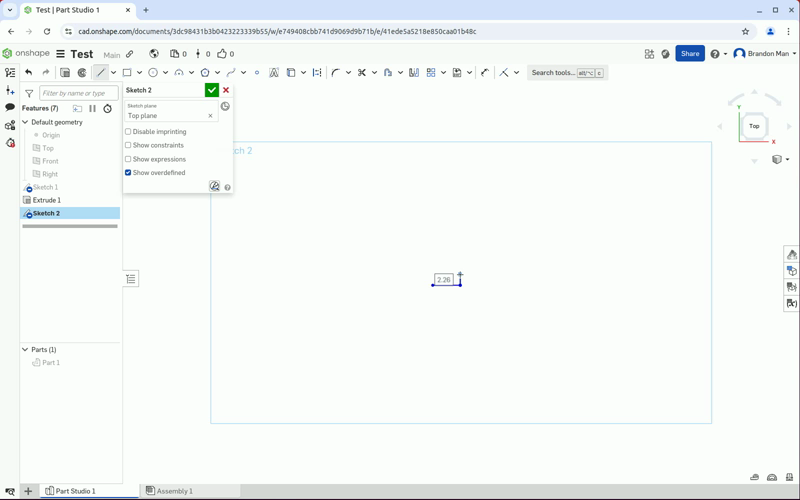
mouse_move(490, 274)
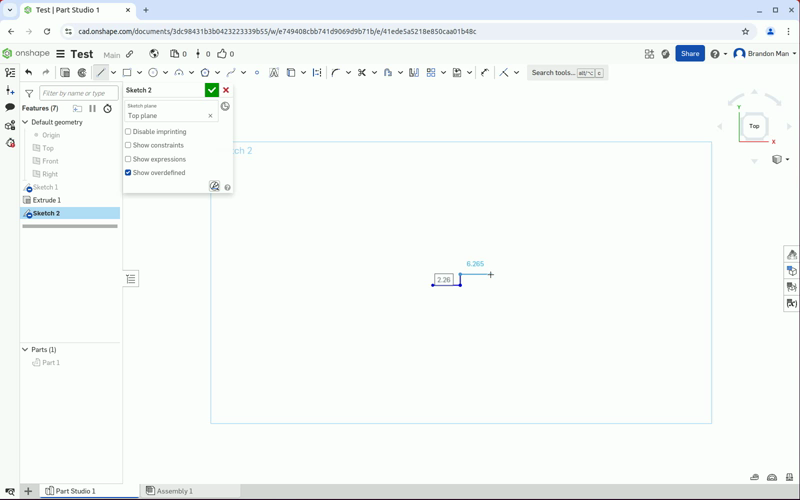
mouse_move(432, 274)
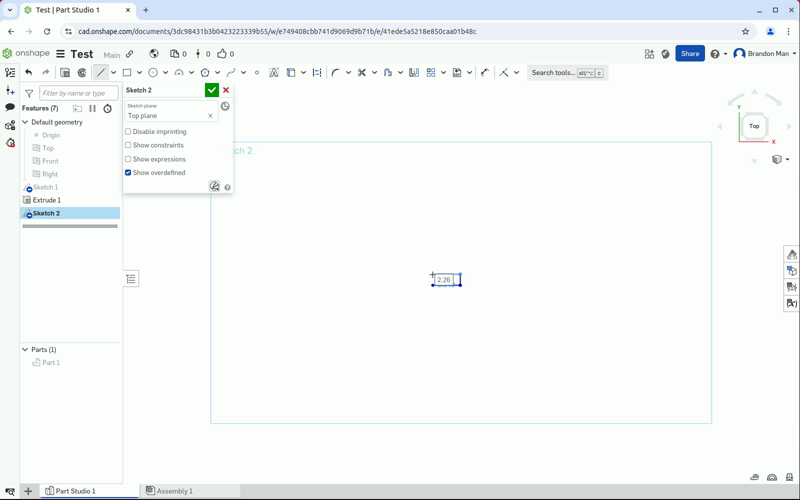
click(432, 274)
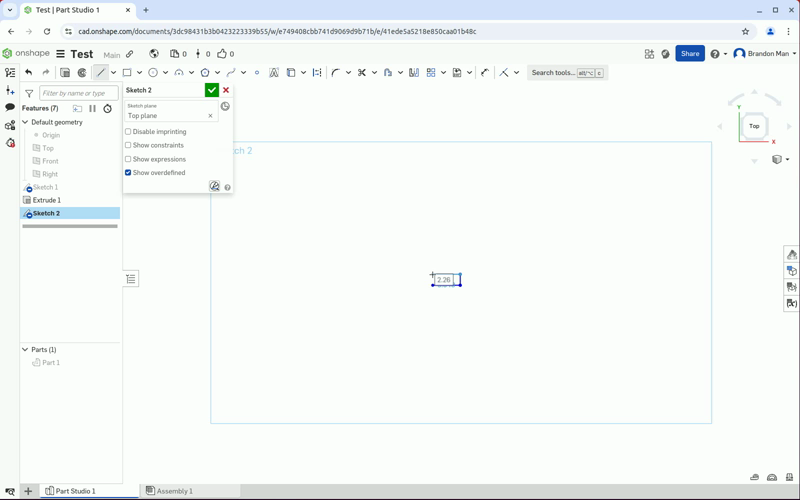
key_up(shift)
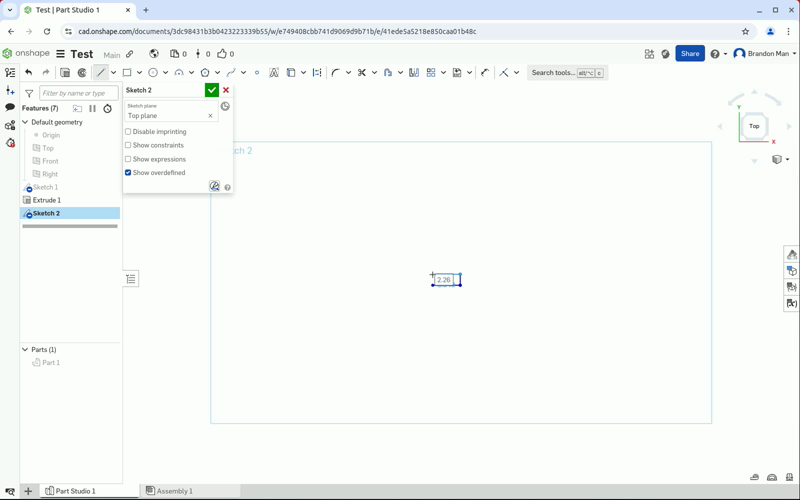
mouse_move(462, 274)
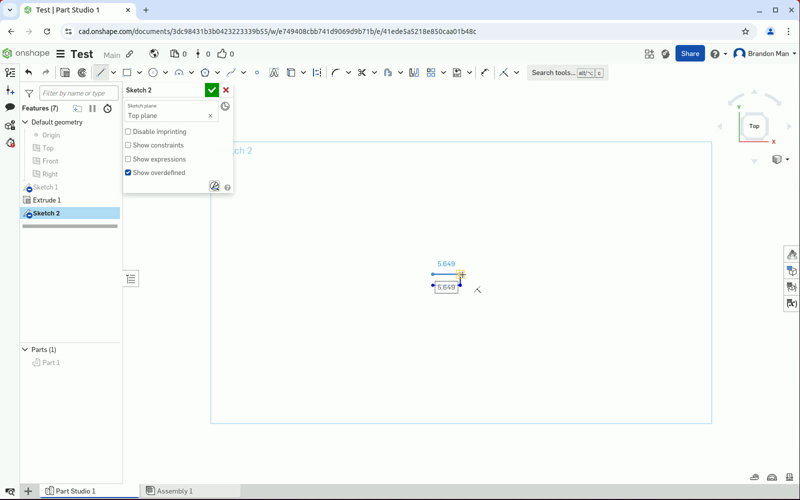
key_down(shift)
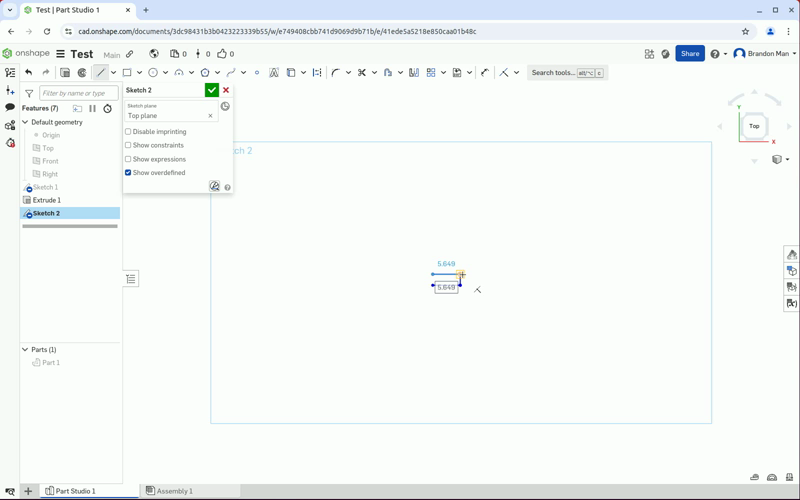
mouse_move(432, 285)
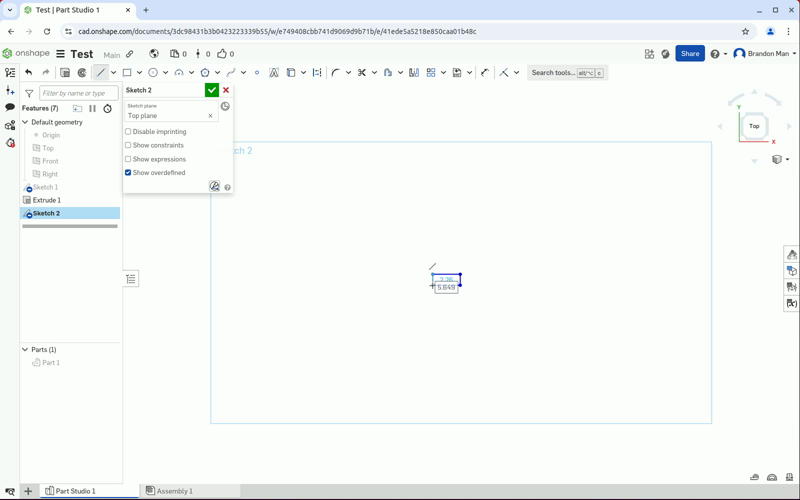
key_up(shift)
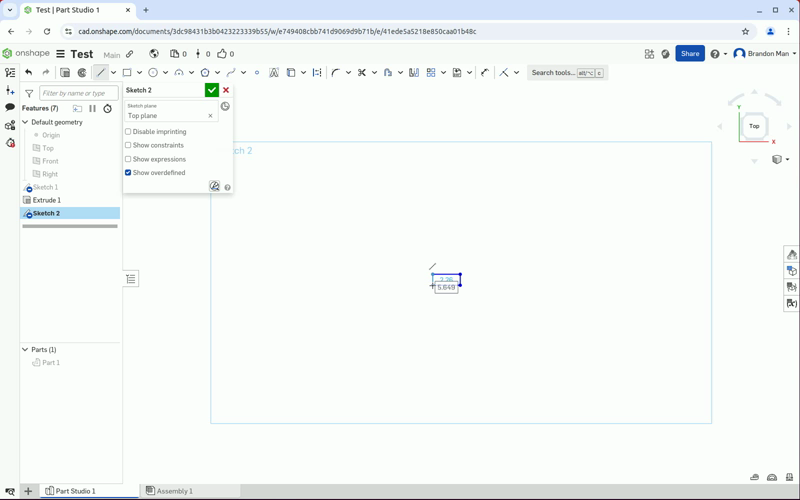
click(432, 285)
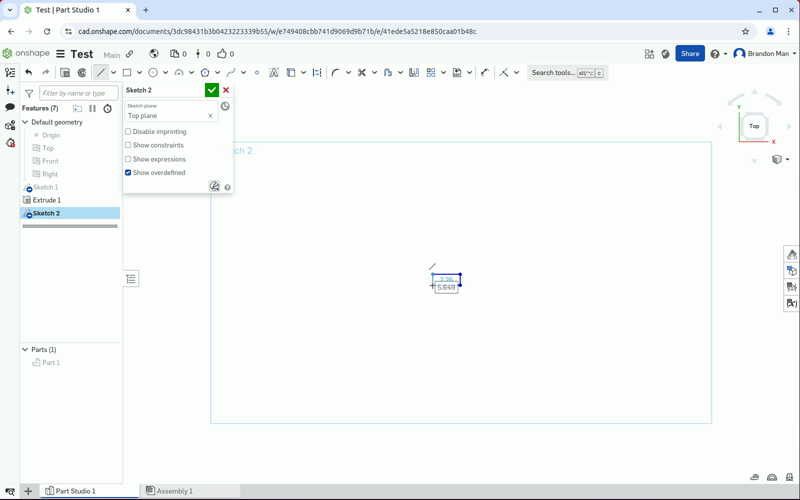
key(esc)
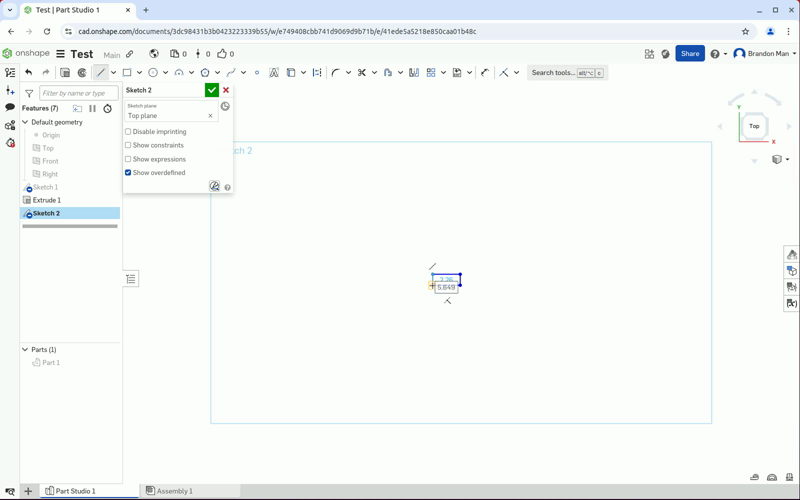
mouse_move(450, 276)
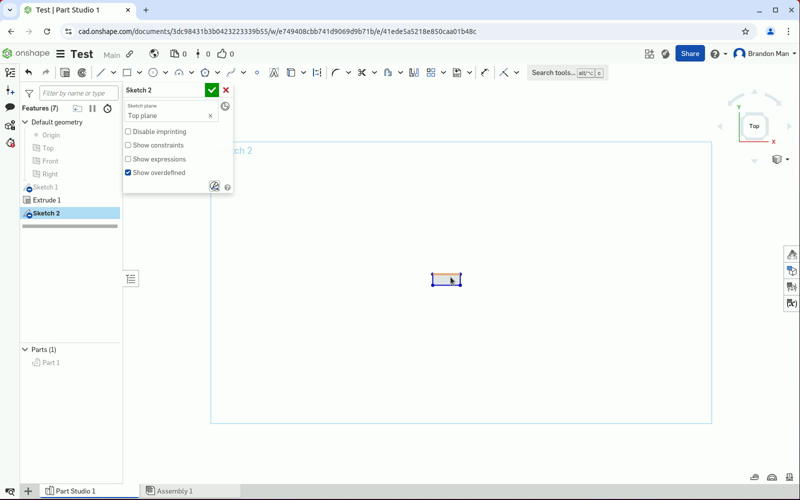
scroll(6)
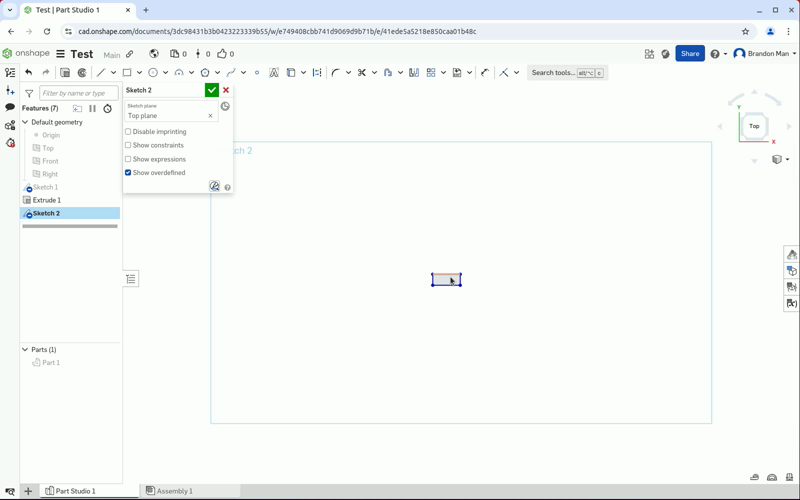
scroll(6)
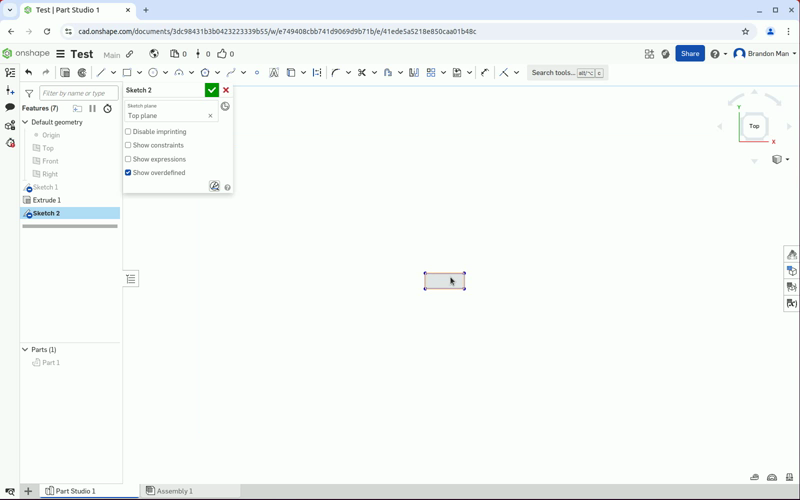
scroll(6)
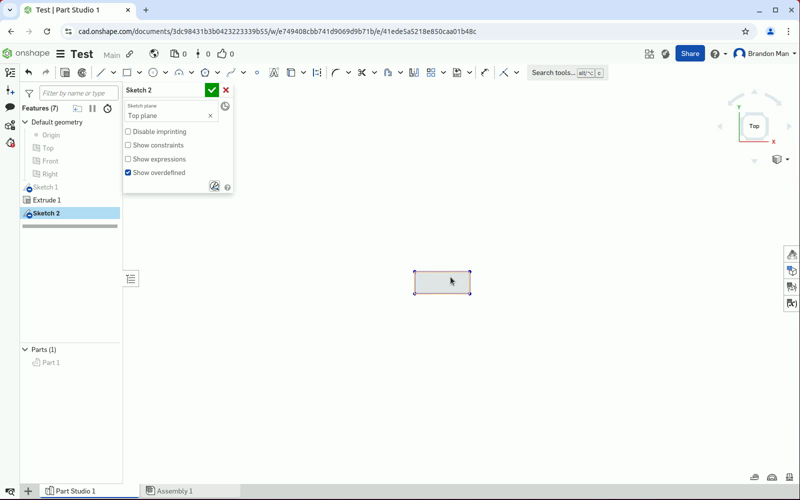
scroll(6)
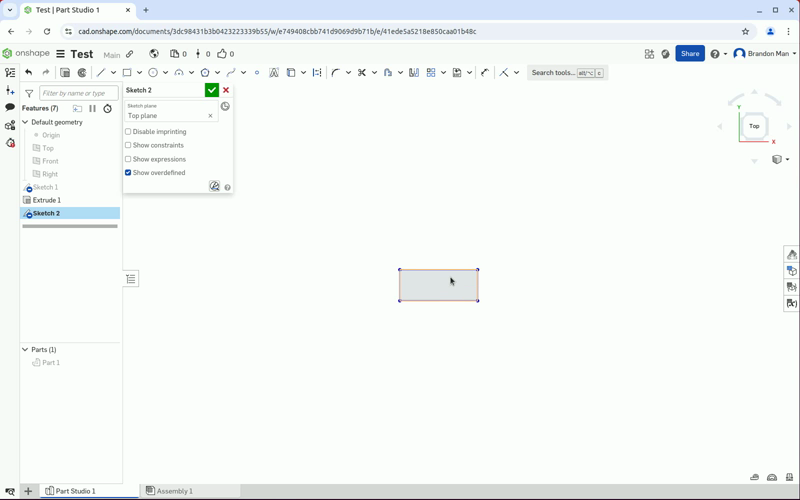
scroll(6)
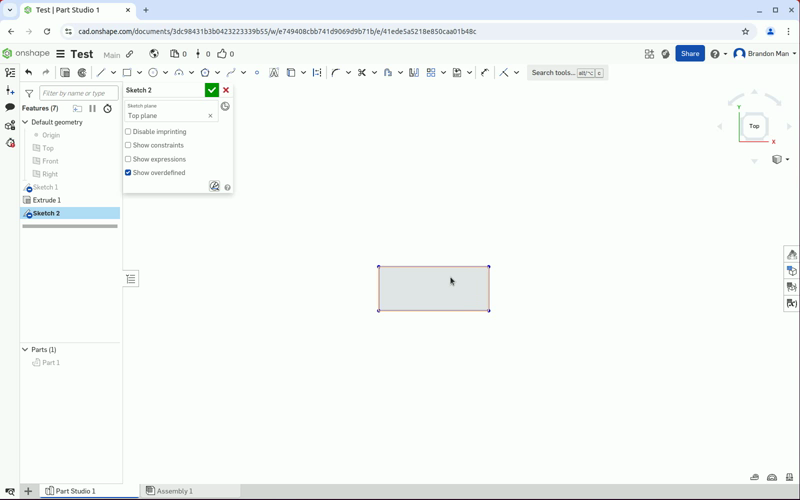
scroll(6)
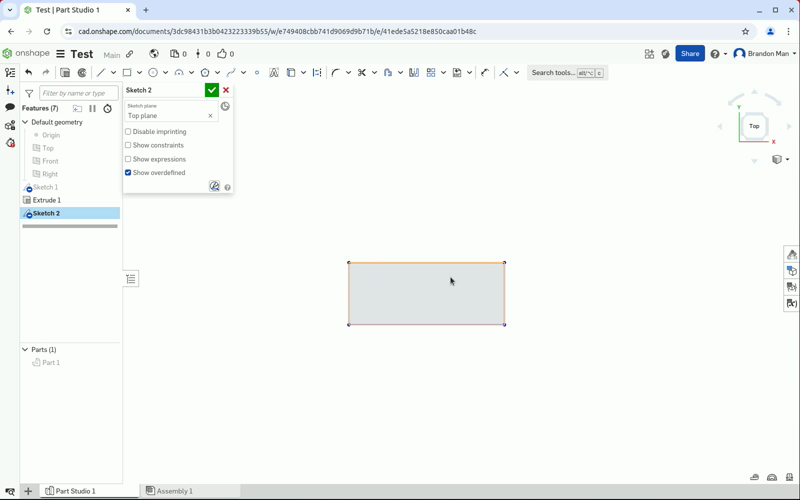
scroll(6)
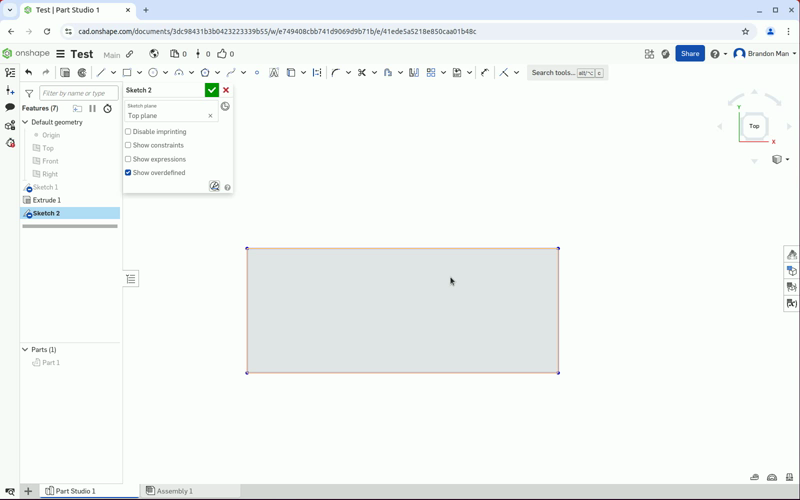
click(450, 276)
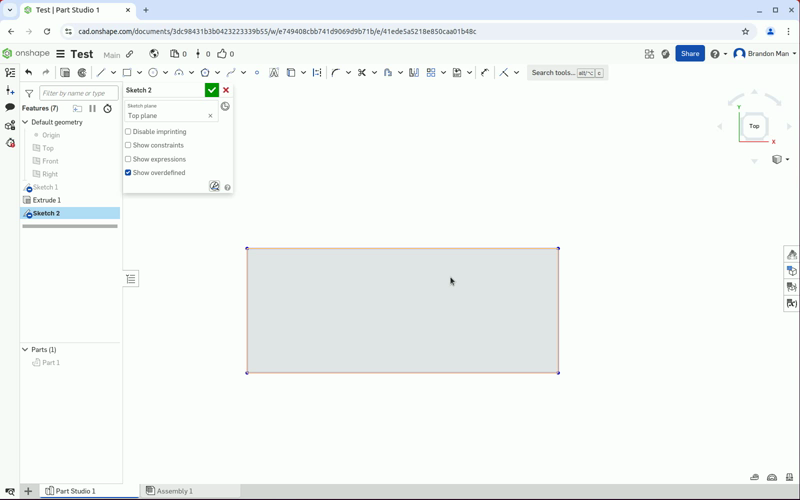
scroll(-6)
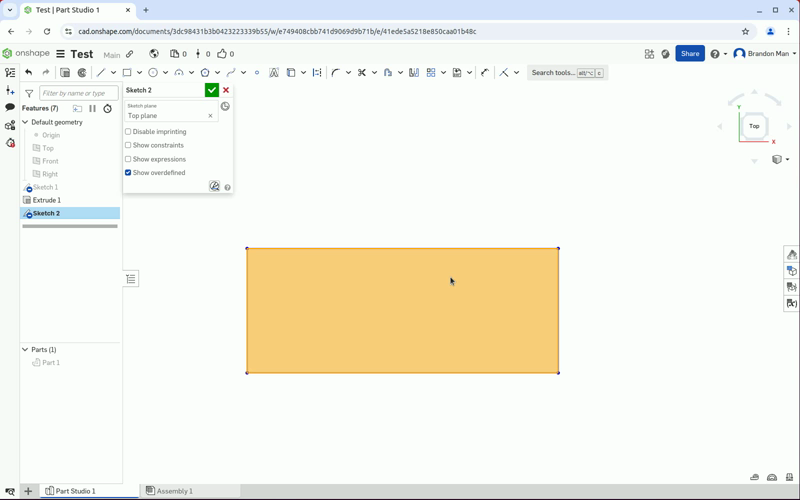
scroll(-6)
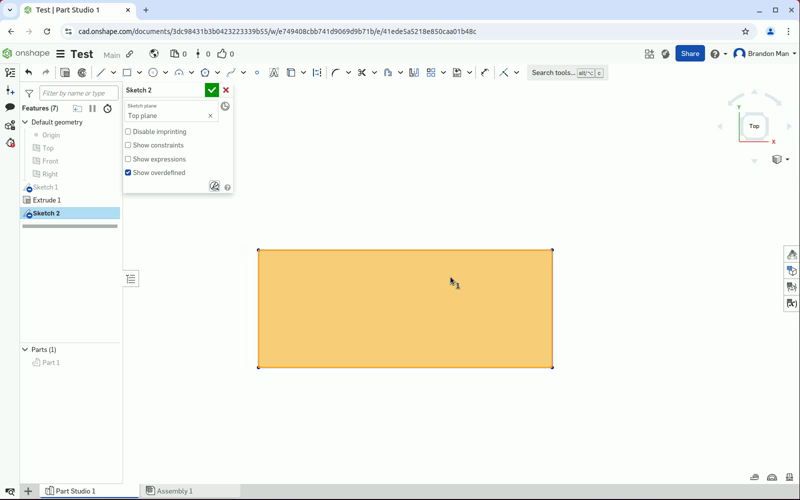
scroll(-6)
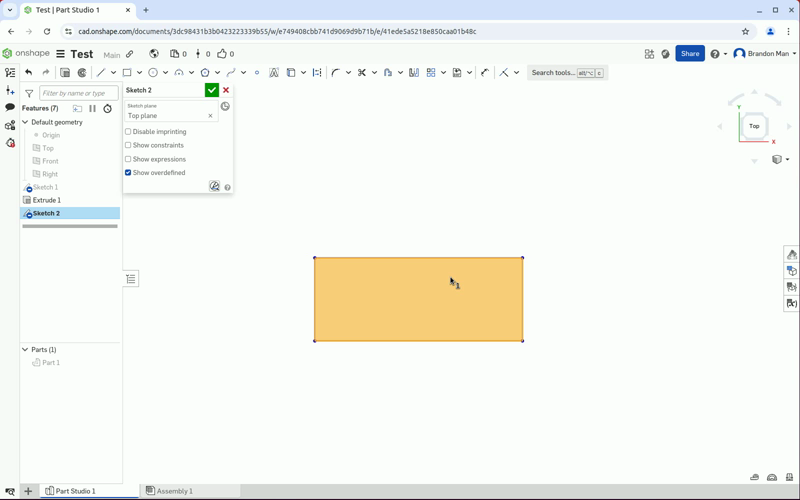
scroll(-6)
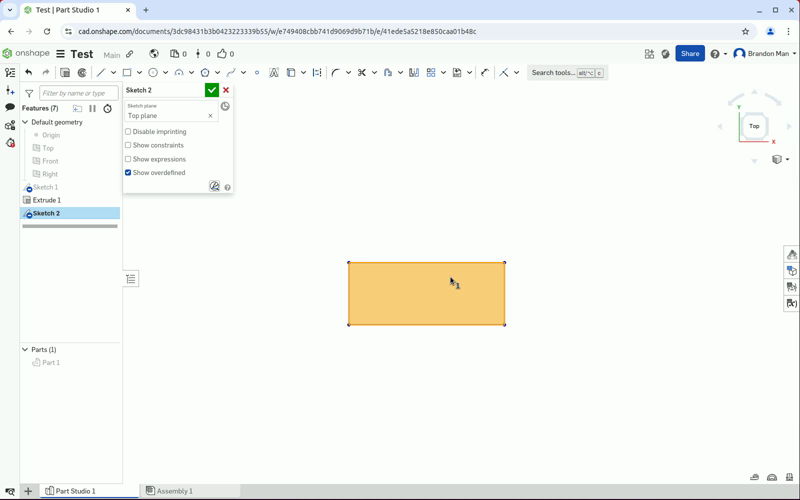
scroll(-6)
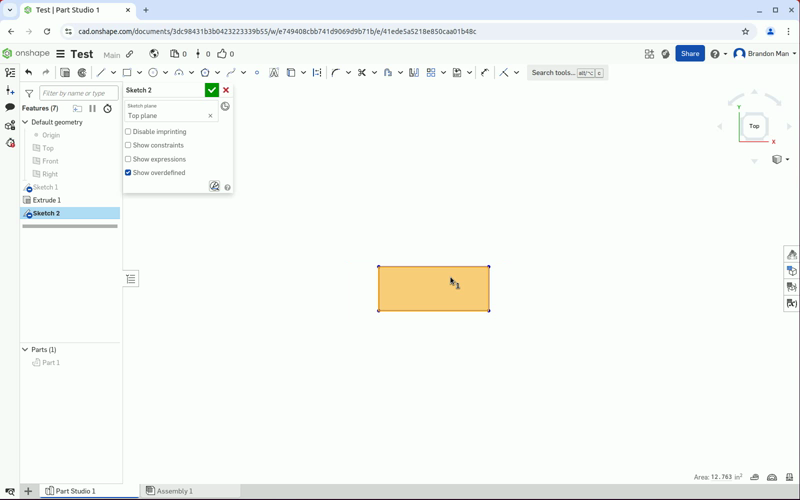
scroll(-6)
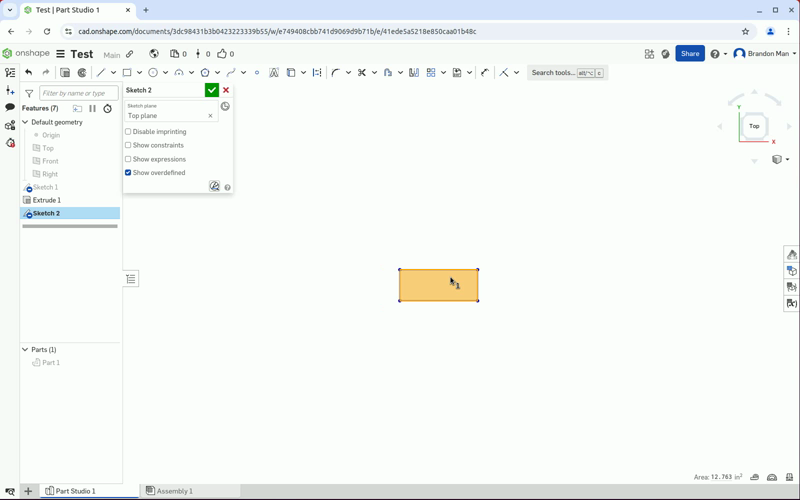
scroll(-6)
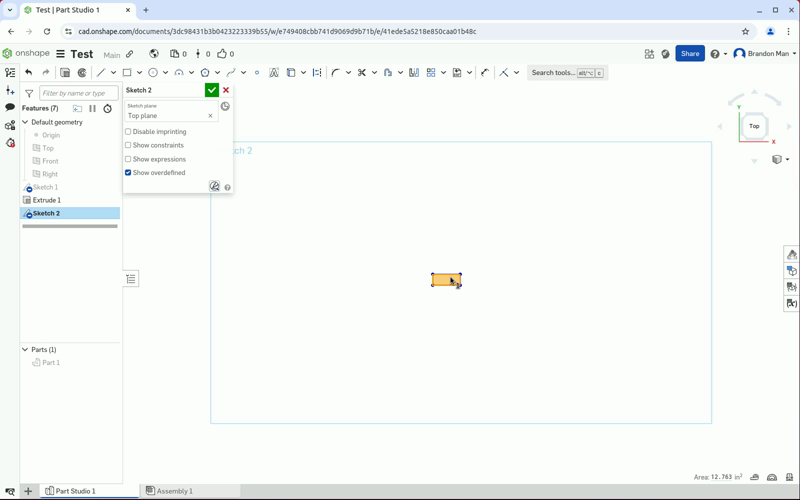
mouse_move(73, 352)
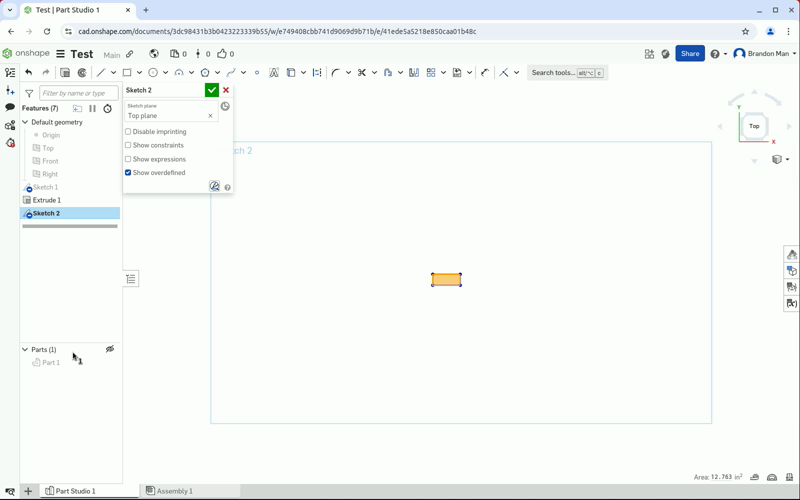
key(shift+y)
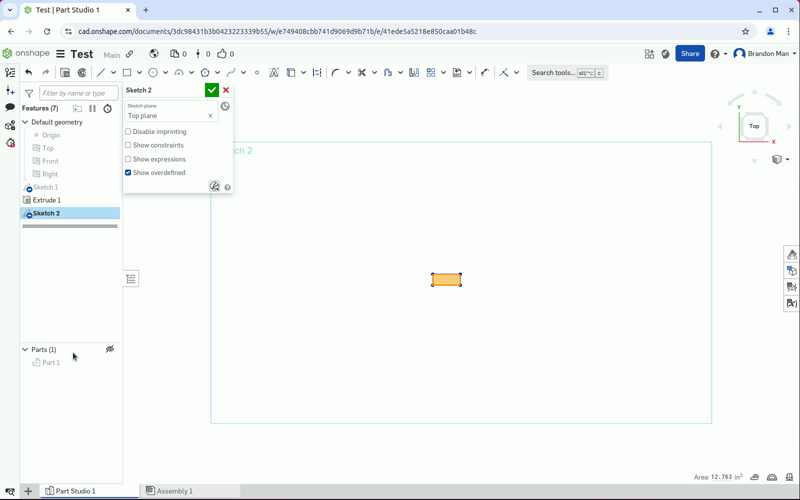
key(shift+e)
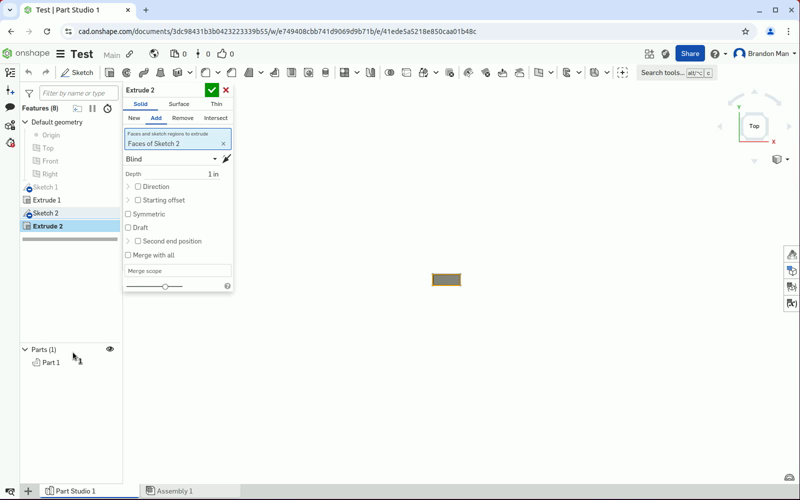
mouse_move(143, 106)
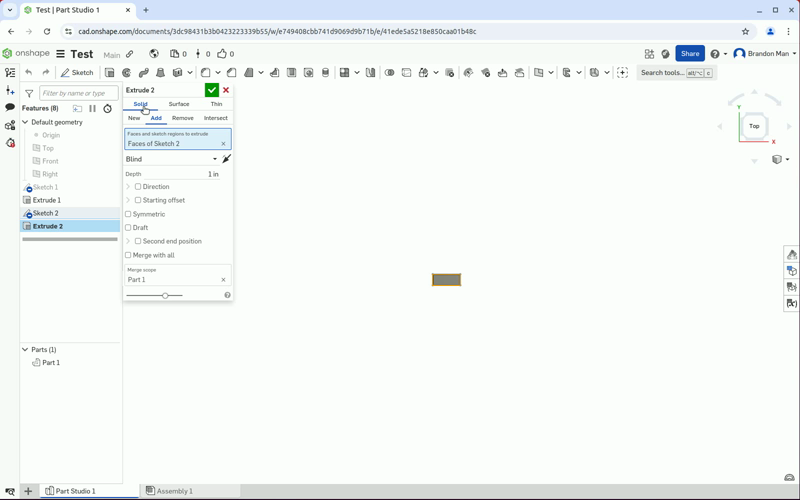
click(143, 106)
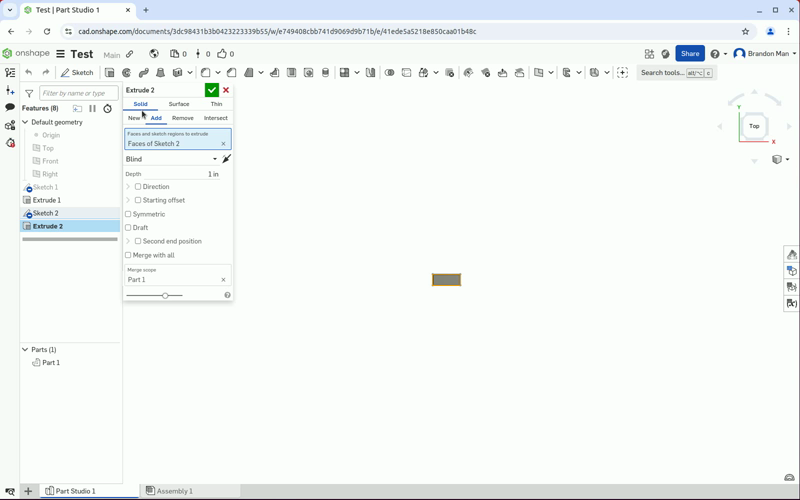
mouse_move(137, 120)
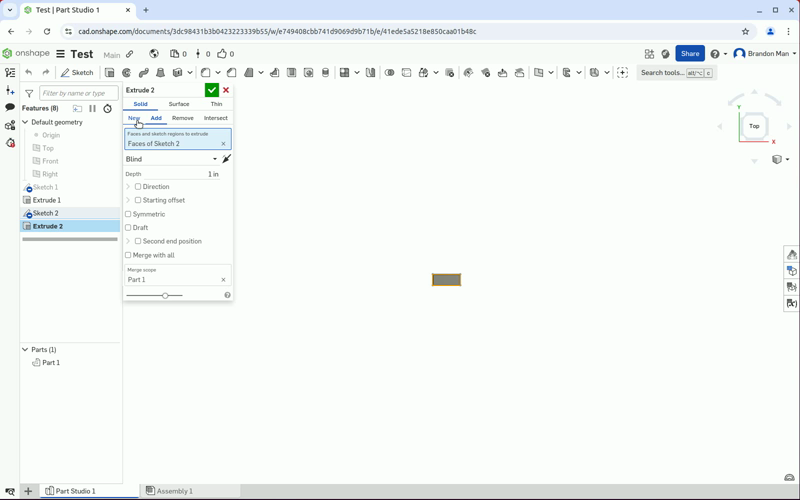
click(137, 120)
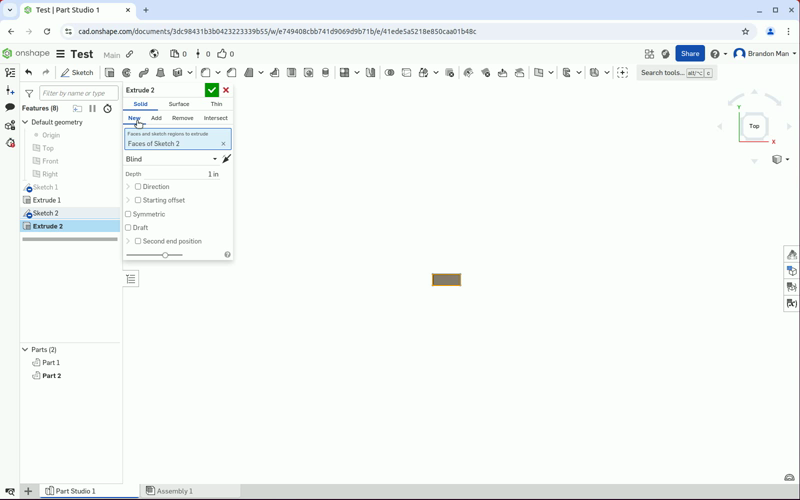
key(tab, 4)
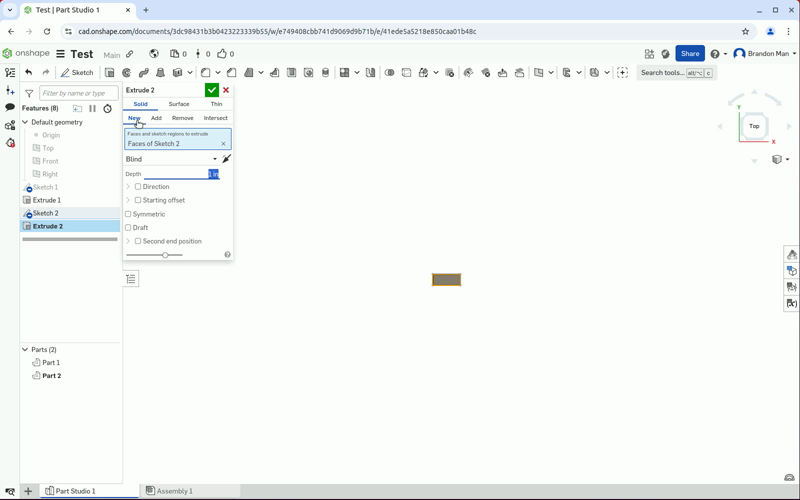
text(0.241)
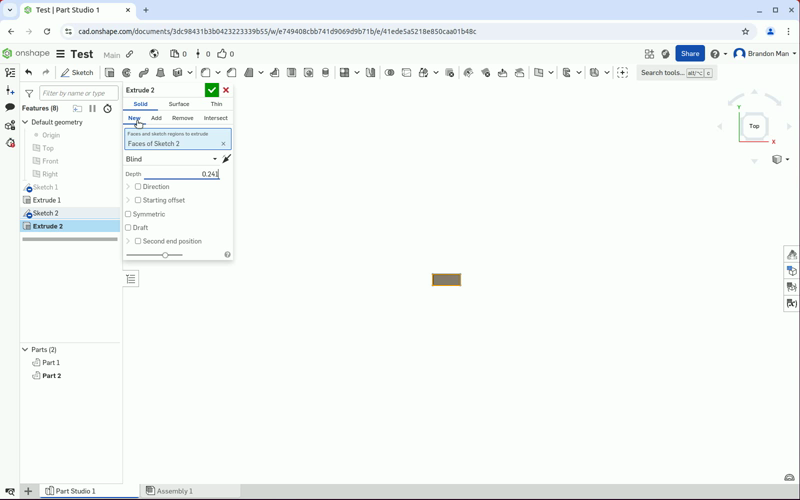
key(enter)
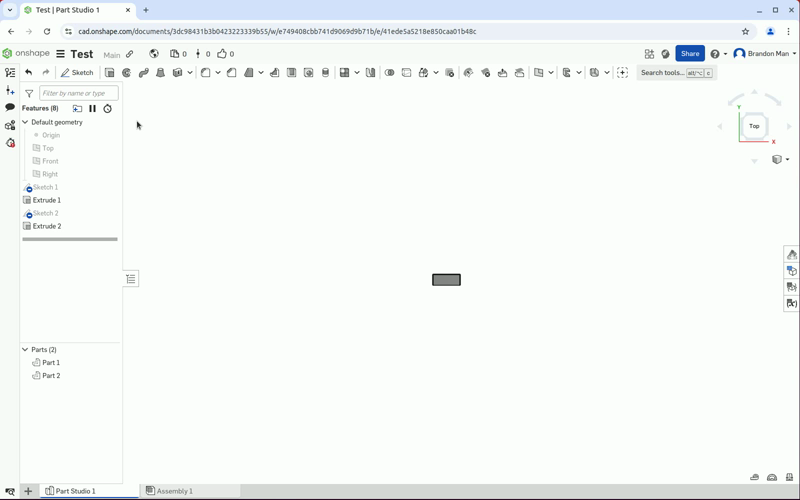
key(shift+h)
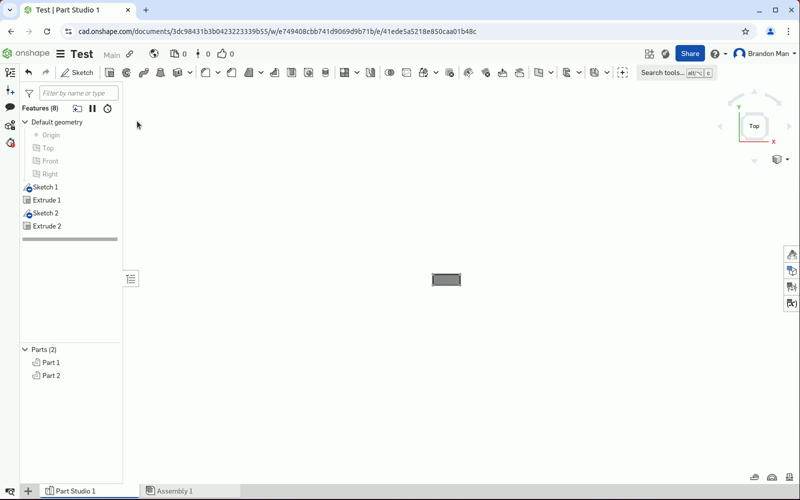
key(shift+h)
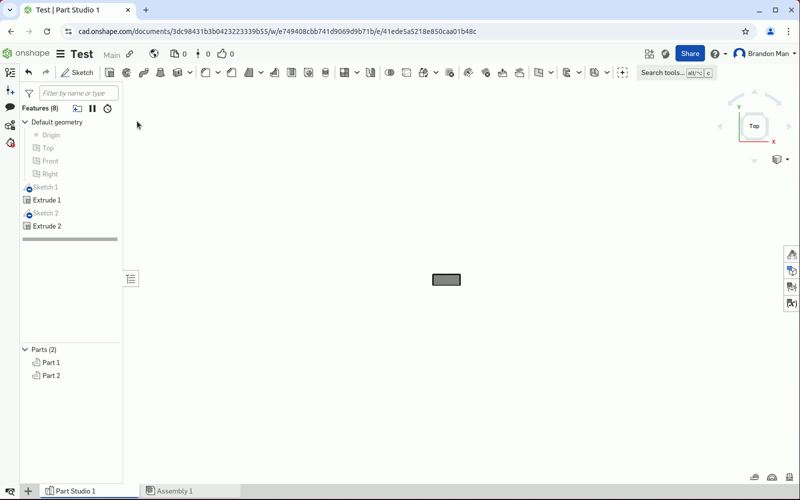
mouse_move(73, 189)
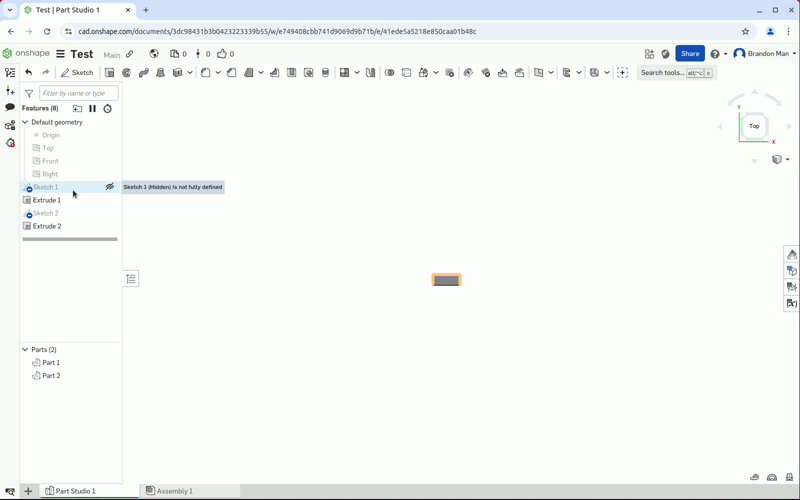
click(73, 189)
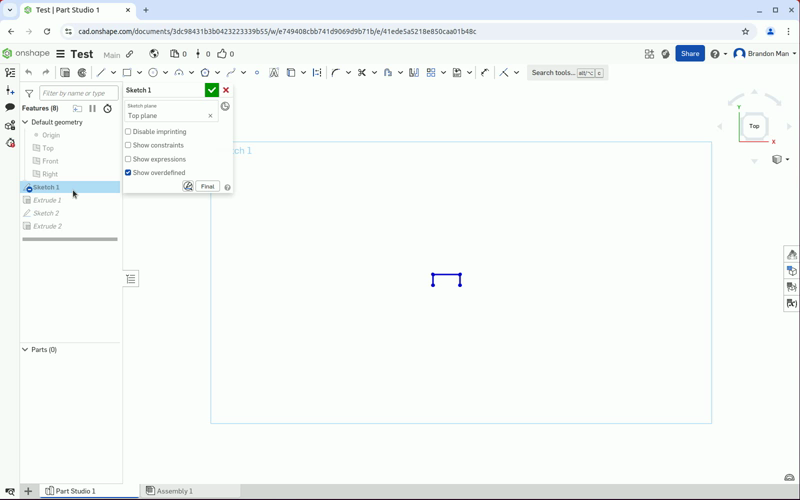
mouse_move(229, 92)
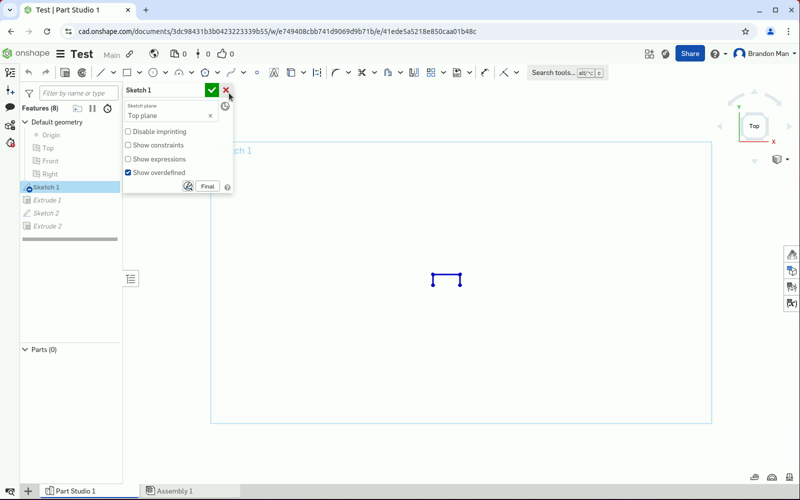
click(229, 92)
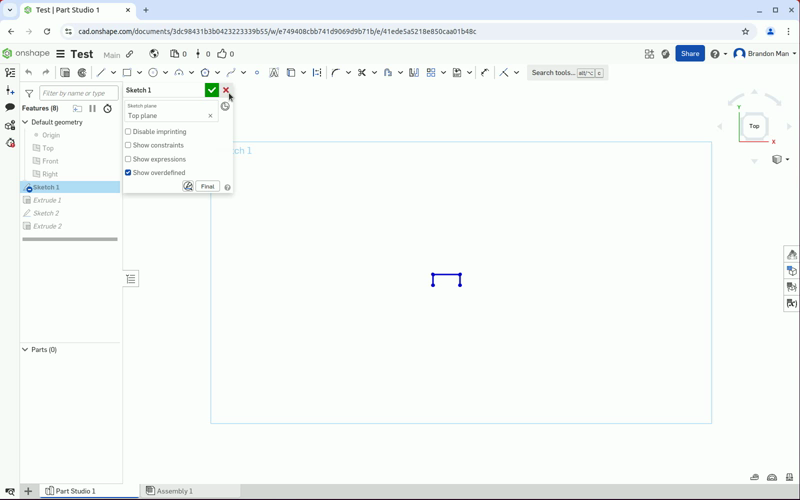
key(shift+s)
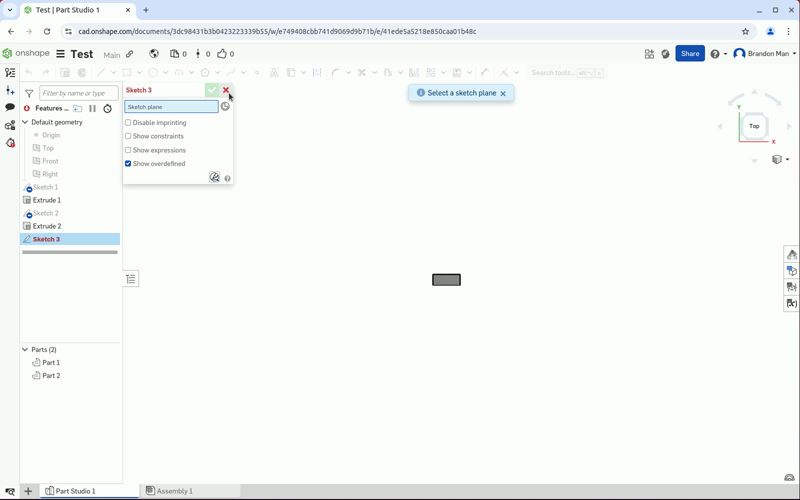
mouse_move(73, 150)
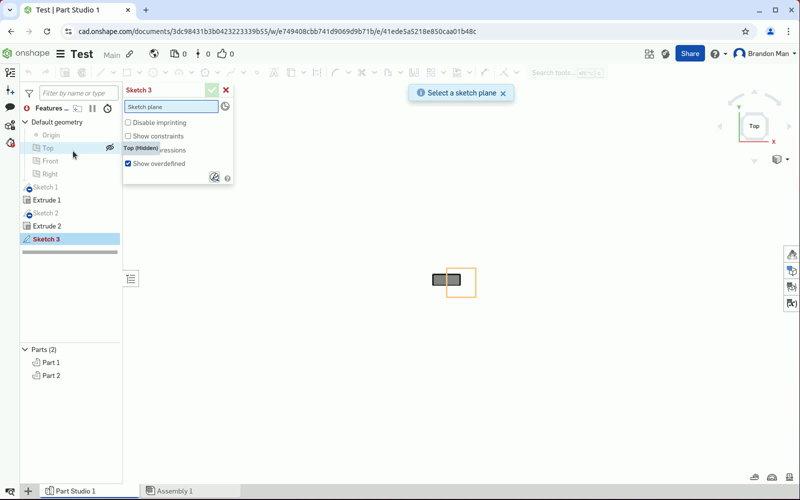
click(73, 150)
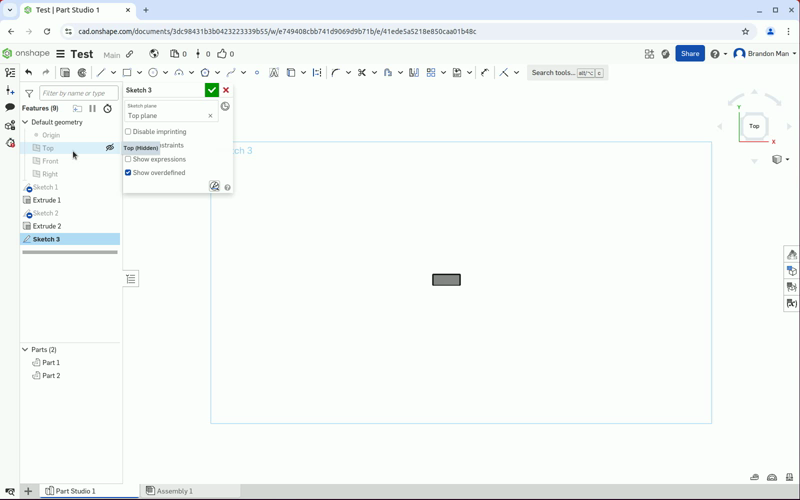
mouse_move(73, 352)
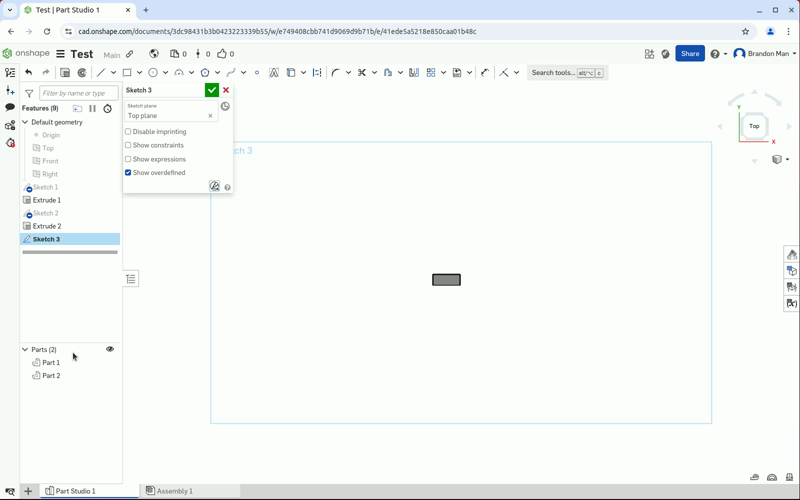
key(y)
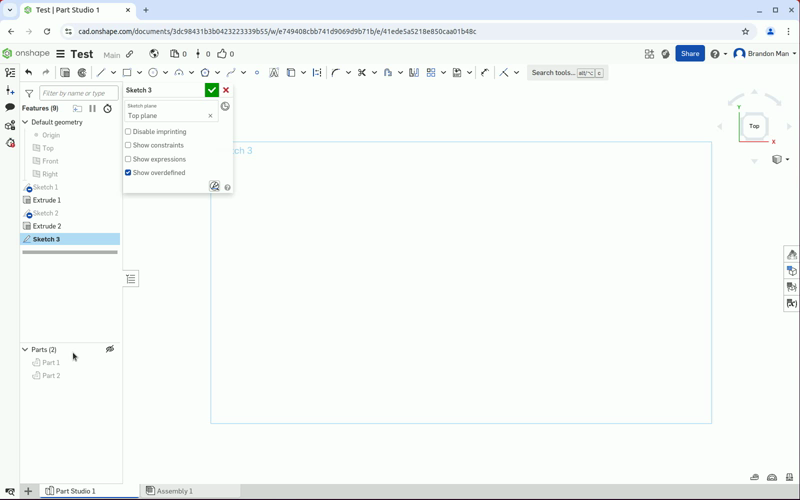
key(l)
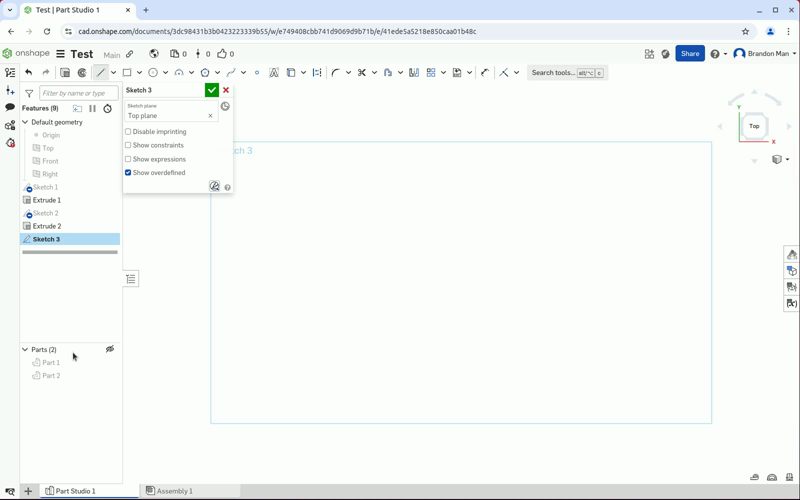
key_down(shift)
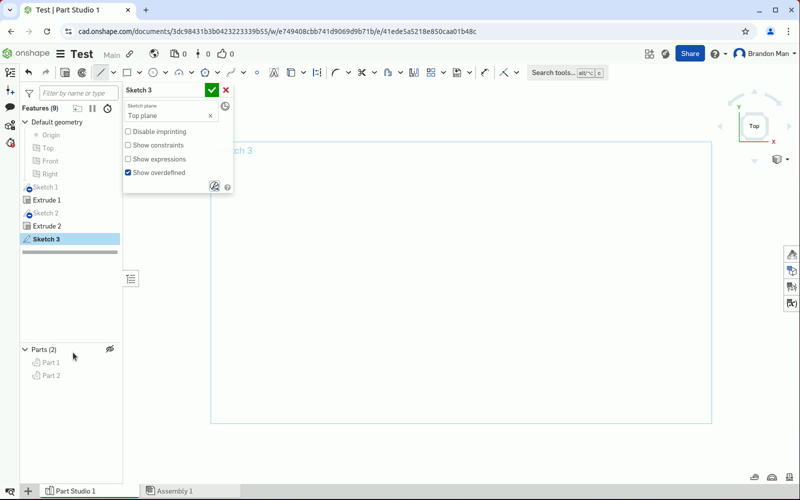
mouse_move(432, 285)
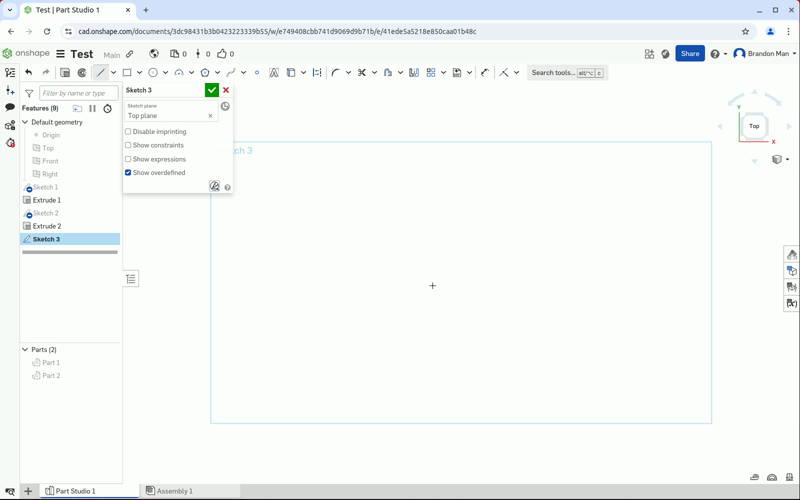
click(432, 285)
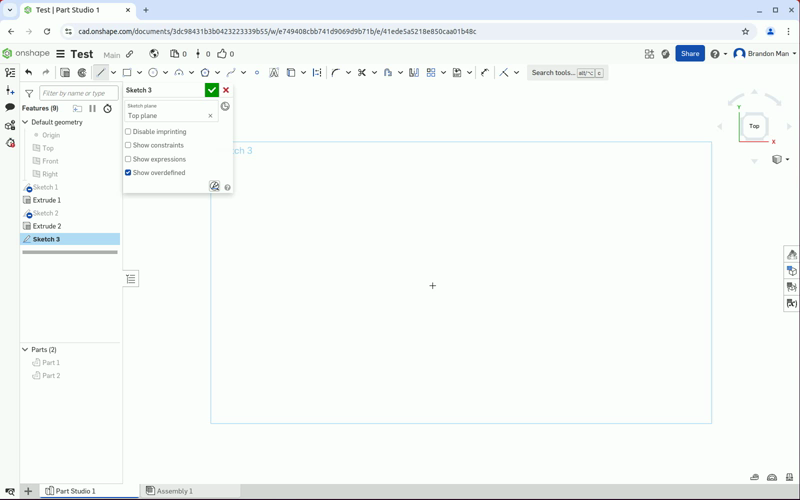
key_up(shift)
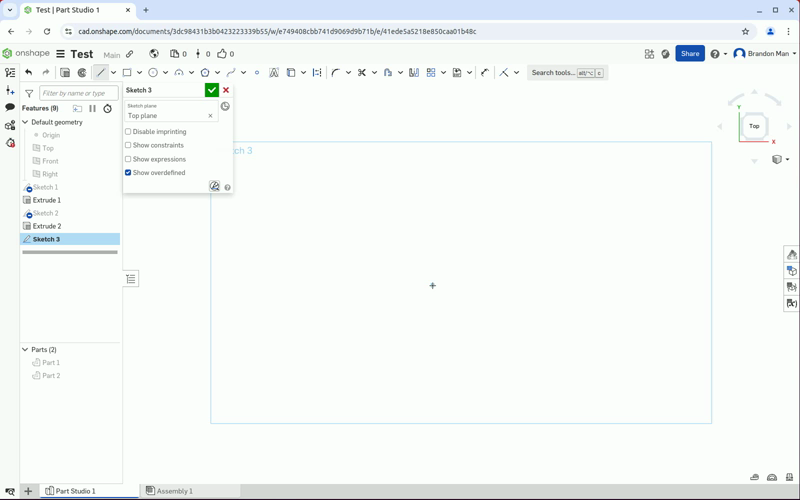
key_down(shift)
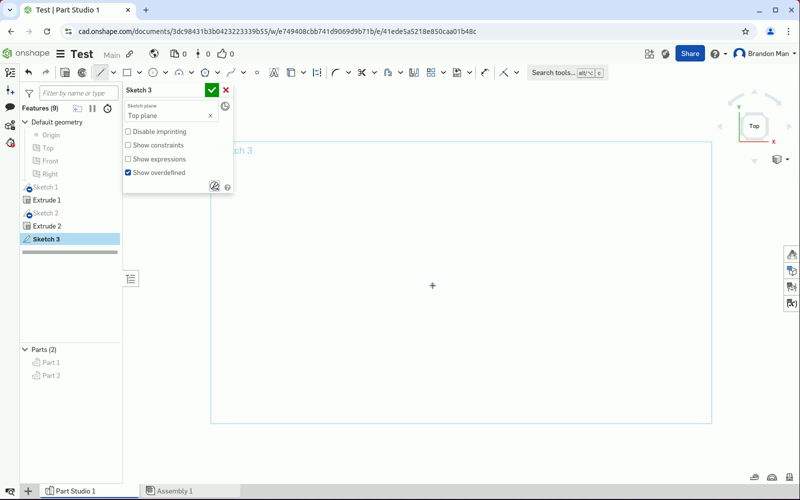
mouse_move(462, 285)
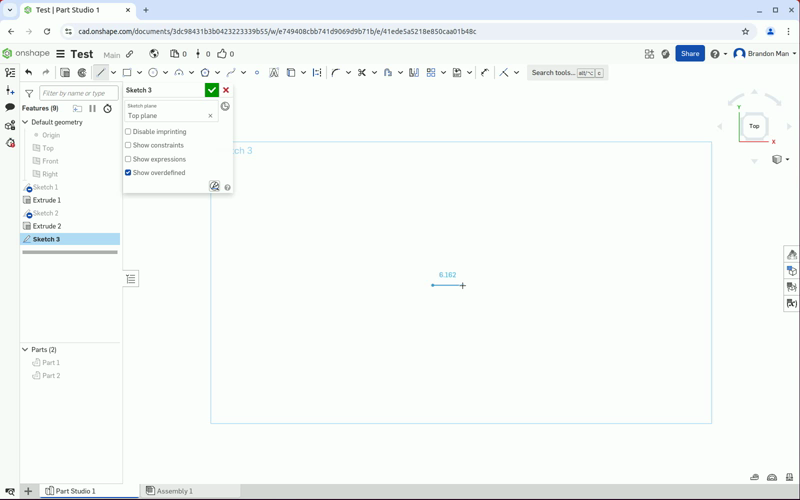
mouse_move(433, 285)
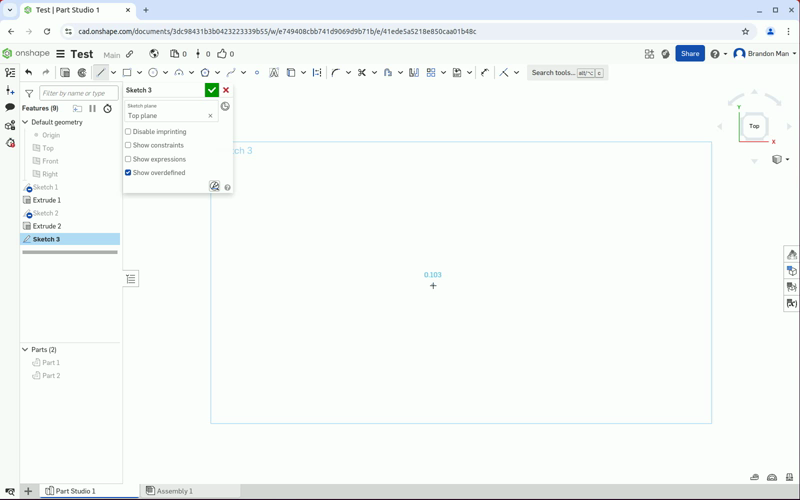
scroll(6)
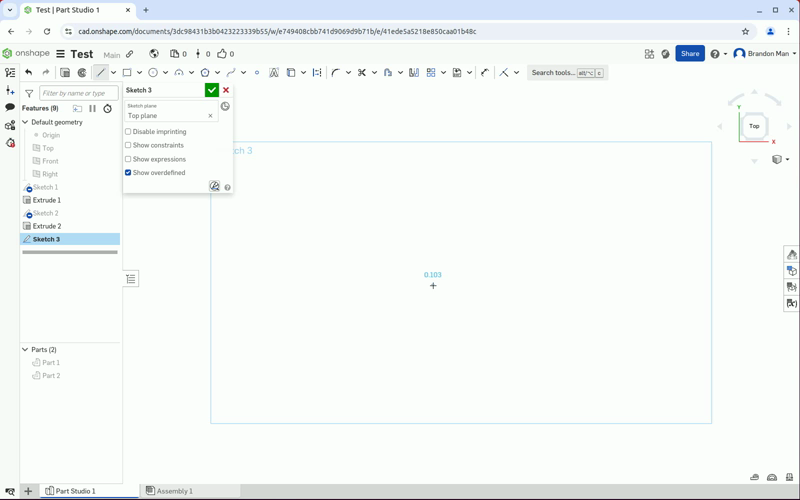
scroll(6)
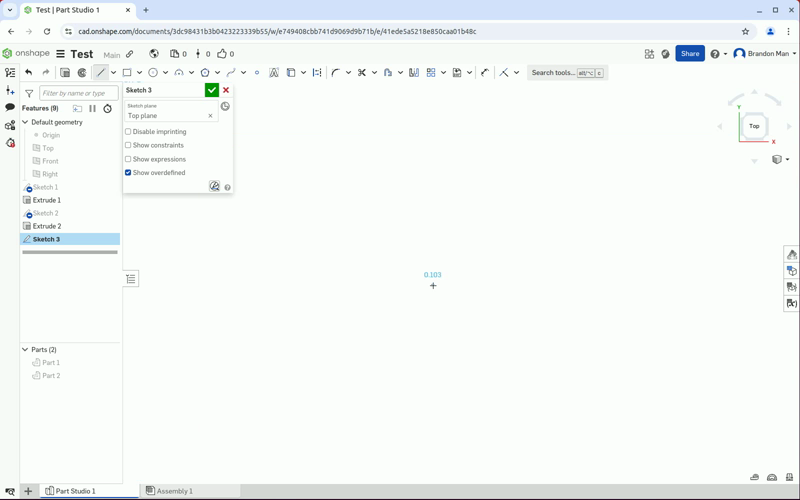
scroll(6)
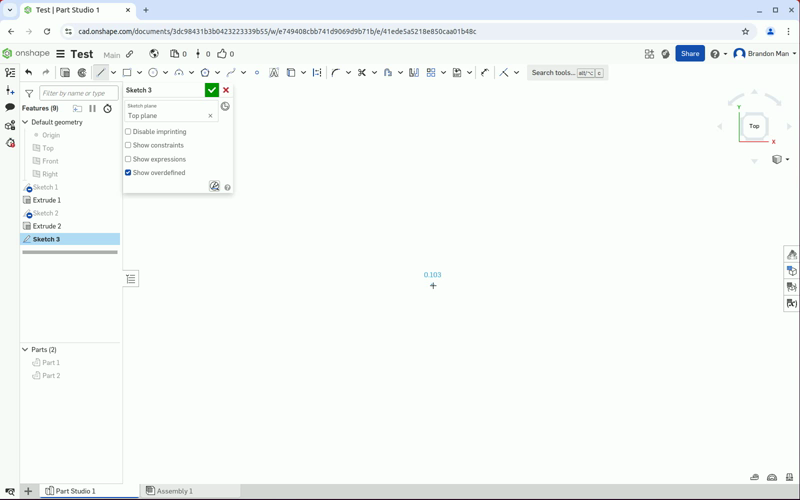
scroll(6)
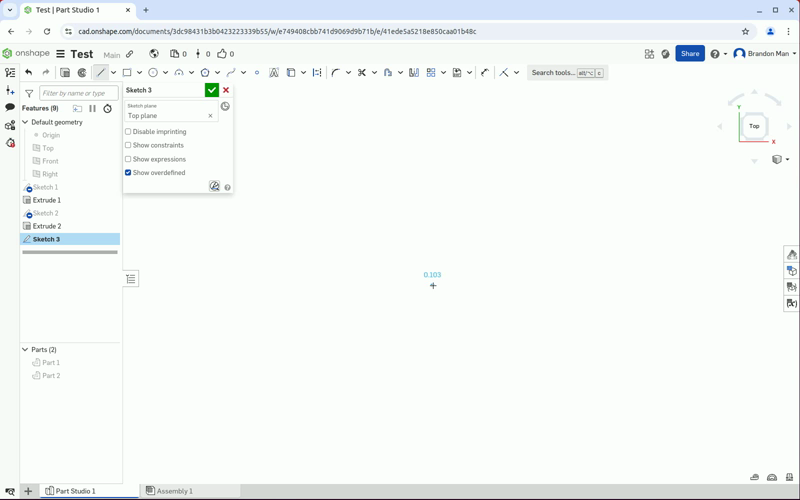
scroll(6)
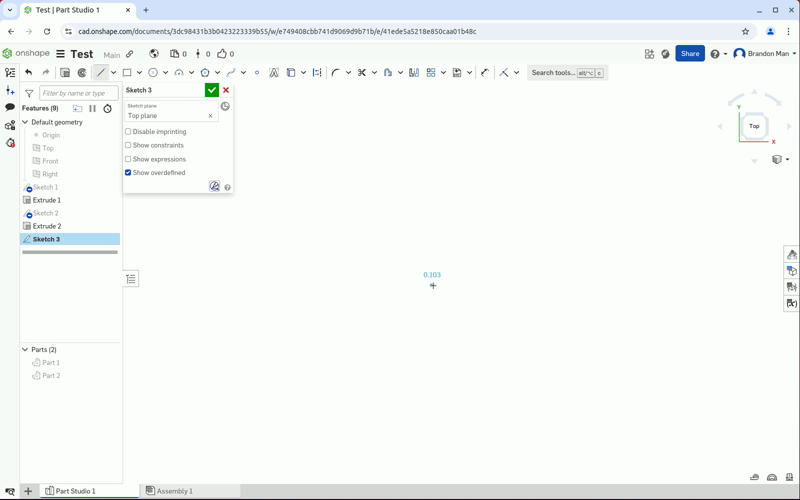
scroll(6)
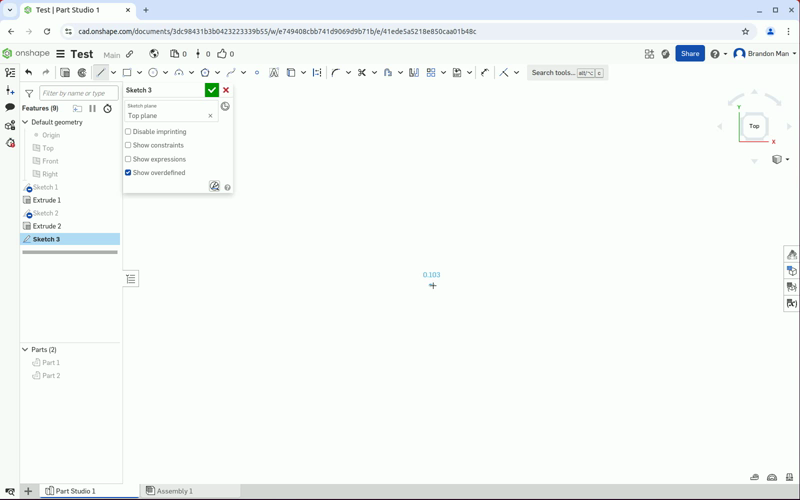
scroll(6)
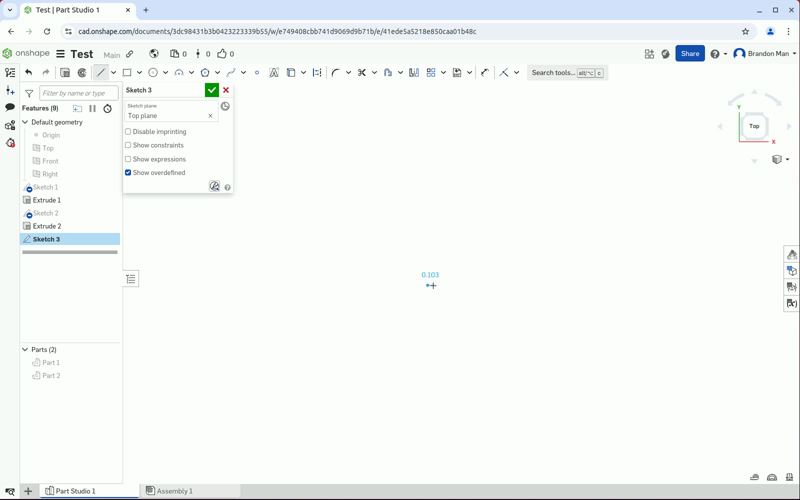
click(433, 285)
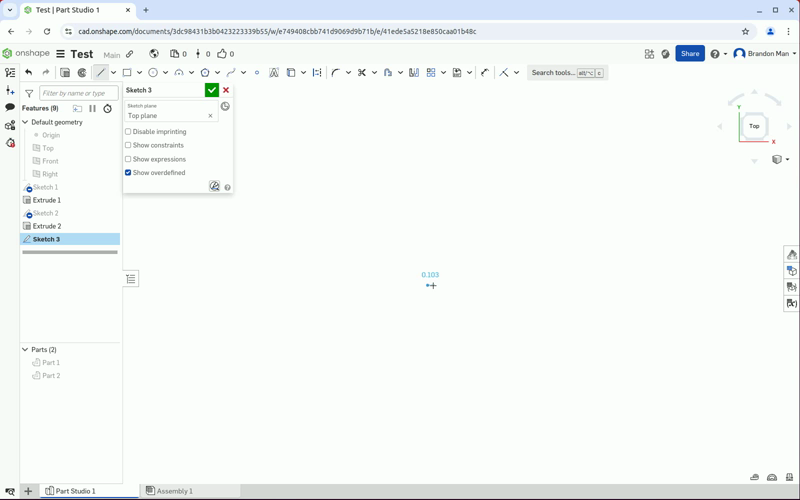
scroll(-6)
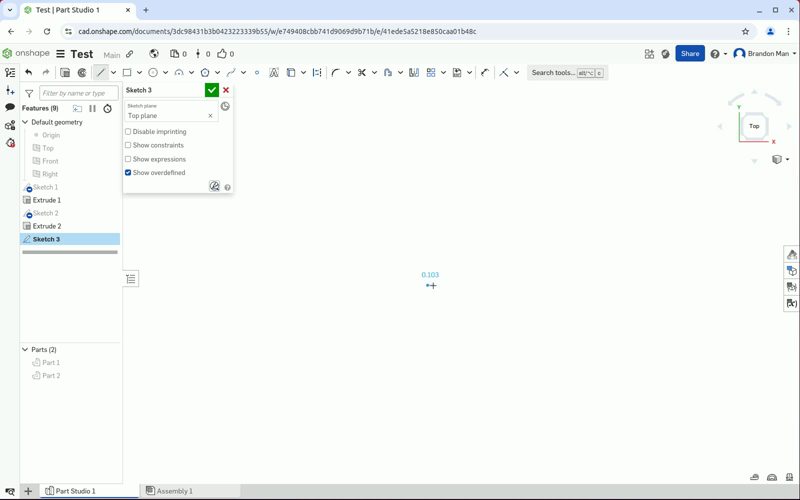
scroll(-6)
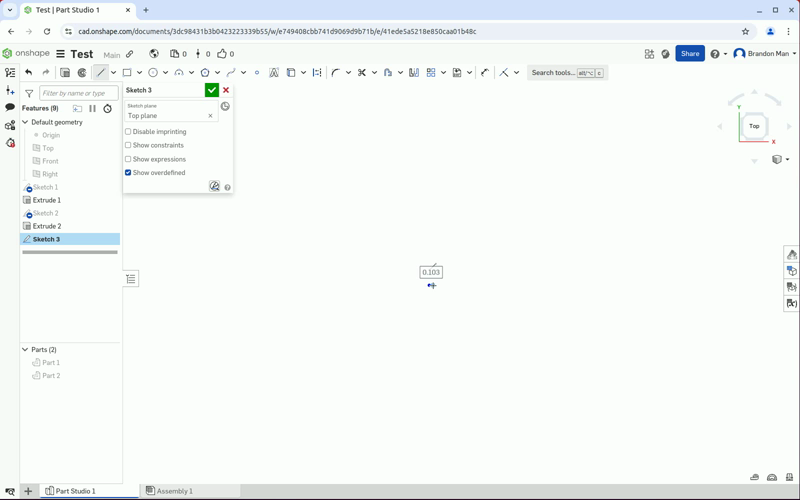
scroll(-6)
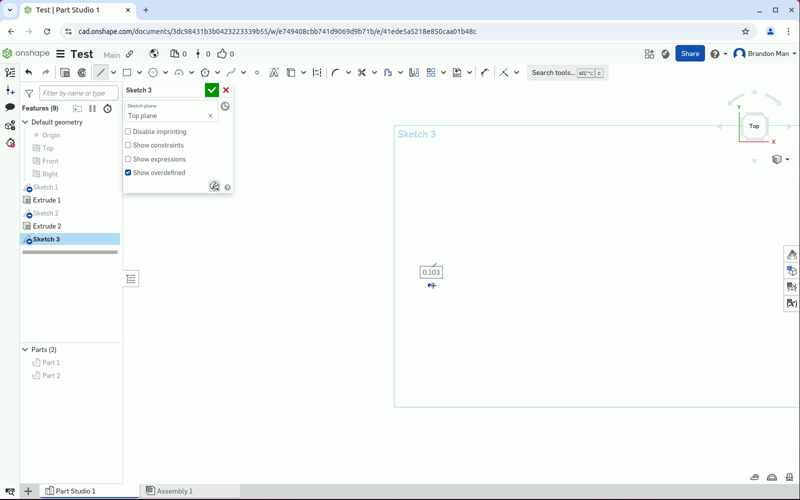
scroll(-6)
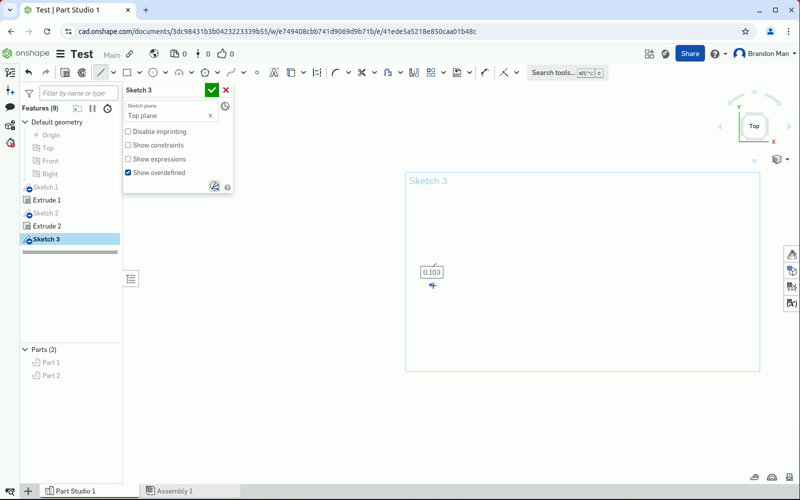
scroll(-6)
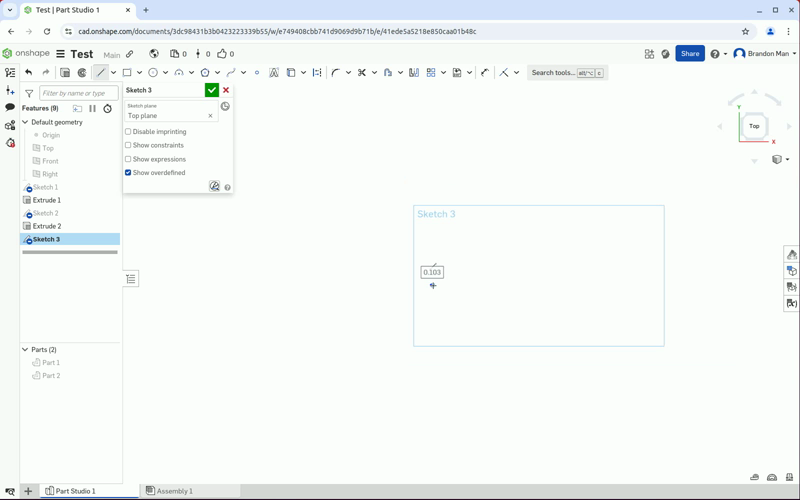
scroll(-6)
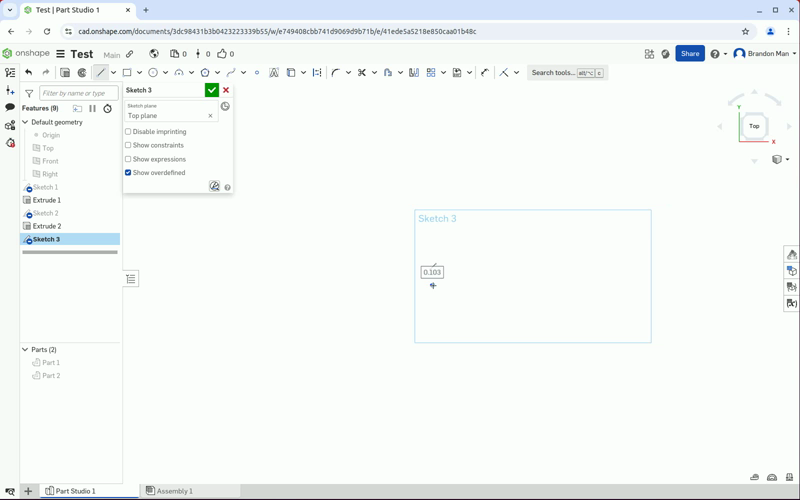
scroll(-6)
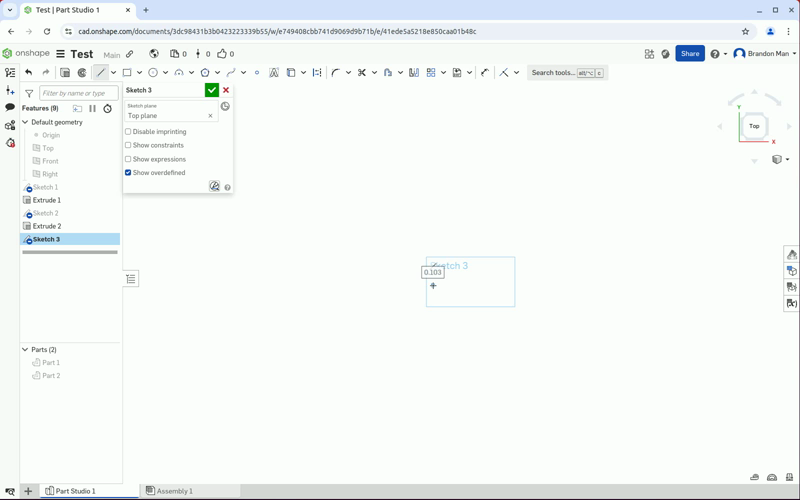
key_up(shift)
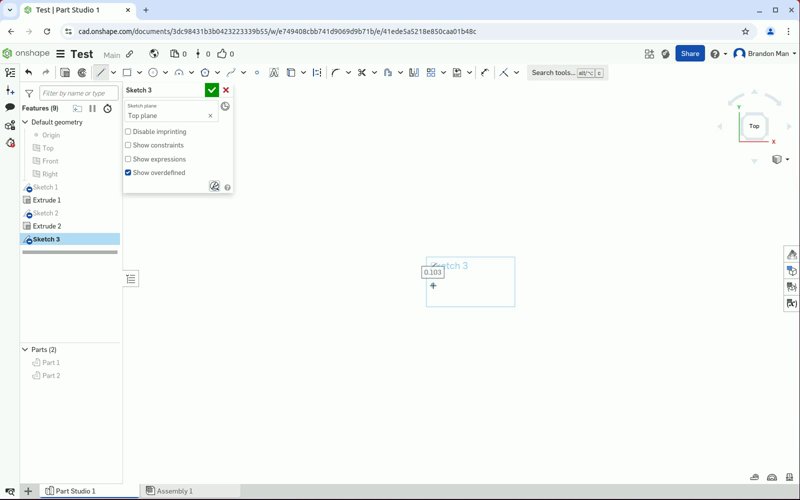
key_down(shift)
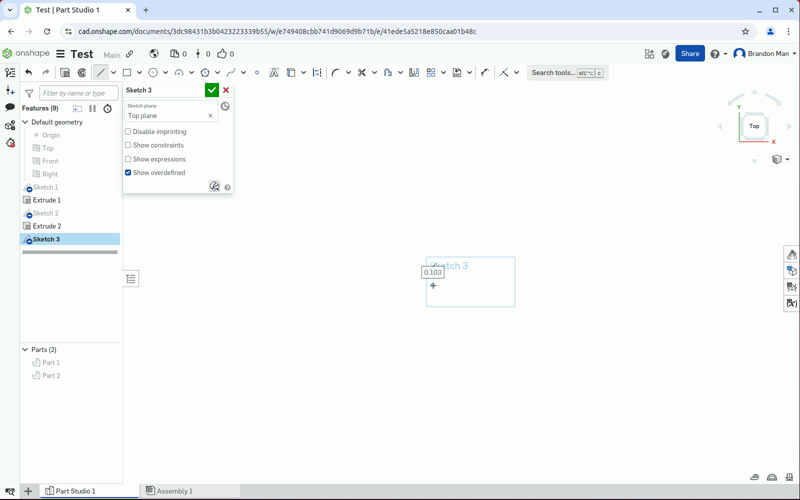
mouse_move(463, 285)
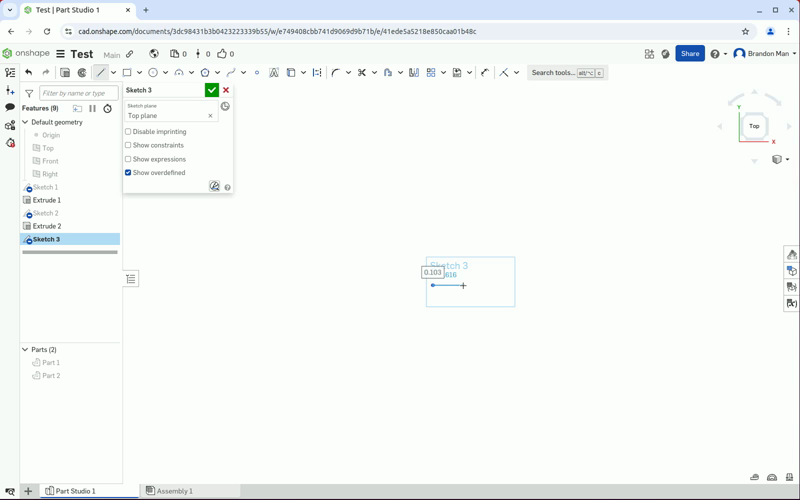
mouse_move(433, 282)
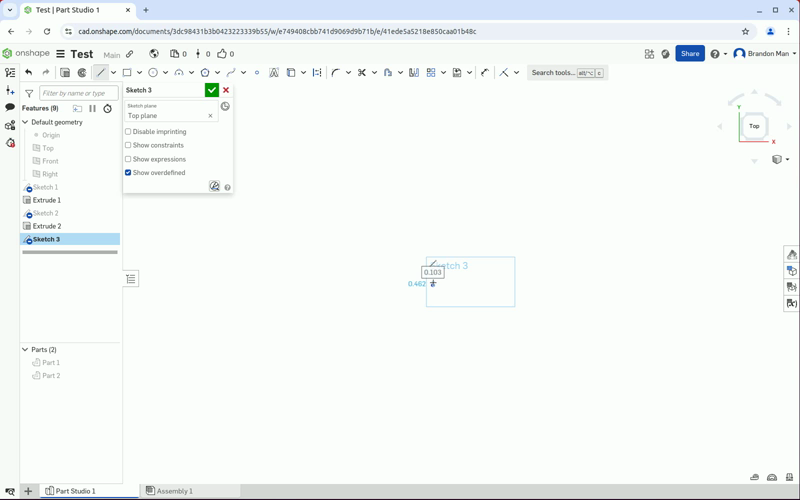
scroll(6)
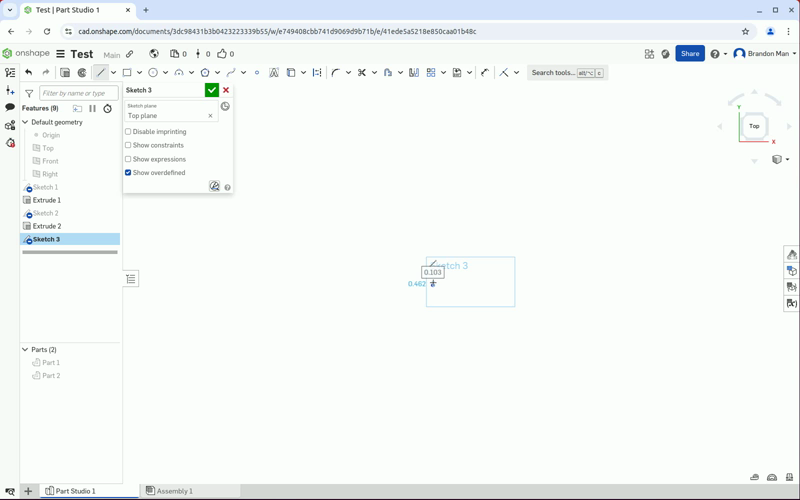
scroll(6)
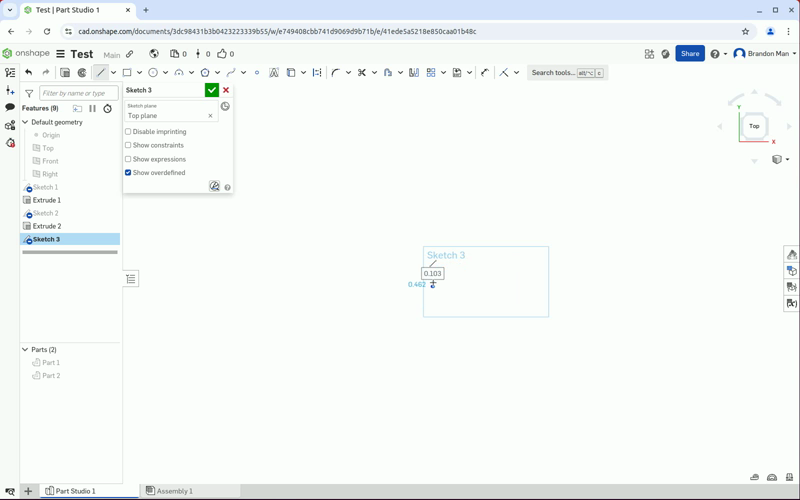
scroll(6)
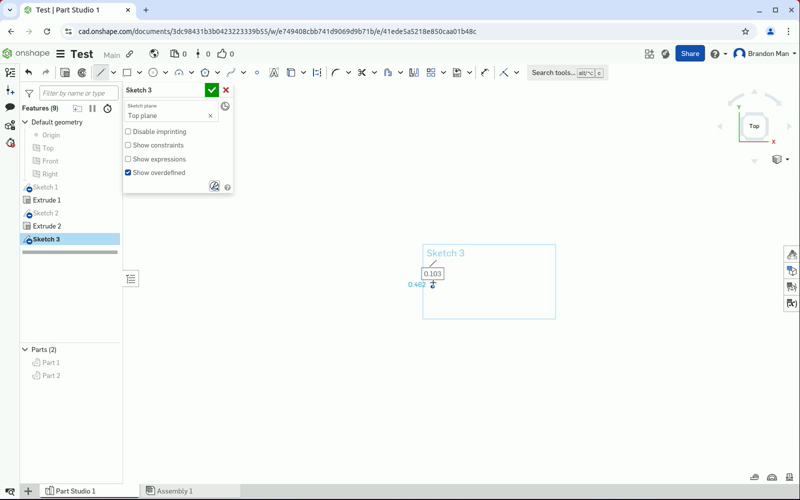
scroll(6)
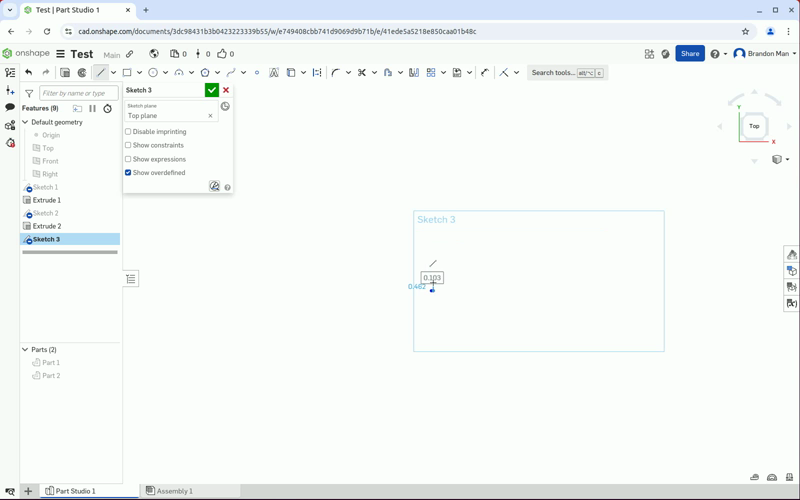
scroll(6)
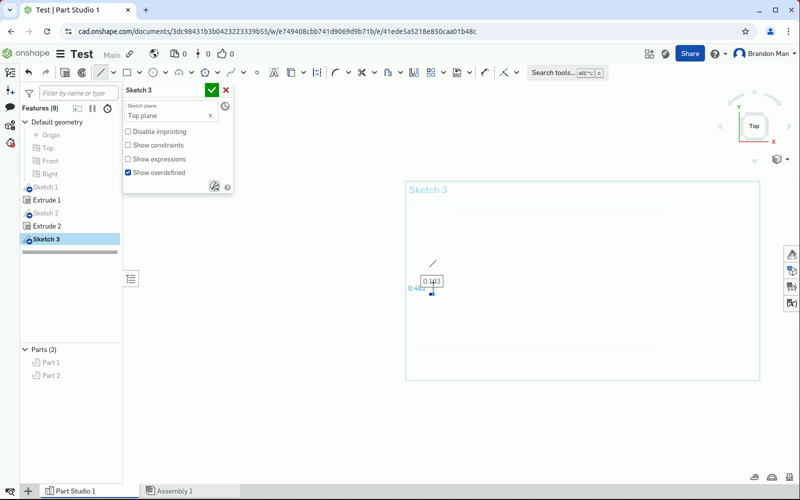
scroll(6)
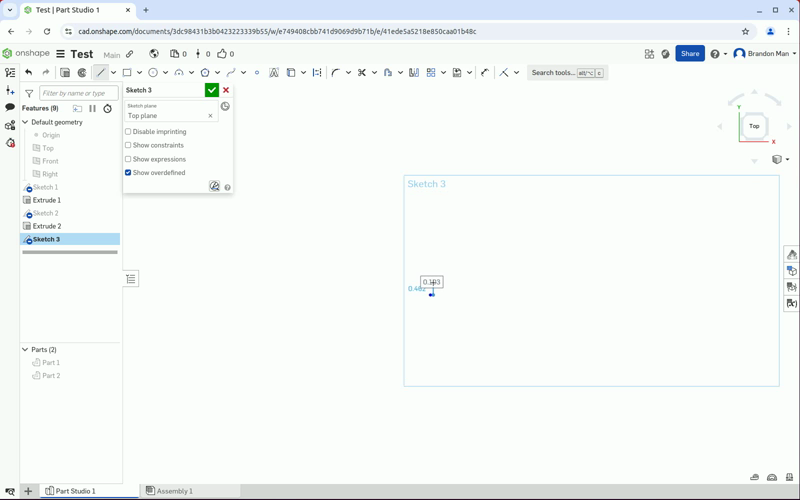
scroll(6)
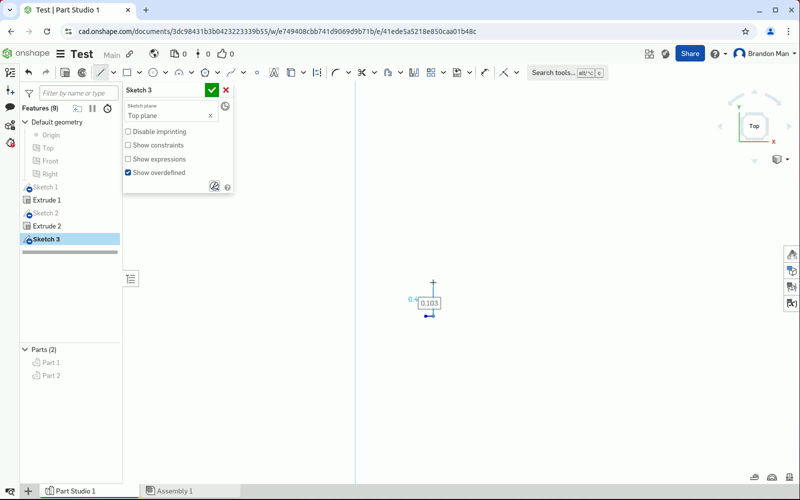
click(433, 282)
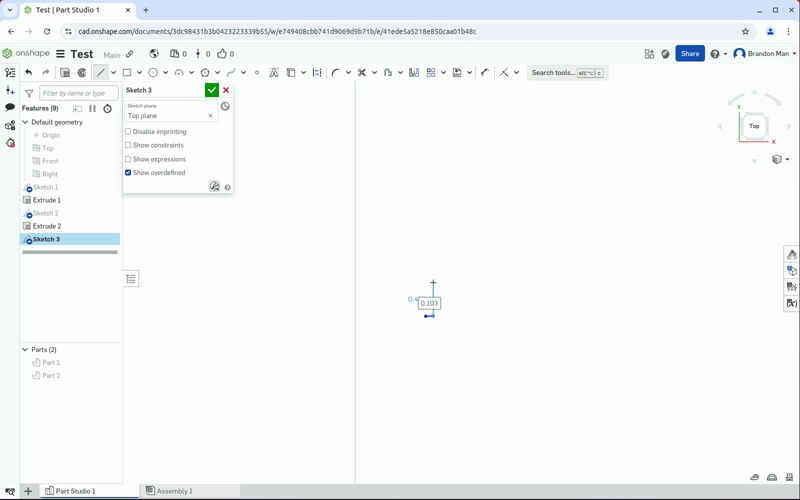
scroll(-6)
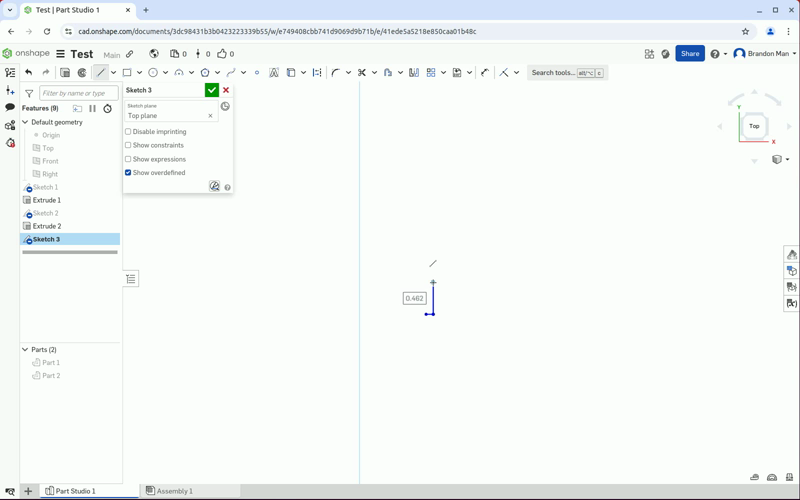
scroll(-6)
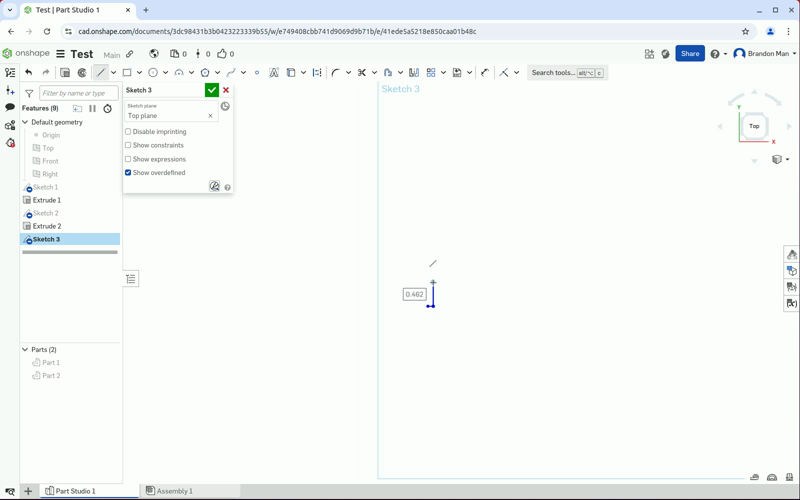
scroll(-6)
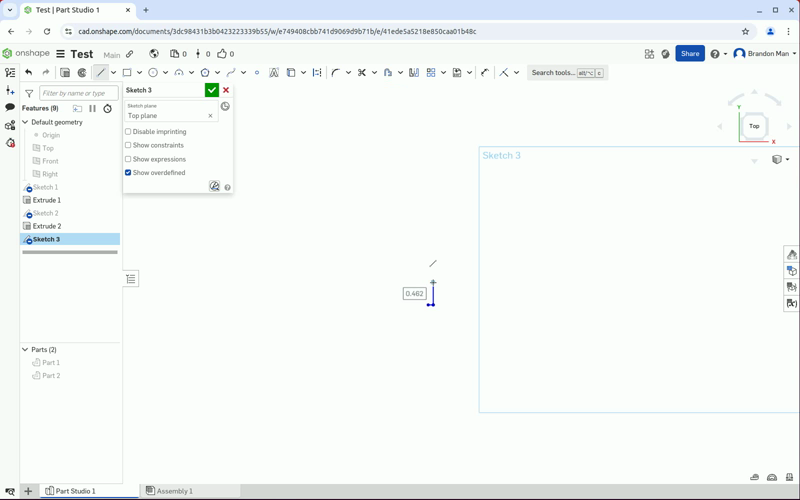
scroll(-6)
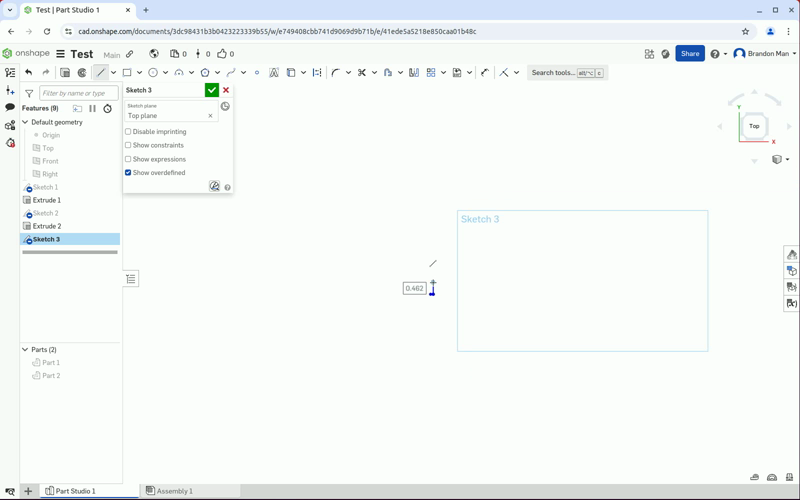
scroll(-6)
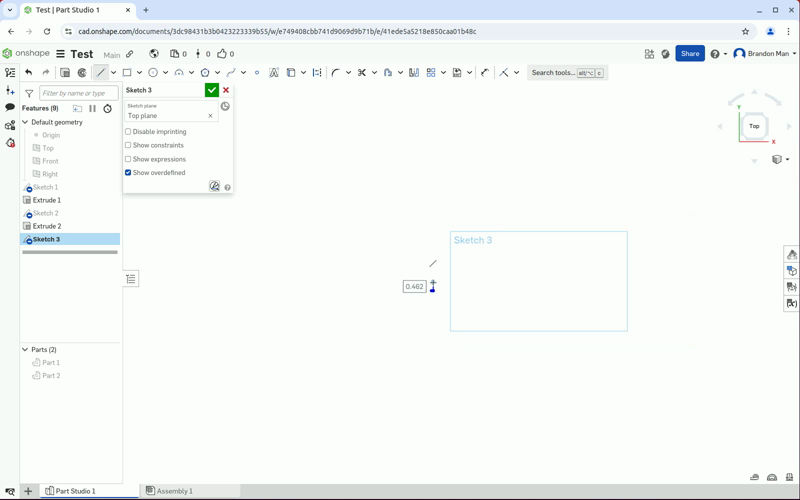
scroll(-6)
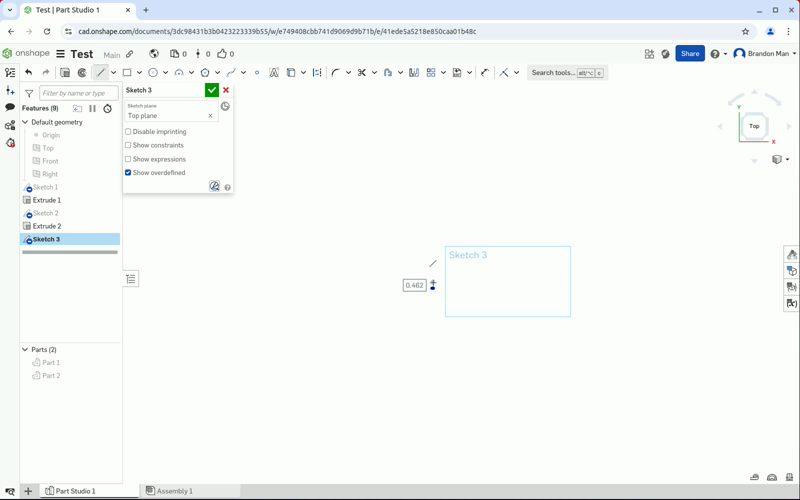
scroll(-6)
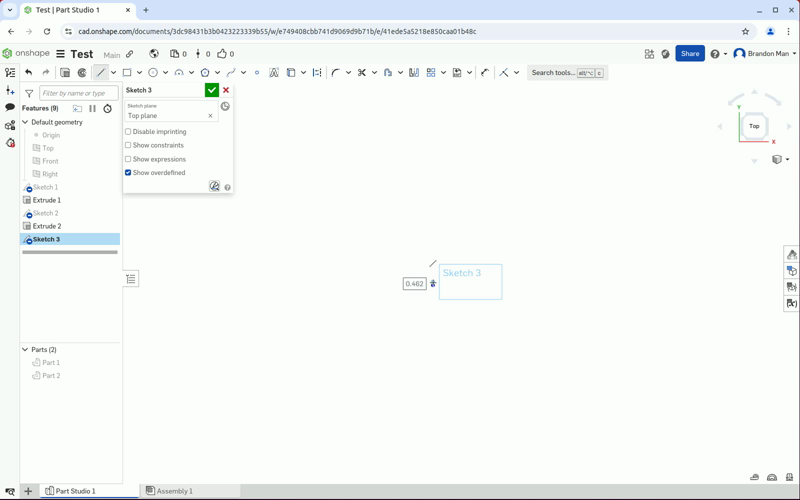
key_up(shift)
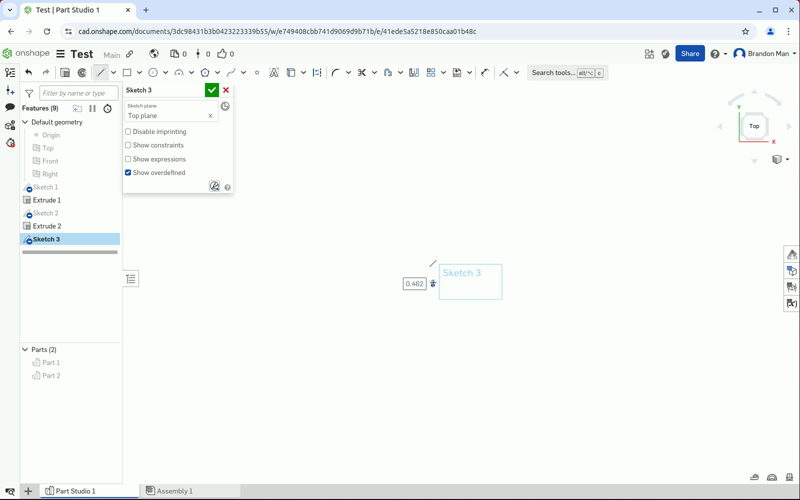
key_down(shift)
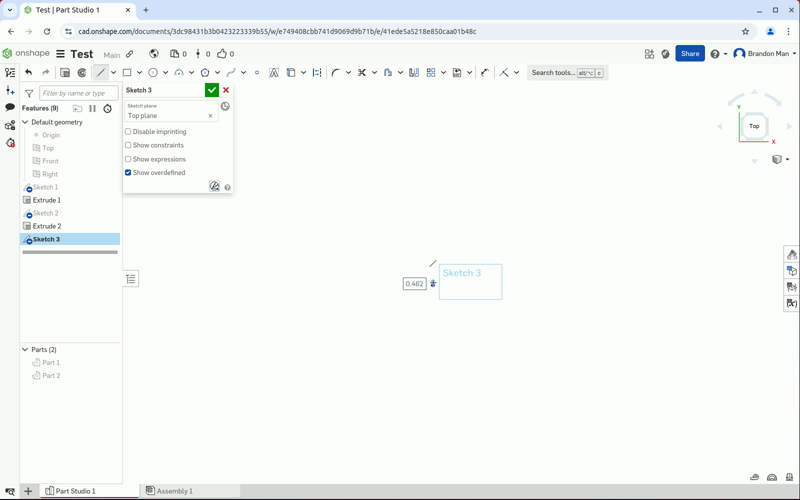
mouse_move(463, 282)
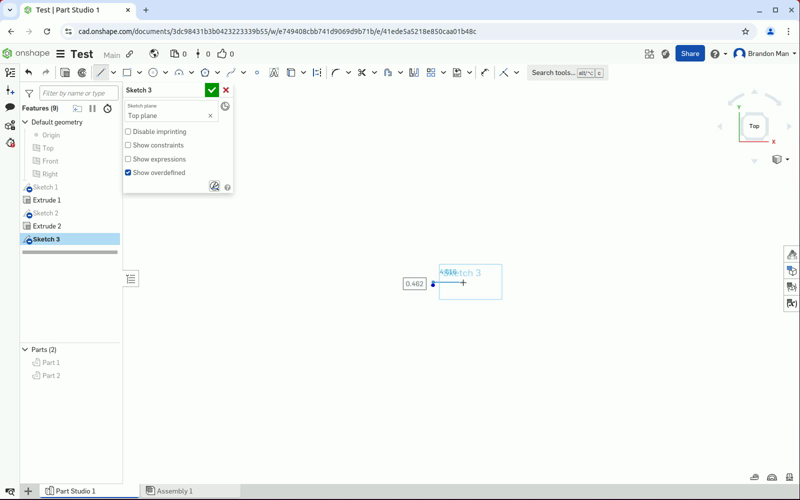
mouse_move(459, 282)
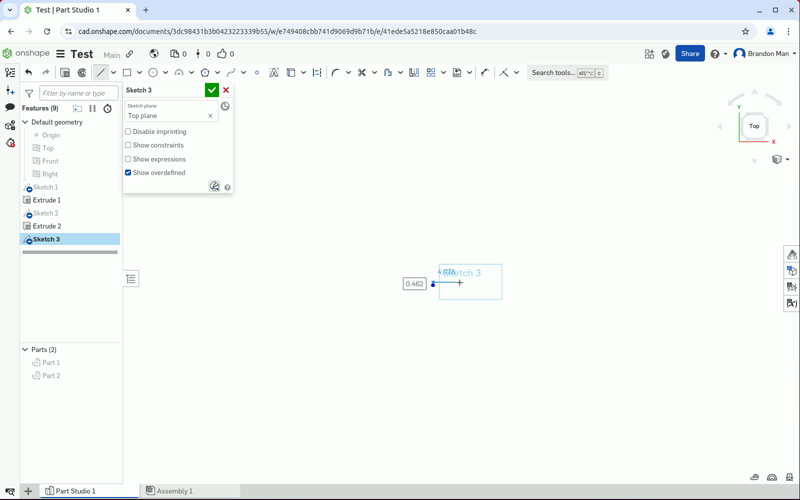
click(459, 282)
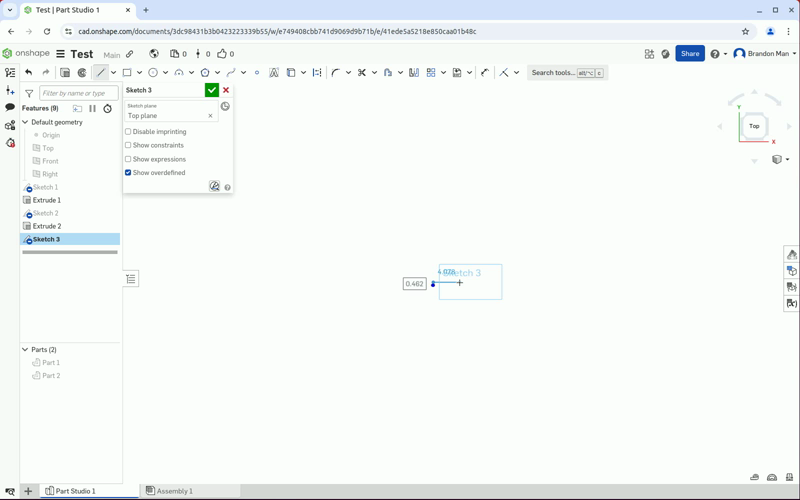
key_up(shift)
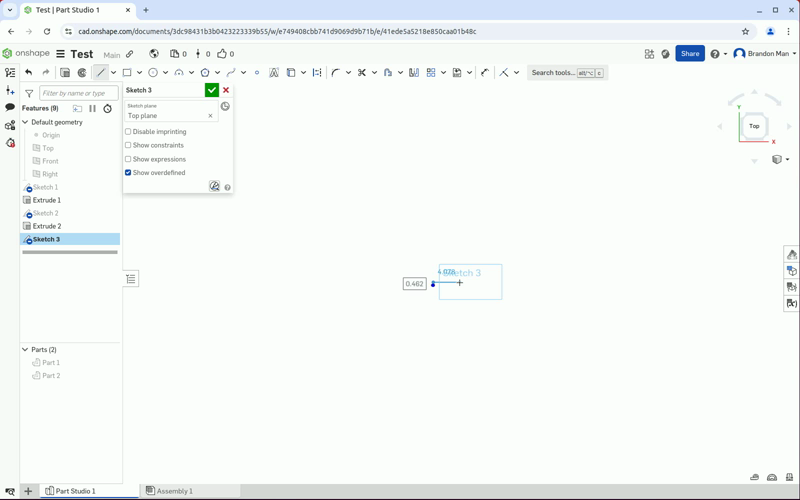
key_down(shift)
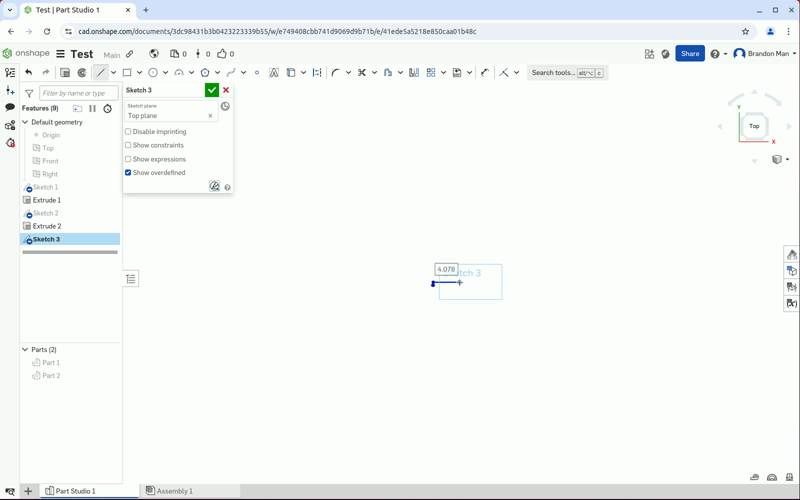
mouse_move(489, 282)
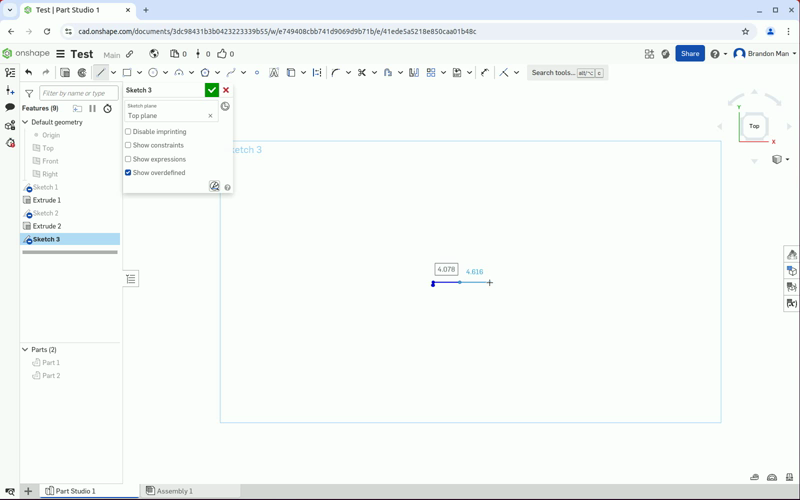
mouse_move(459, 285)
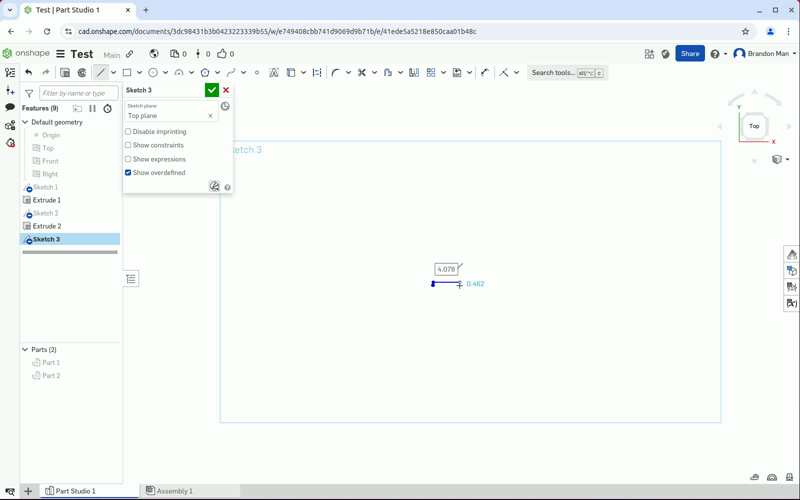
scroll(6)
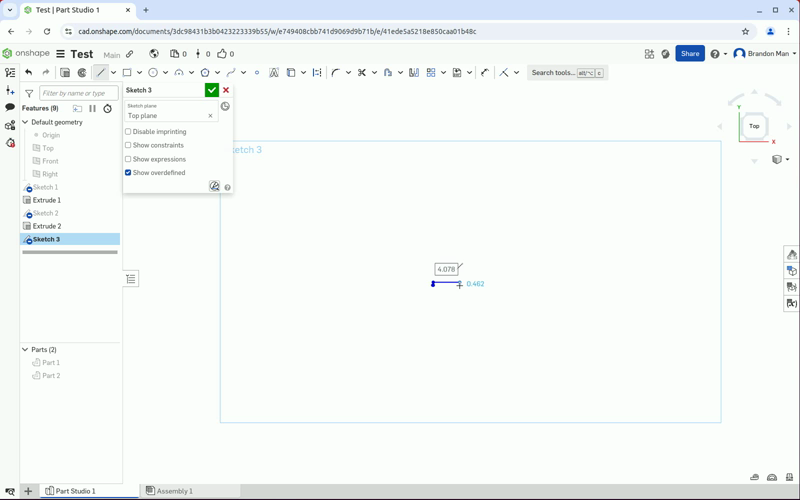
scroll(6)
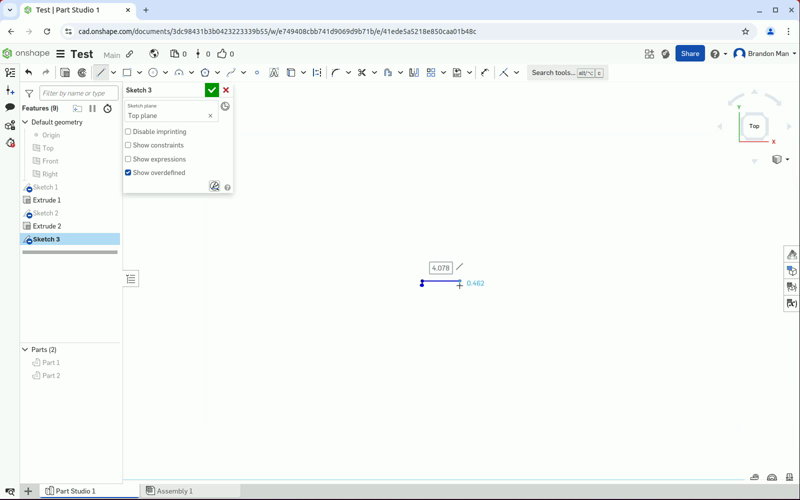
scroll(6)
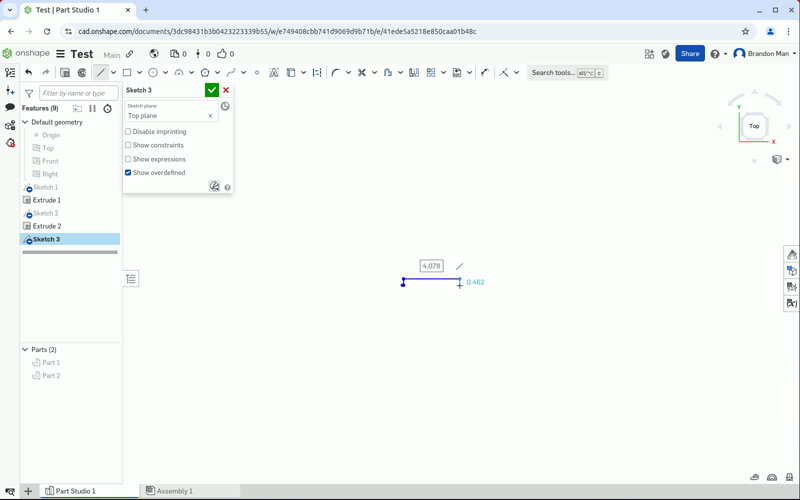
scroll(6)
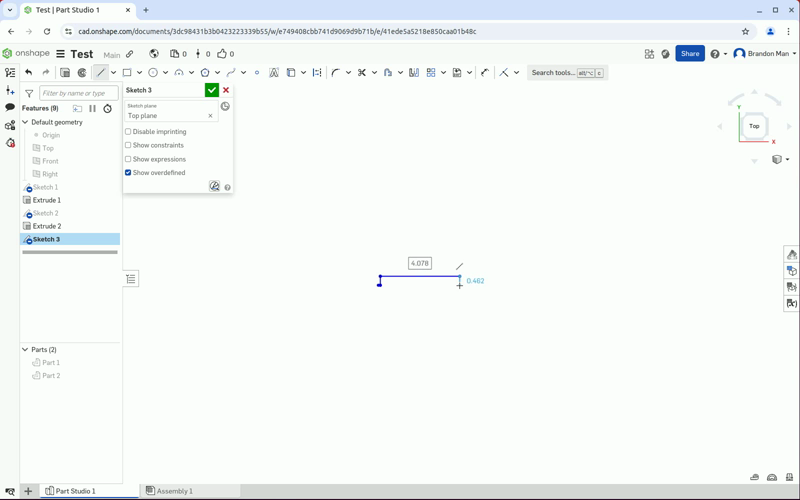
scroll(6)
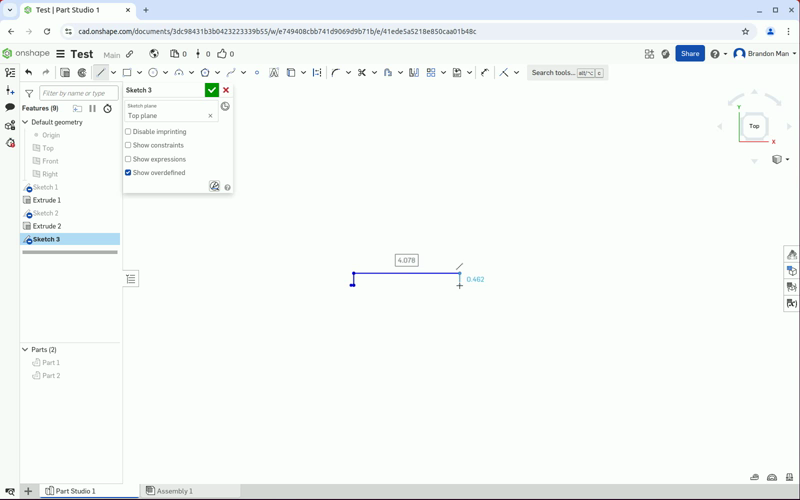
scroll(6)
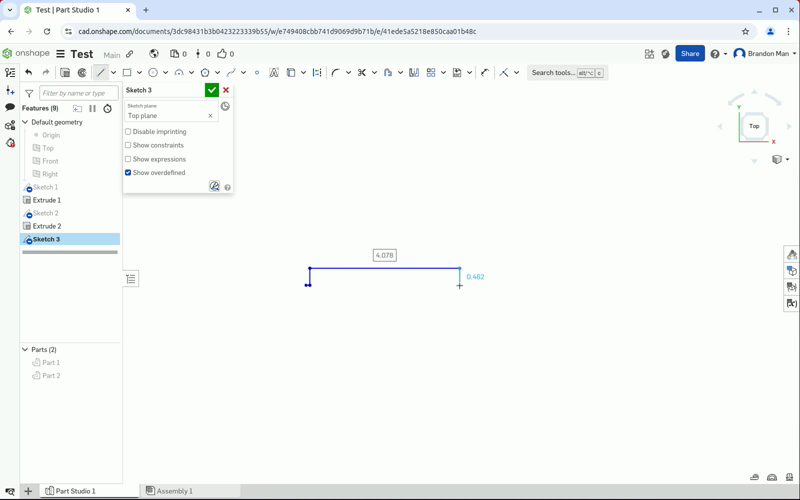
scroll(6)
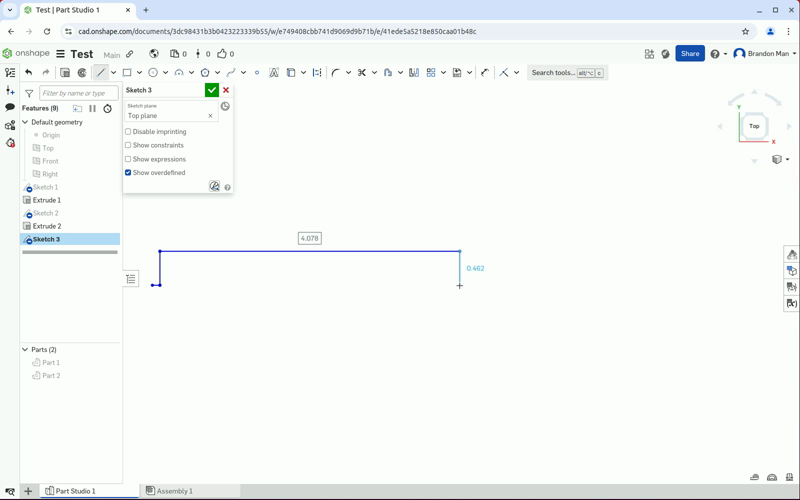
click(459, 285)
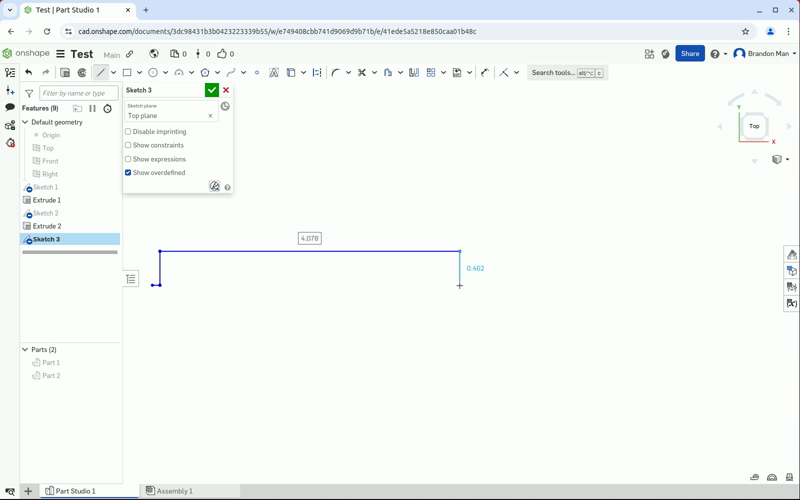
scroll(-6)
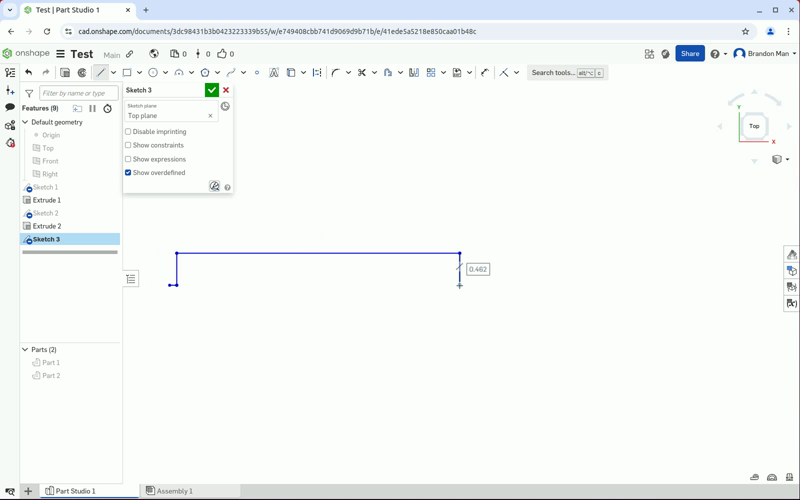
scroll(-6)
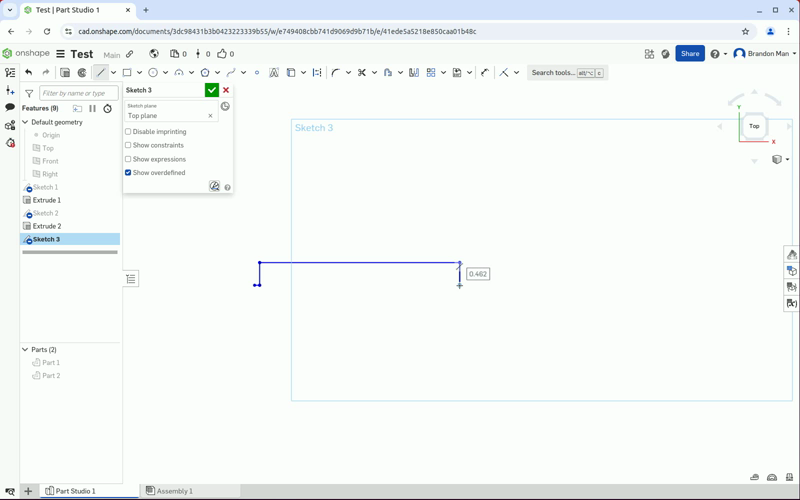
scroll(-6)
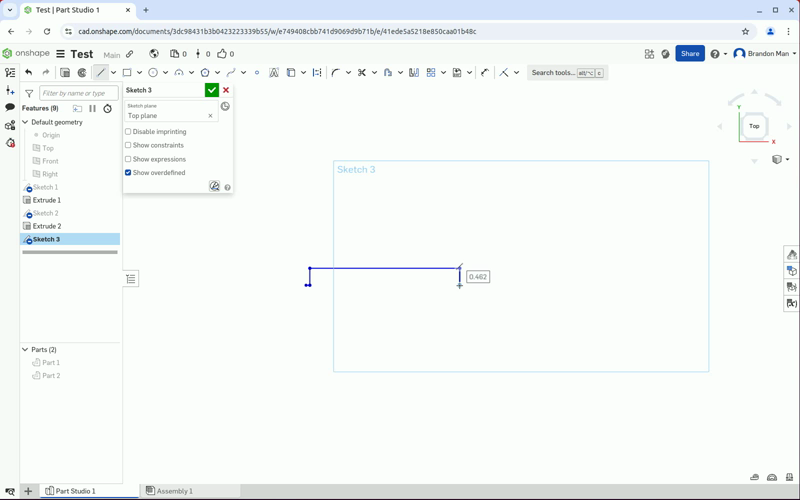
scroll(-6)
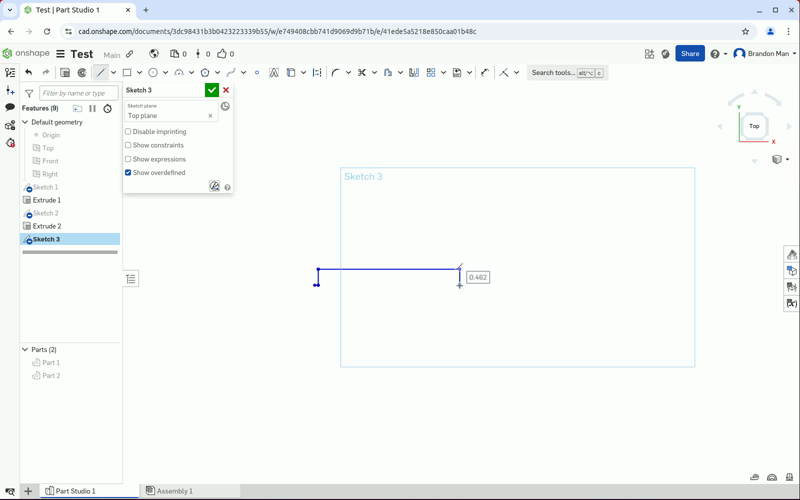
scroll(-6)
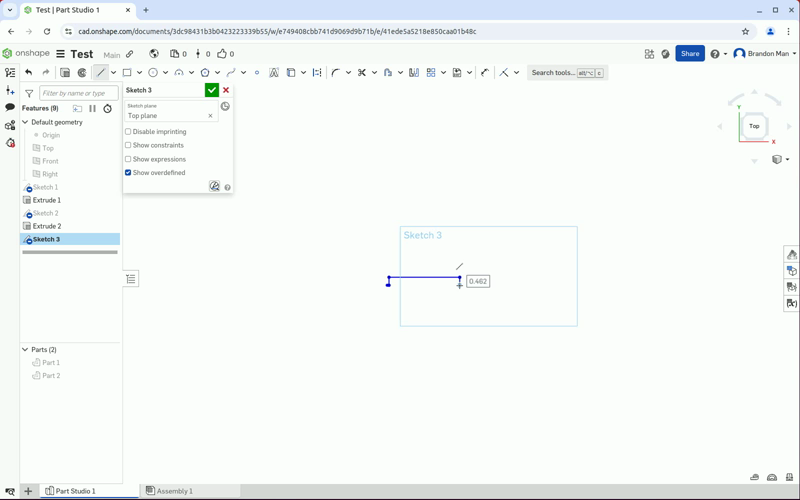
scroll(-6)
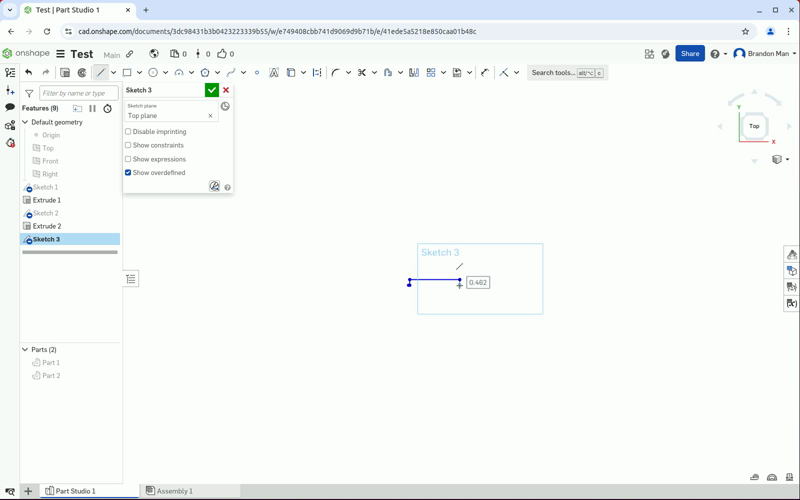
scroll(-6)
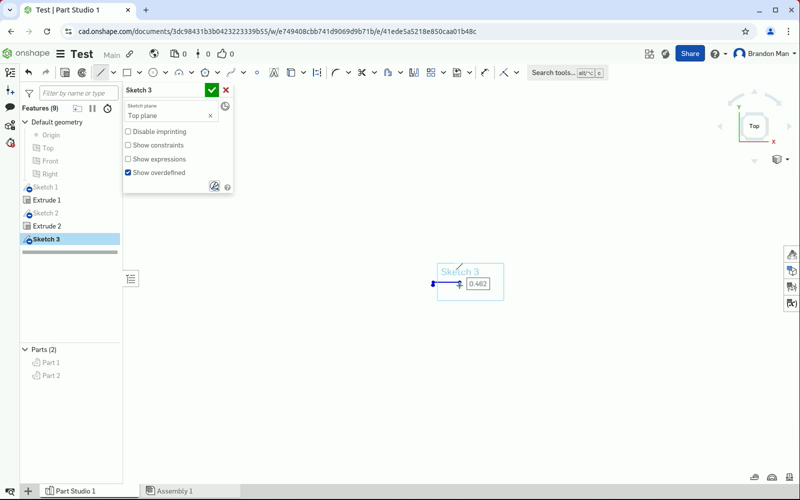
key_up(shift)
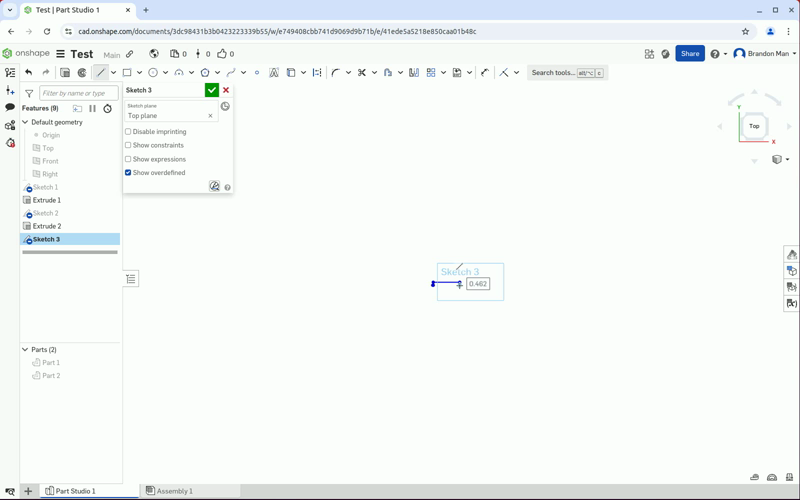
key_down(shift)
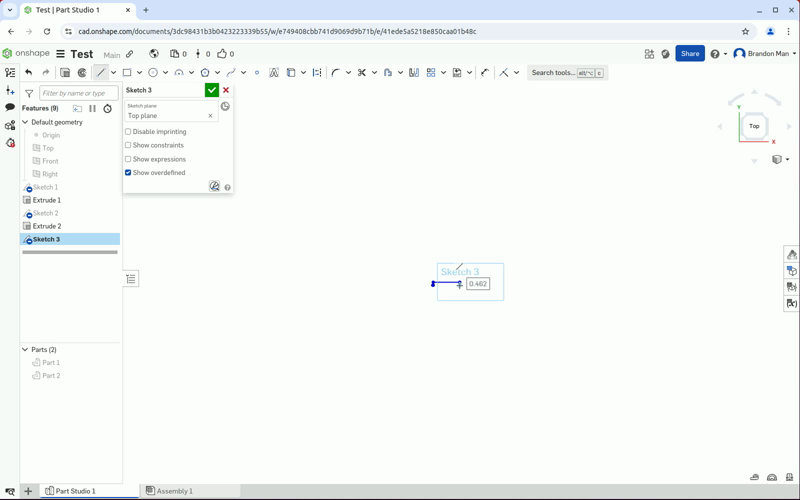
mouse_move(489, 285)
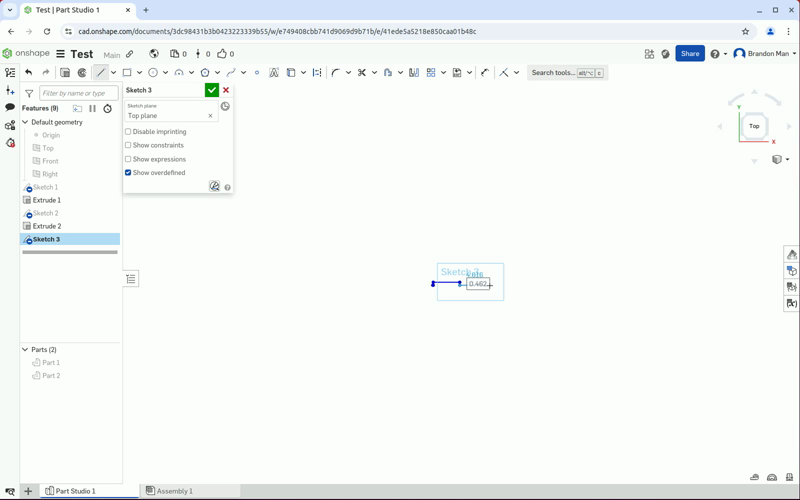
mouse_move(460, 285)
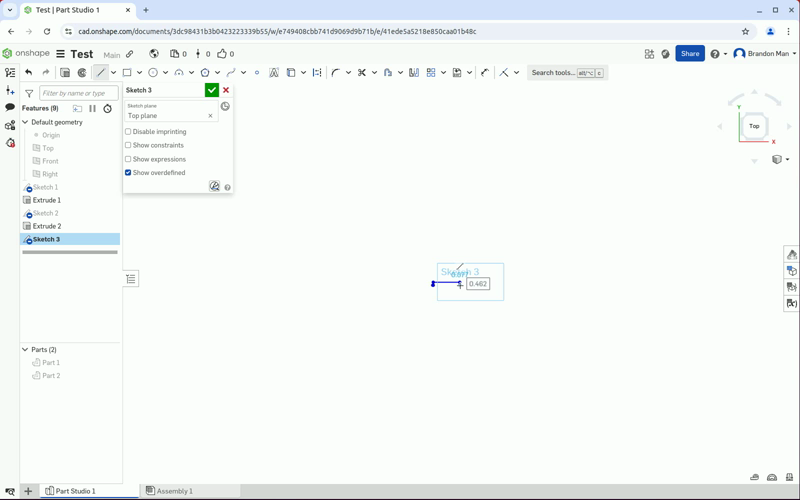
scroll(6)
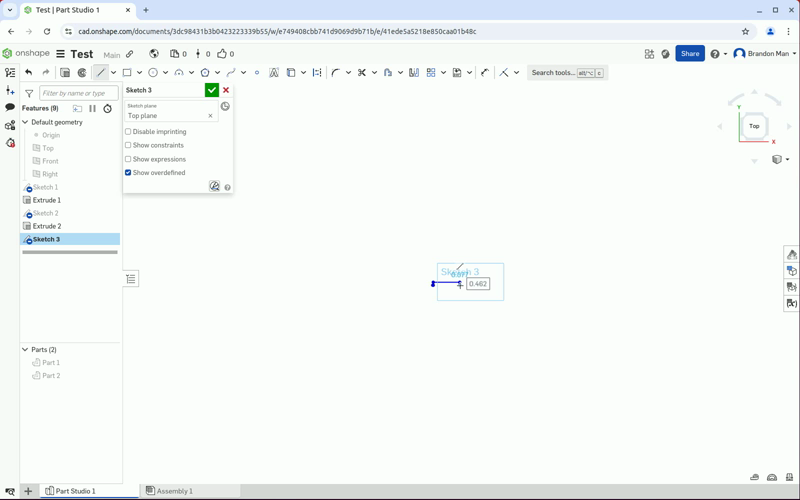
scroll(6)
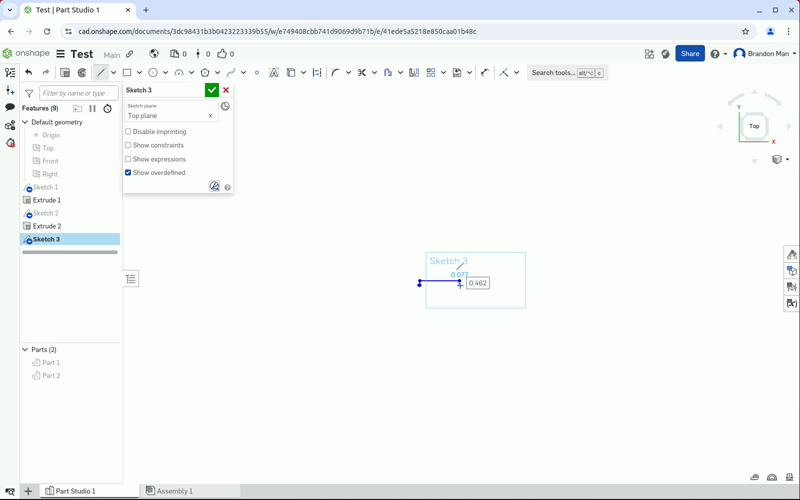
scroll(6)
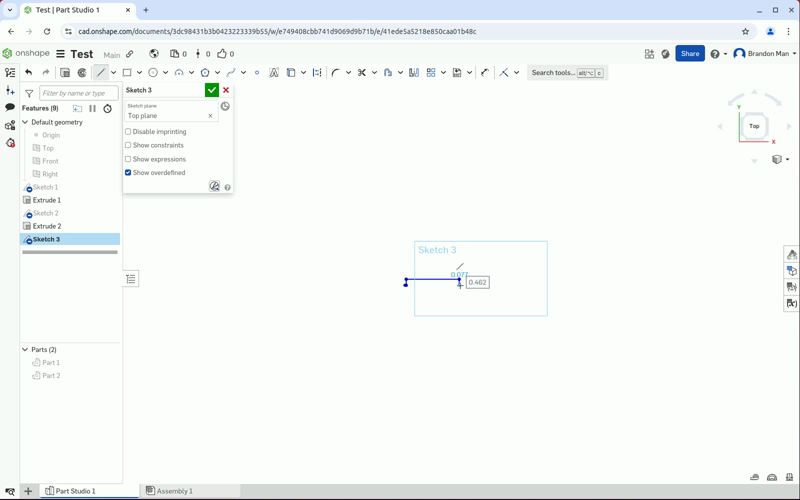
scroll(6)
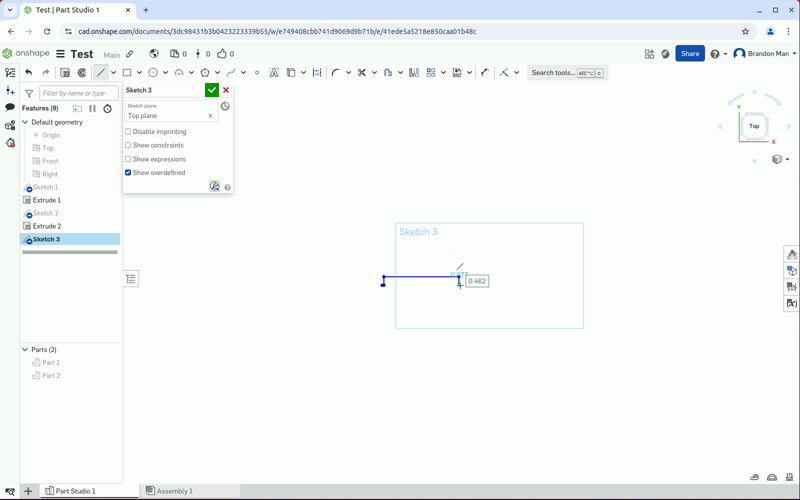
scroll(6)
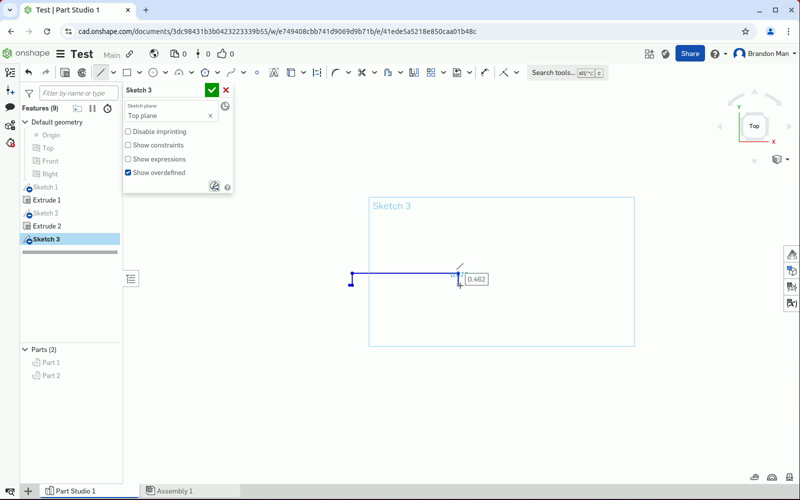
scroll(6)
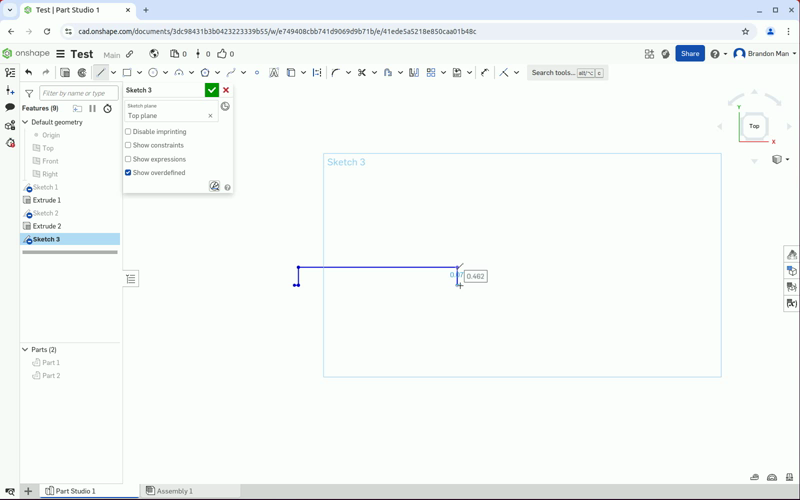
scroll(6)
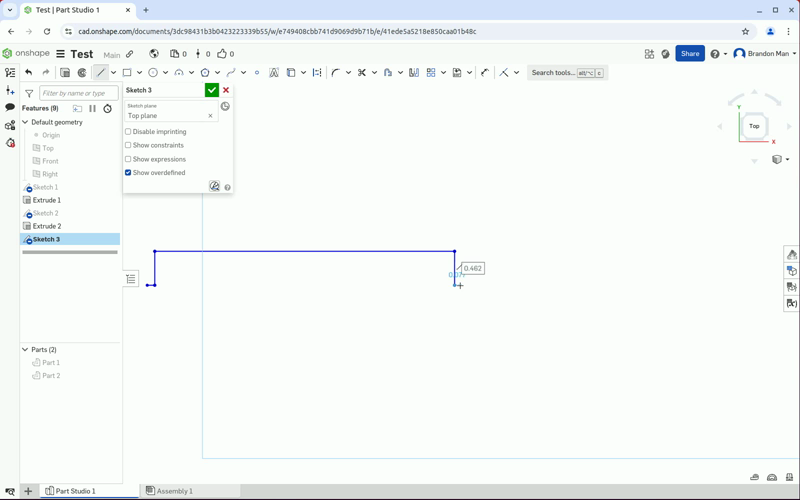
click(460, 285)
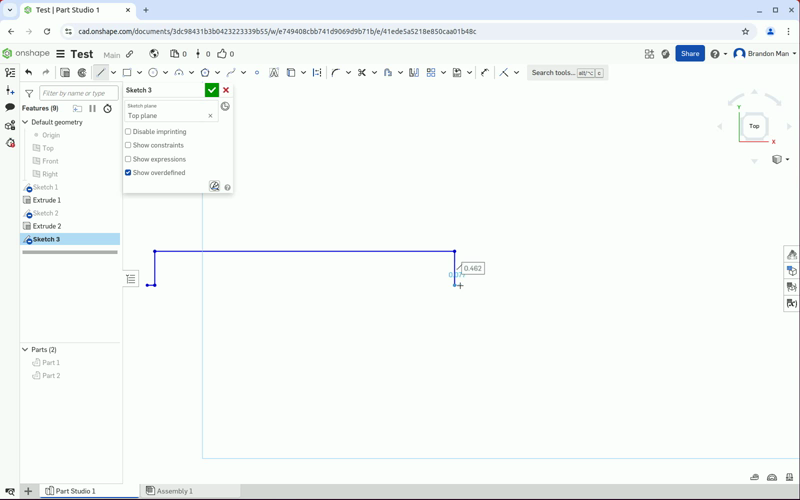
scroll(-6)
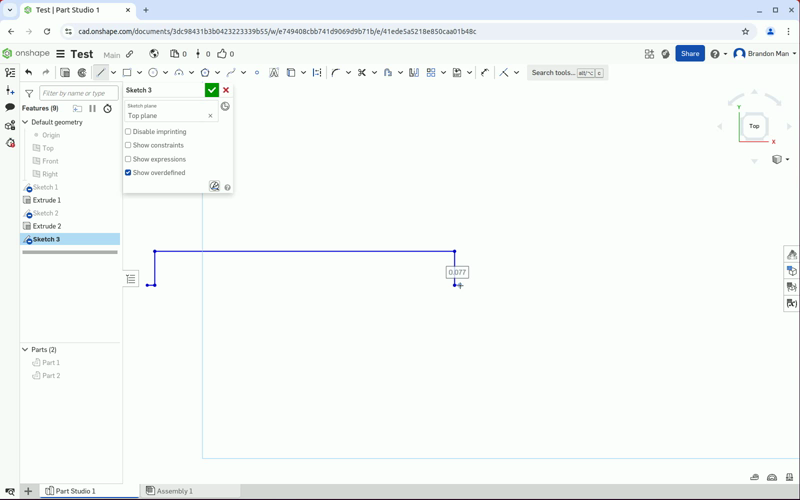
scroll(-6)
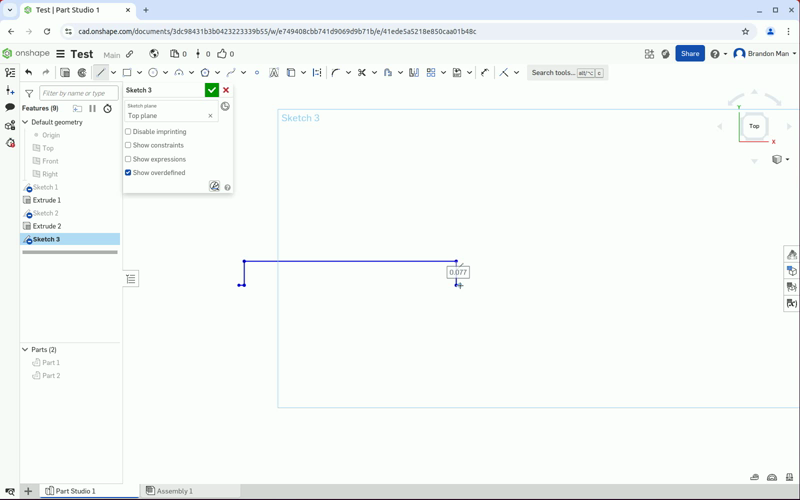
scroll(-6)
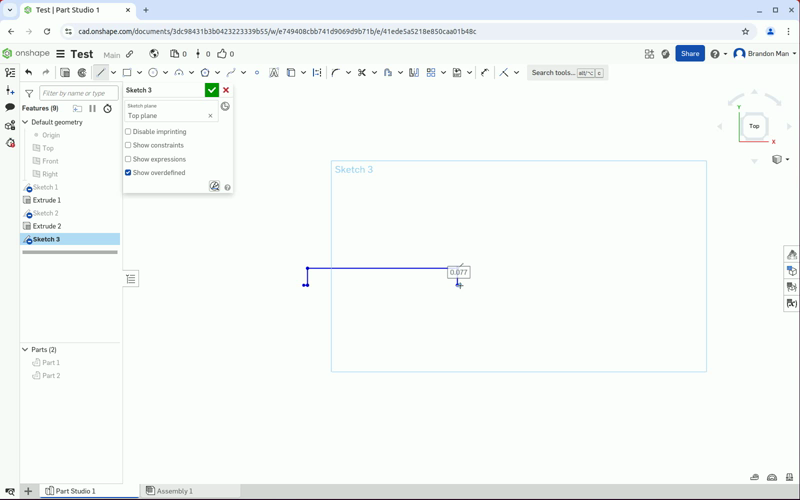
scroll(-6)
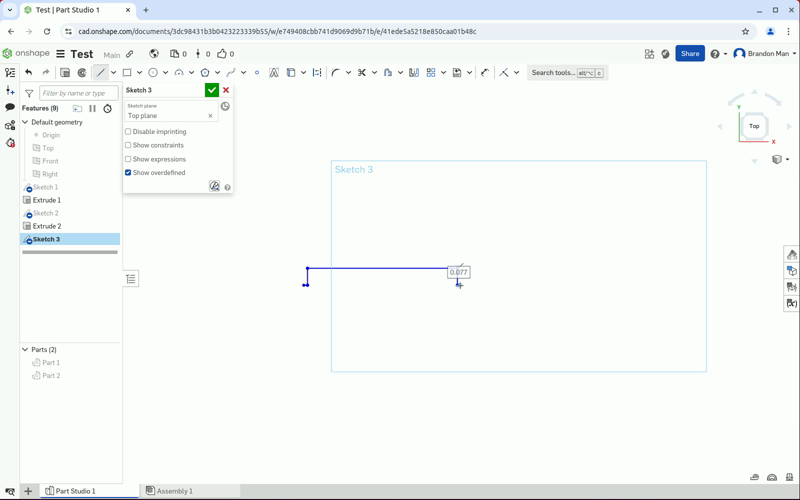
scroll(-6)
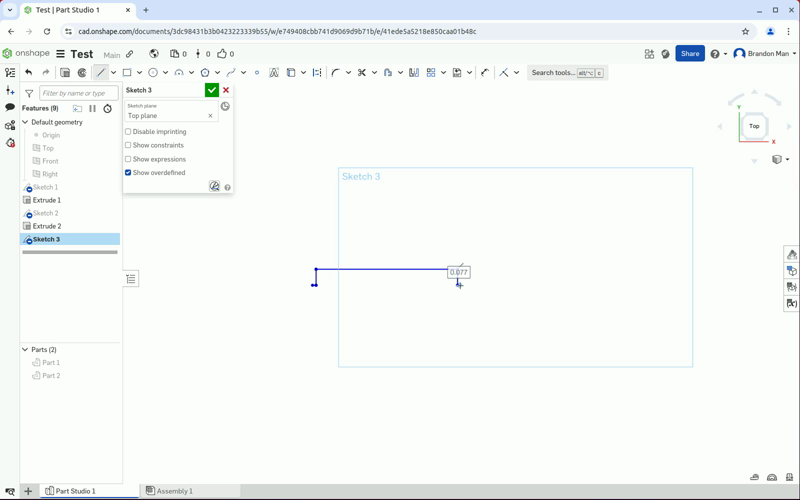
scroll(-6)
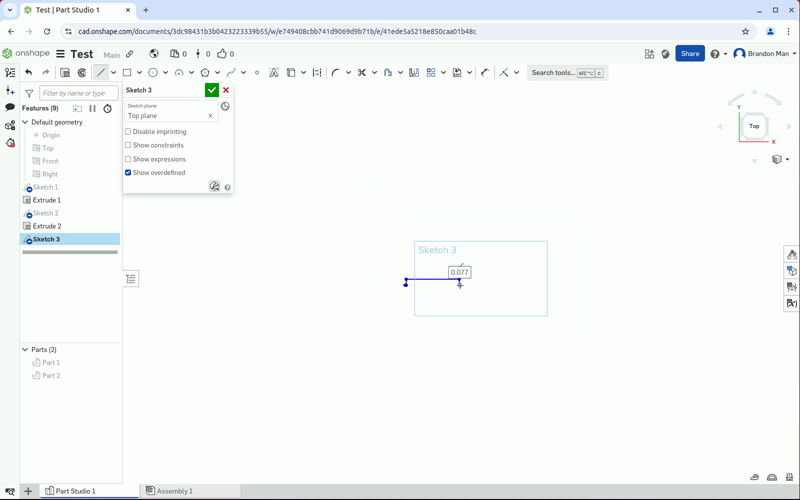
scroll(-6)
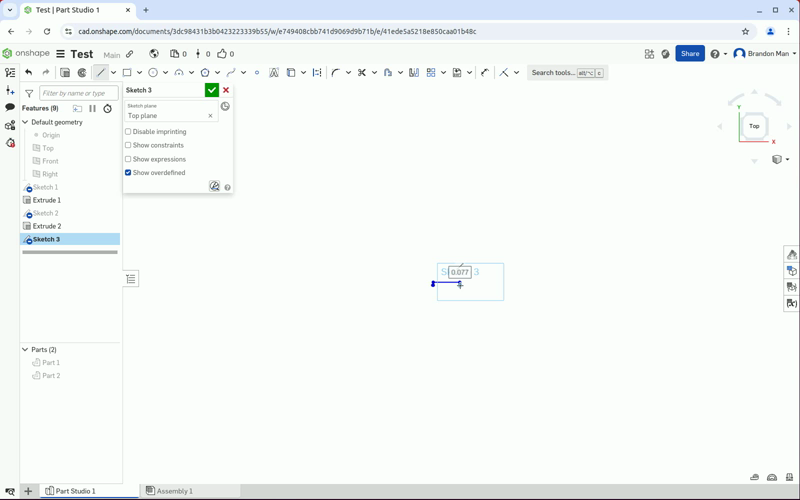
key_up(shift)
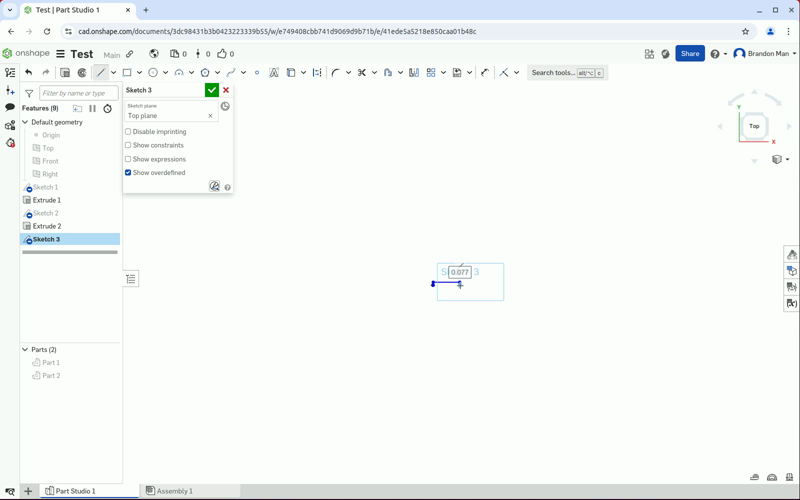
key_down(shift)
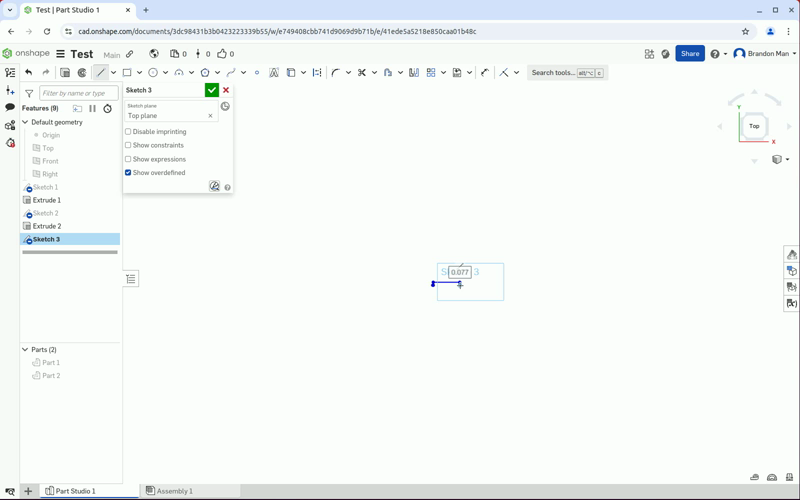
mouse_move(490, 285)
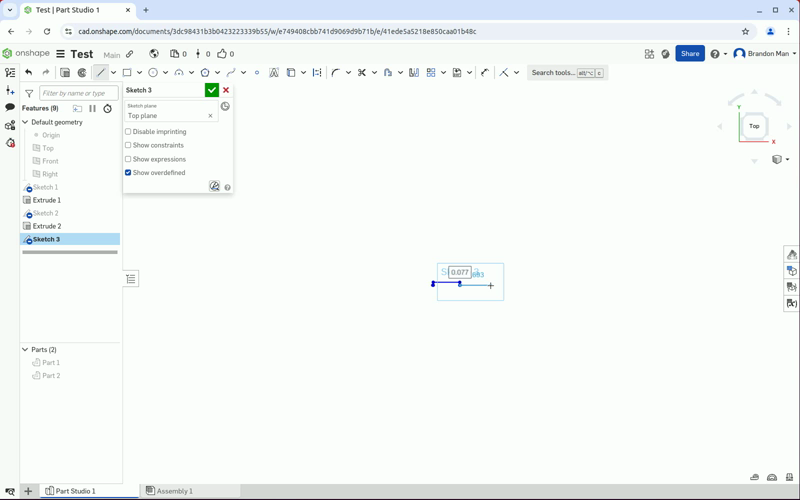
mouse_move(460, 274)
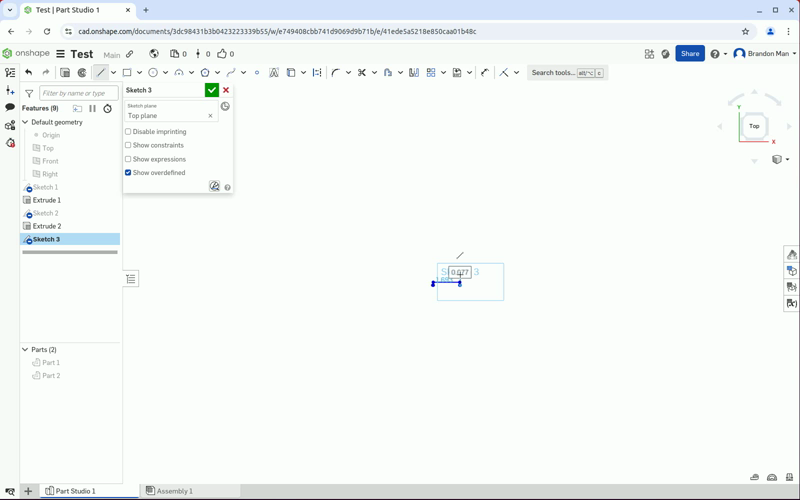
click(460, 274)
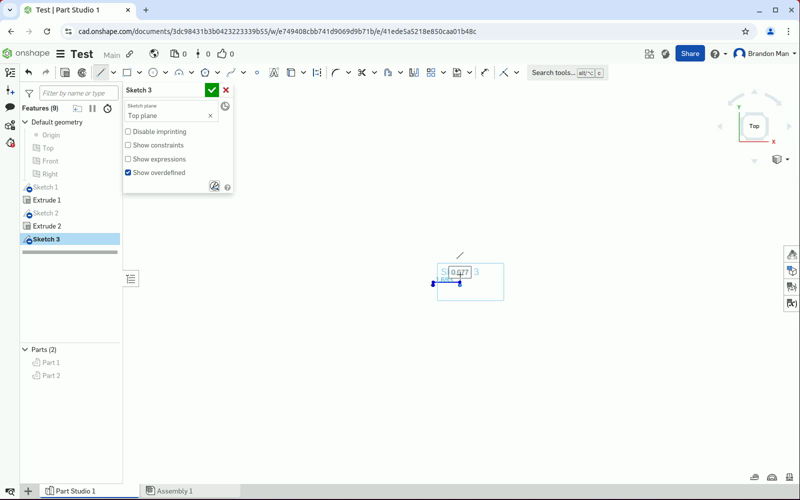
key_up(shift)
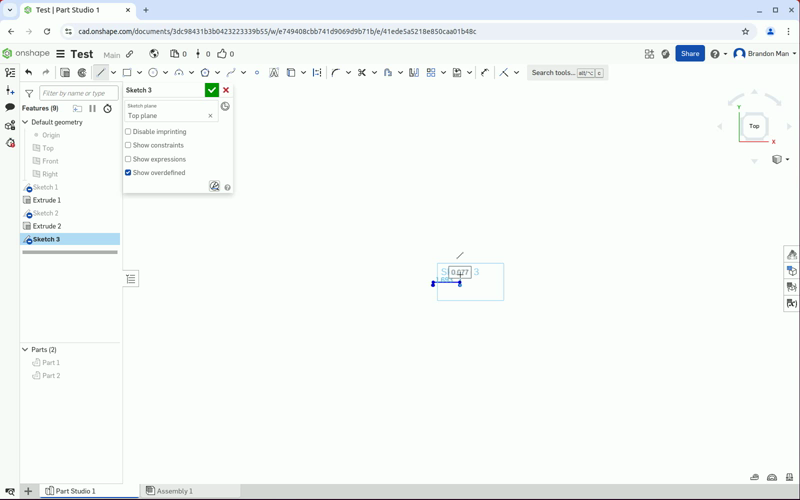
key_down(shift)
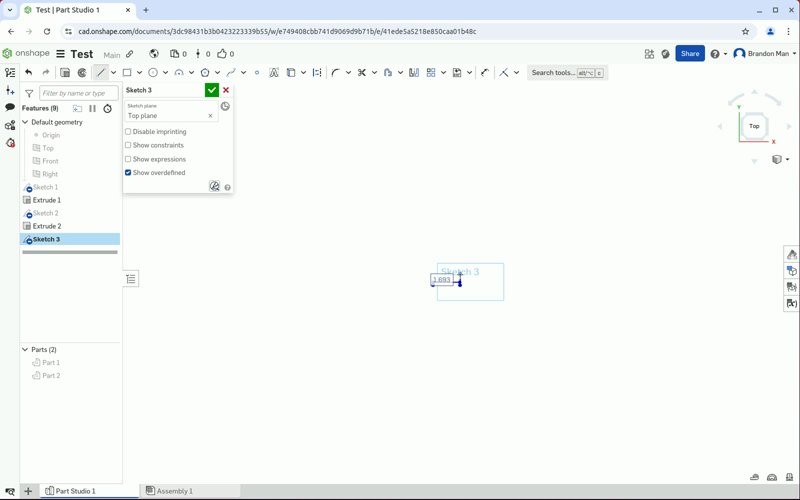
mouse_move(490, 274)
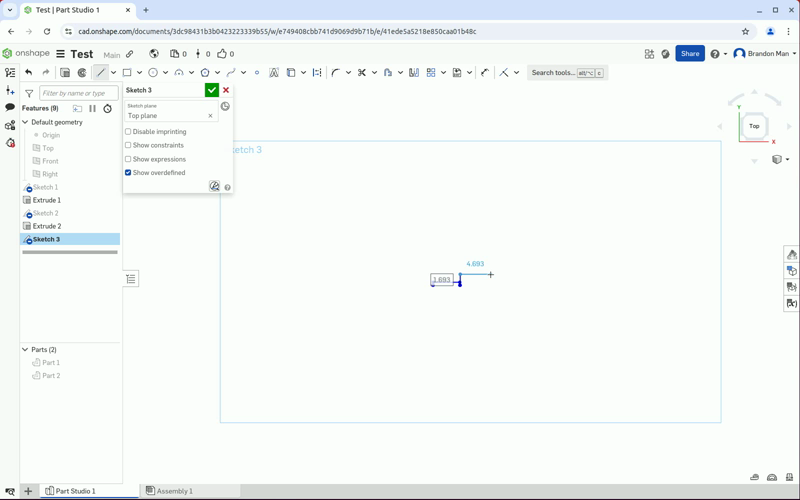
mouse_move(432, 274)
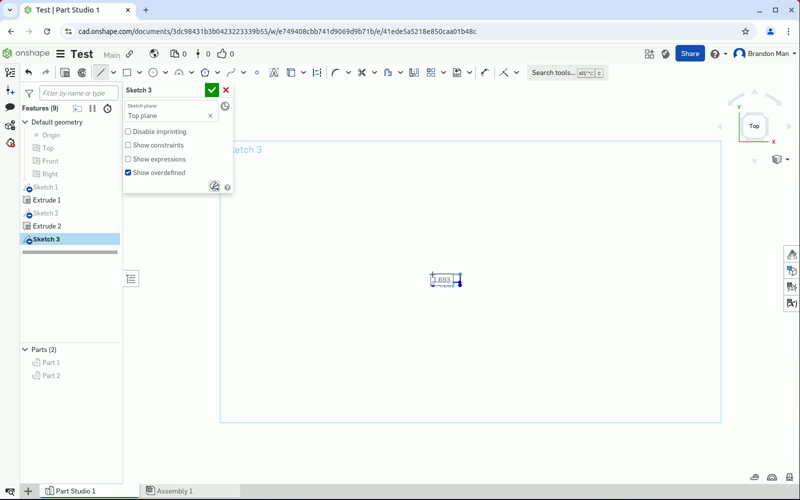
click(432, 274)
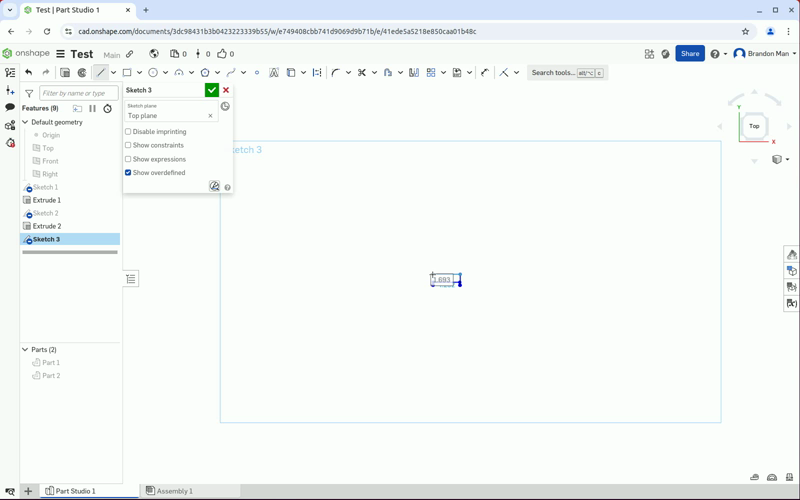
key_up(shift)
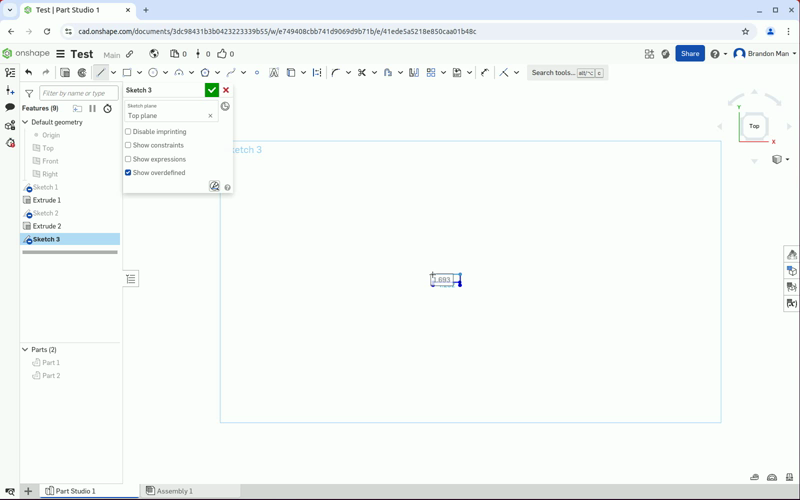
mouse_move(462, 274)
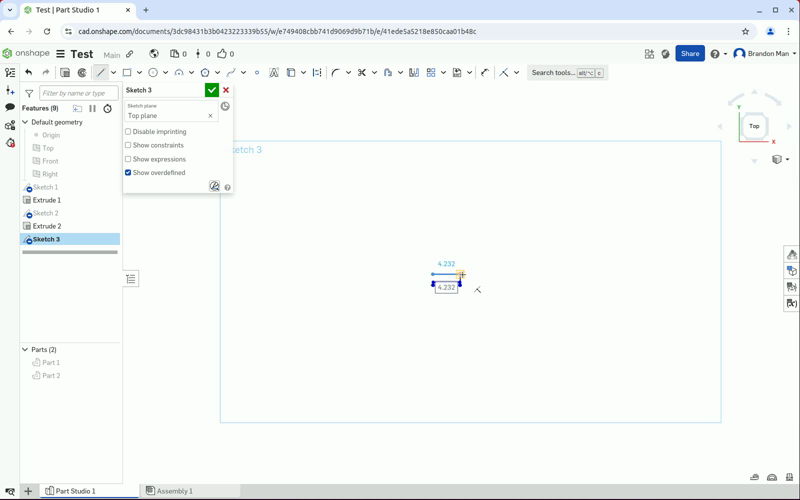
key_down(shift)
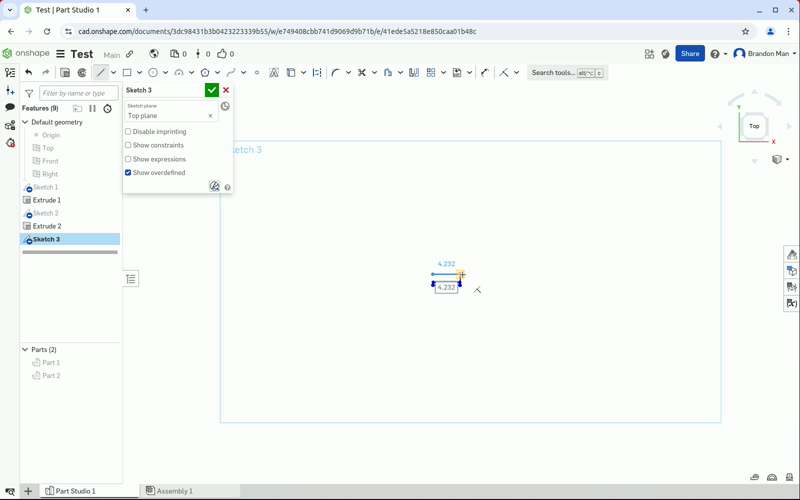
mouse_move(432, 285)
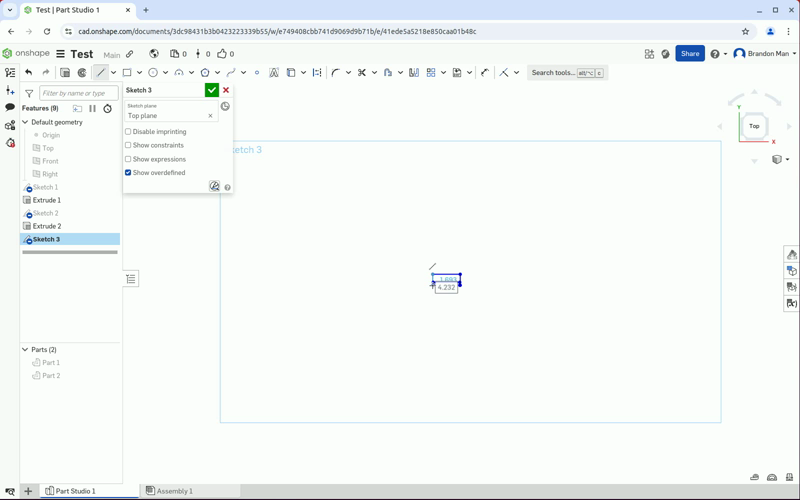
scroll(6)
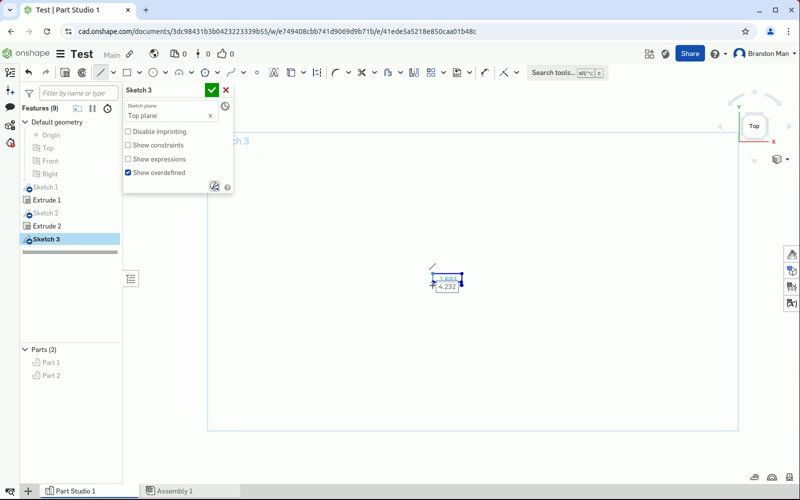
scroll(6)
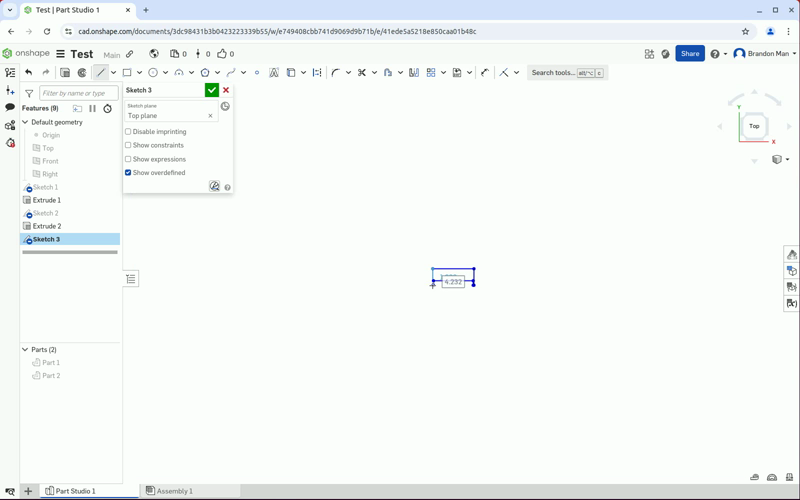
scroll(6)
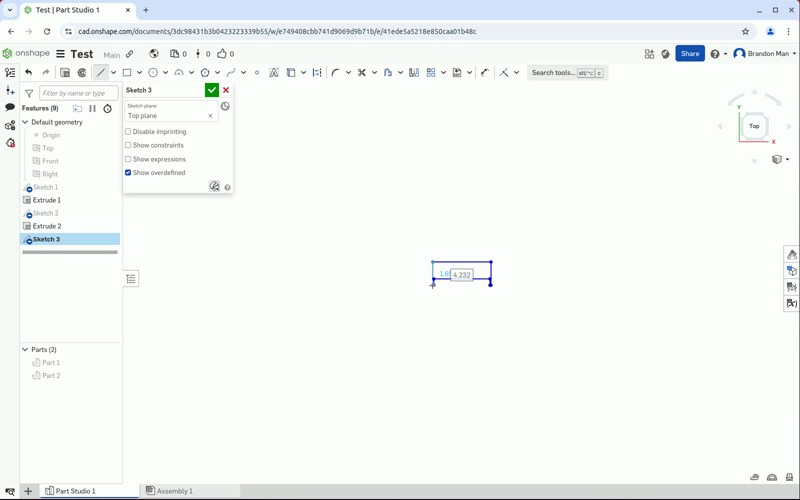
scroll(6)
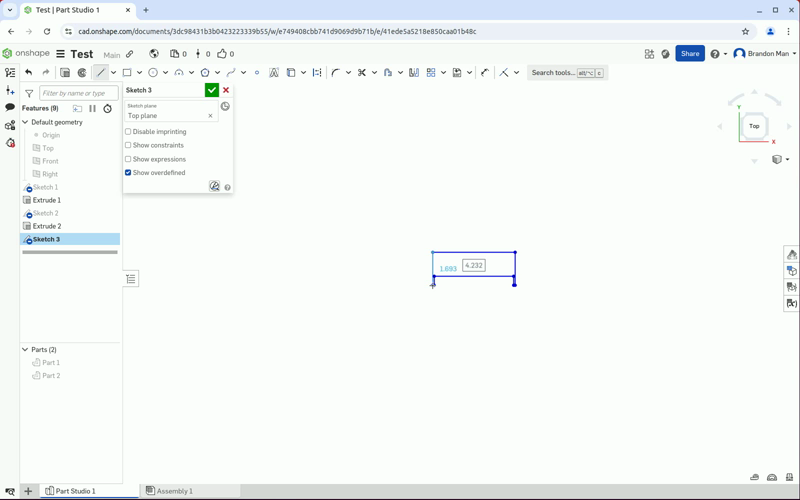
scroll(6)
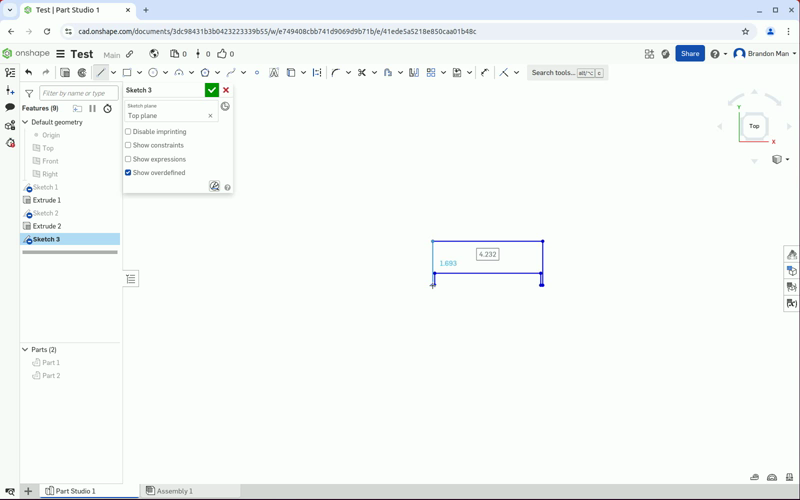
scroll(6)
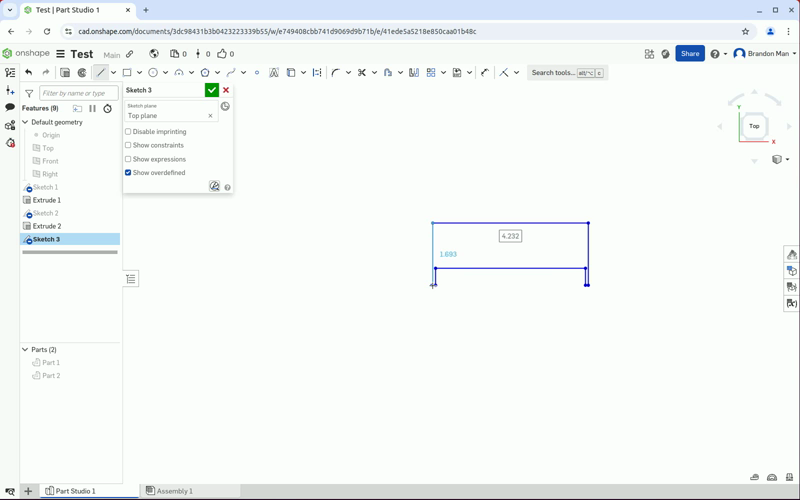
scroll(6)
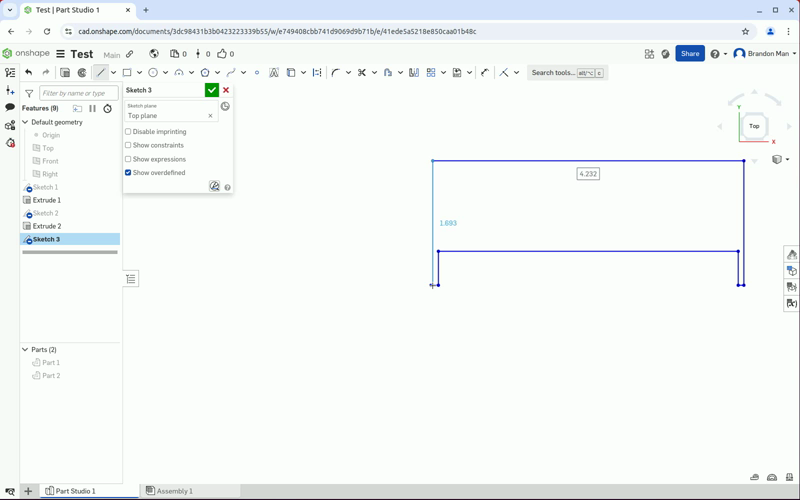
key_up(shift)
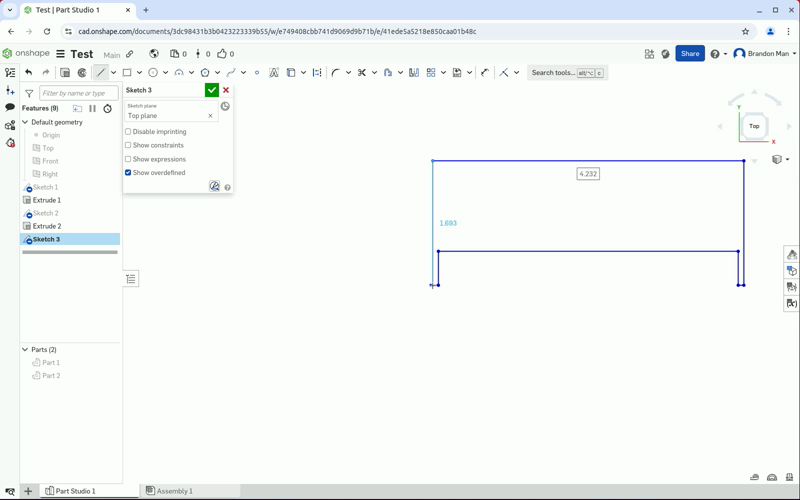
click(432, 285)
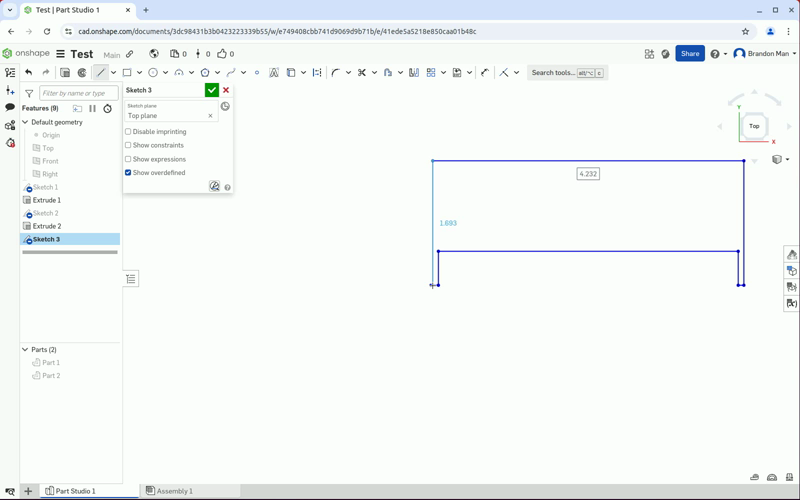
scroll(-6)
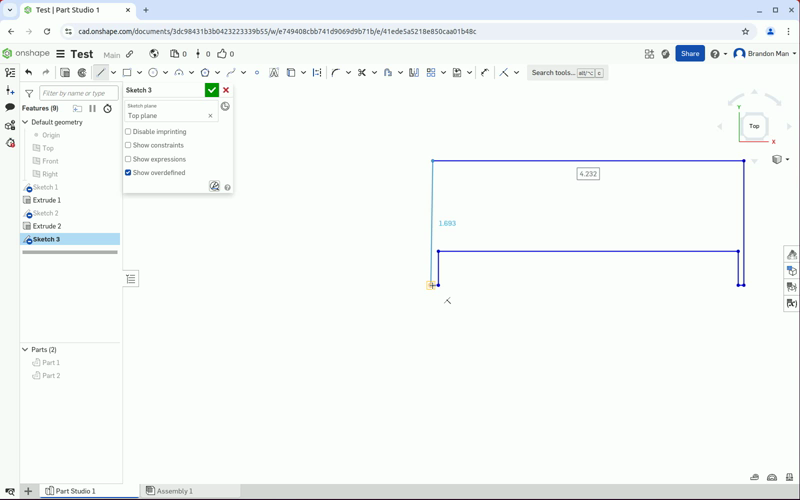
scroll(-6)
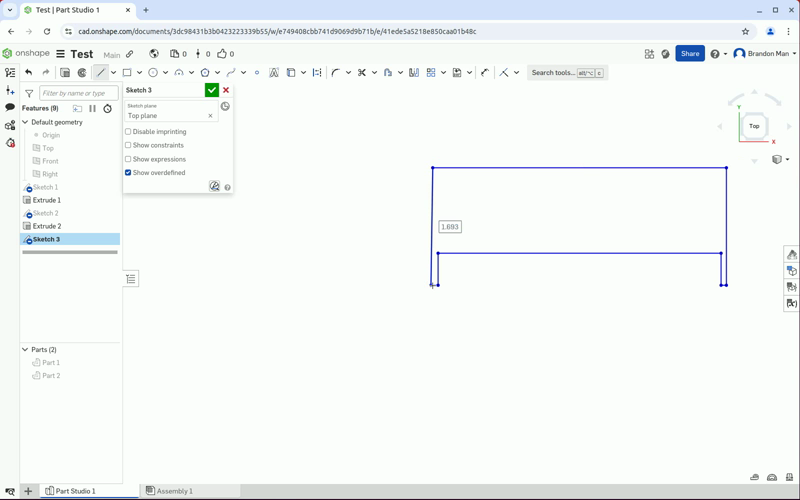
scroll(-6)
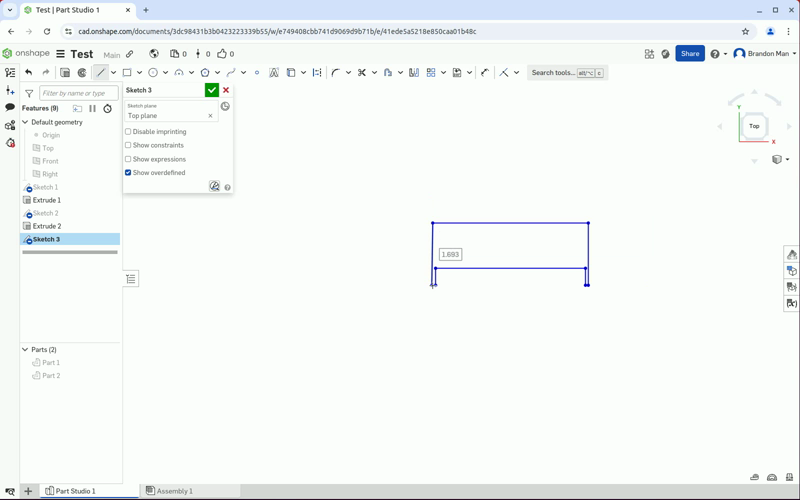
scroll(-6)
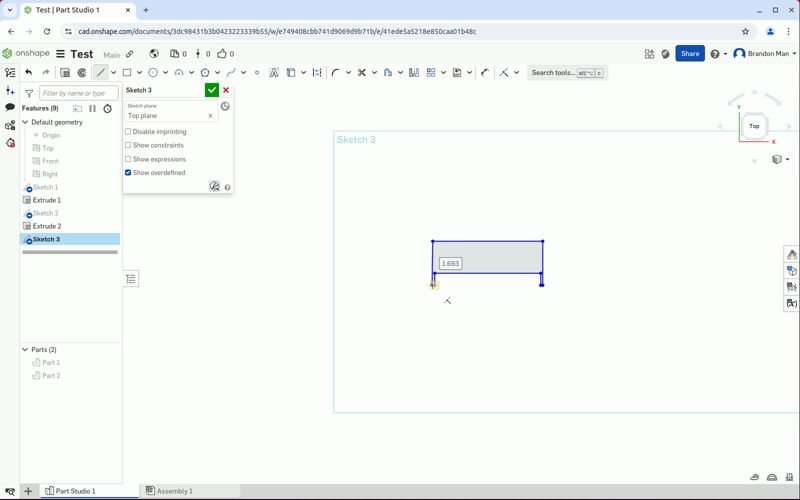
scroll(-6)
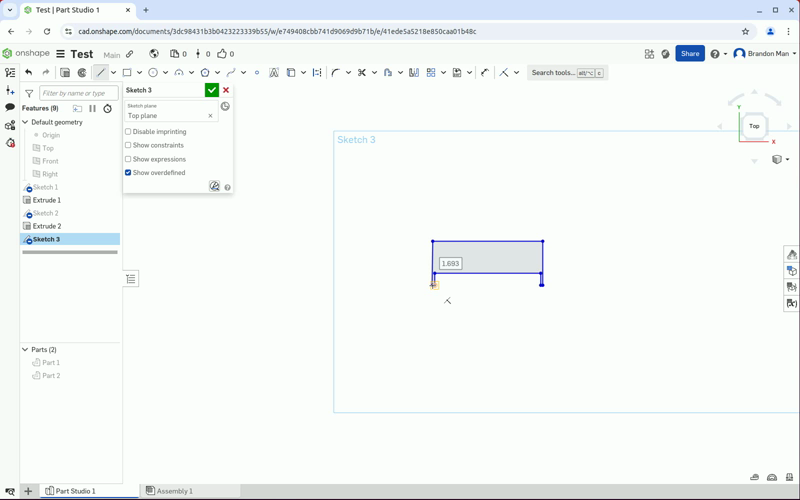
scroll(-6)
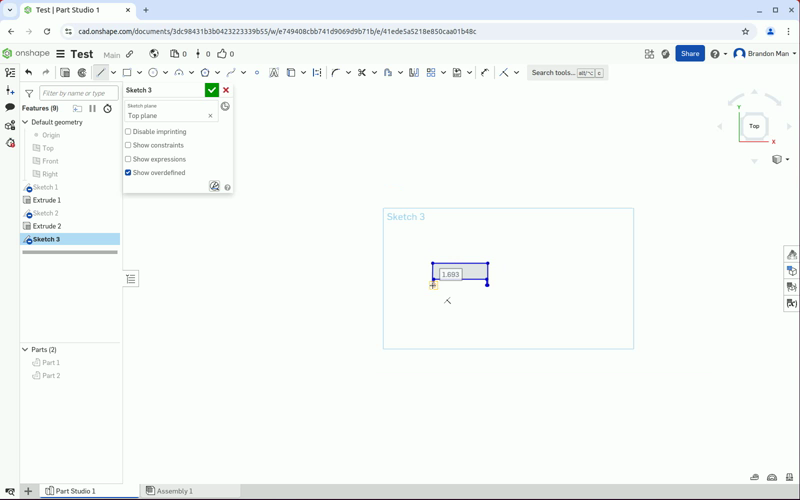
scroll(-6)
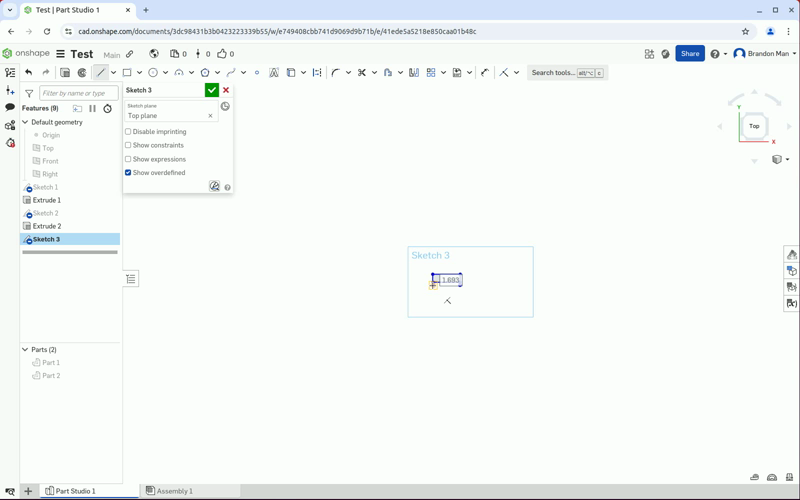
key(esc)
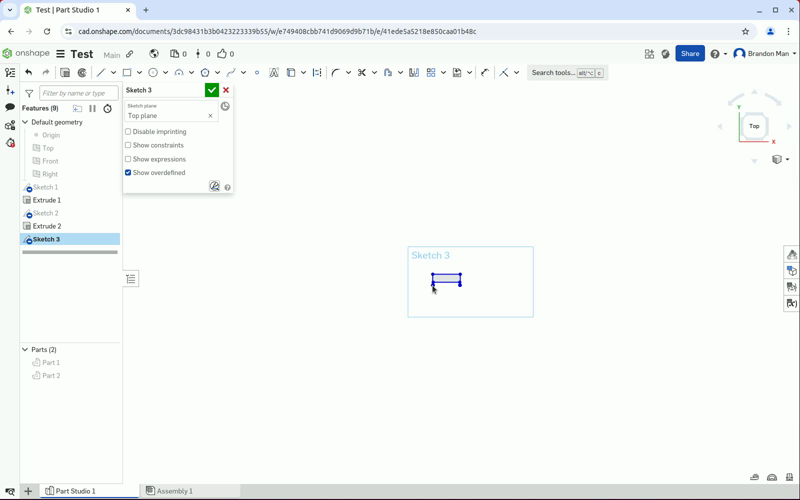
mouse_move(459, 279)
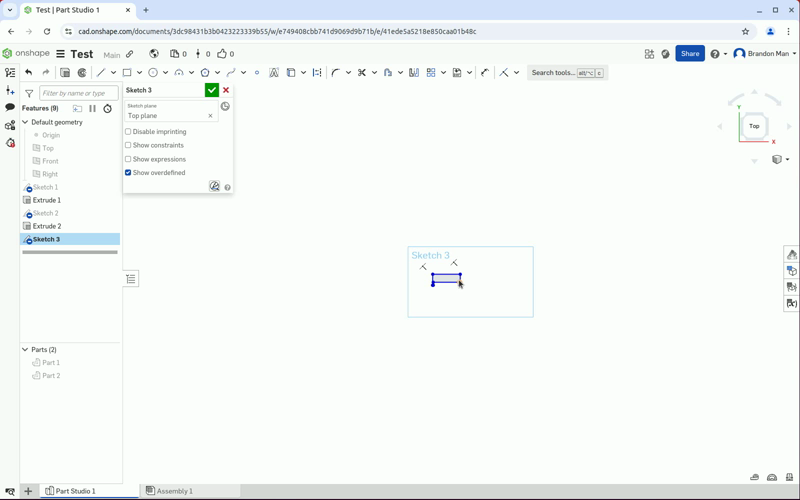
scroll(6)
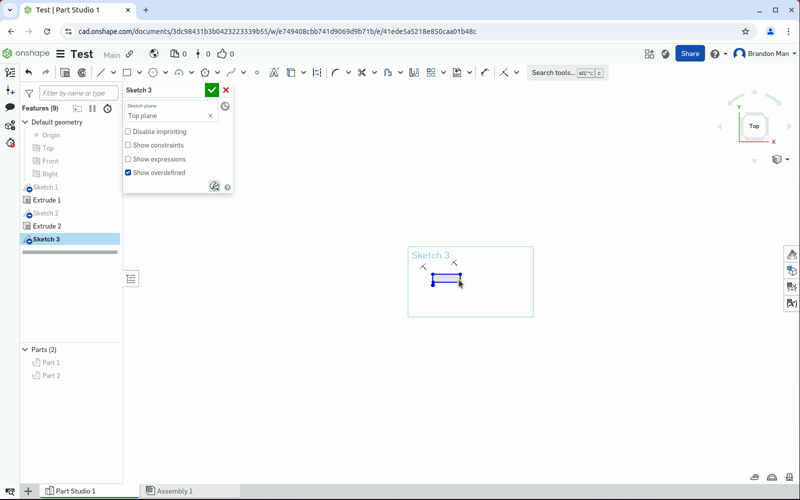
scroll(6)
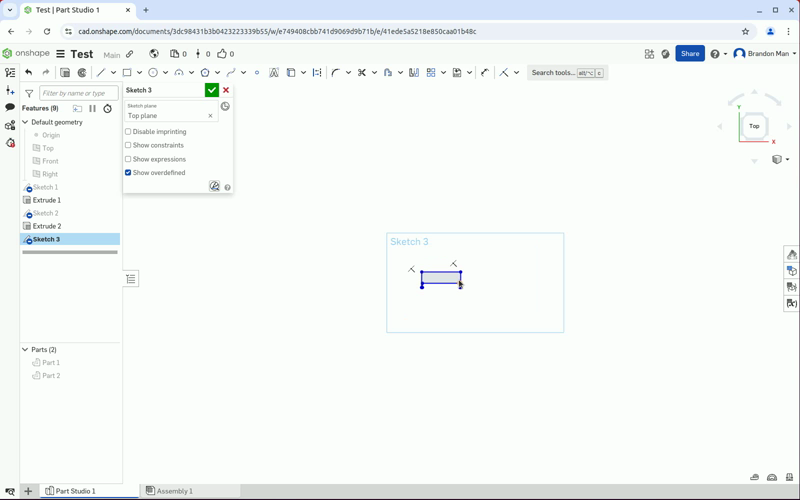
scroll(6)
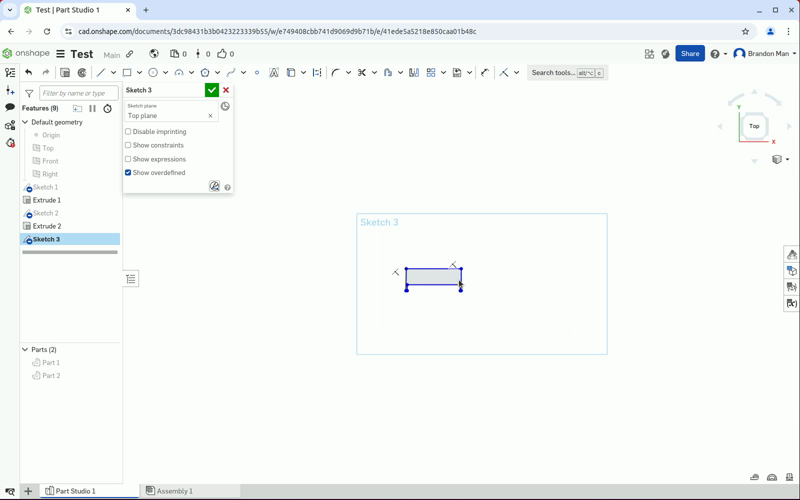
scroll(6)
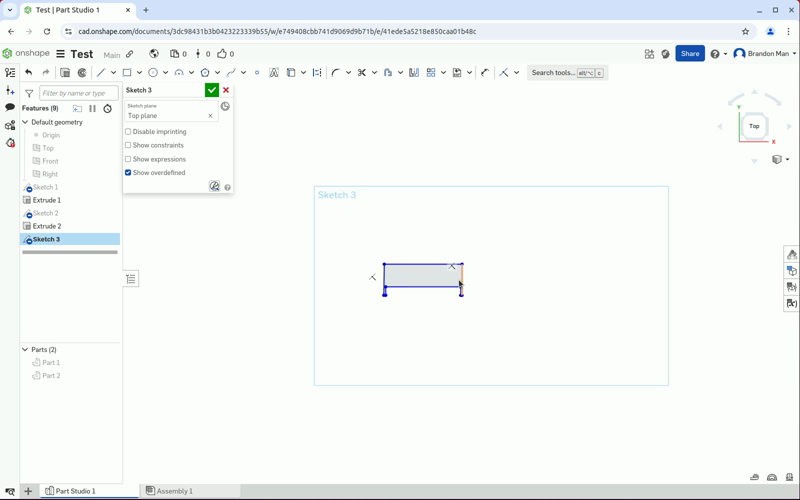
scroll(6)
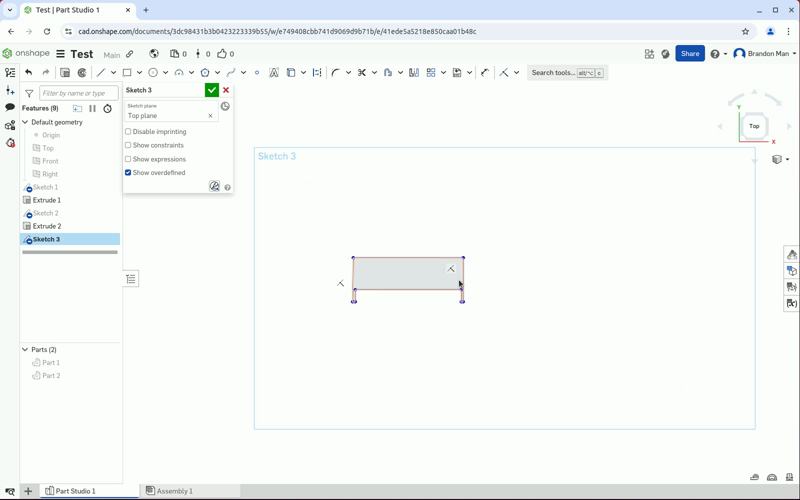
scroll(6)
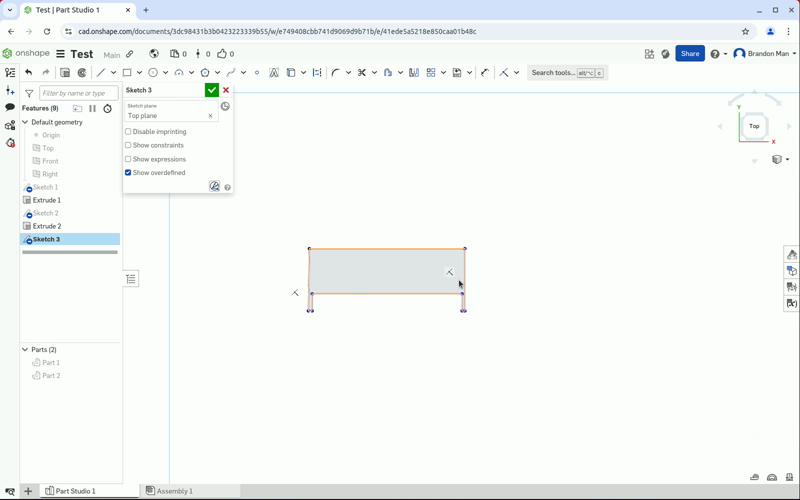
scroll(6)
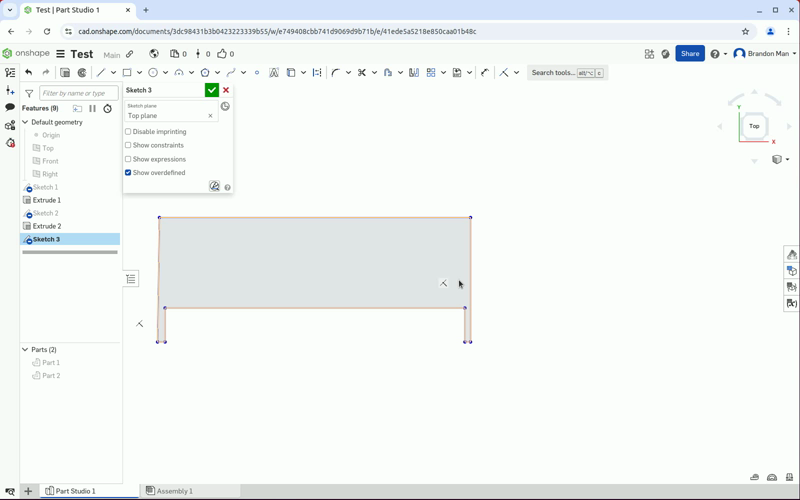
click(459, 279)
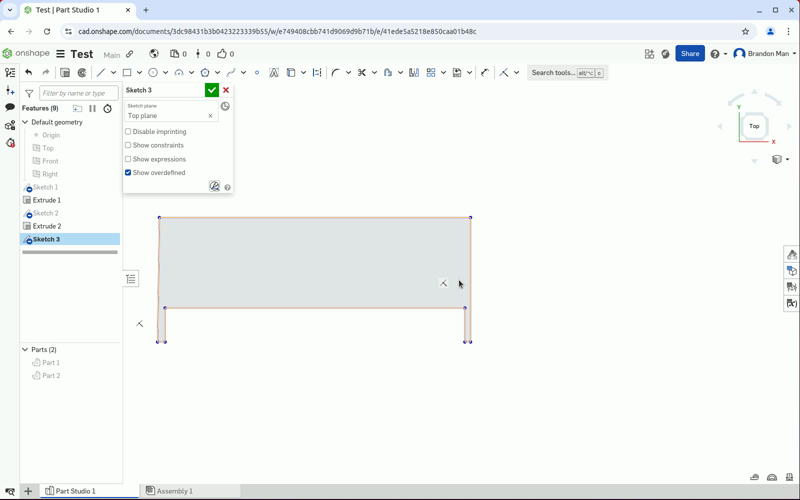
scroll(-6)
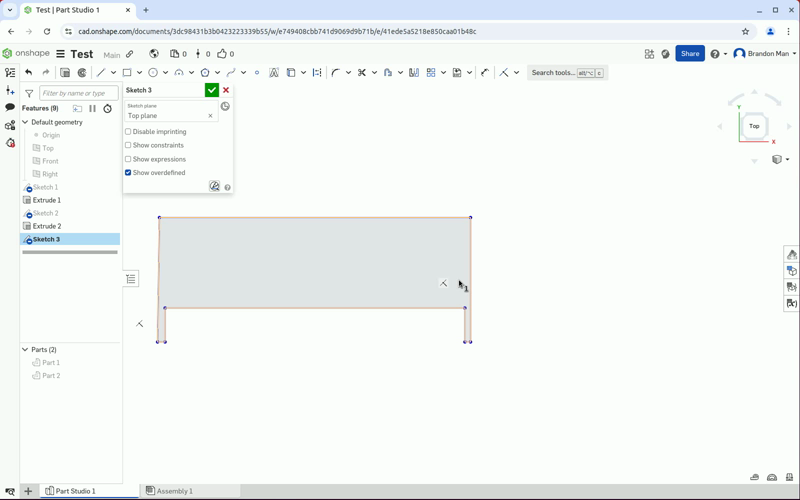
scroll(-6)
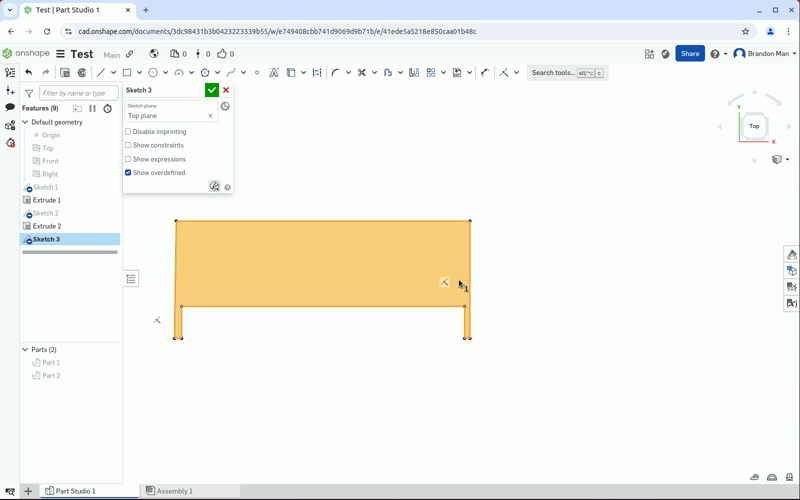
scroll(-6)
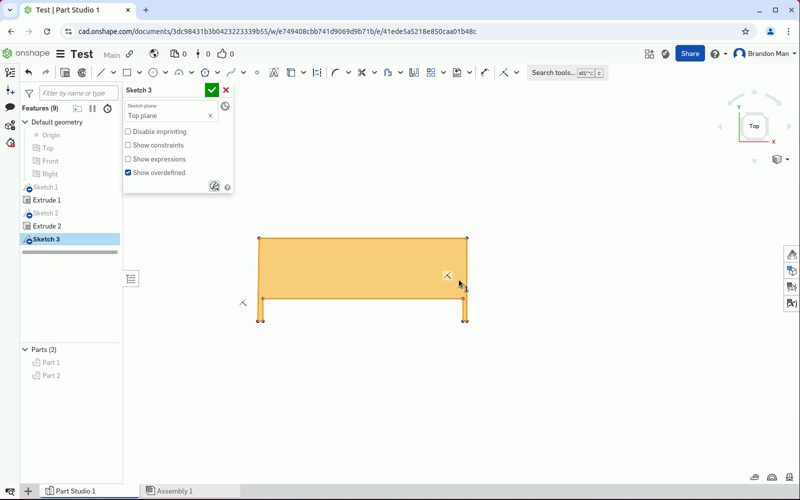
scroll(-6)
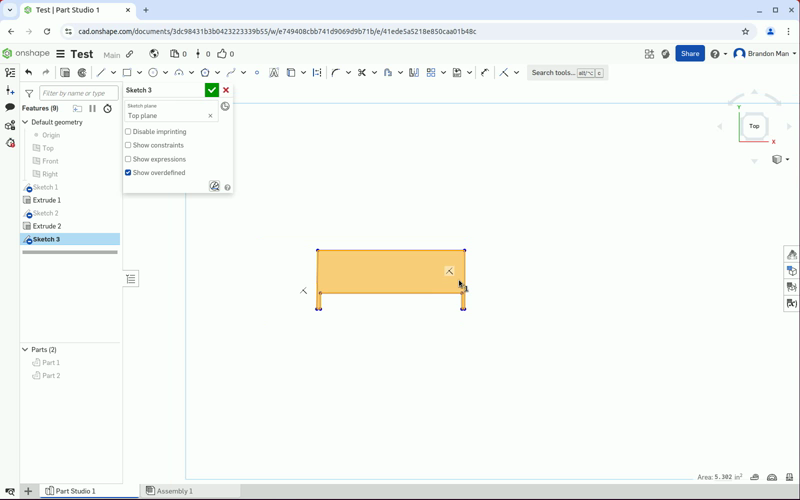
scroll(-6)
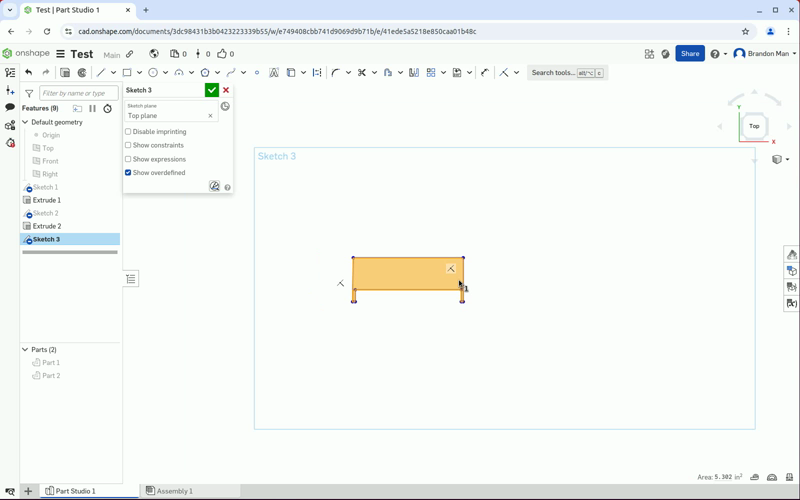
scroll(-6)
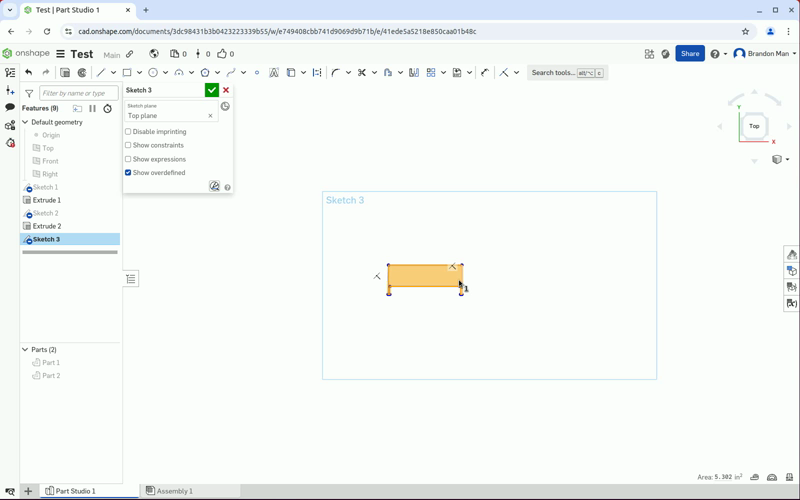
scroll(-6)
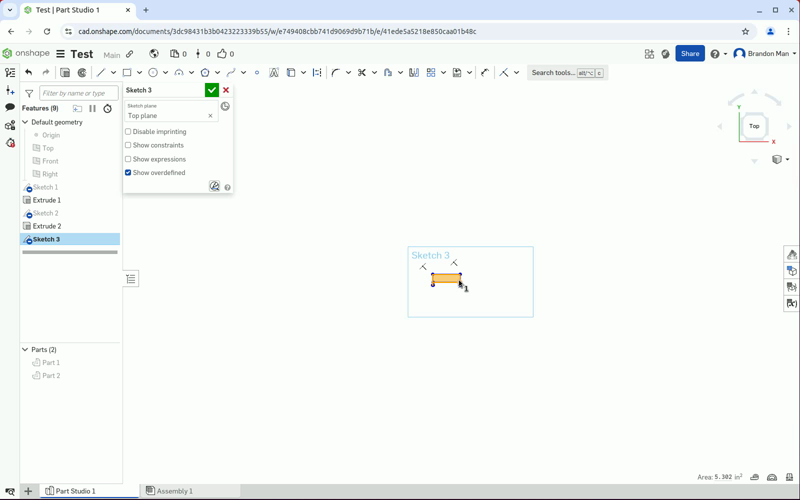
mouse_move(73, 352)
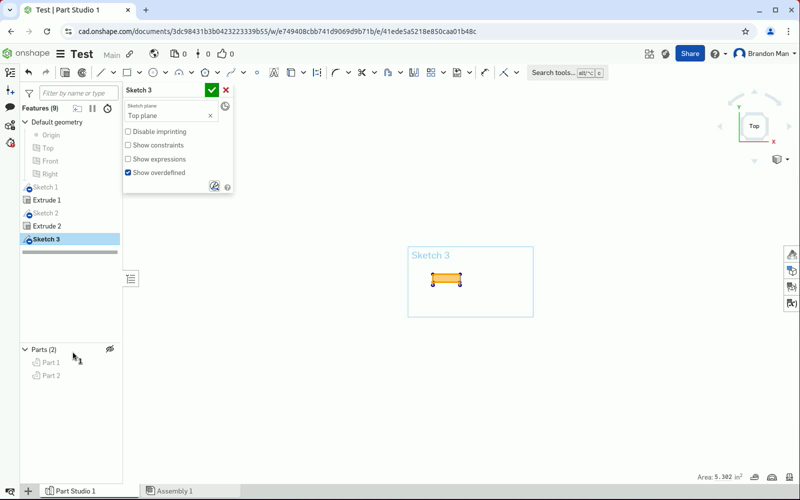
key(shift+y)
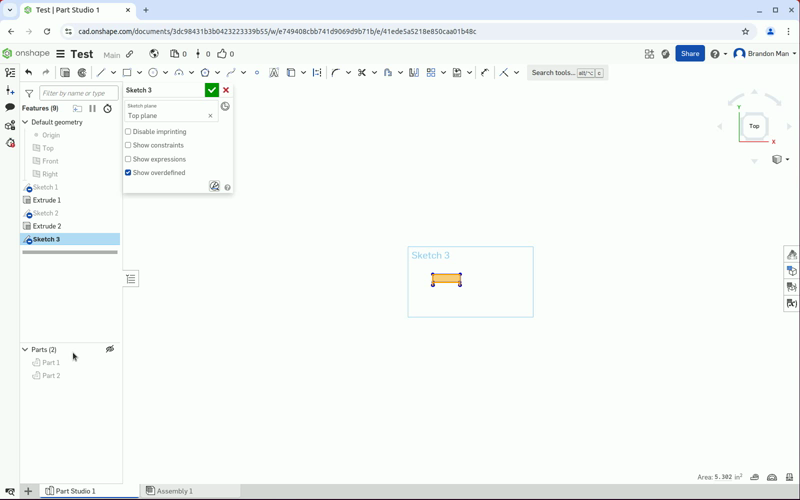
key(shift+e)
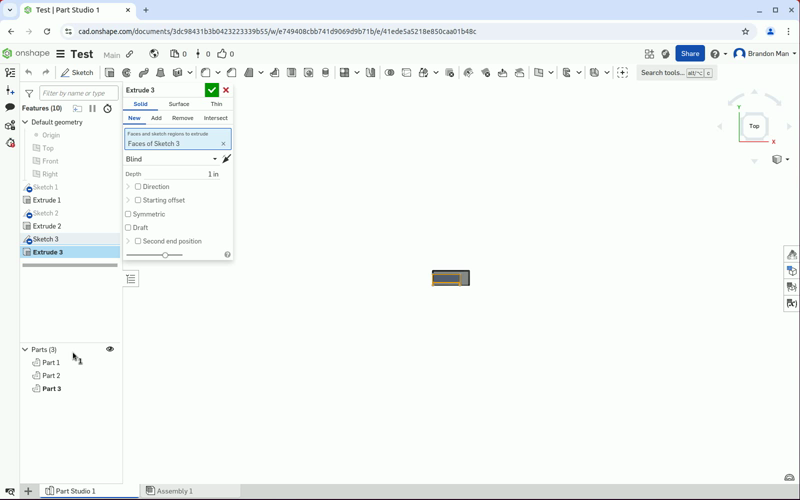
mouse_move(143, 106)
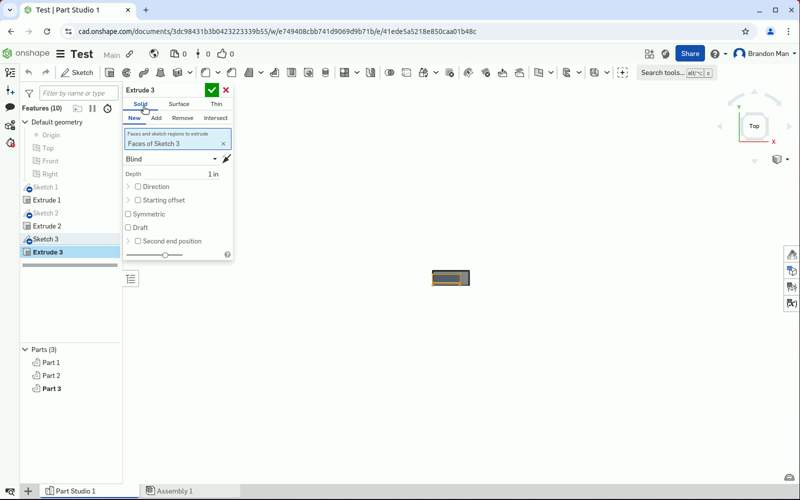
click(143, 106)
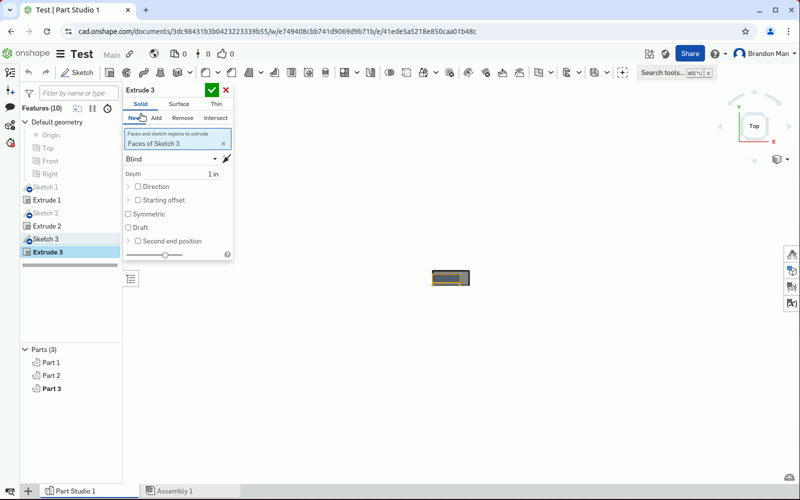
mouse_move(137, 120)
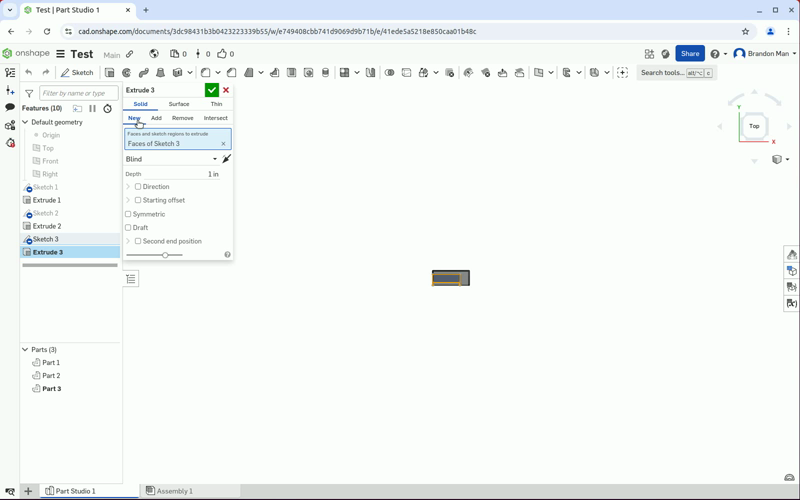
click(137, 120)
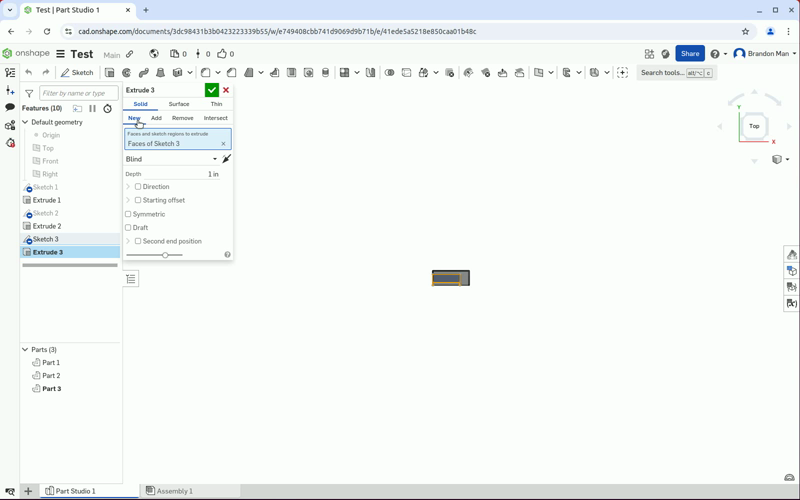
key(tab, 4)
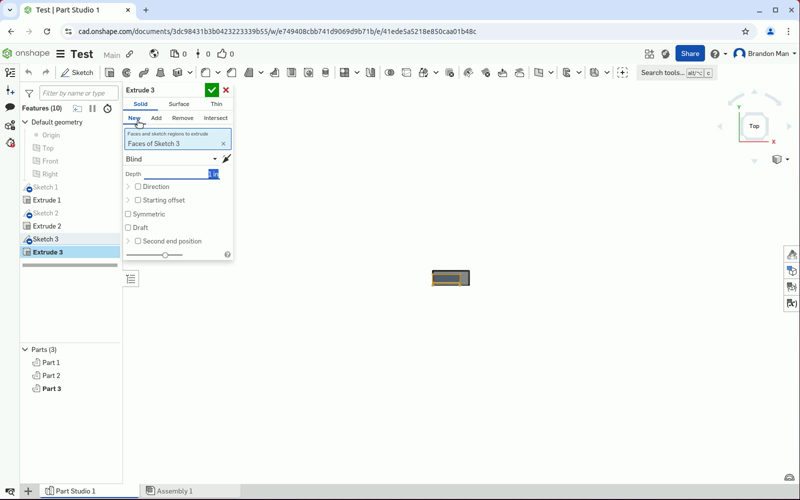
text(-1.444)
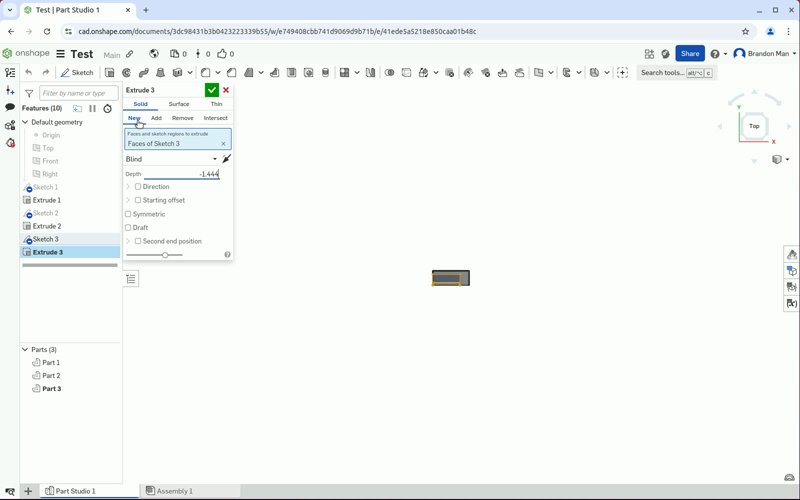
key(enter)
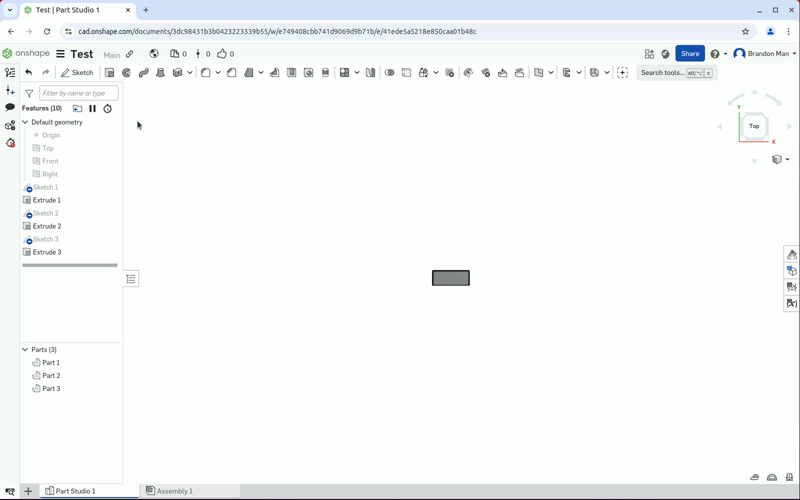
key(shift+h)
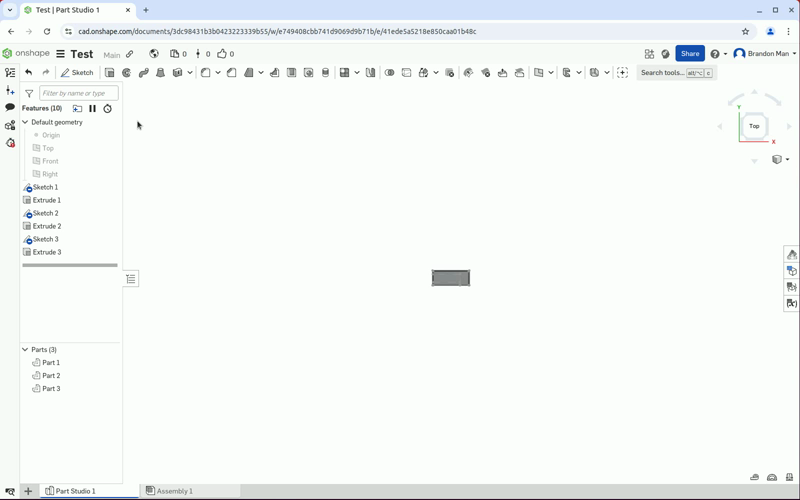
key(shift+h)
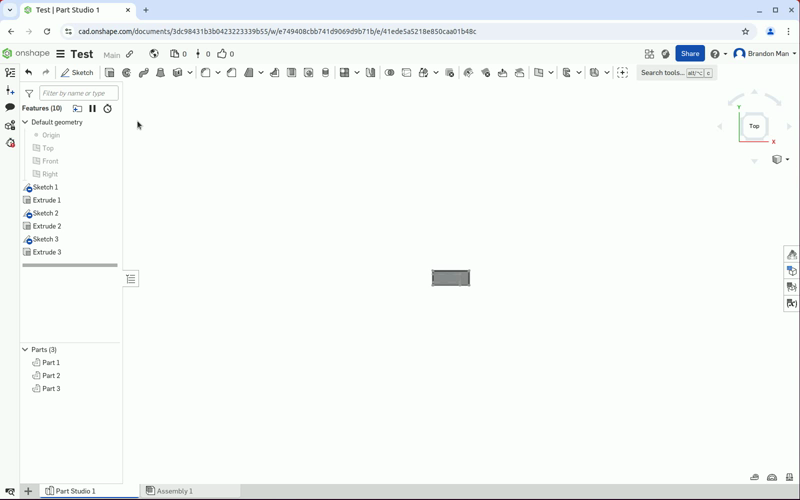
key(shift+7)
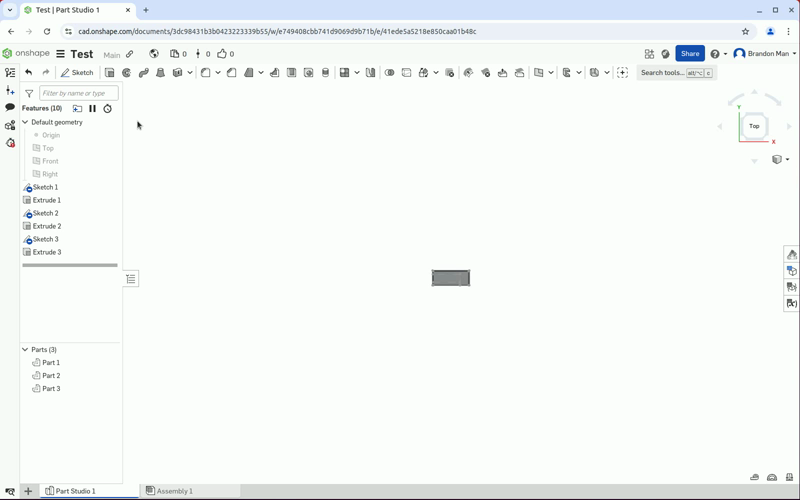
key(up, 3)
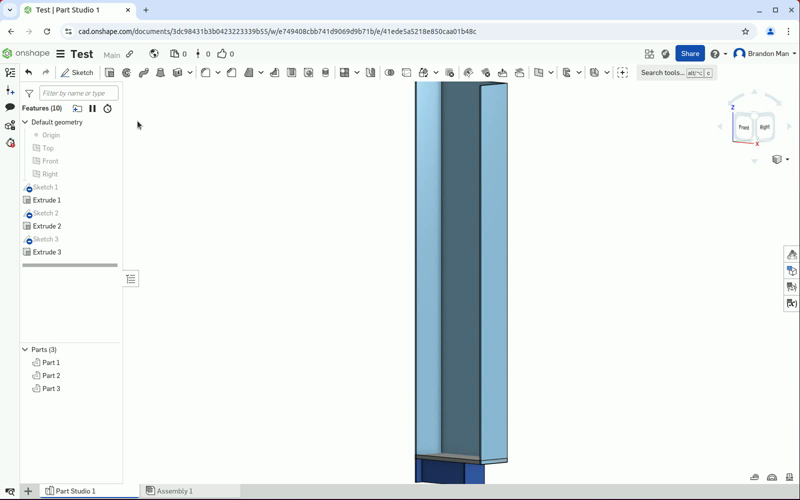
key(left, 3)
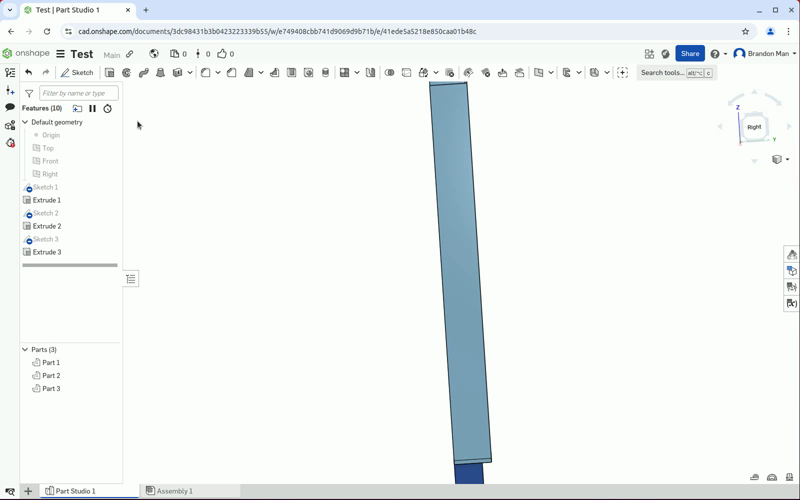
key(right, 3)
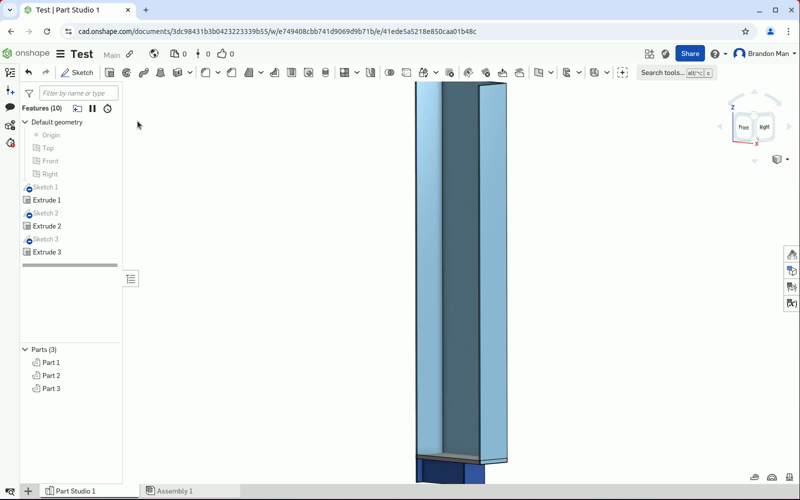
key(down, 3)
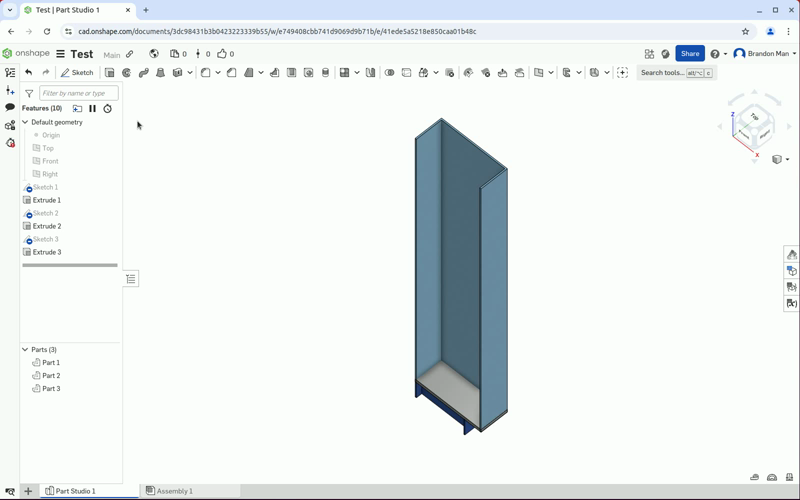
mouse_move(73, 189)
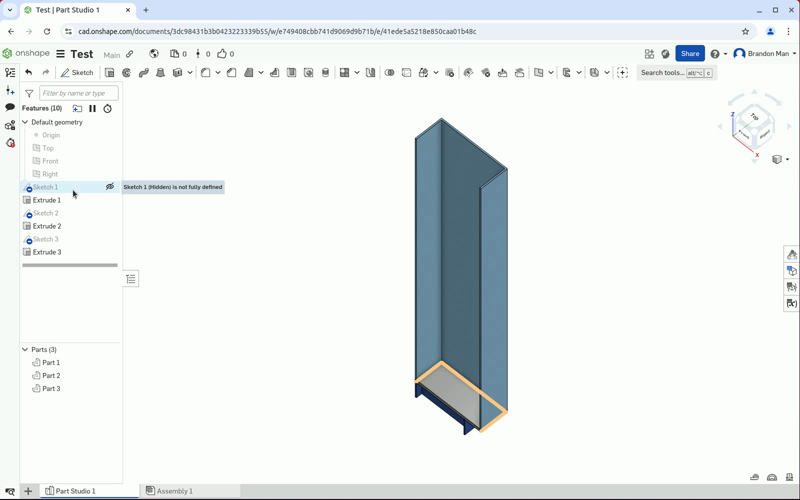
click(73, 189)